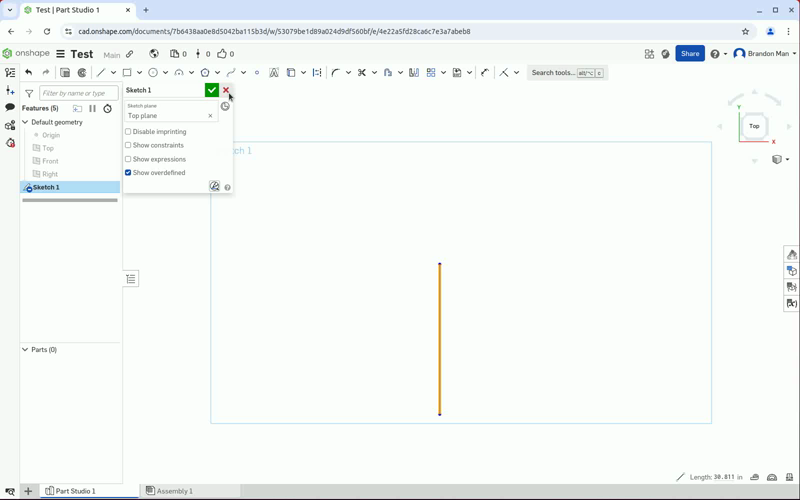
key(shift+h)
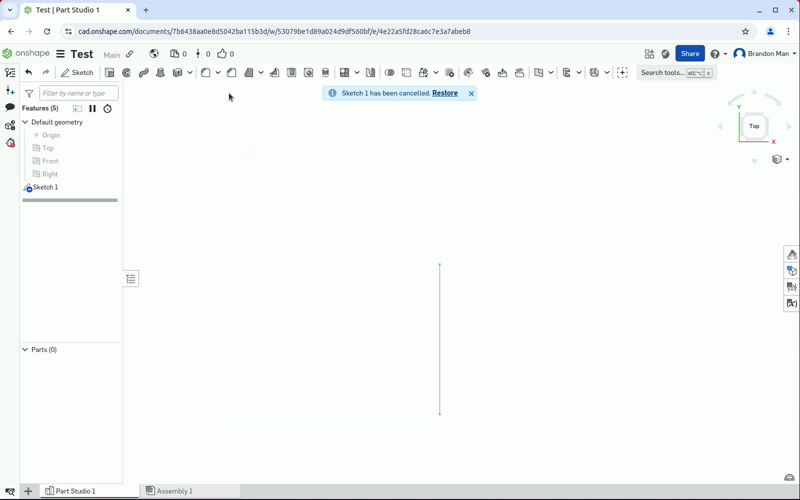
key(shift+s)
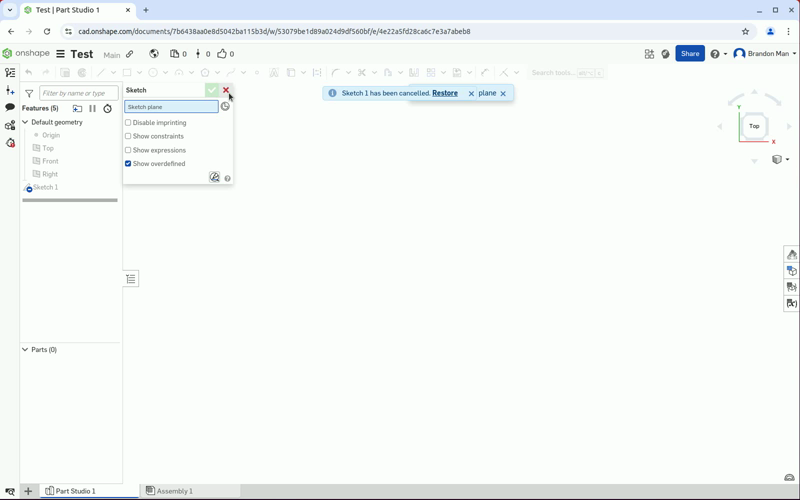
mouse_move(73, 150)
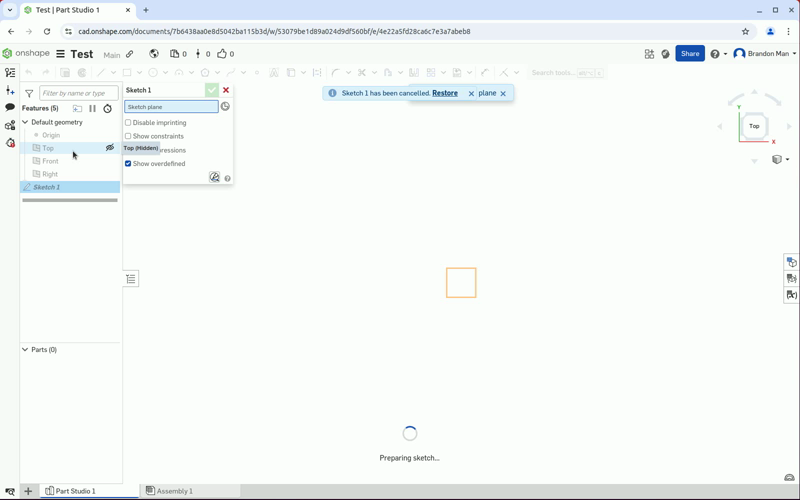
click(73, 150)
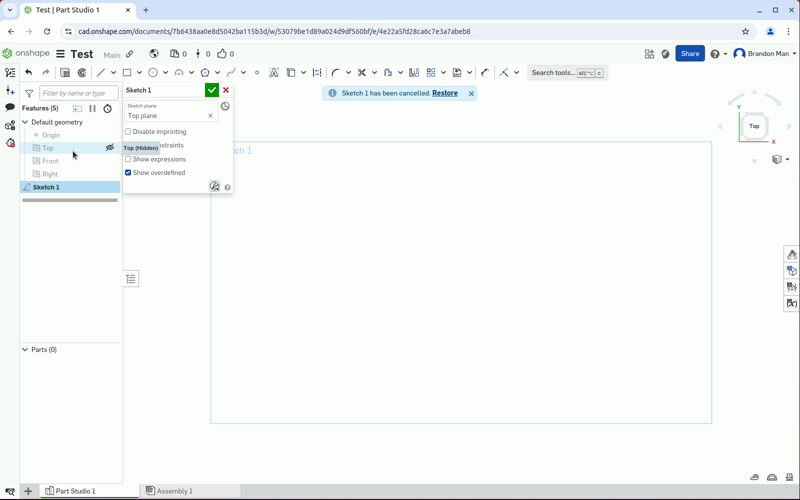
mouse_move(73, 352)
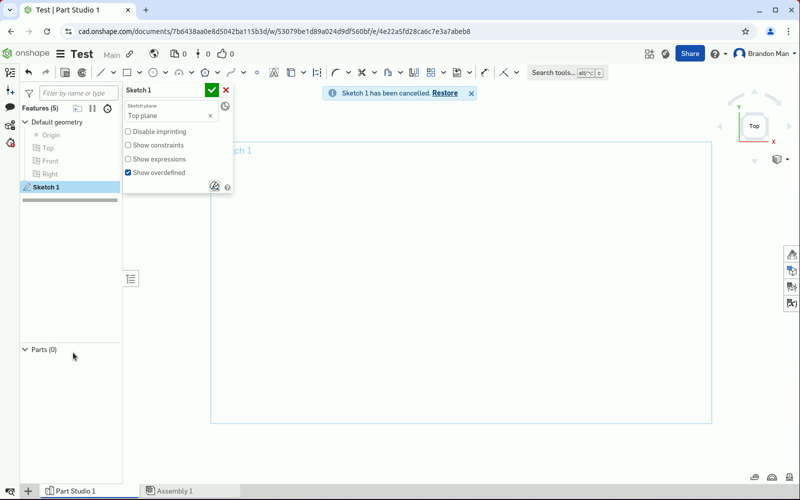
key(y)
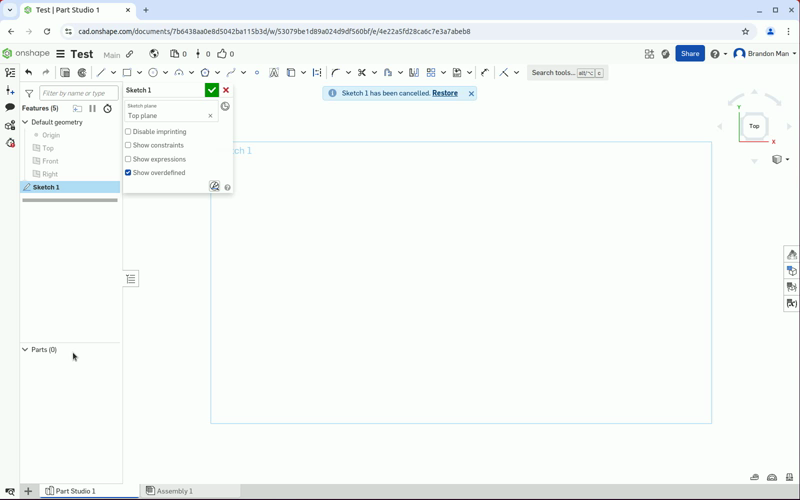
key(l)
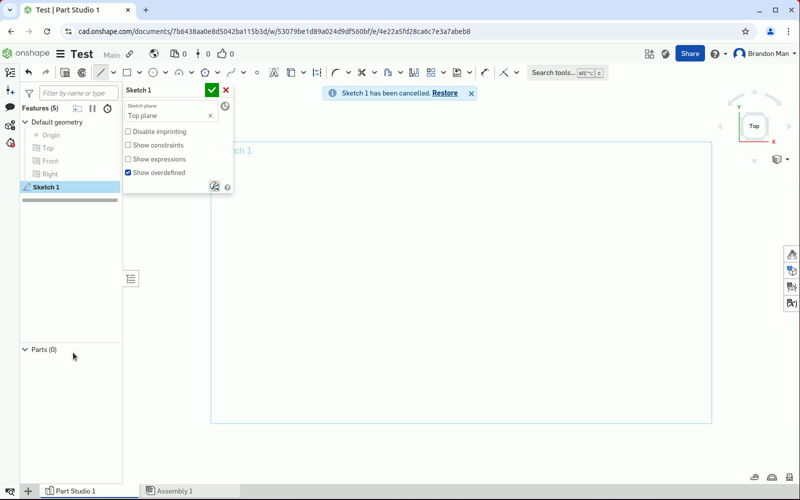
key_down(shift)
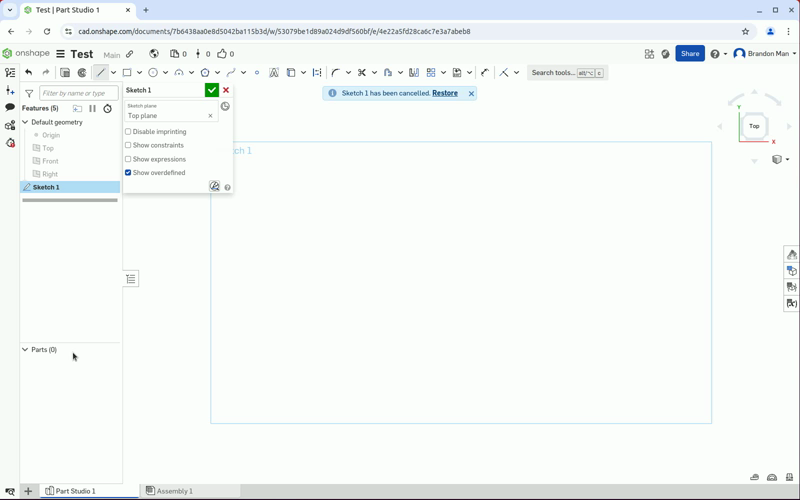
mouse_move(348, 357)
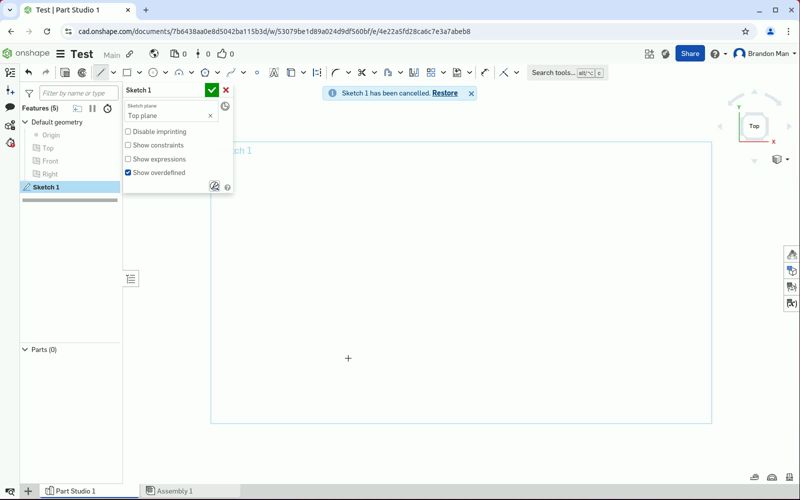
click(348, 357)
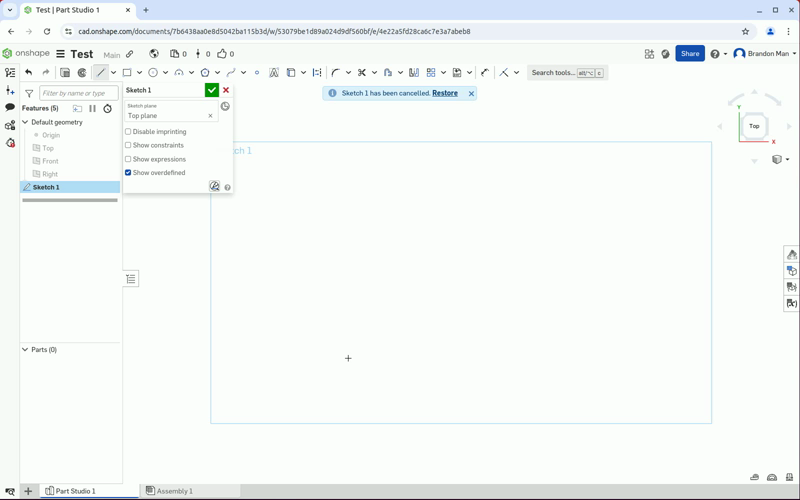
key_up(shift)
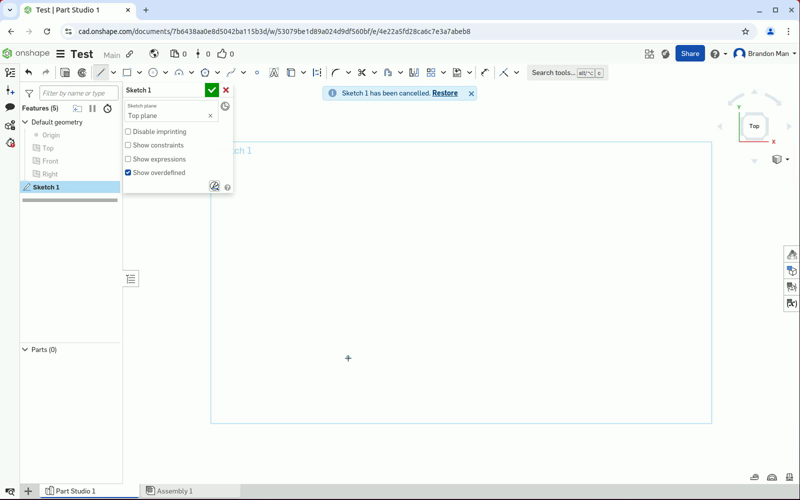
key_down(shift)
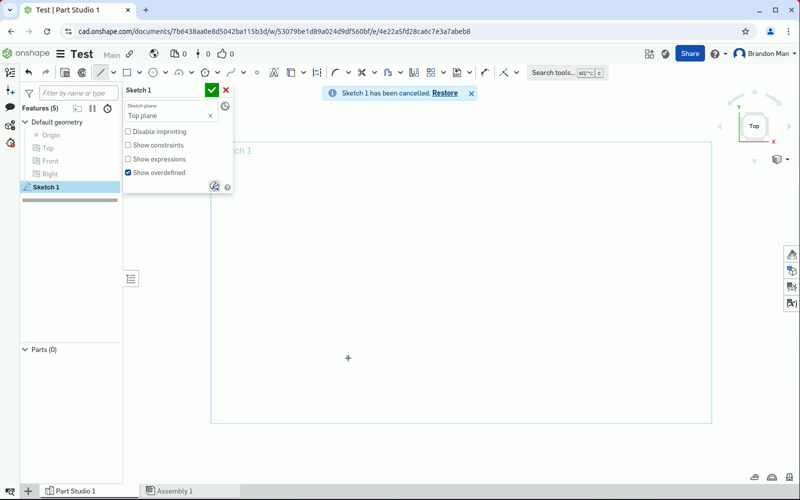
mouse_move(572, 357)
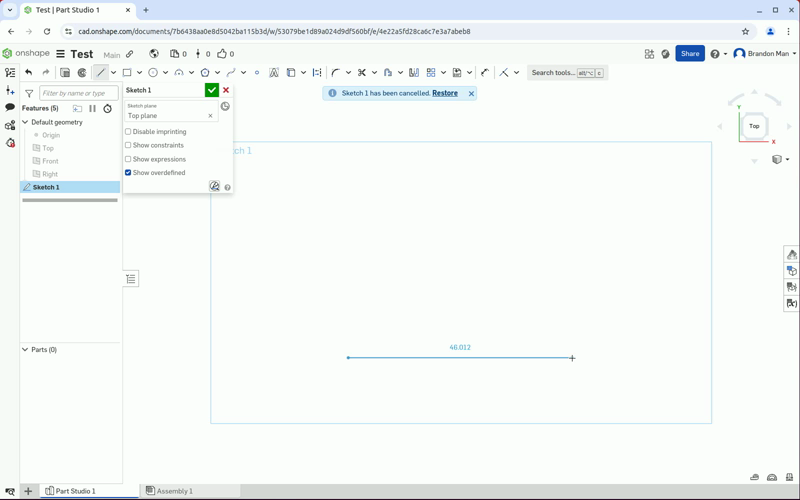
click(572, 357)
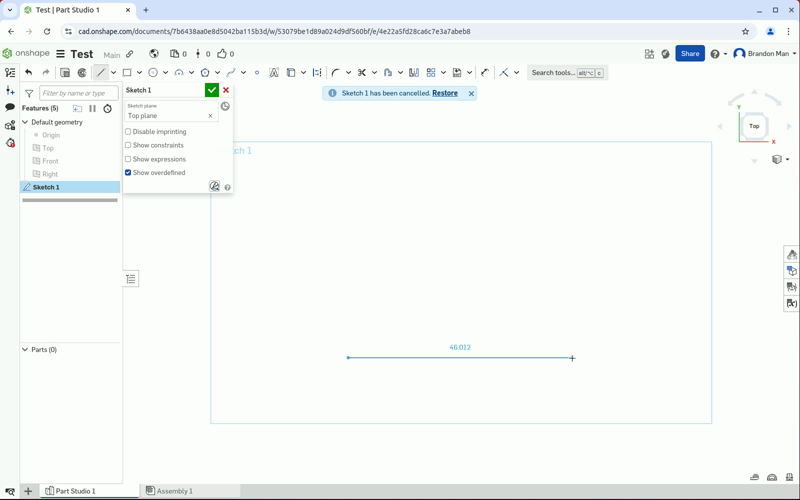
key_up(shift)
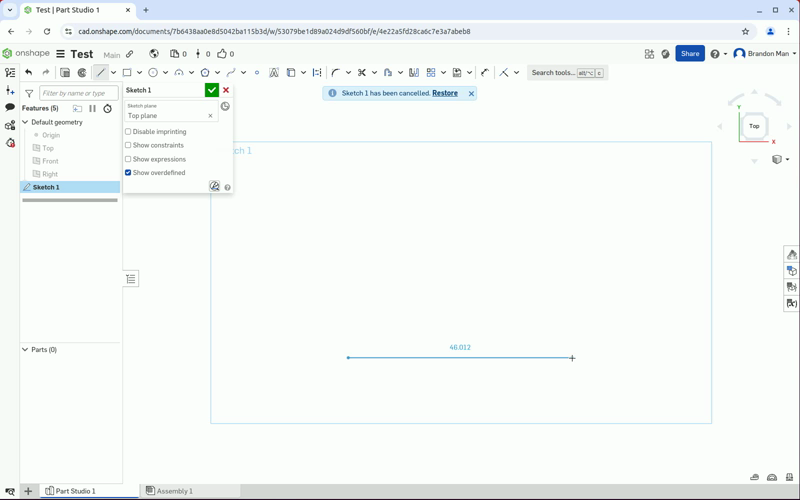
key_down(shift)
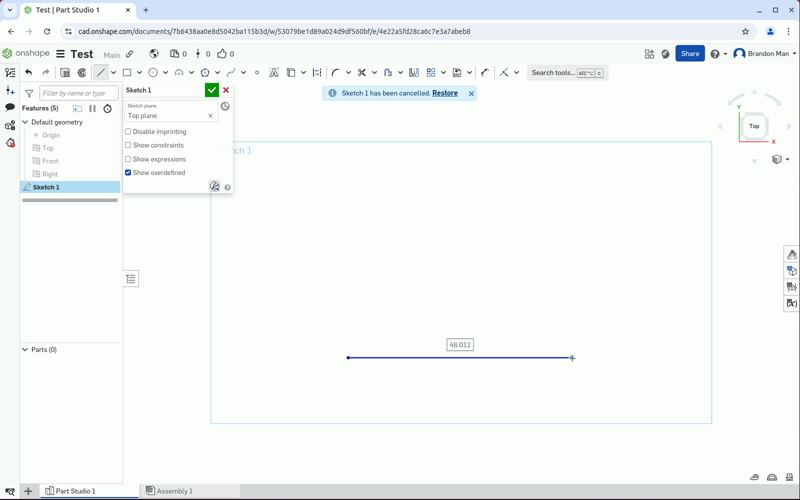
mouse_move(572, 209)
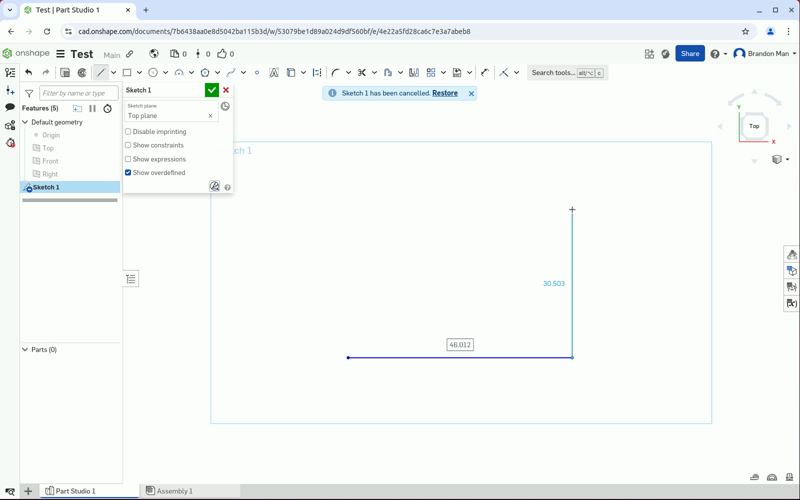
click(572, 209)
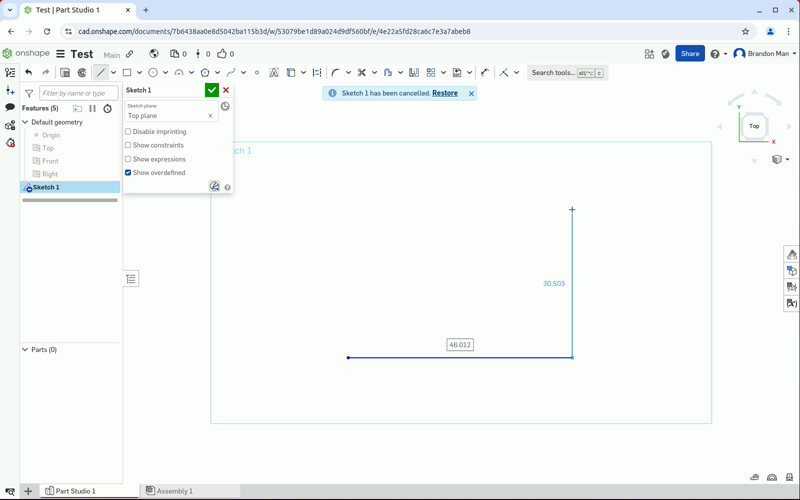
key_up(shift)
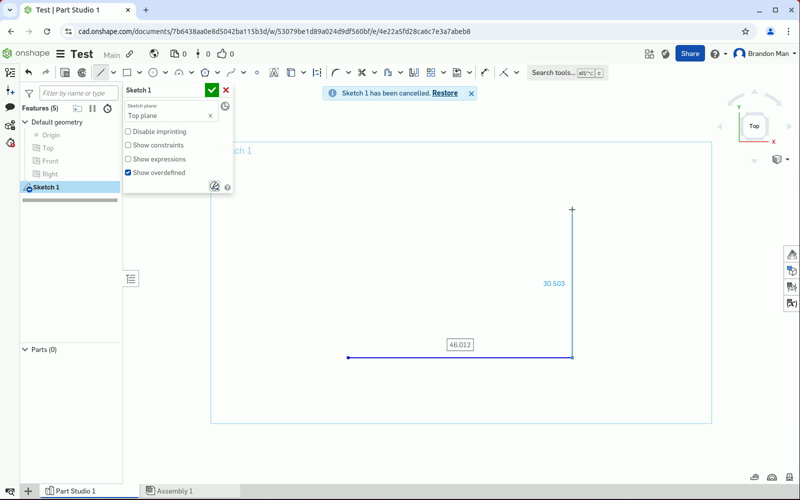
key_down(shift)
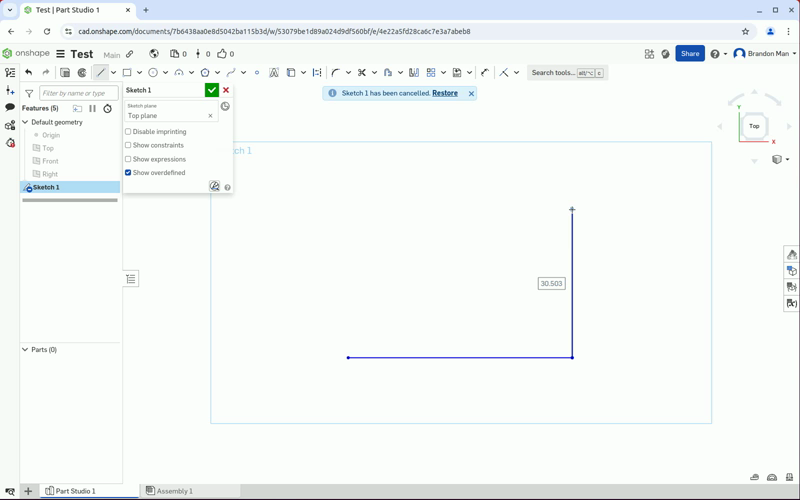
mouse_move(348, 209)
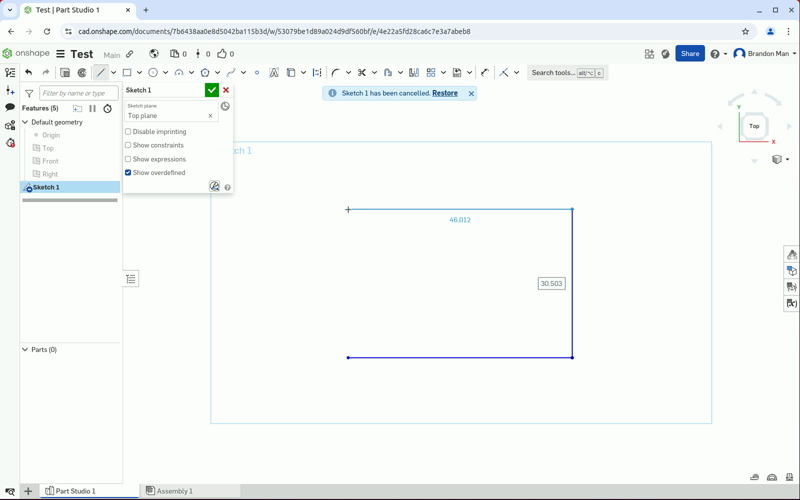
click(348, 209)
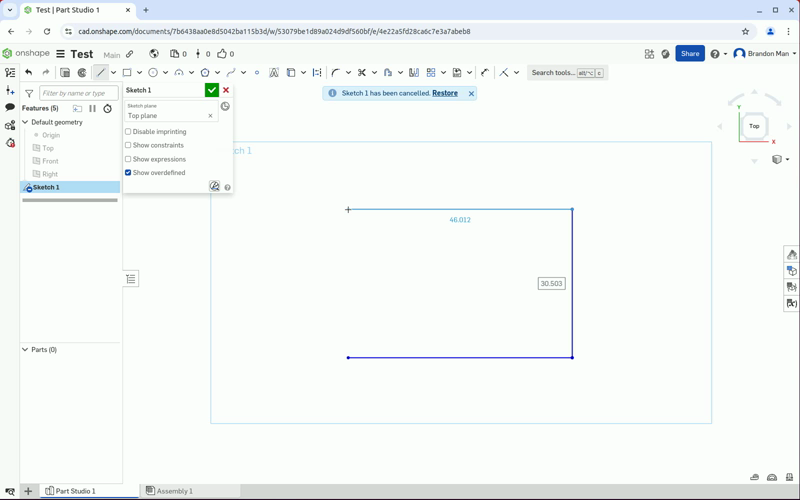
key_up(shift)
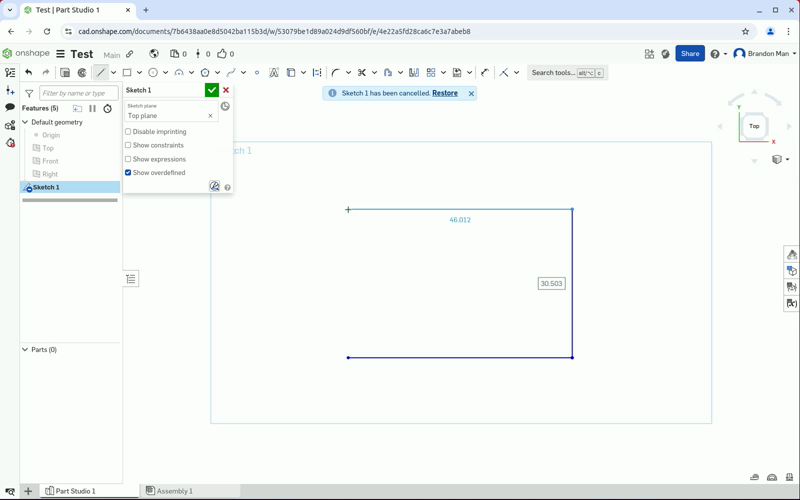
key_down(shift)
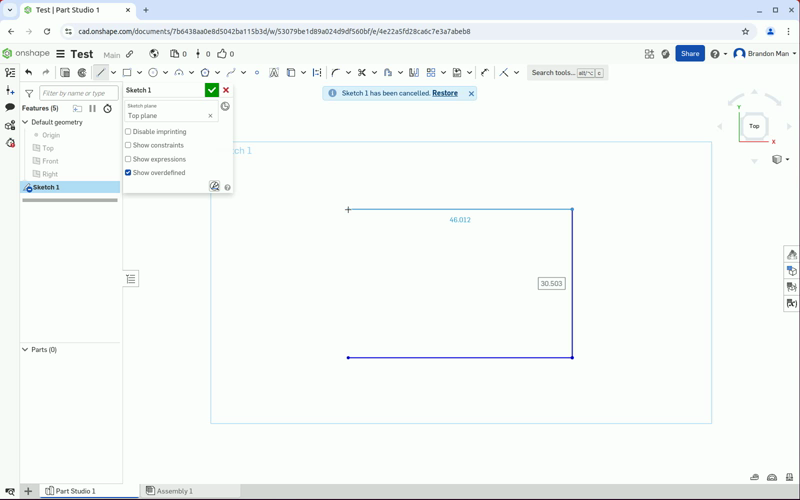
mouse_move(348, 357)
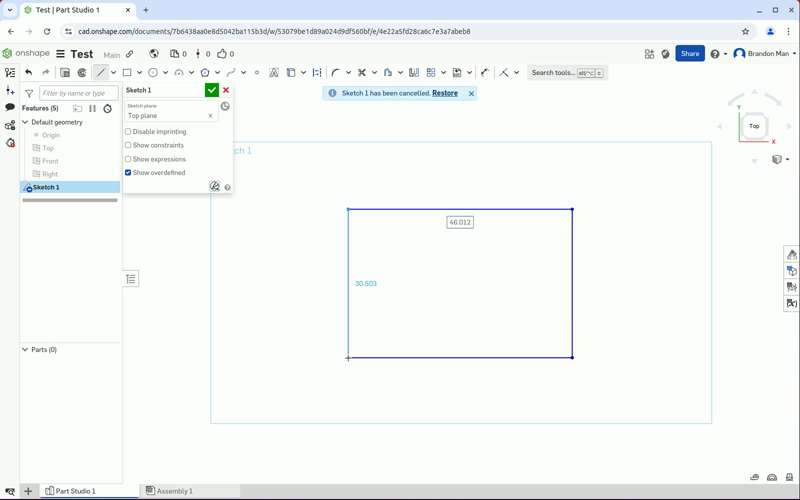
key_up(shift)
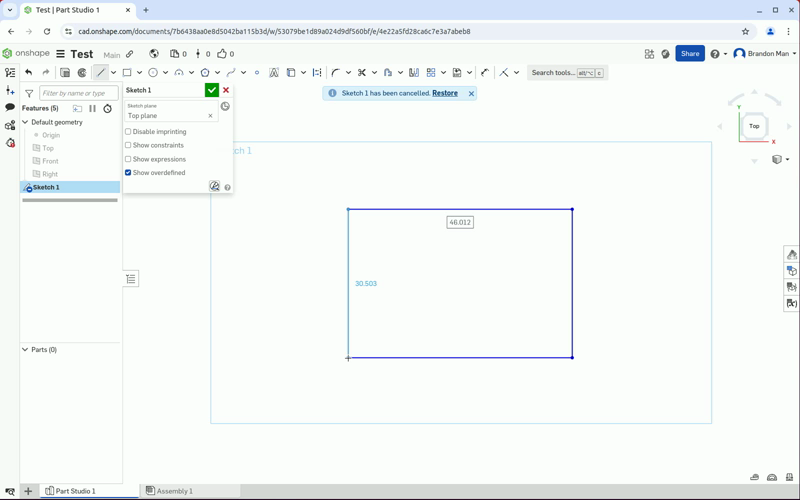
click(348, 357)
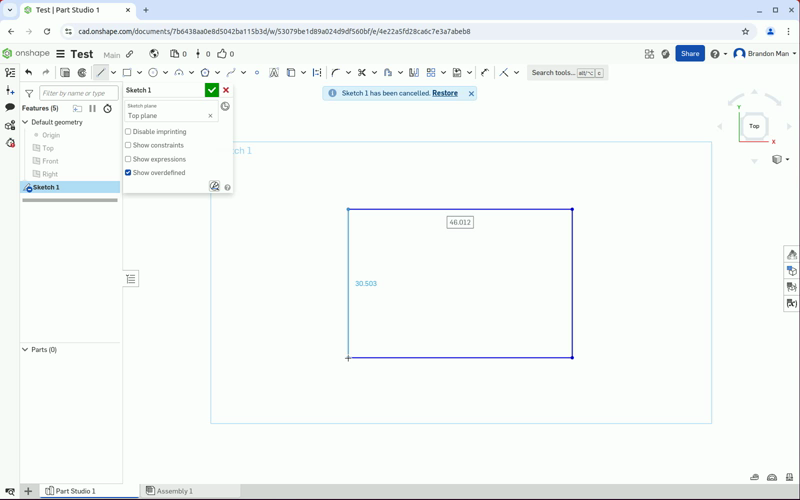
key(esc)
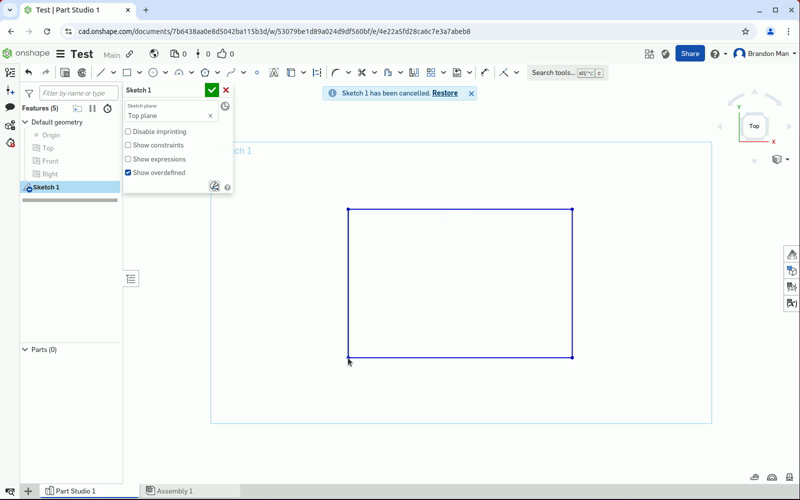
mouse_move(502, 294)
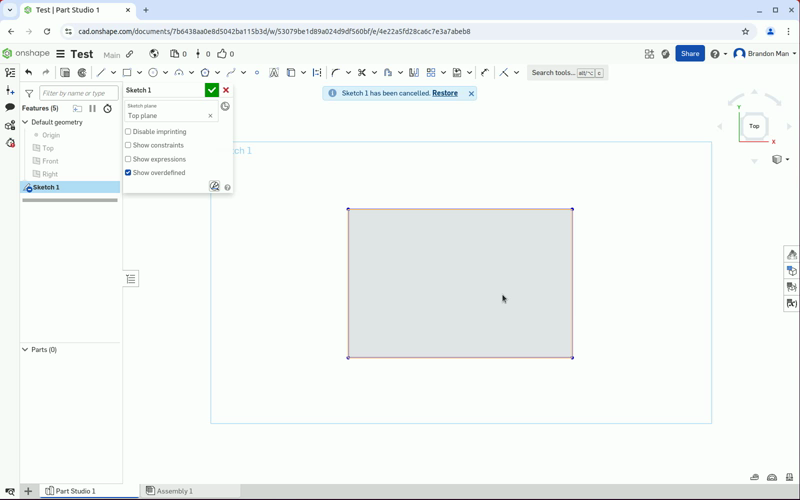
click(502, 294)
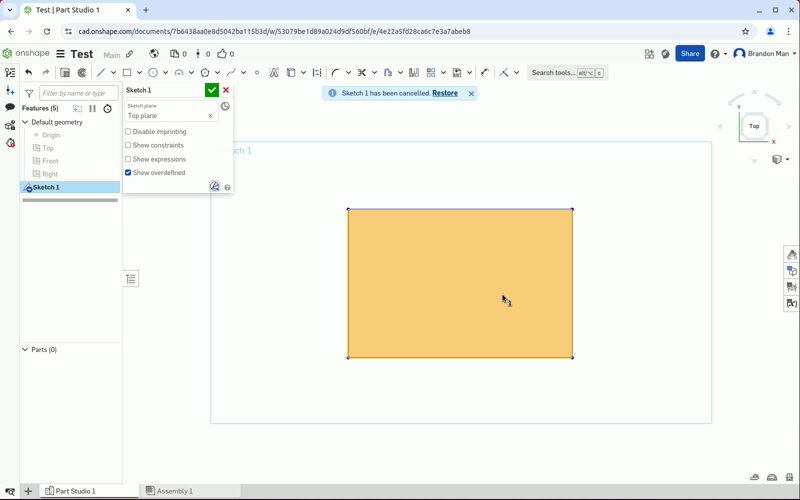
mouse_move(73, 352)
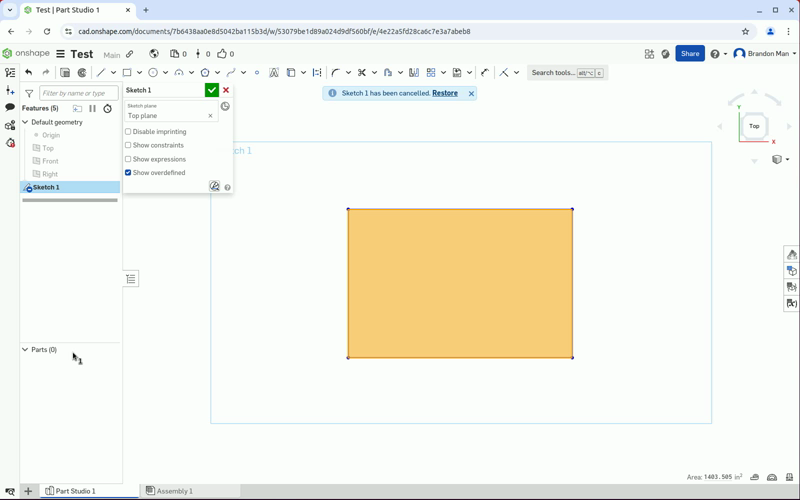
key(shift+y)
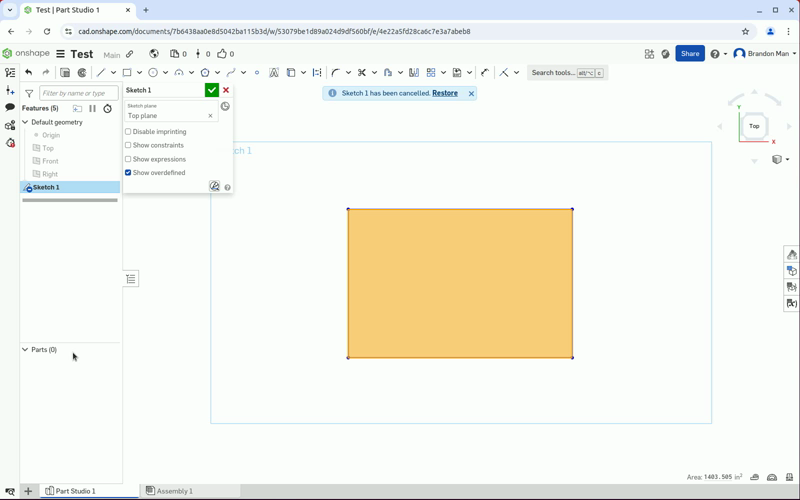
key(shift+e)
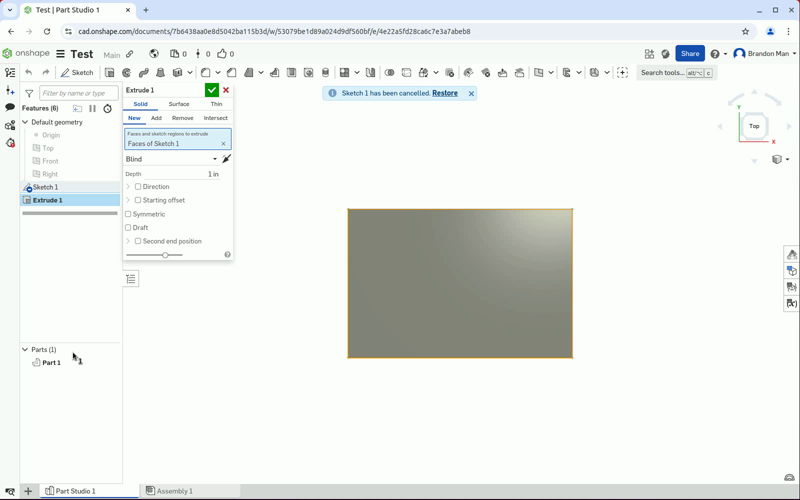
mouse_move(143, 106)
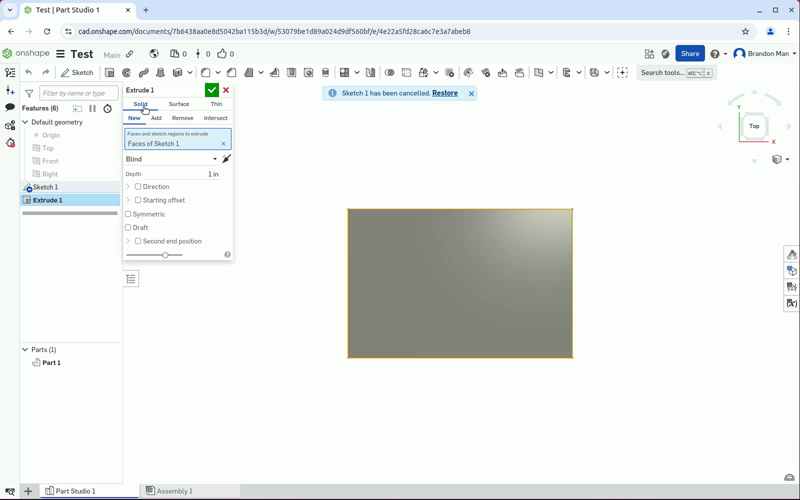
click(143, 106)
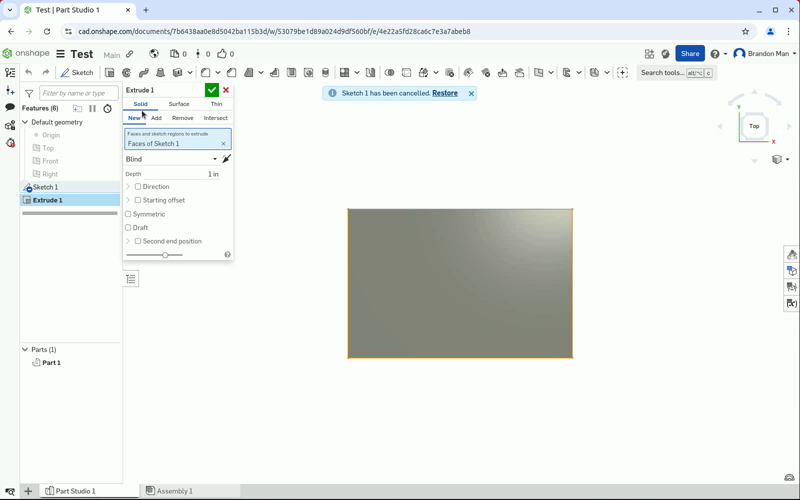
mouse_move(137, 120)
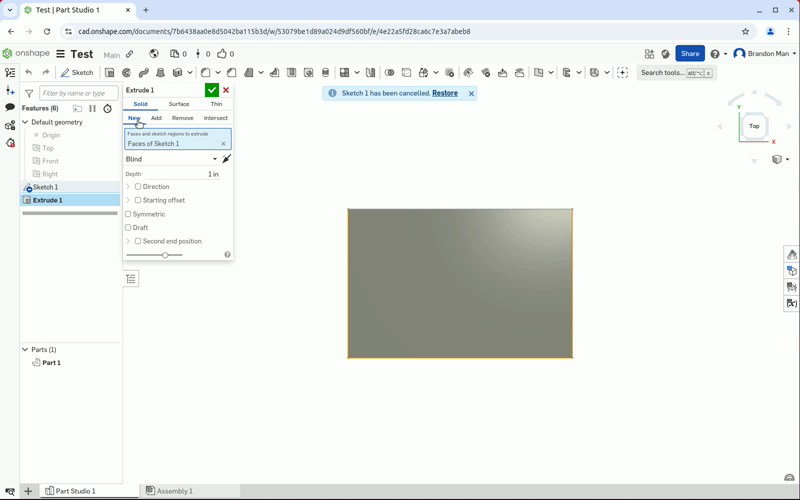
click(137, 120)
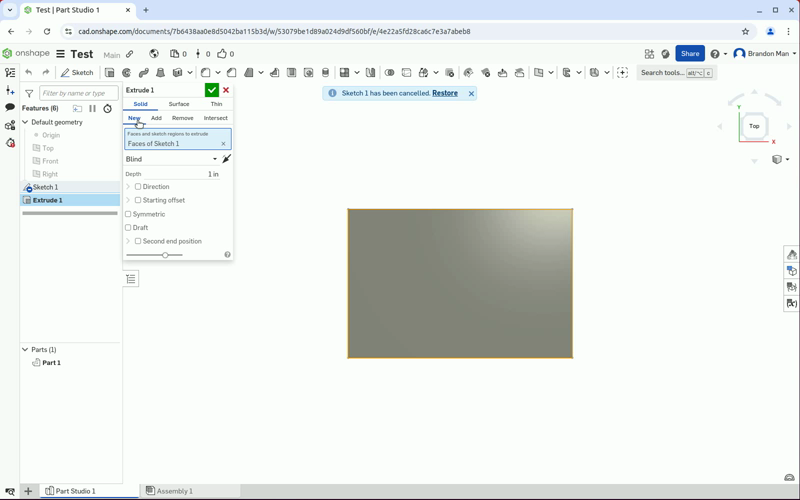
key(tab, 4)
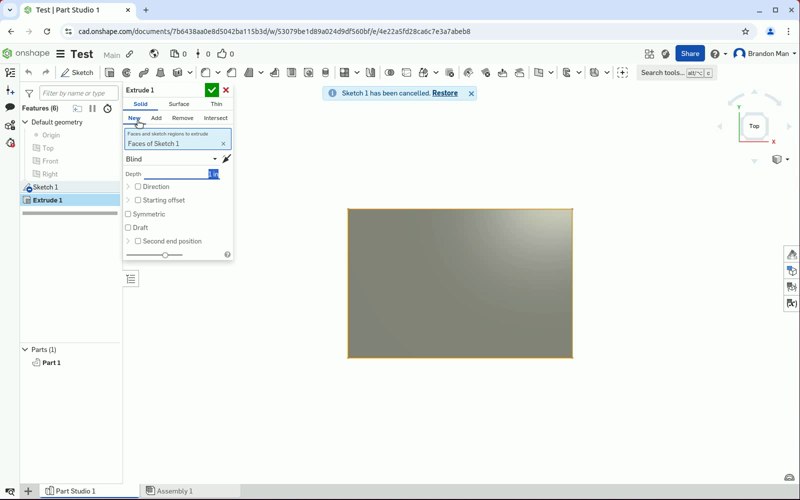
text(3.129)
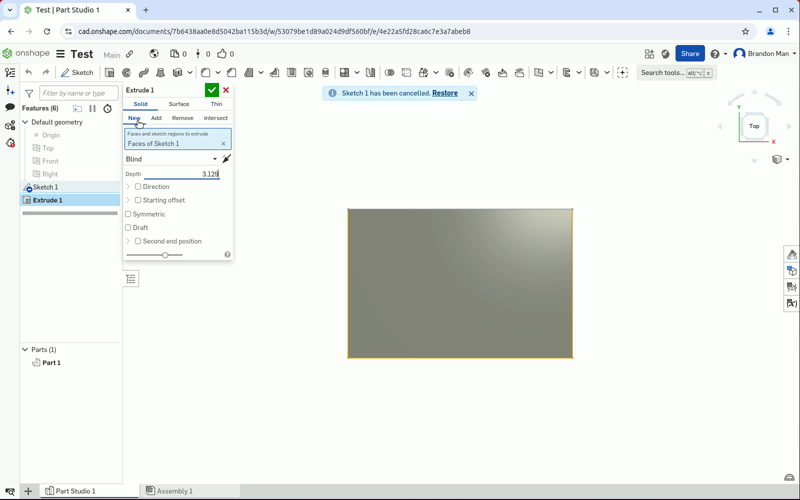
key(enter)
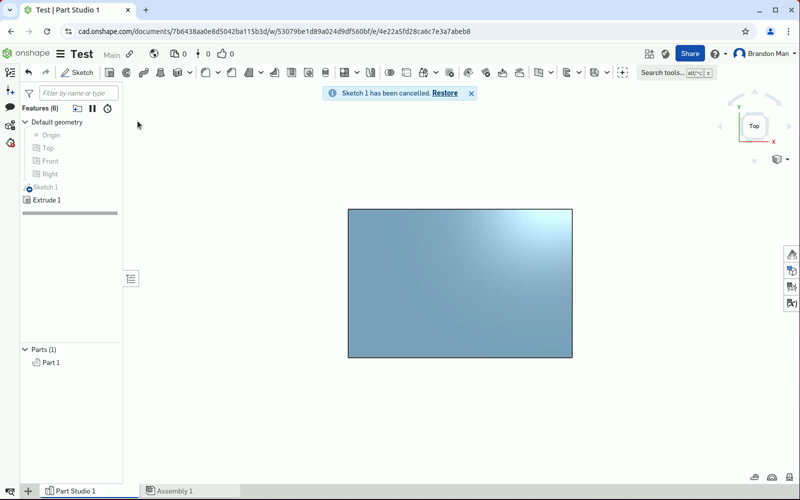
key(shift+h)
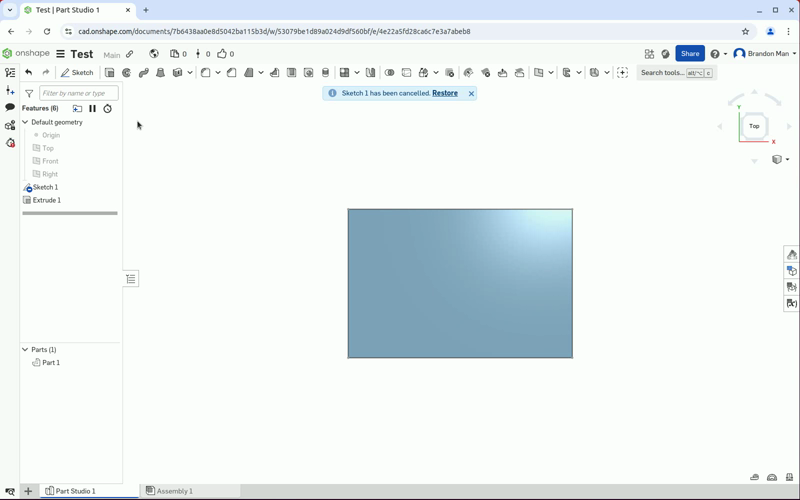
key(shift+h)
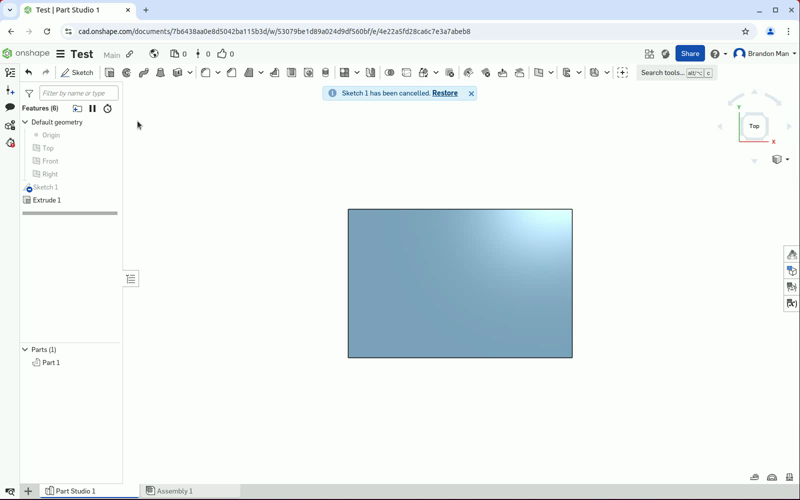
mouse_move(73, 189)
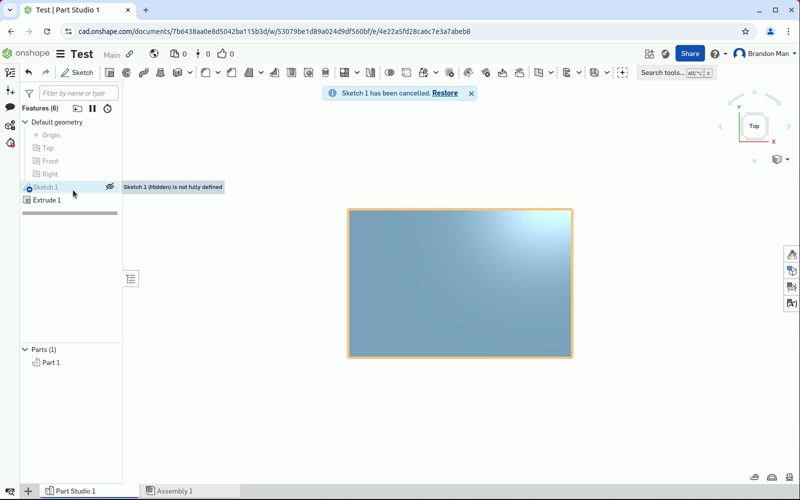
click(73, 189)
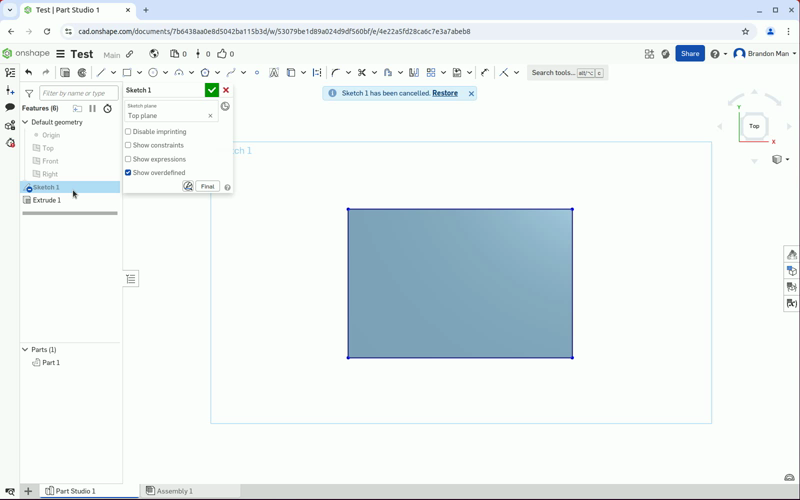
mouse_move(229, 92)
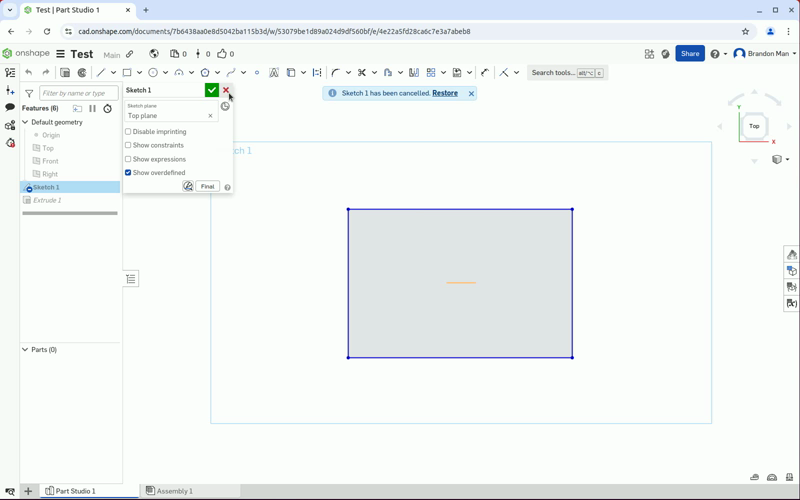
click(229, 92)
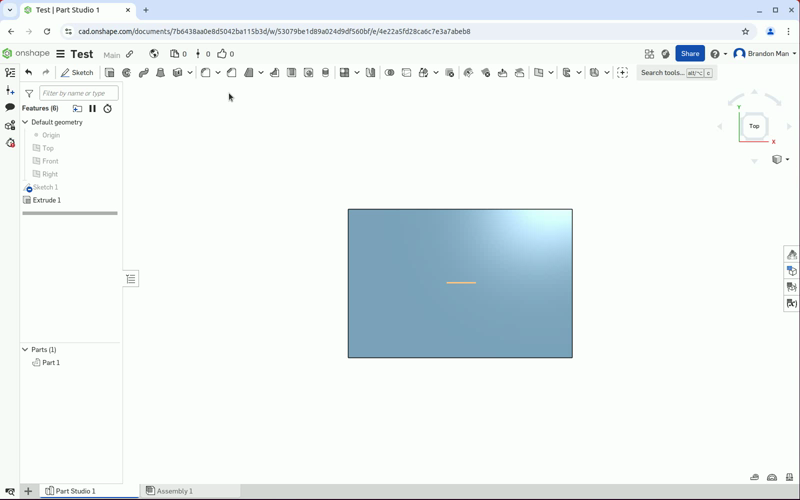
mouse_move(541, 75)
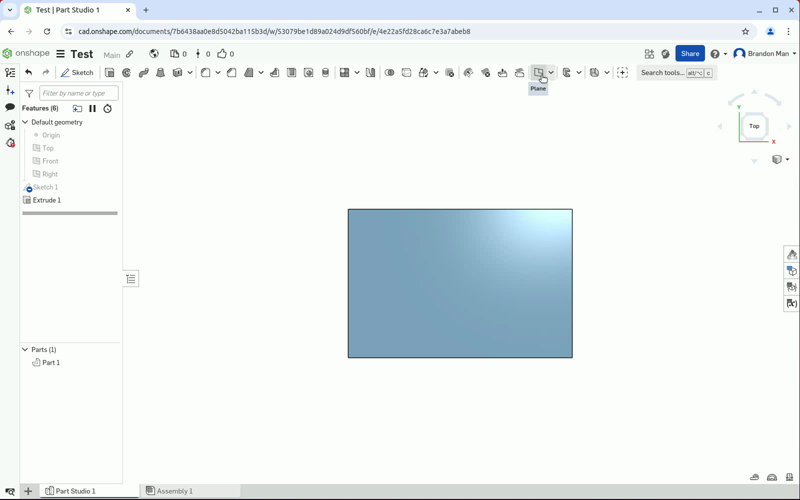
click(541, 75)
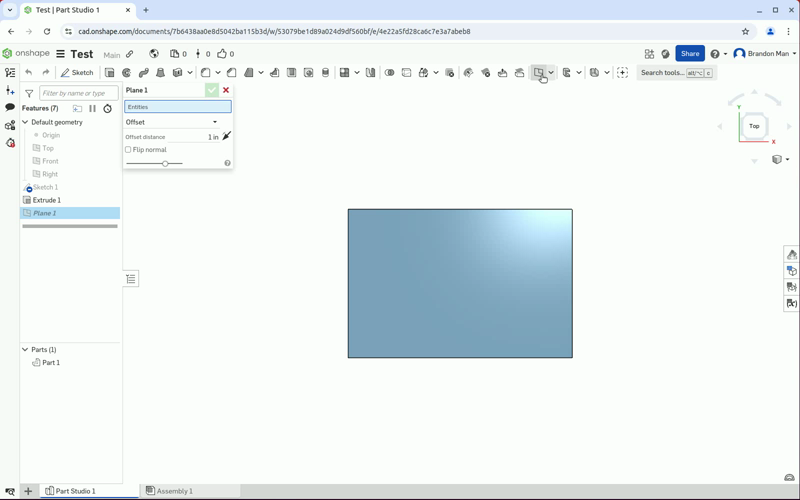
mouse_move(73, 150)
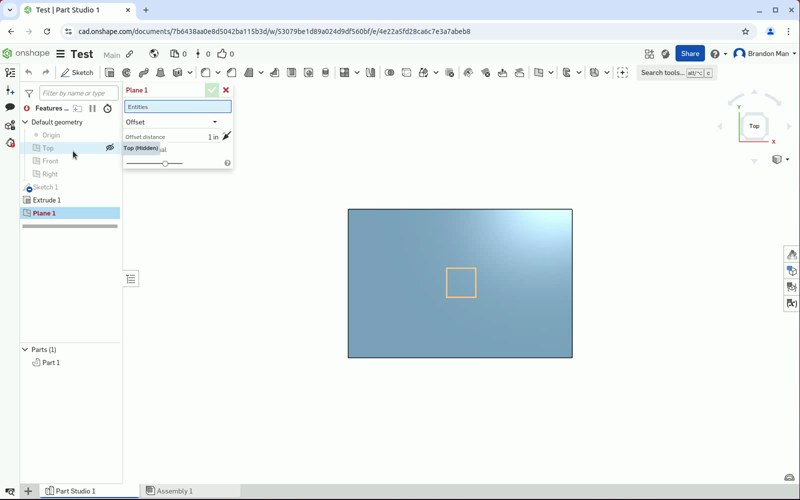
click(73, 150)
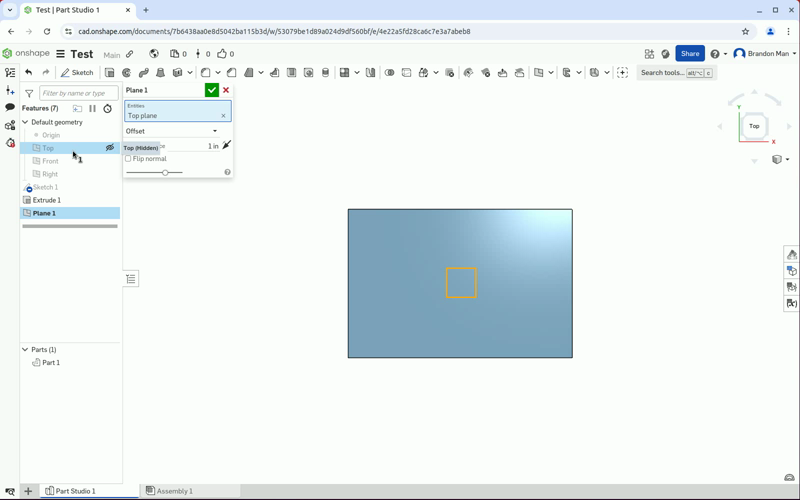
key(tab, 2)
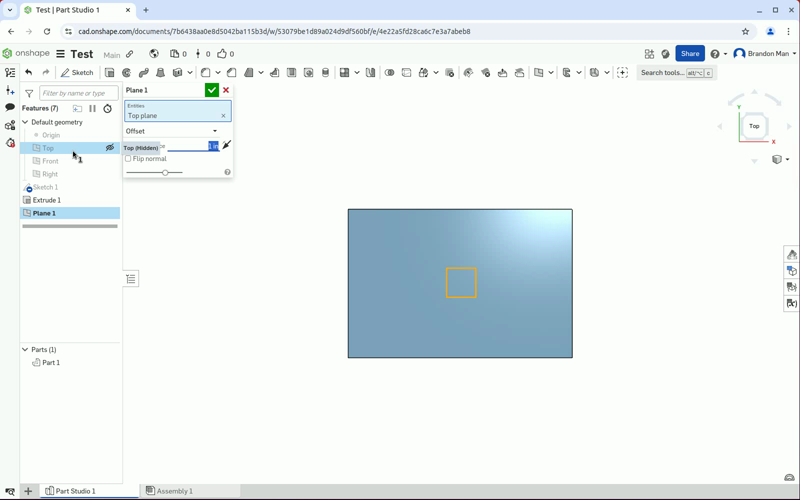
text(3.143)
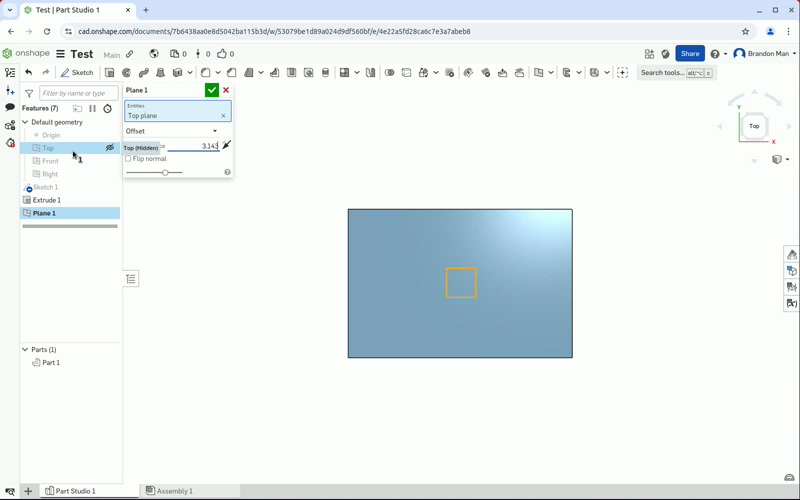
key(enter, 2)
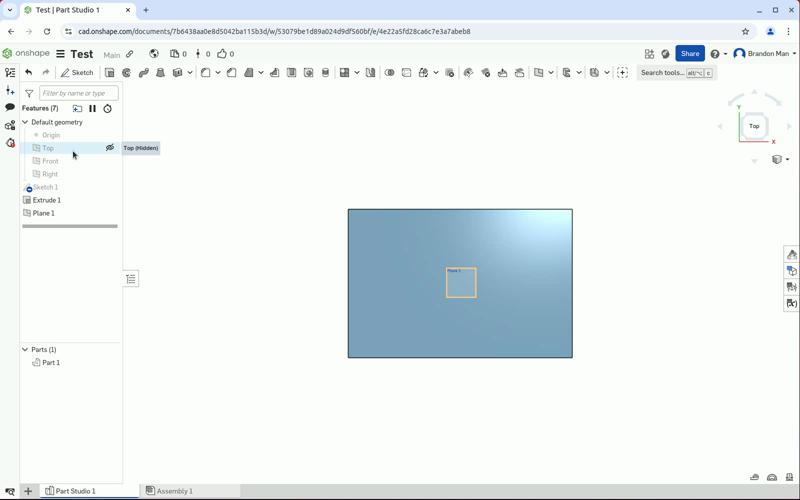
key(shift+s)
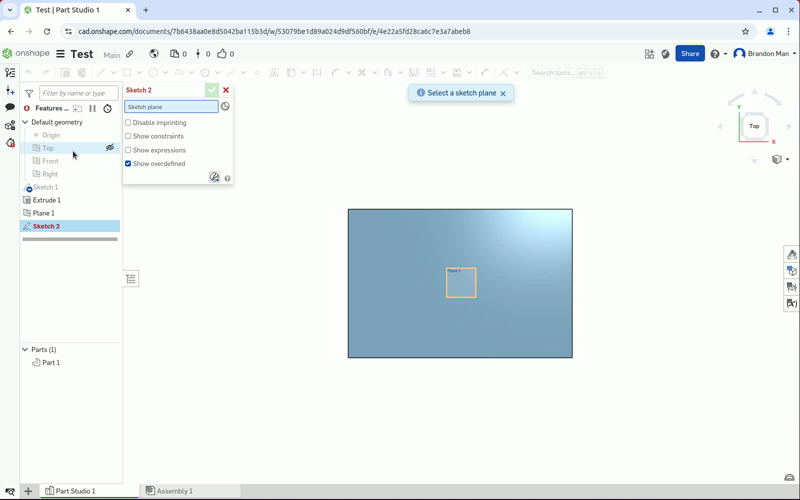
mouse_move(73, 215)
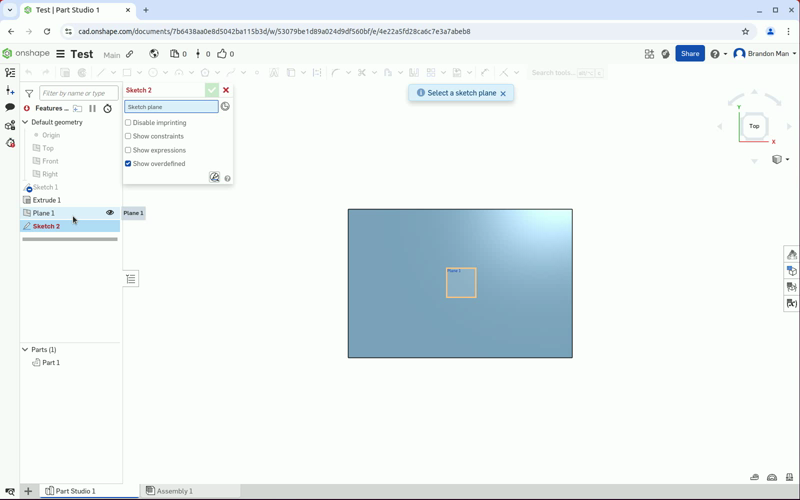
click(73, 215)
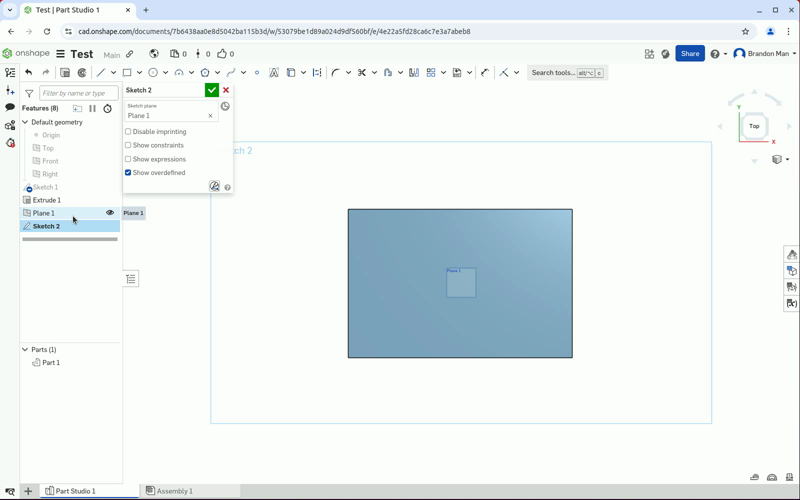
mouse_move(73, 352)
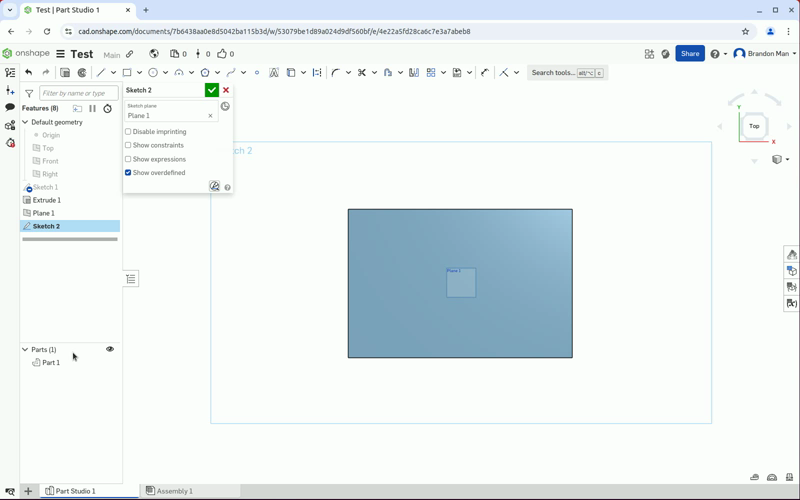
key(y)
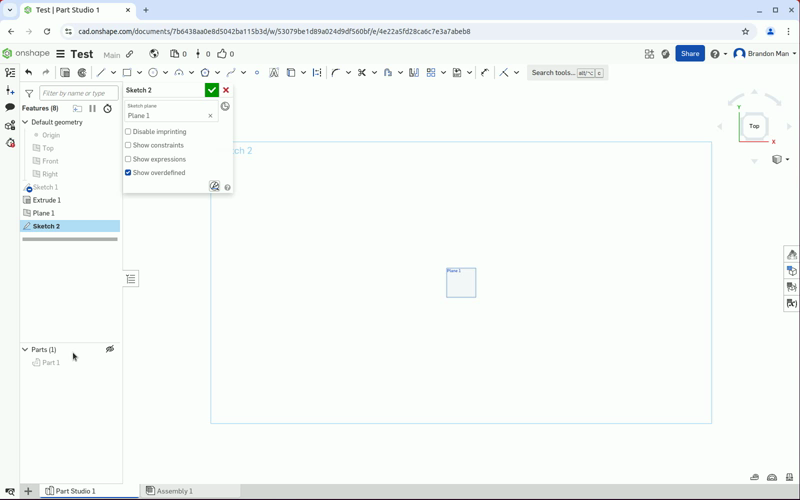
key(c)
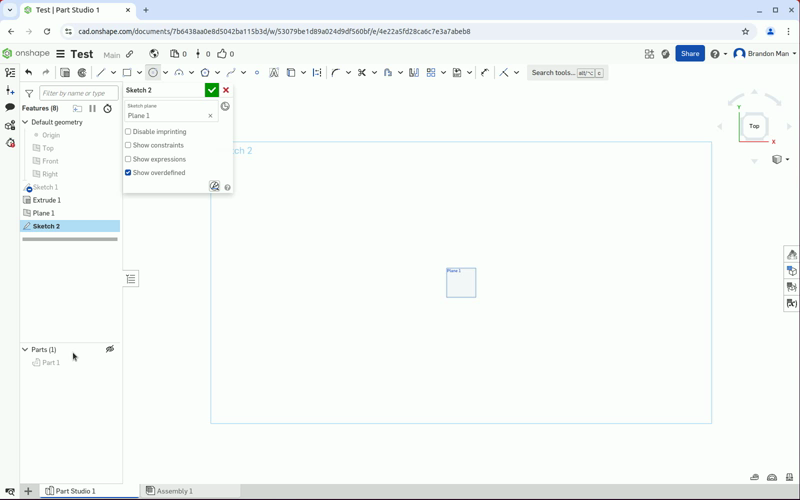
key_down(shift)
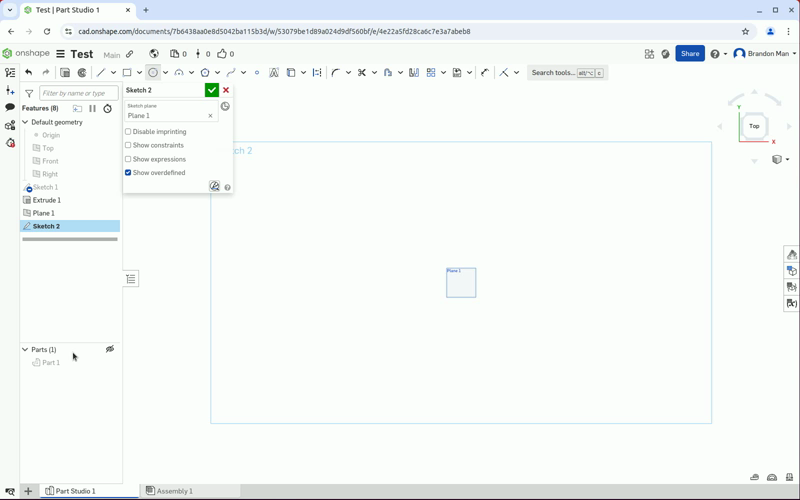
mouse_move(401, 238)
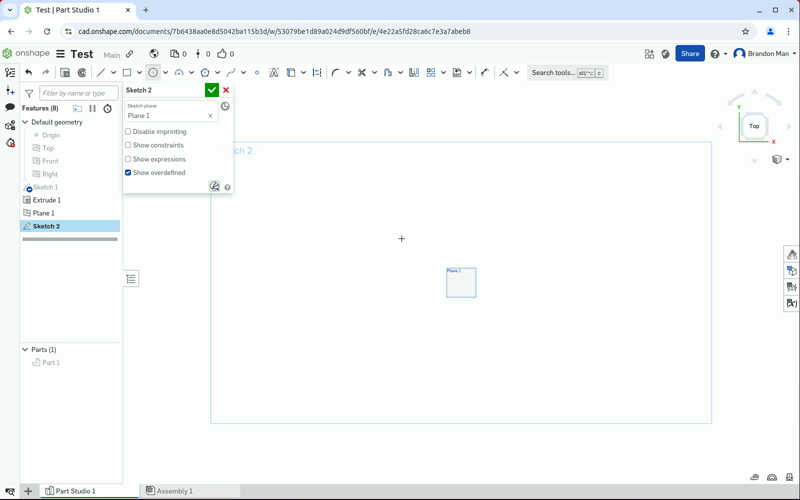
click(401, 238)
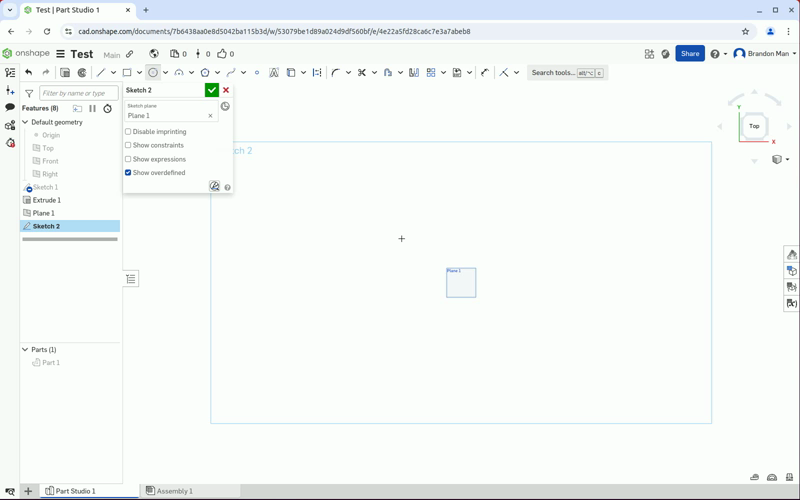
key_up(shift)
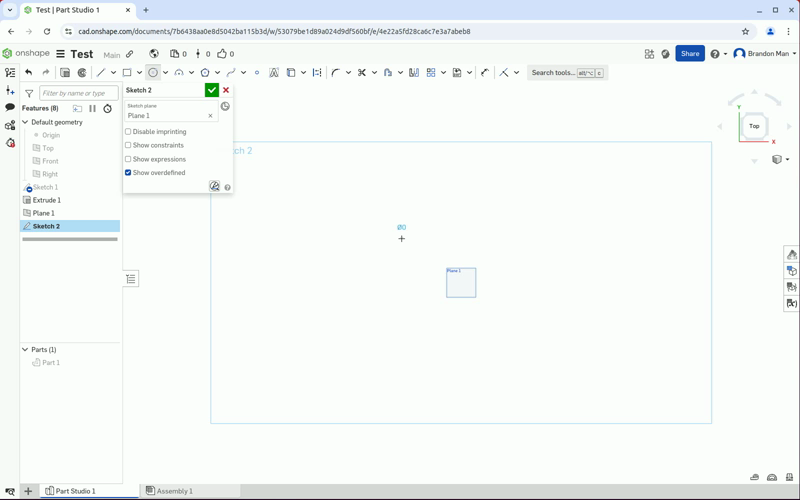
mouse_move(413, 238)
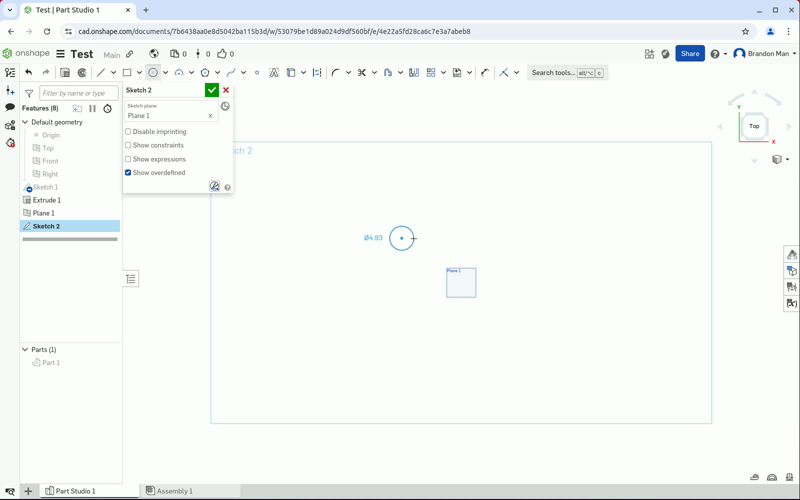
click(413, 238)
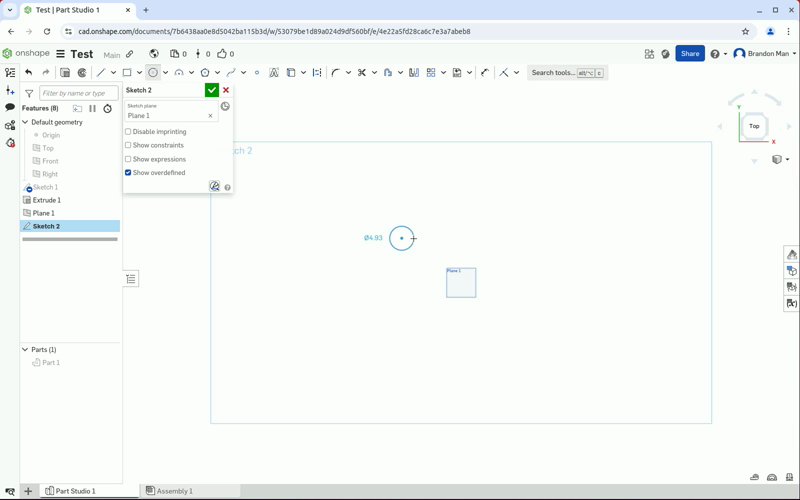
key(esc)
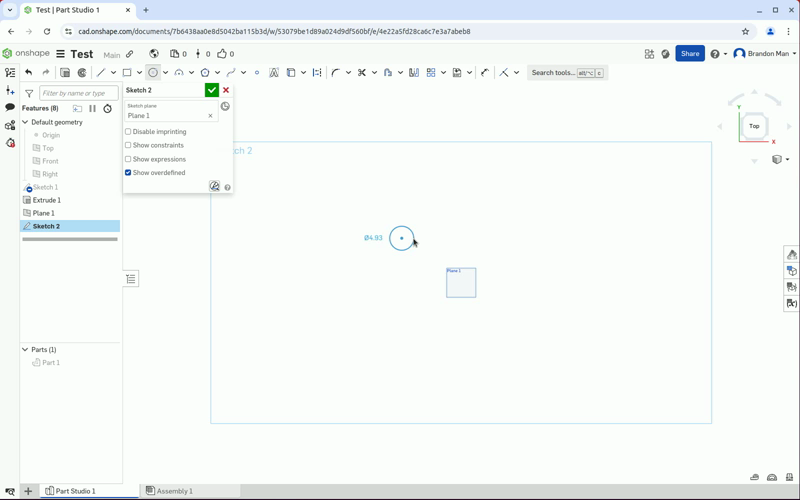
mouse_move(390, 239)
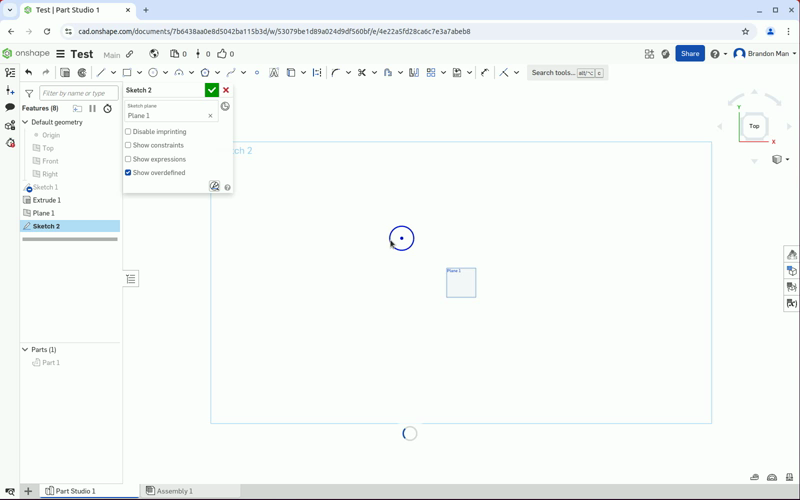
scroll(6)
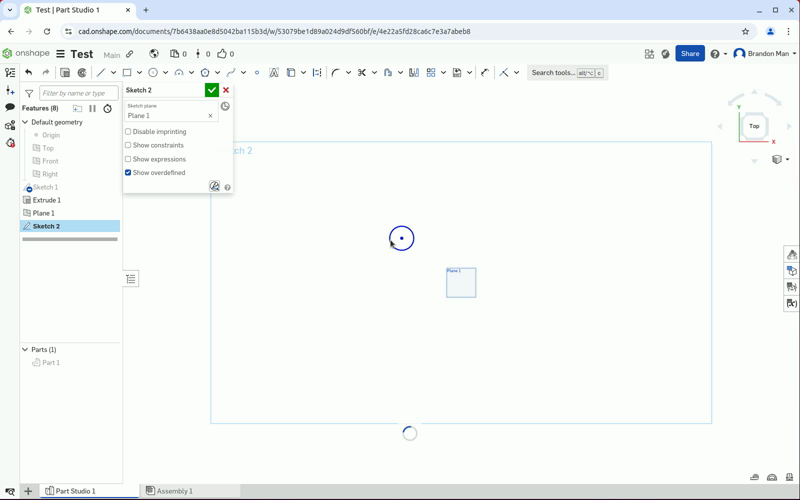
scroll(6)
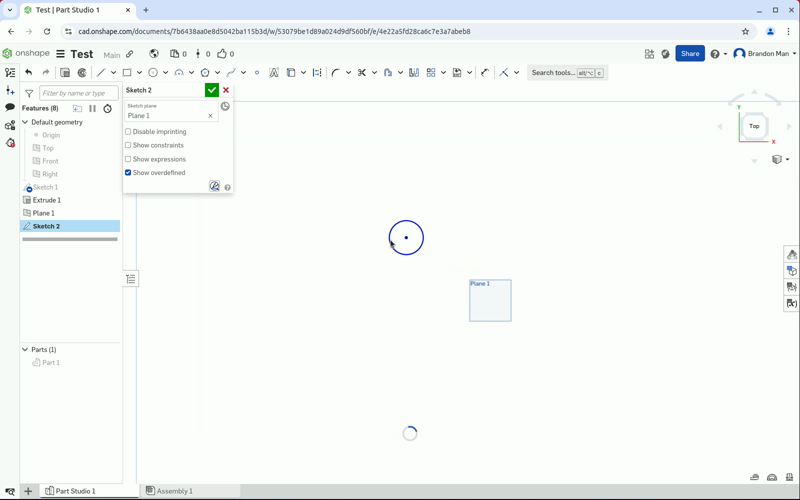
scroll(6)
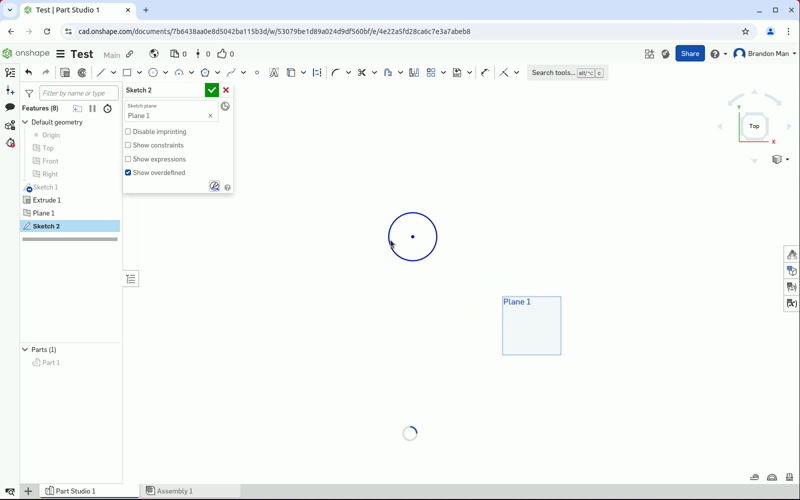
scroll(6)
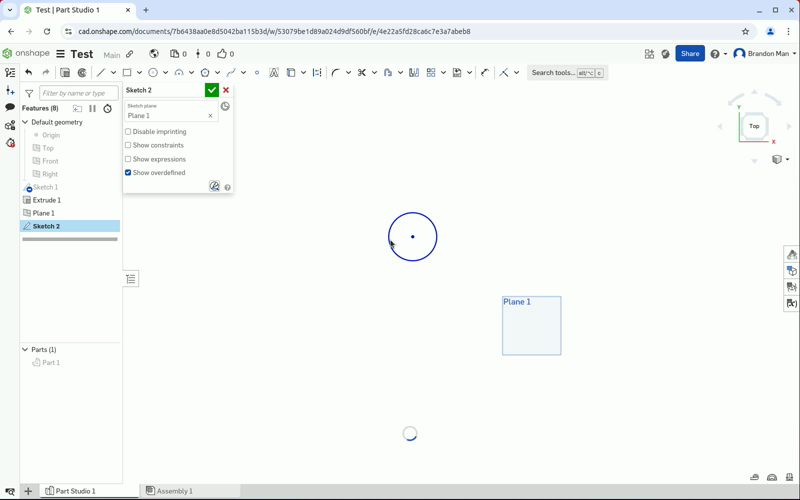
scroll(6)
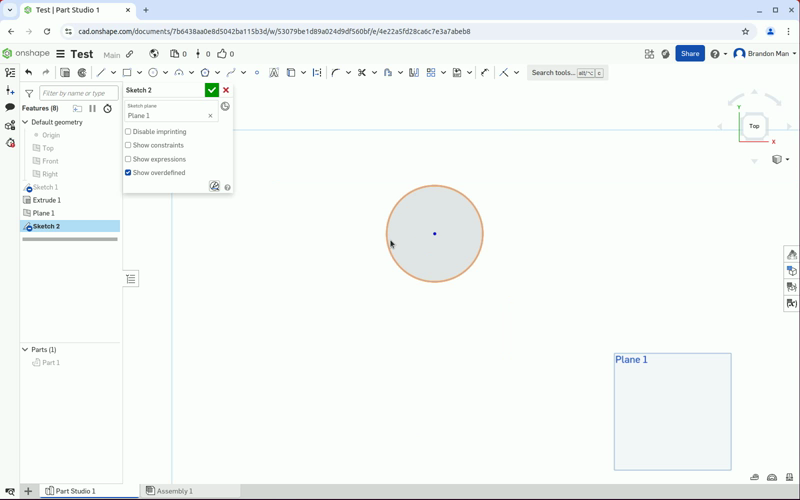
scroll(6)
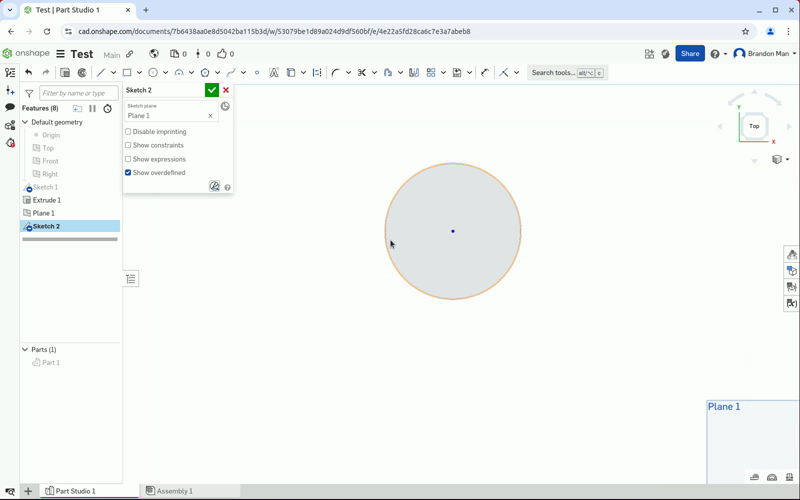
scroll(6)
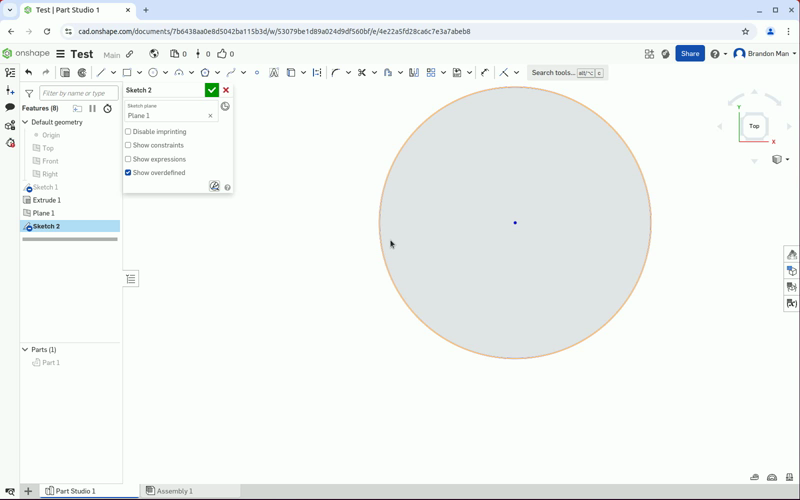
click(390, 239)
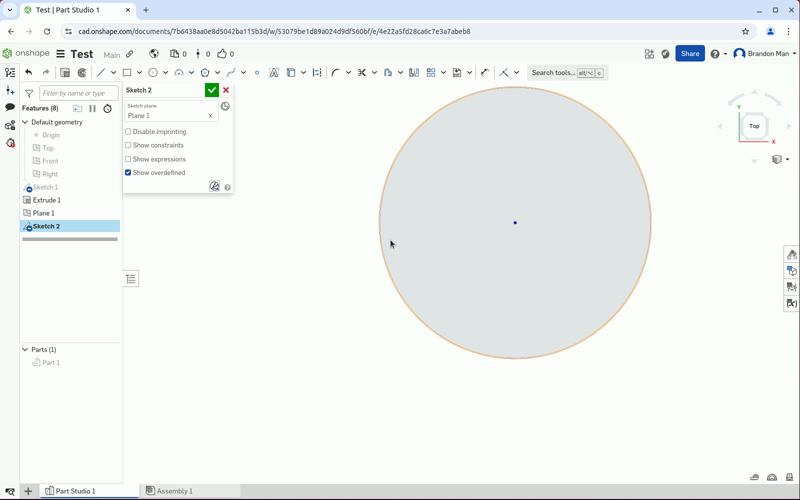
scroll(-6)
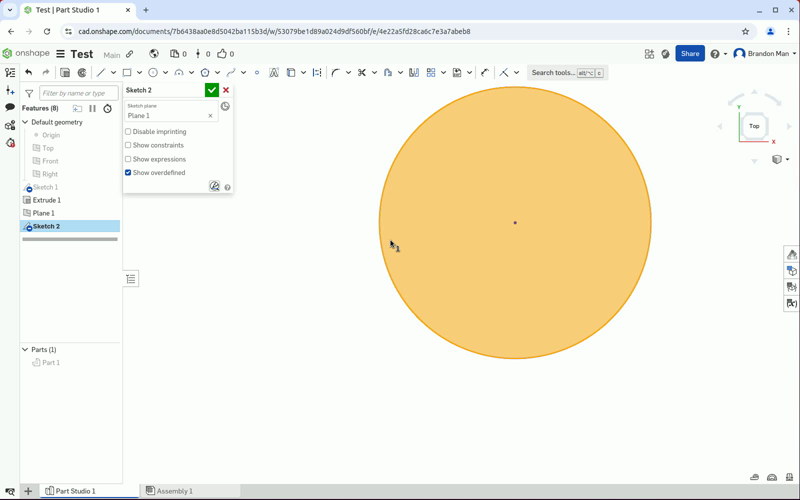
scroll(-6)
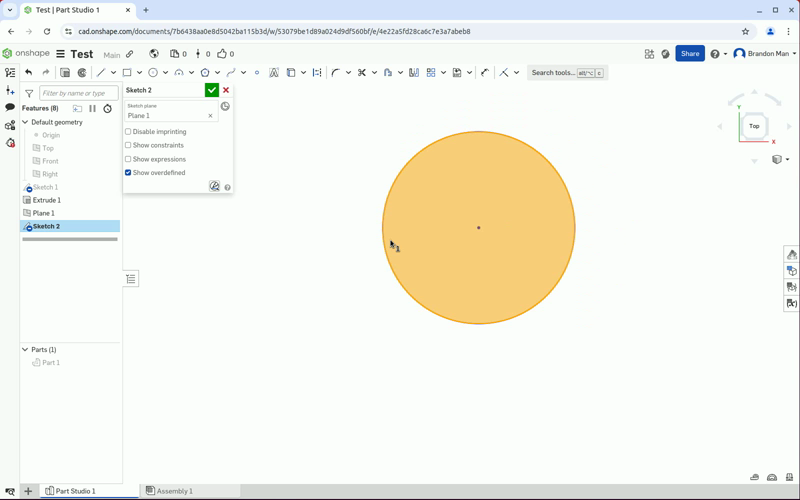
scroll(-6)
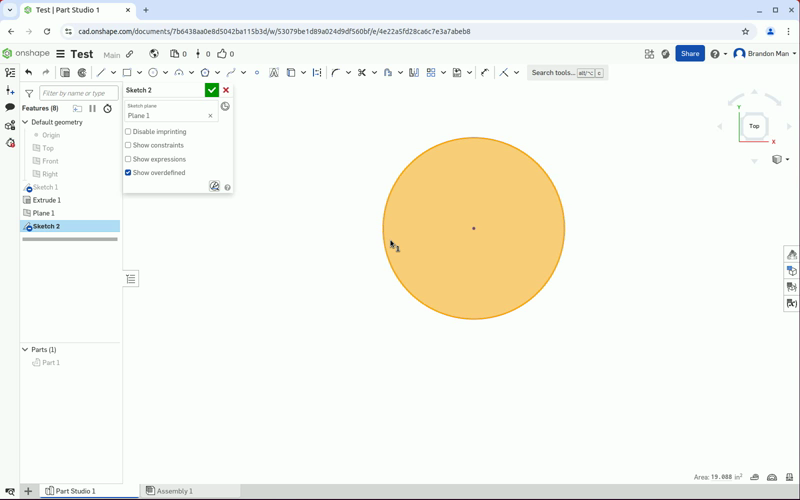
scroll(-6)
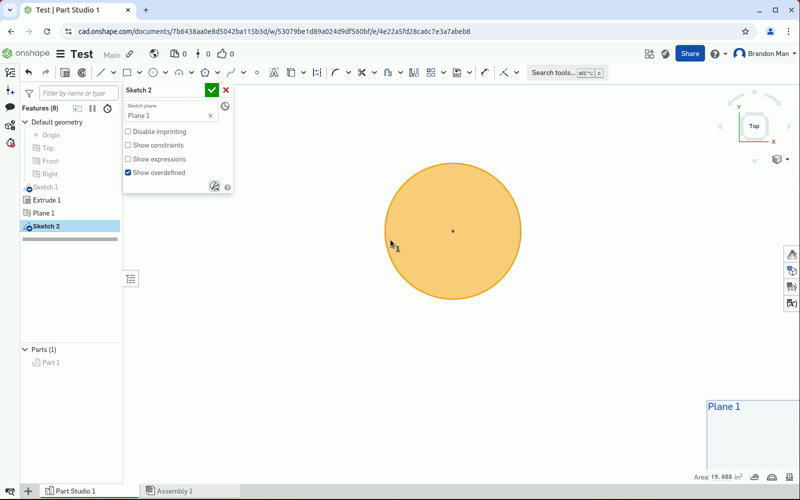
scroll(-6)
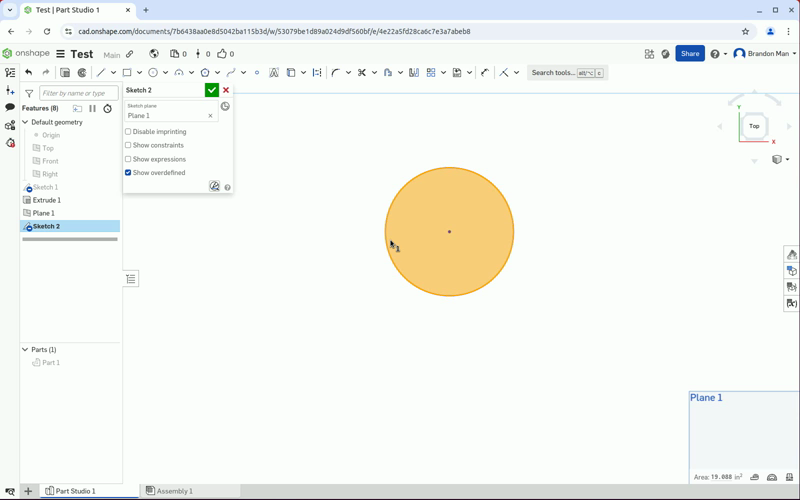
scroll(-6)
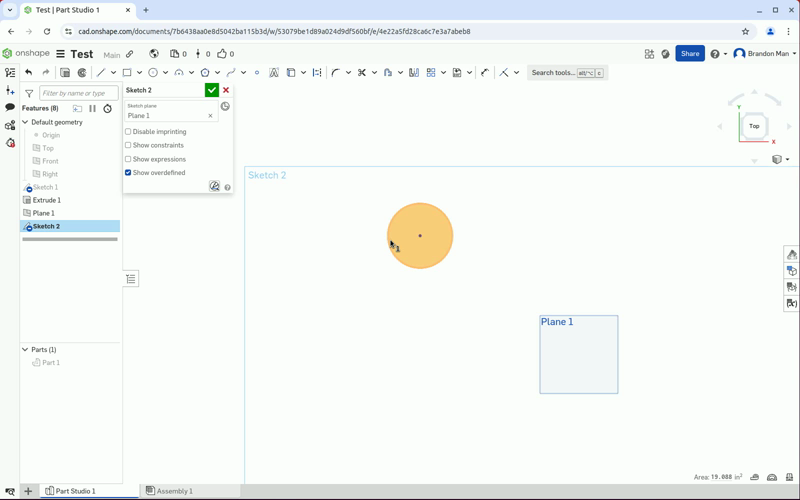
scroll(-6)
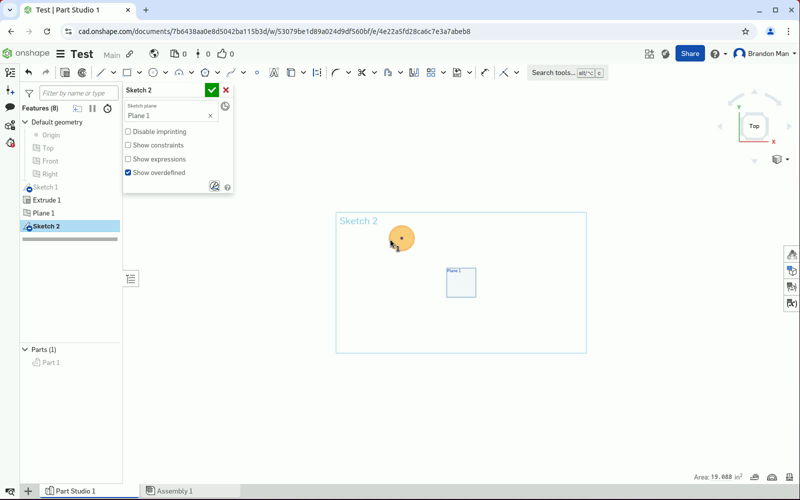
mouse_move(73, 352)
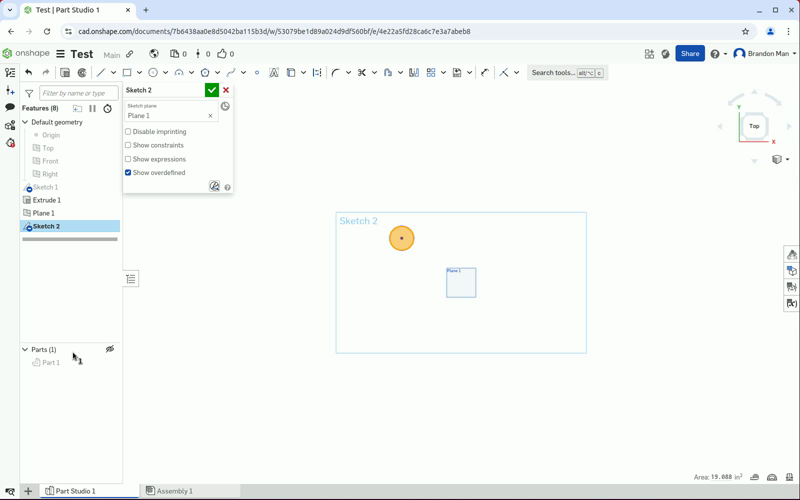
key(shift+y)
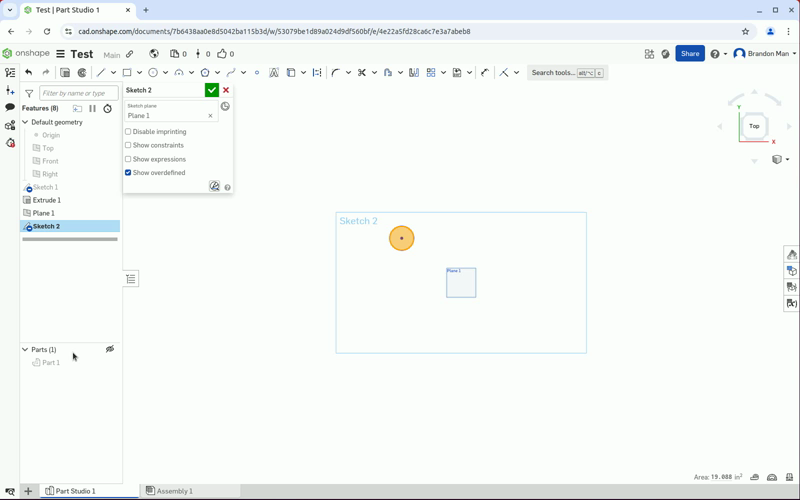
key(shift+e)
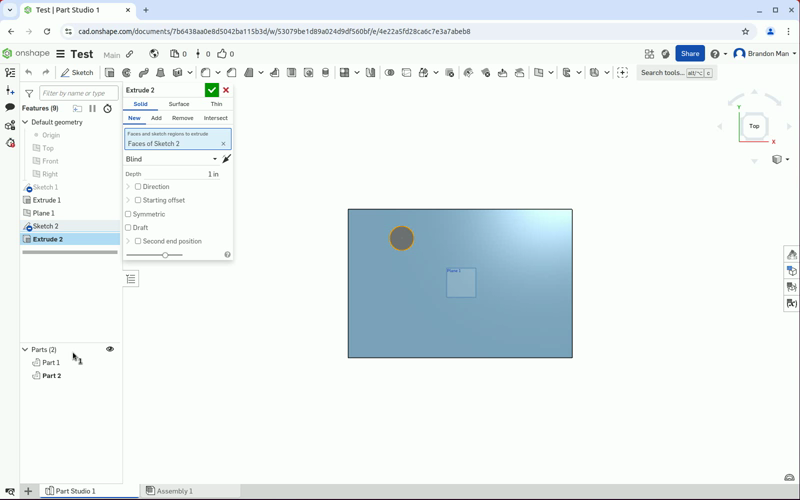
mouse_move(143, 106)
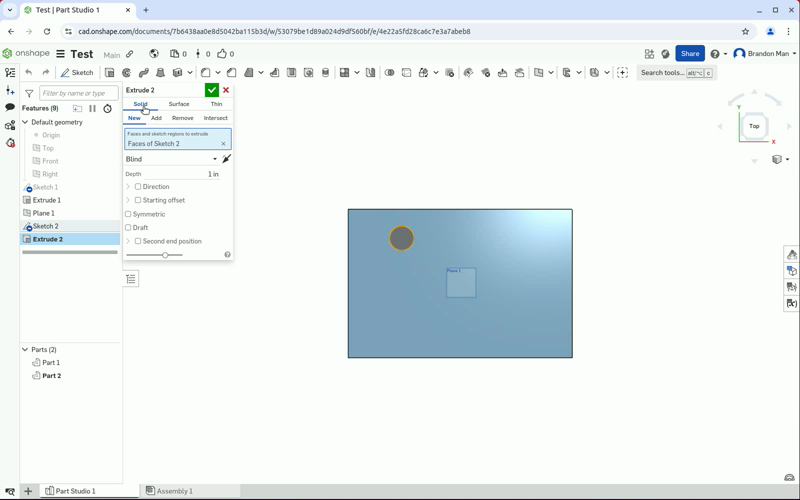
click(143, 106)
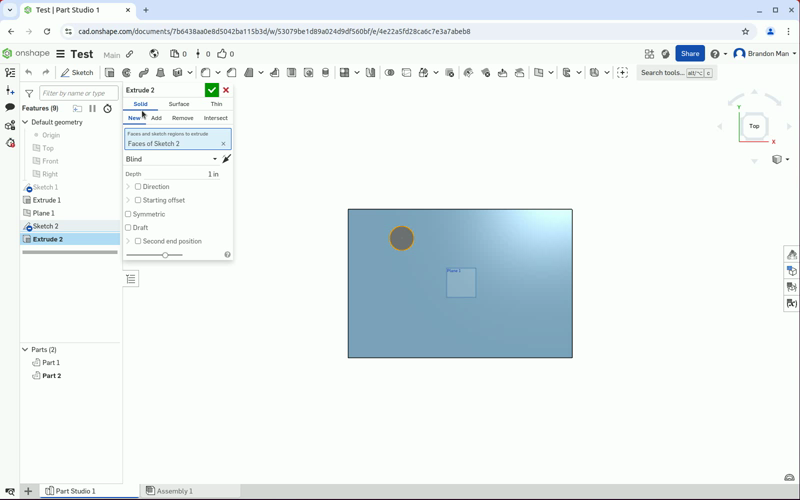
mouse_move(137, 120)
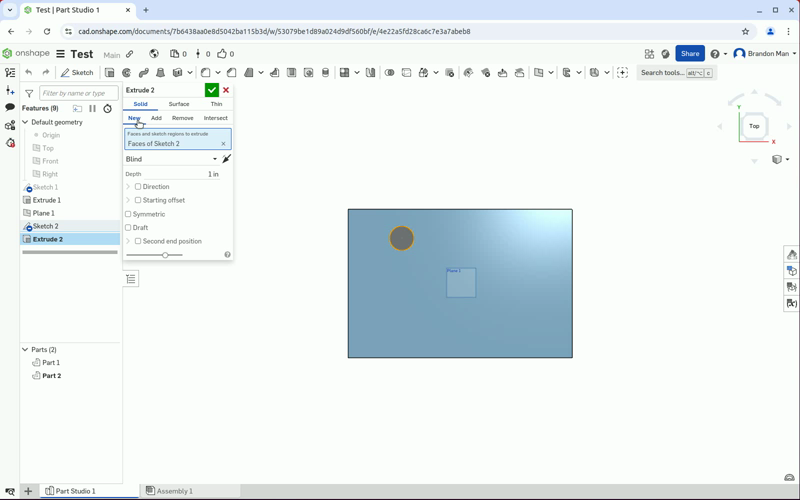
click(137, 120)
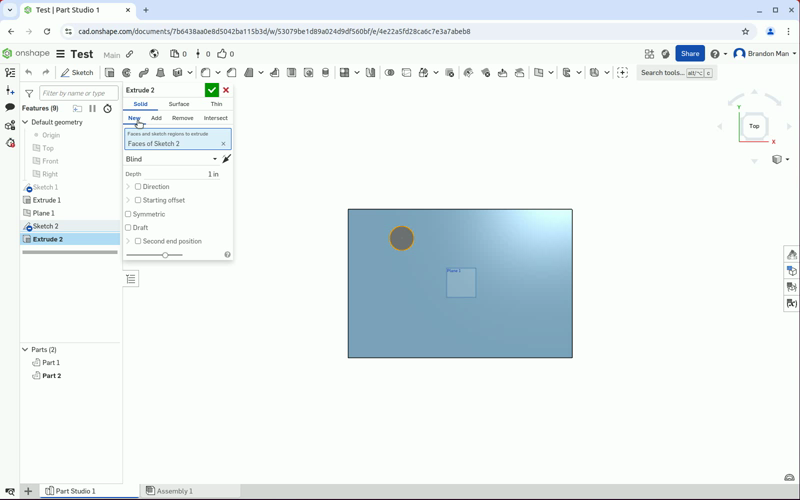
key(tab, 4)
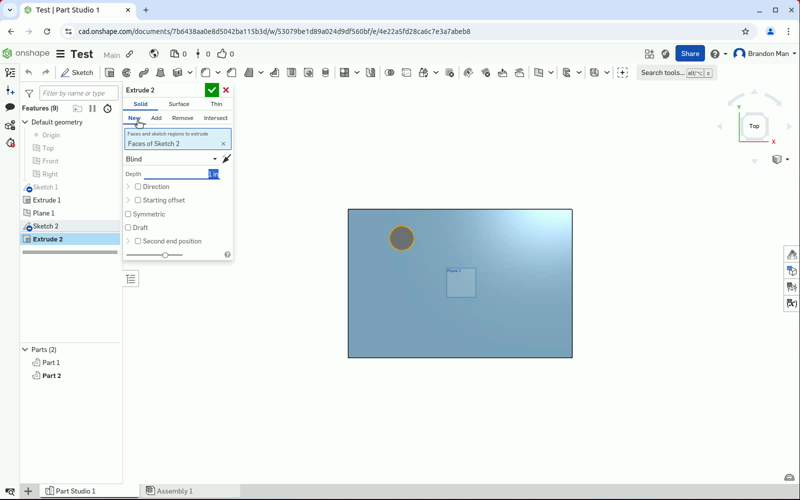
text(15.405)
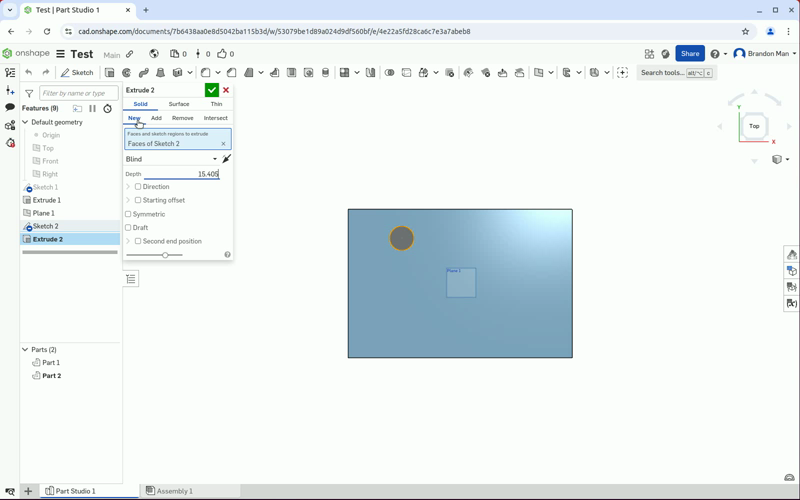
key(enter)
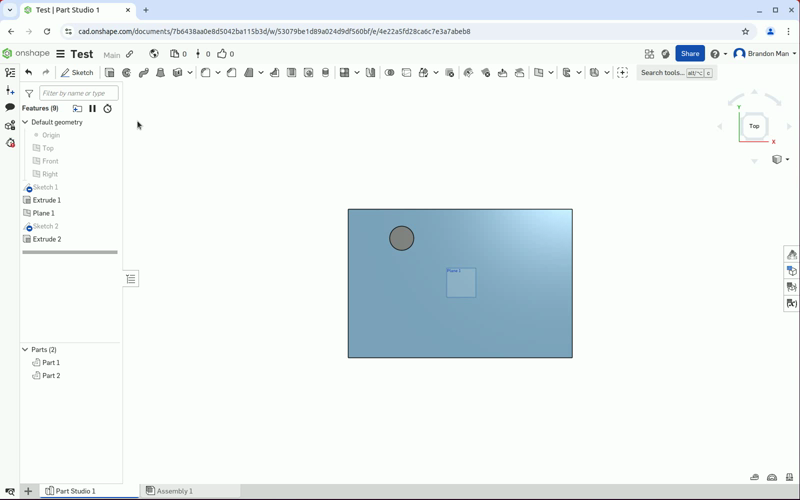
key(shift+h)
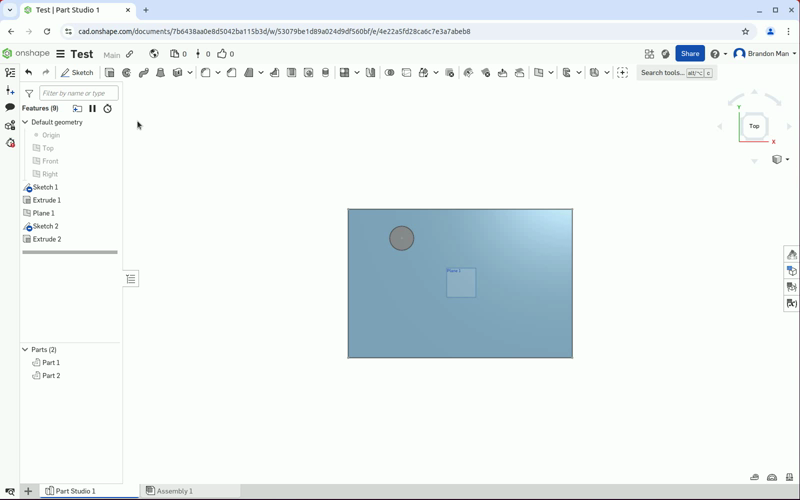
key(shift+h)
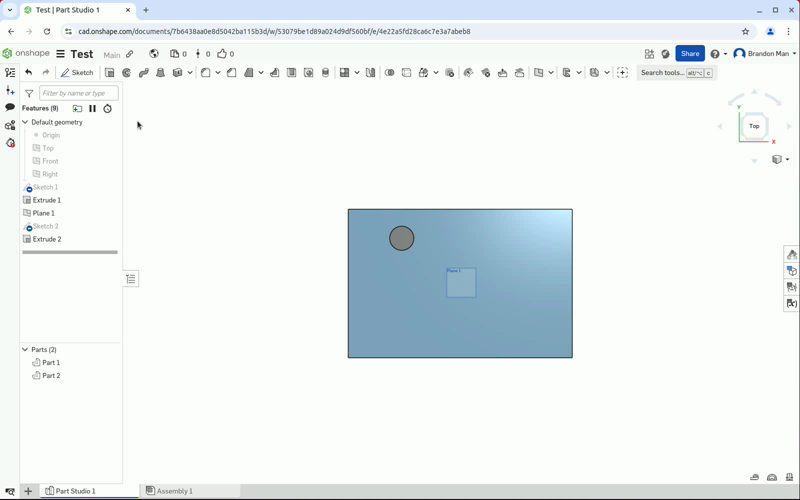
mouse_move(73, 189)
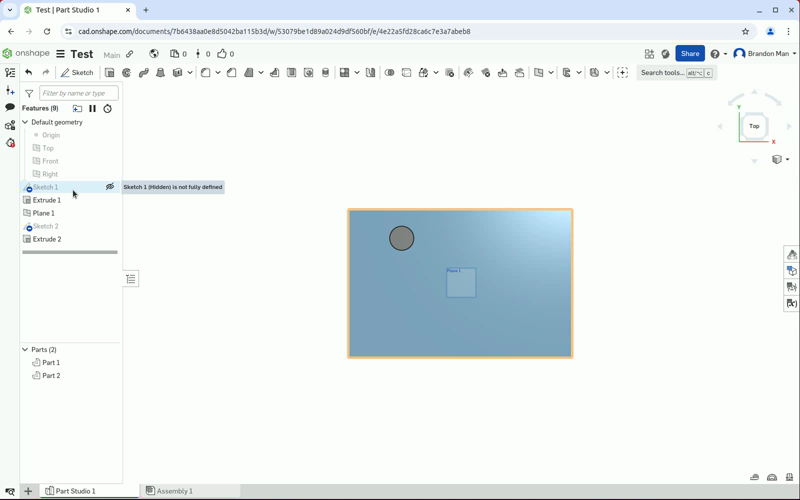
click(73, 189)
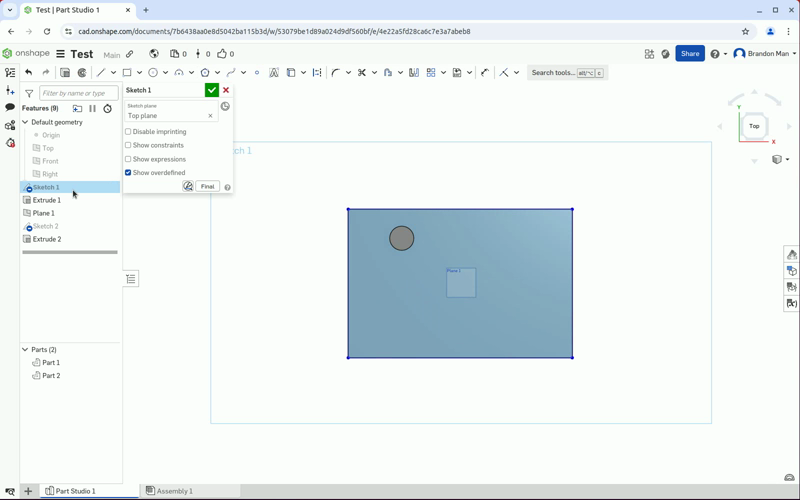
mouse_move(229, 92)
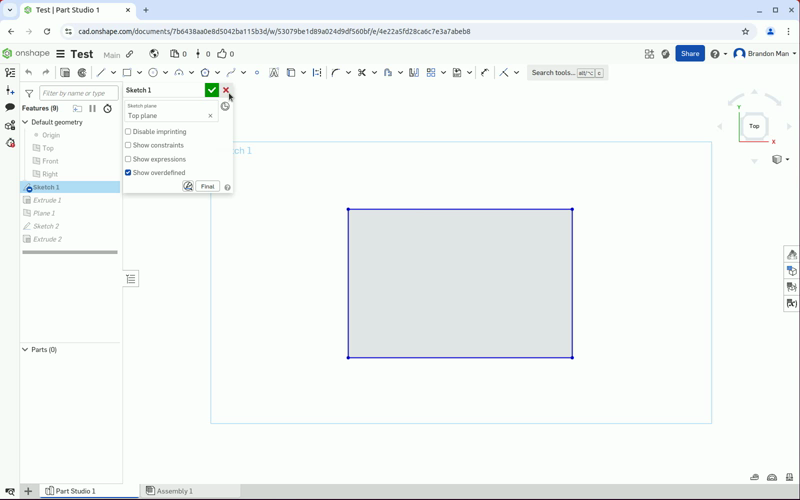
click(229, 92)
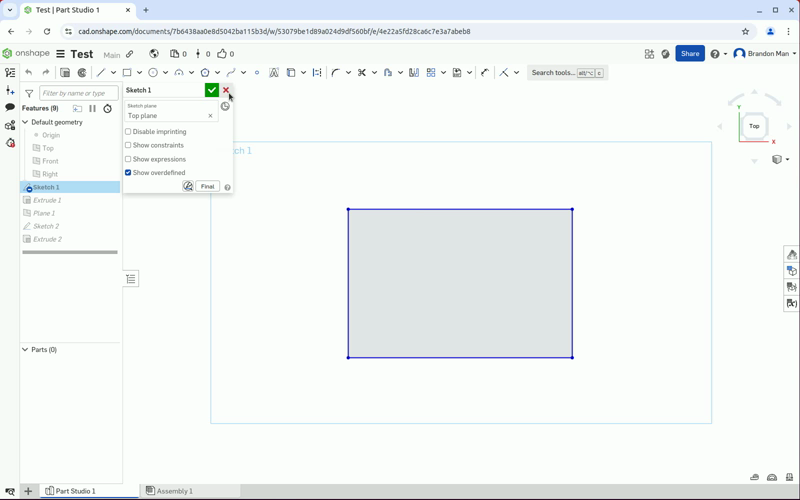
key(shift+s)
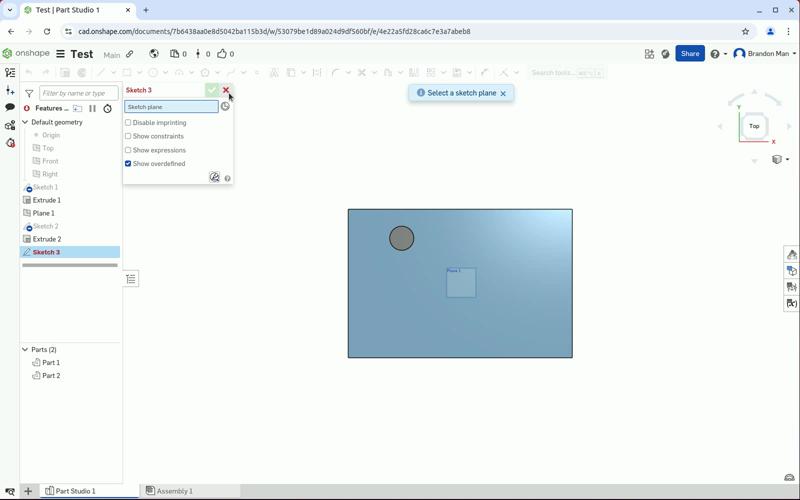
mouse_move(73, 215)
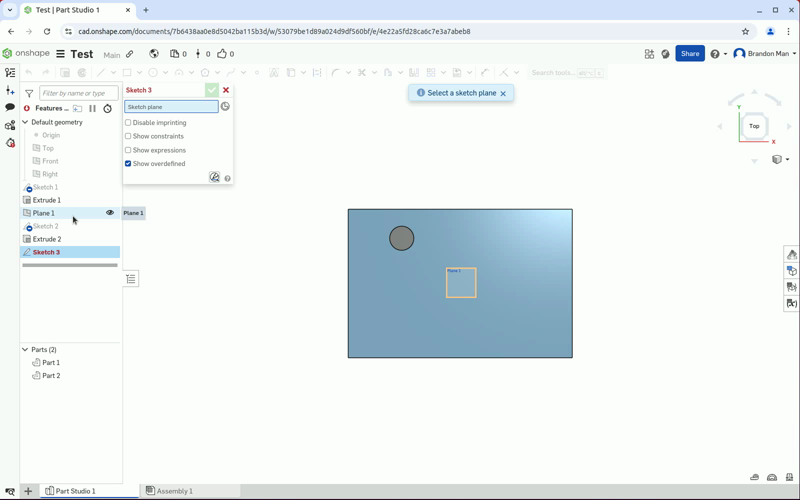
click(73, 215)
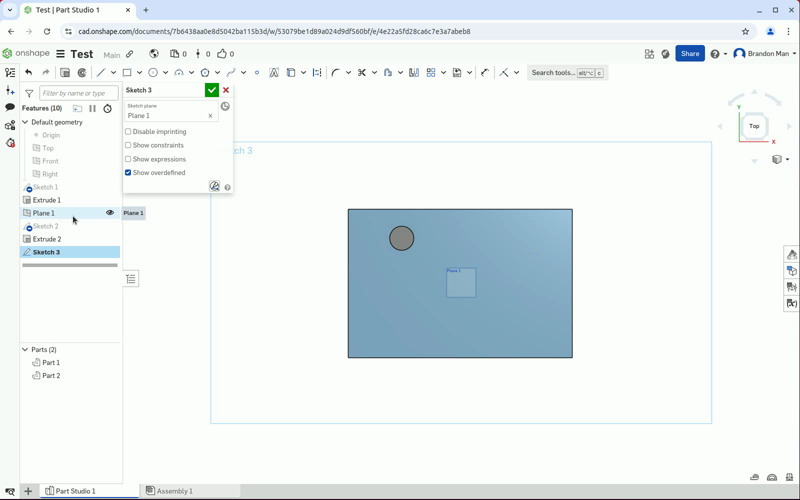
mouse_move(73, 352)
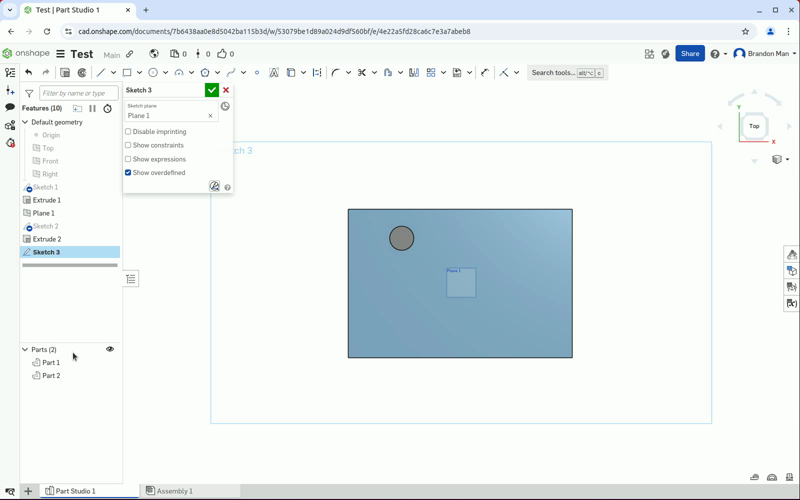
key(y)
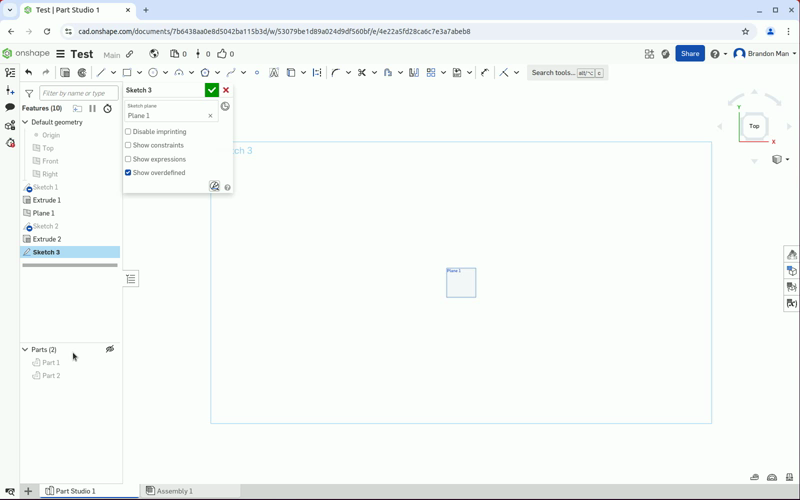
key(c)
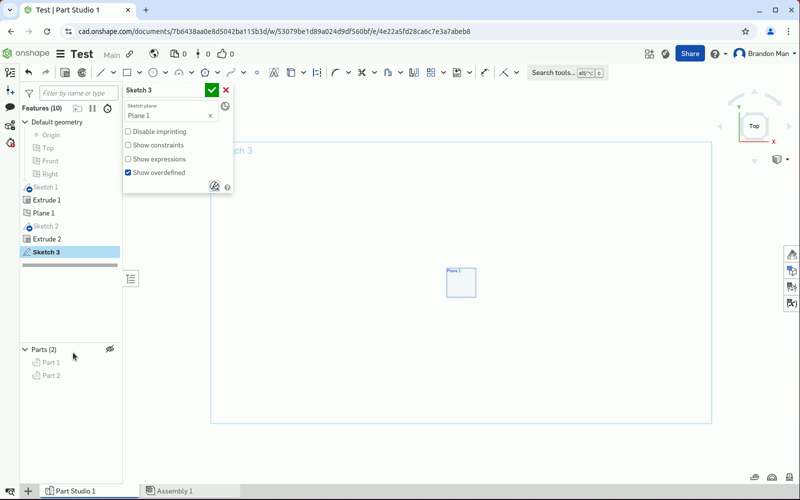
key_down(shift)
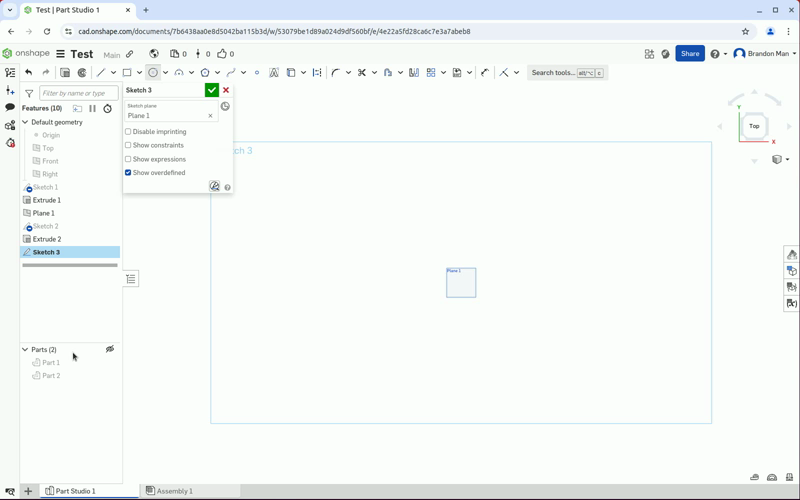
mouse_move(401, 327)
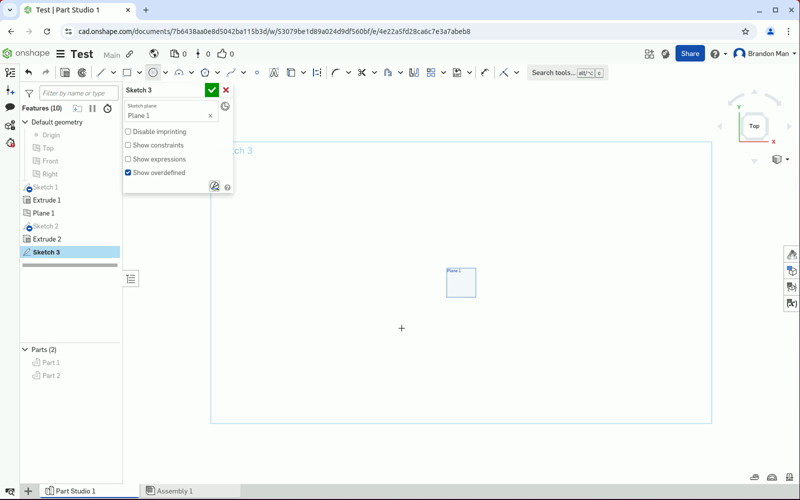
click(401, 327)
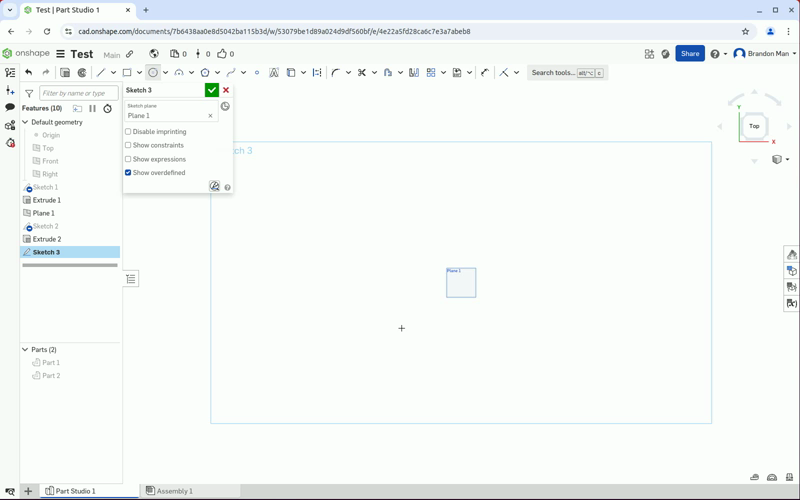
key_up(shift)
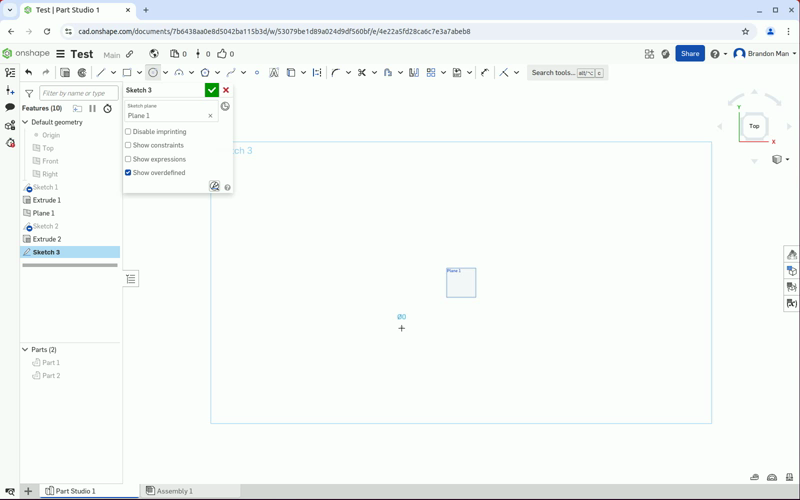
mouse_move(413, 327)
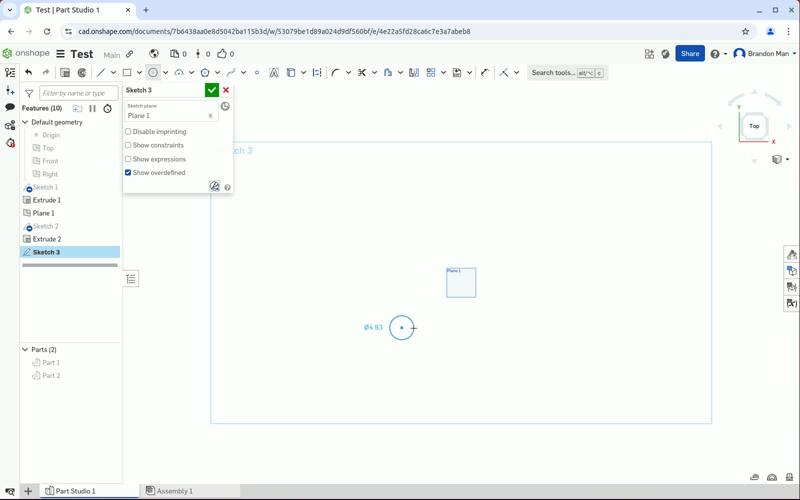
click(413, 327)
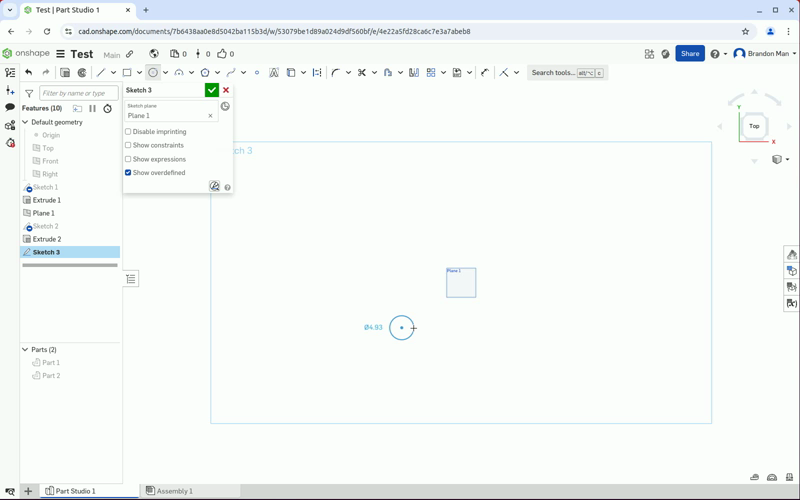
key(esc)
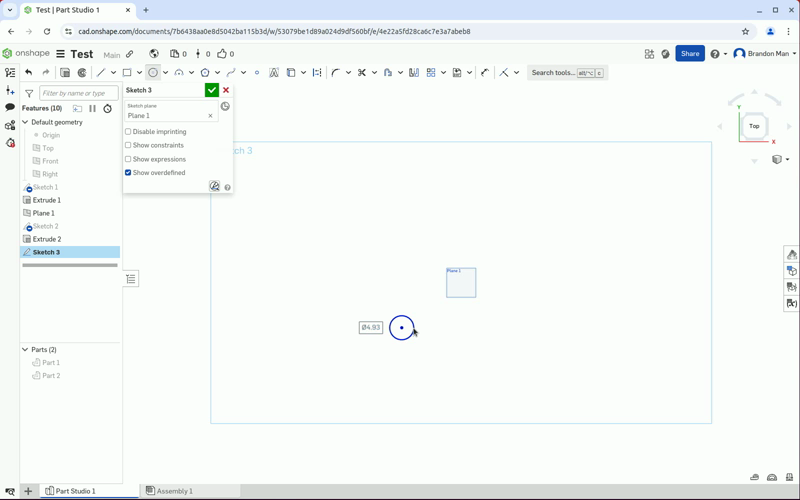
mouse_move(397, 323)
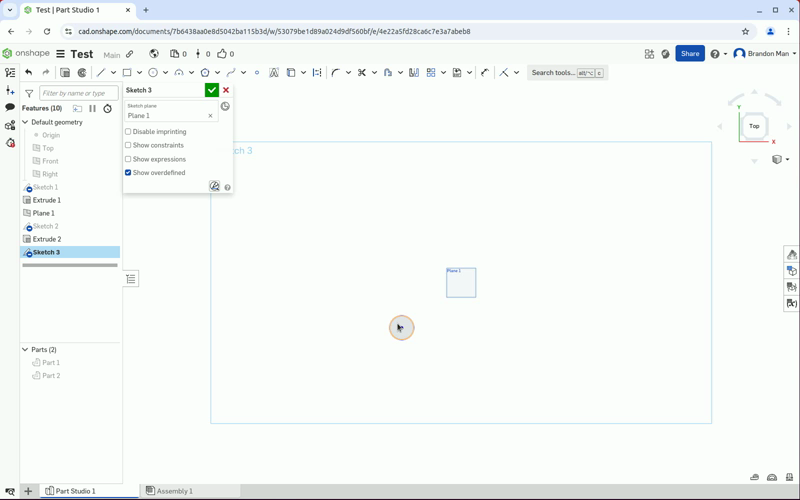
scroll(6)
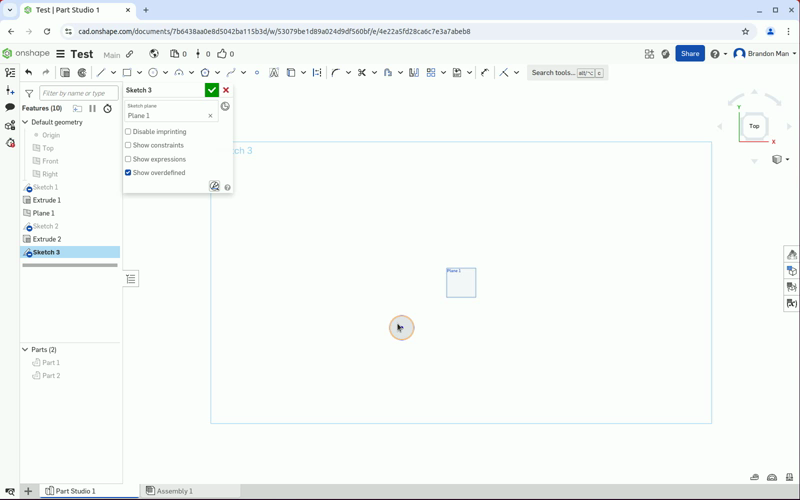
scroll(6)
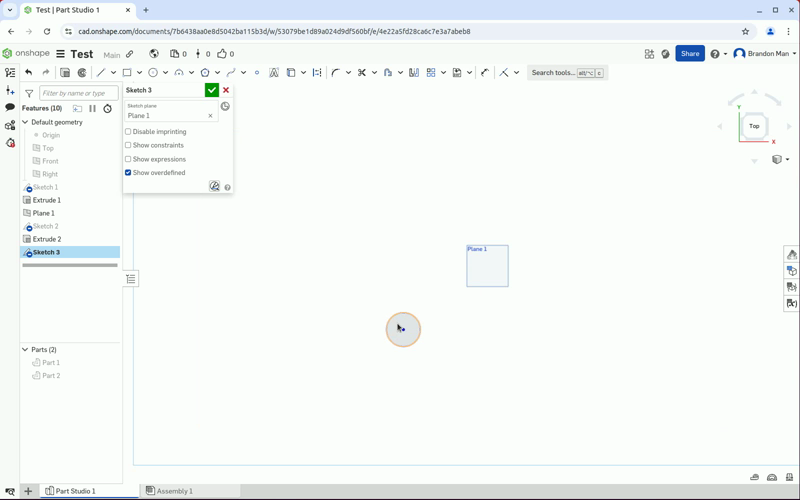
scroll(6)
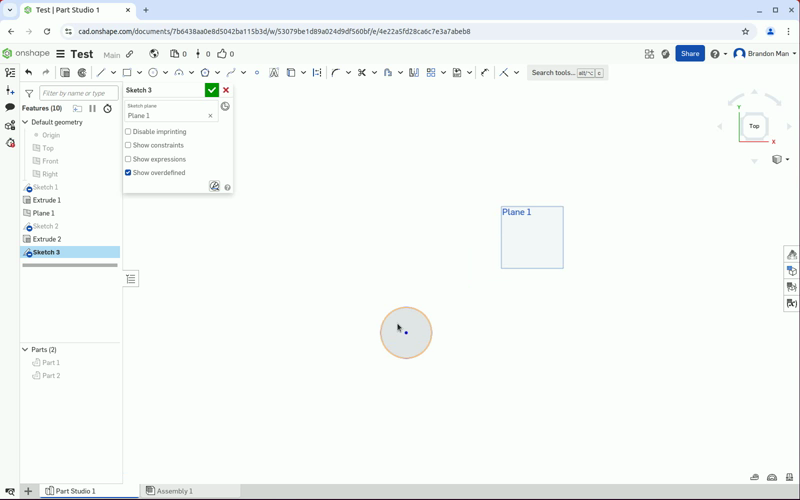
scroll(6)
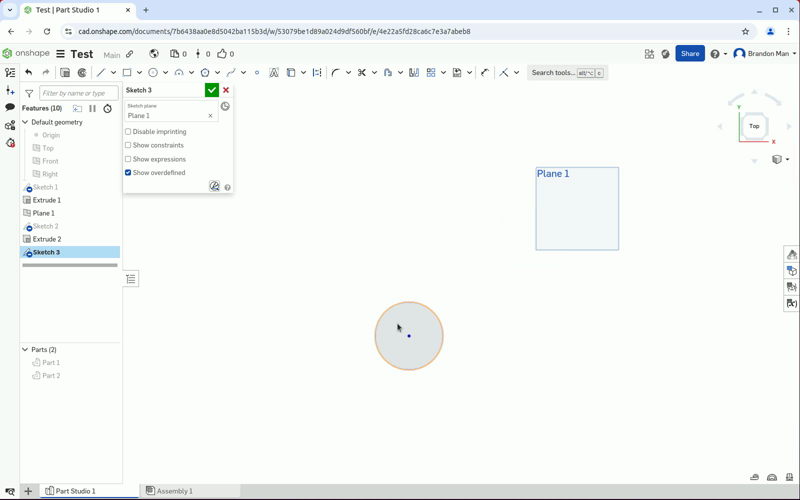
scroll(6)
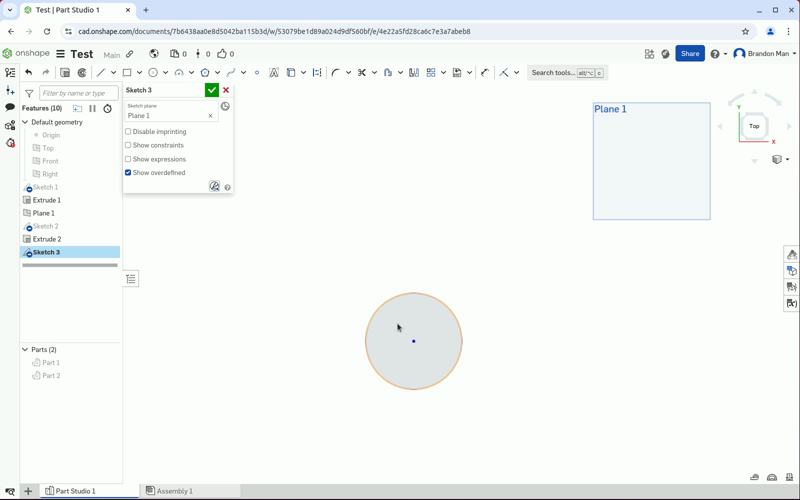
scroll(6)
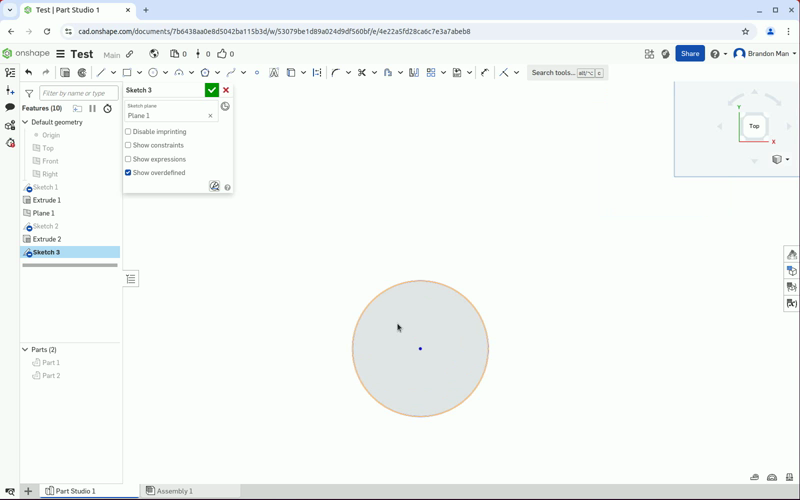
scroll(6)
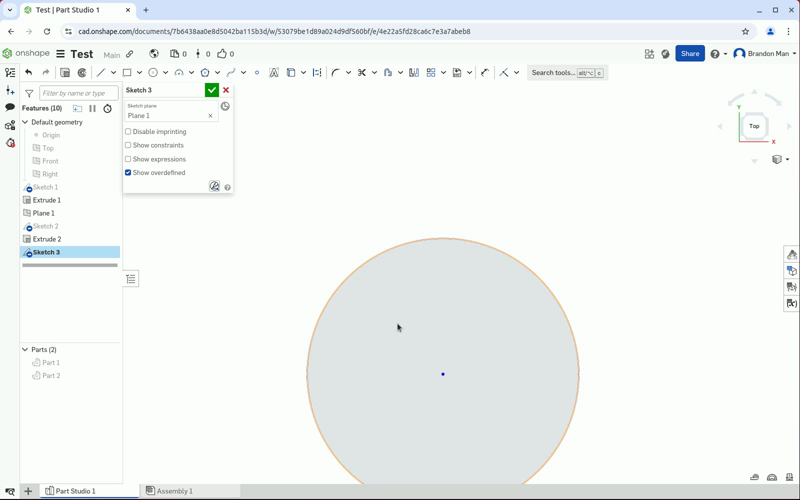
click(397, 323)
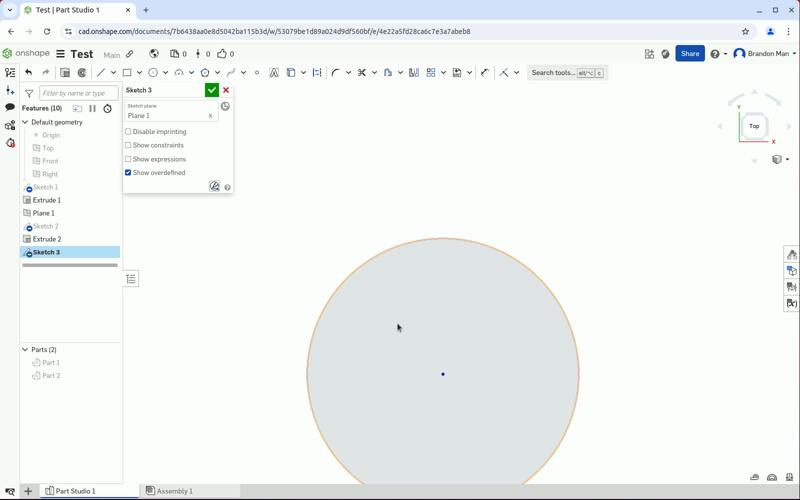
scroll(-6)
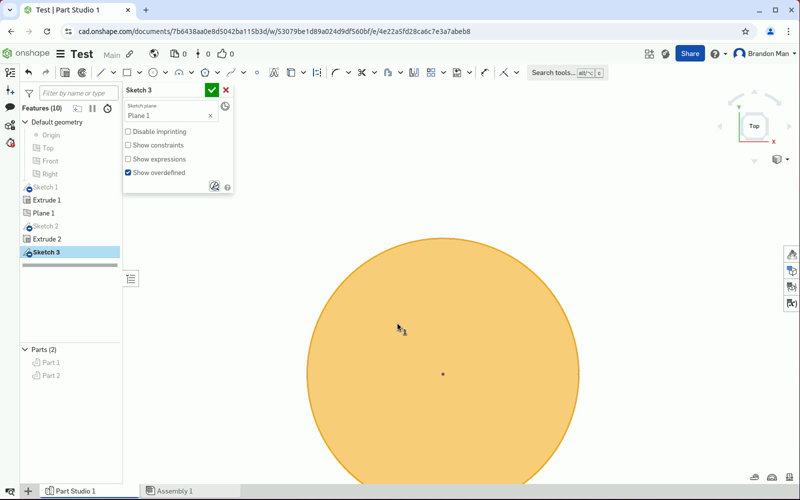
scroll(-6)
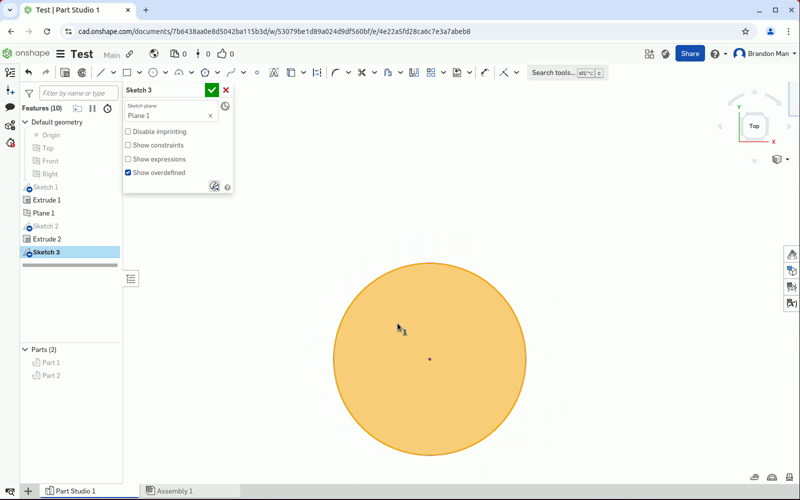
scroll(-6)
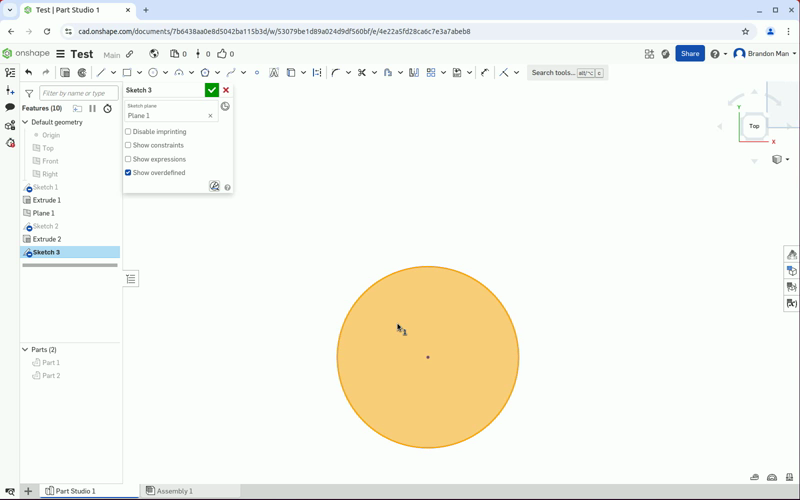
scroll(-6)
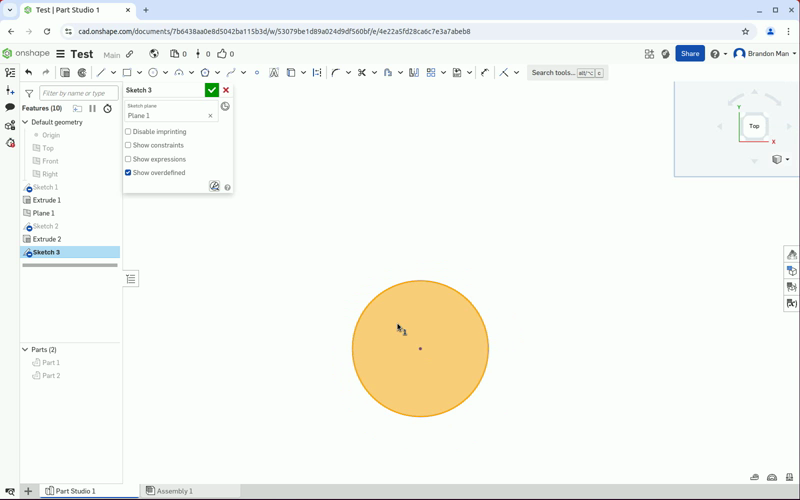
scroll(-6)
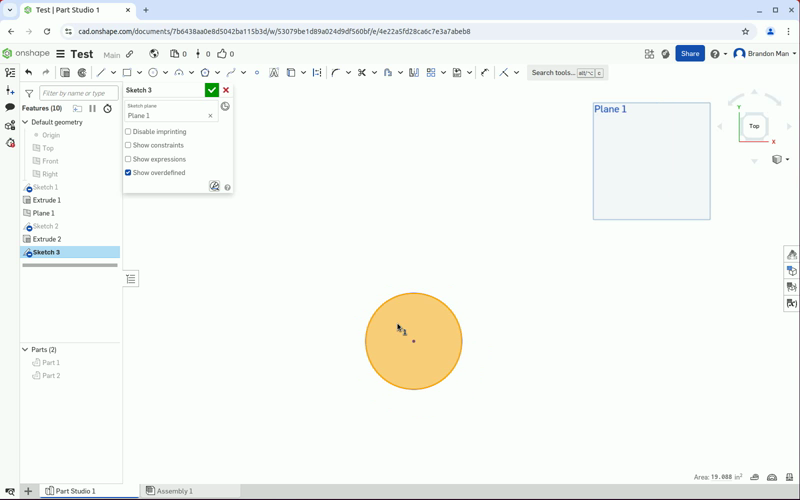
scroll(-6)
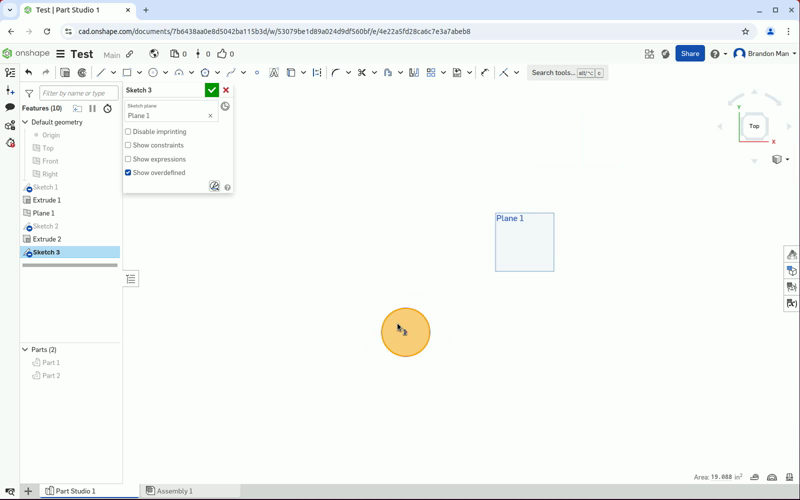
scroll(-6)
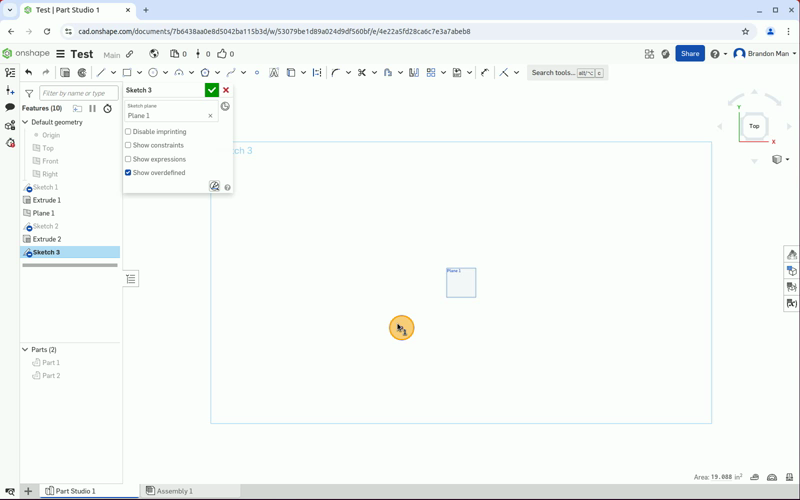
mouse_move(73, 352)
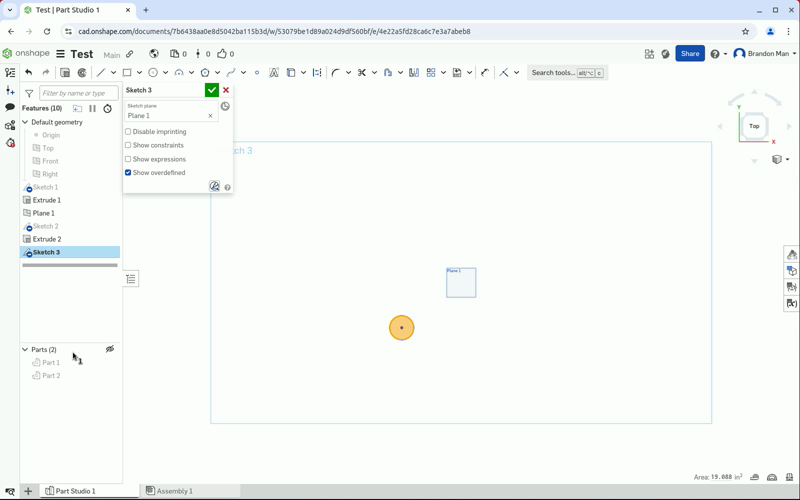
key(shift+y)
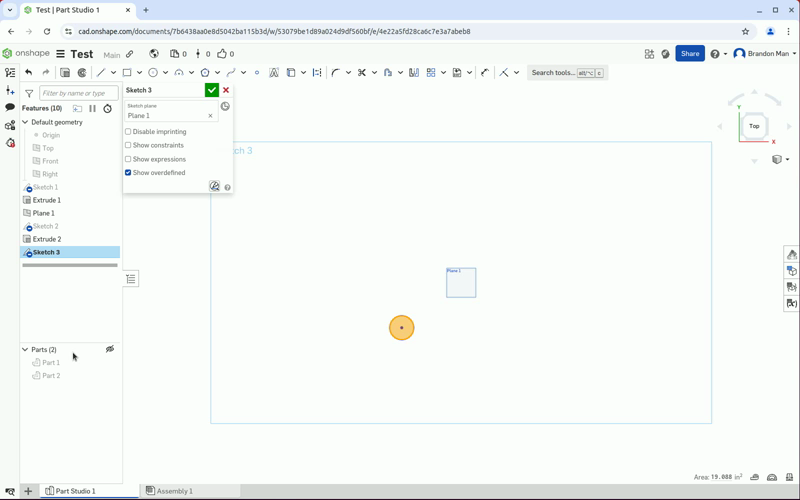
key(shift+e)
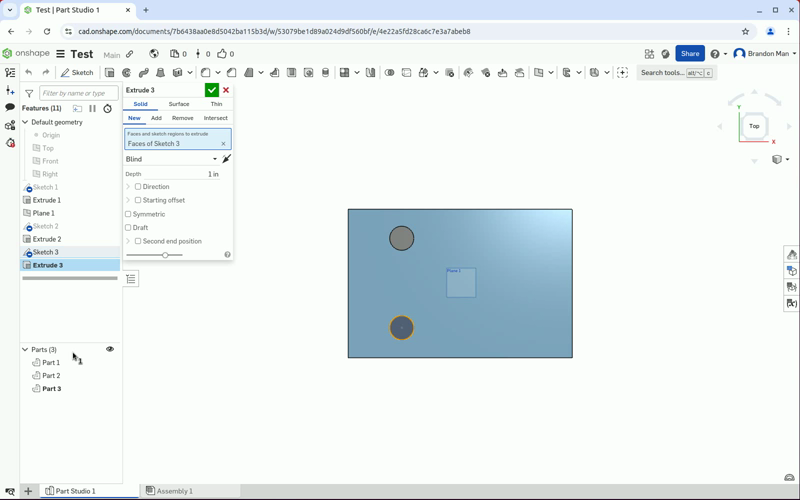
mouse_move(143, 106)
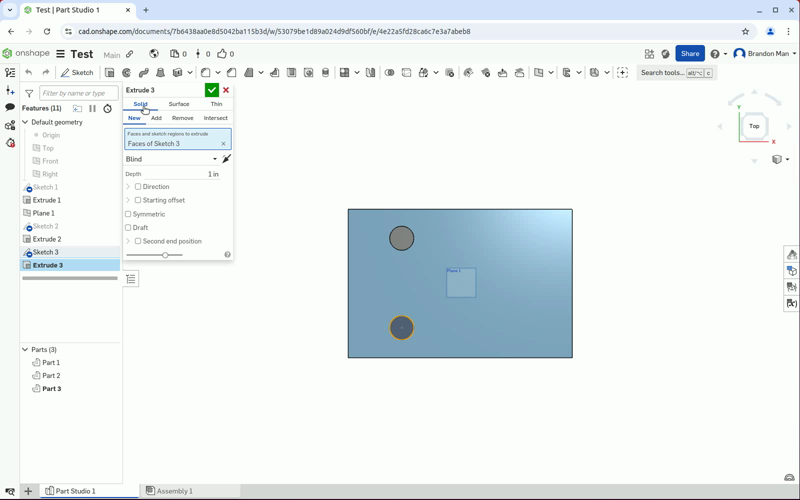
click(143, 106)
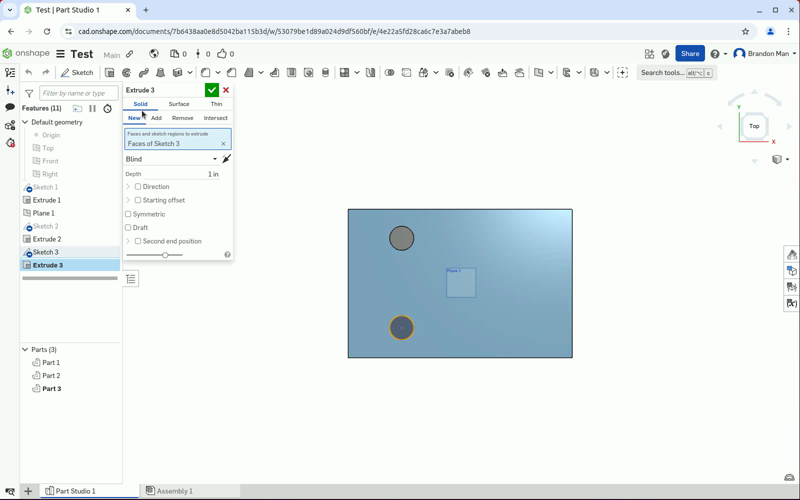
mouse_move(137, 120)
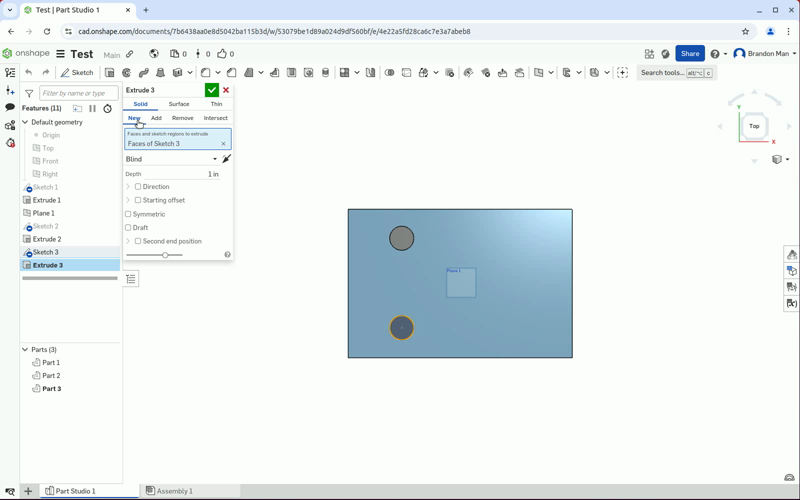
click(137, 120)
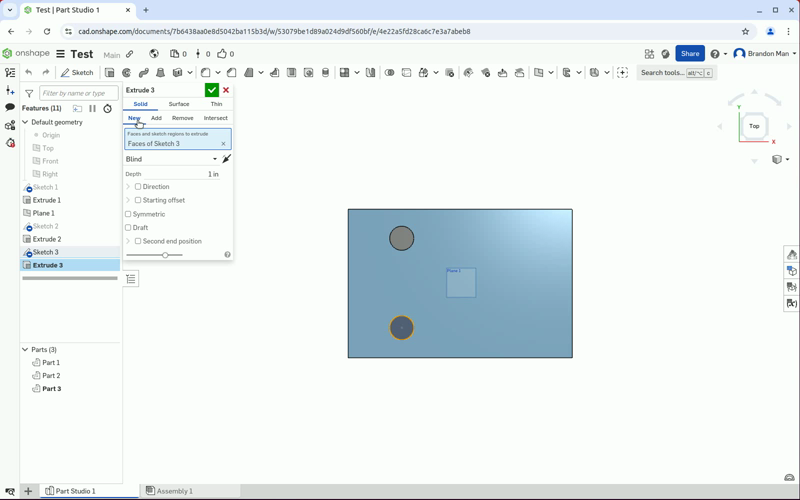
key(tab, 4)
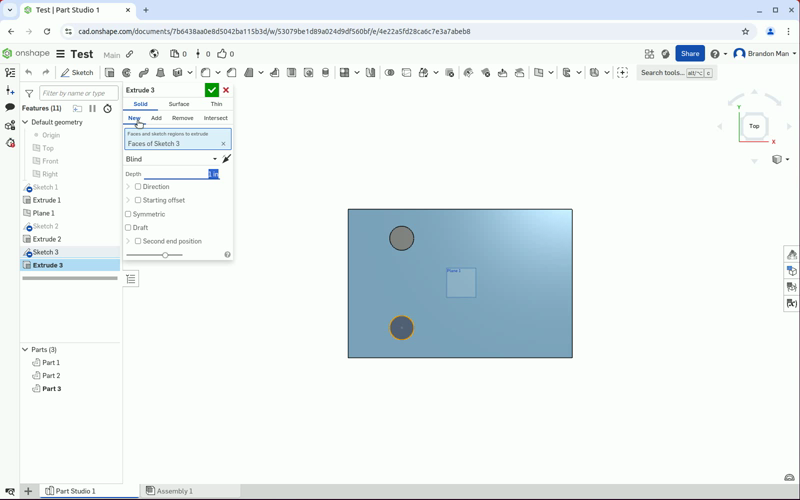
text(15.405)
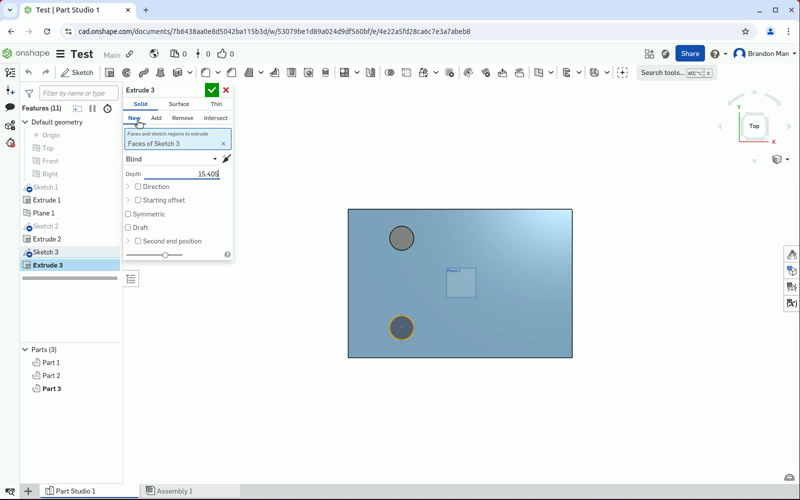
key(enter)
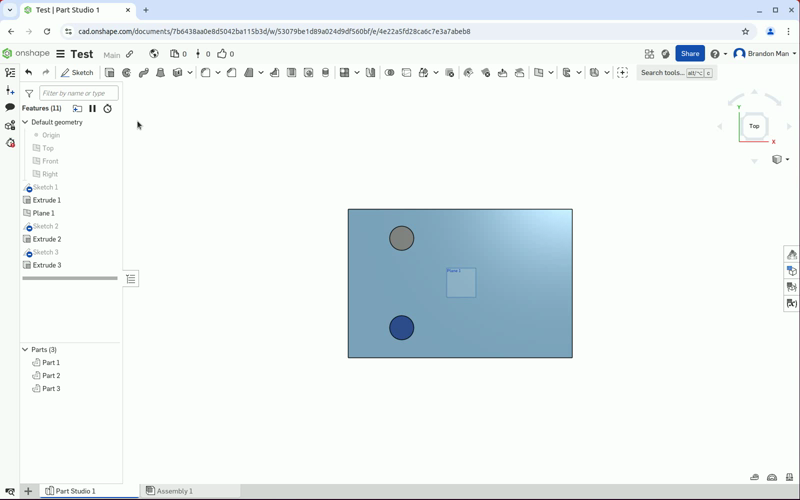
key(shift+h)
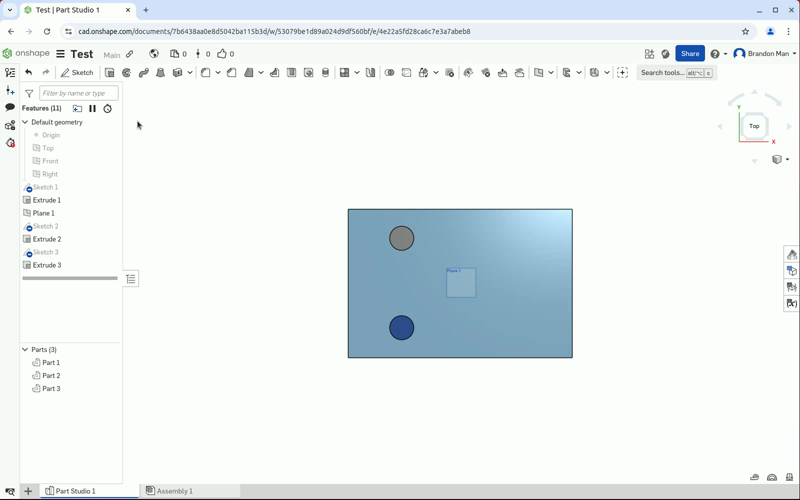
key(shift+h)
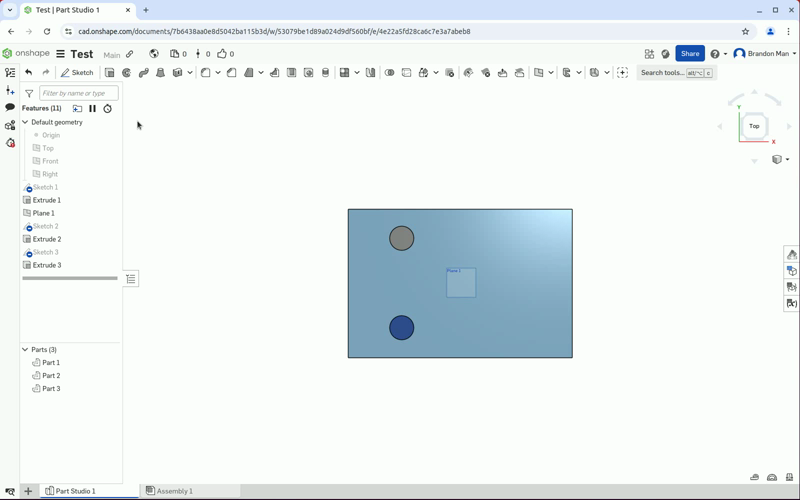
mouse_move(73, 189)
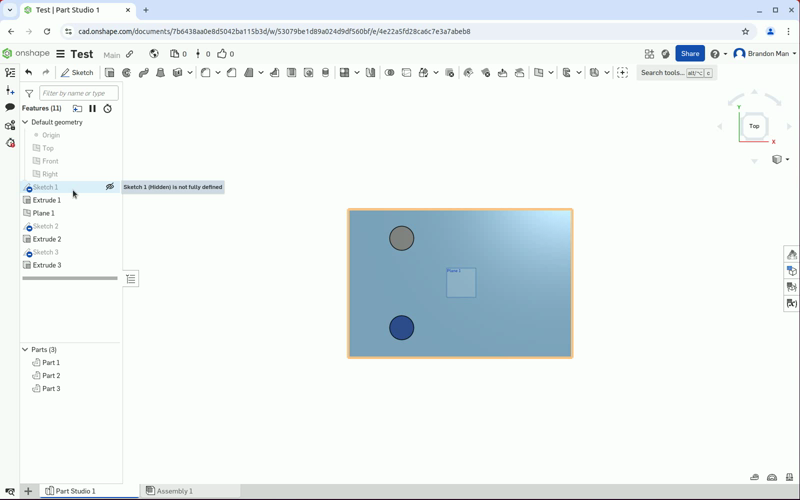
click(73, 189)
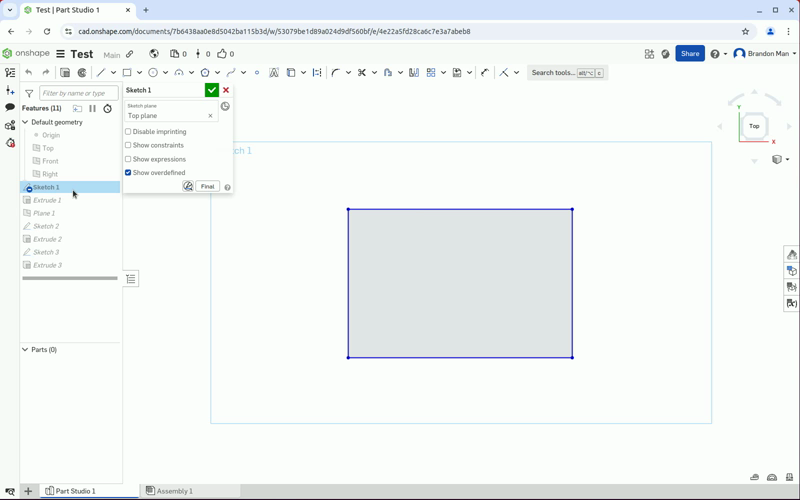
mouse_move(229, 92)
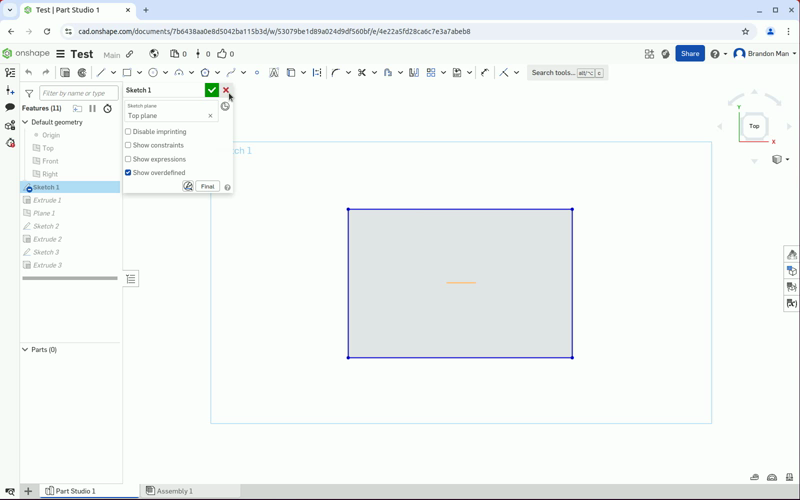
click(229, 92)
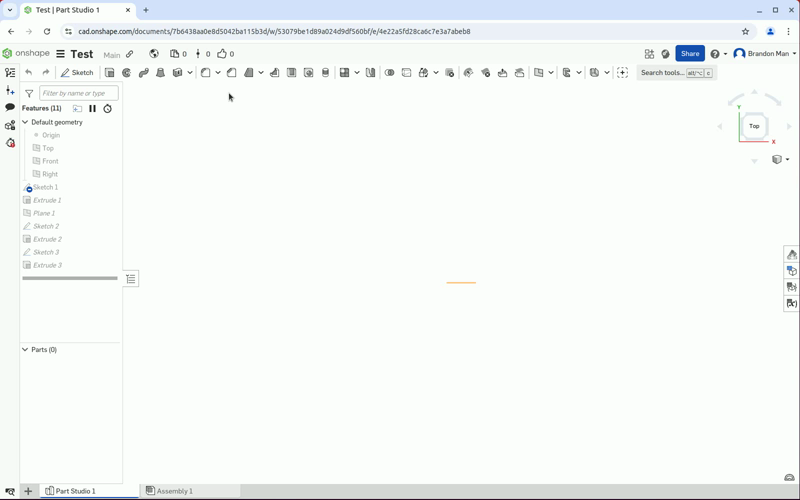
key(shift+s)
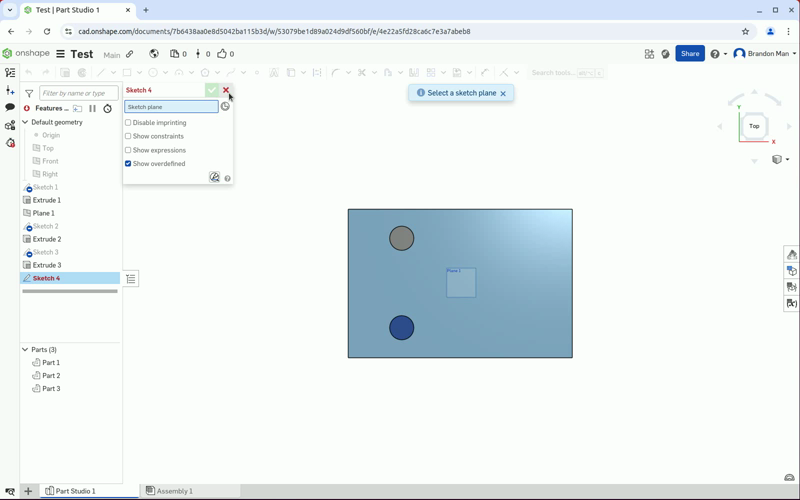
mouse_move(73, 215)
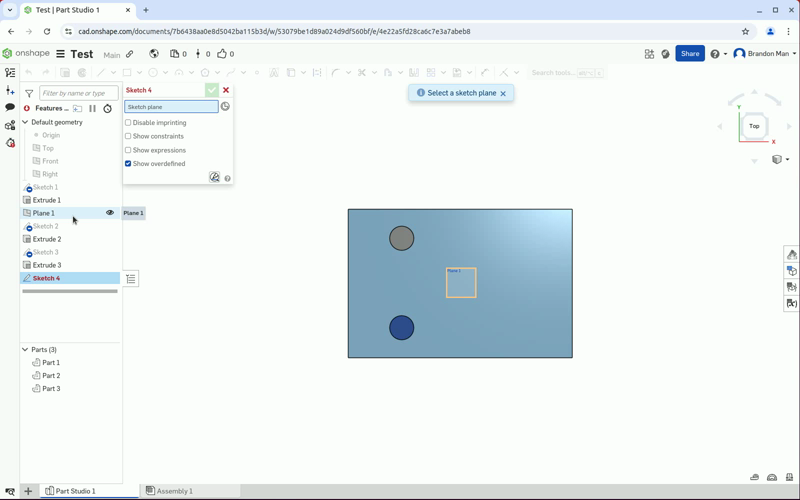
click(73, 215)
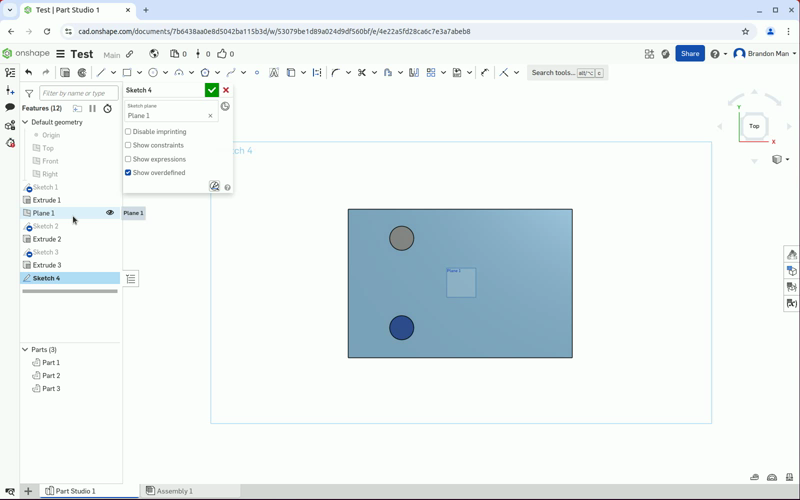
mouse_move(73, 352)
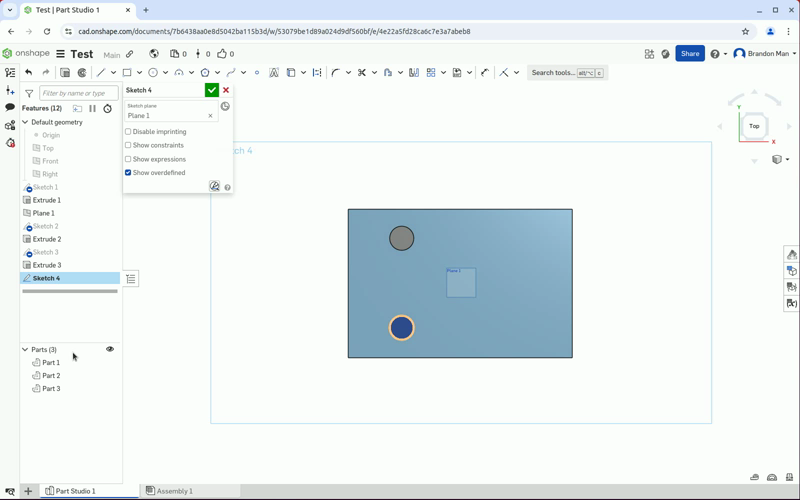
key(y)
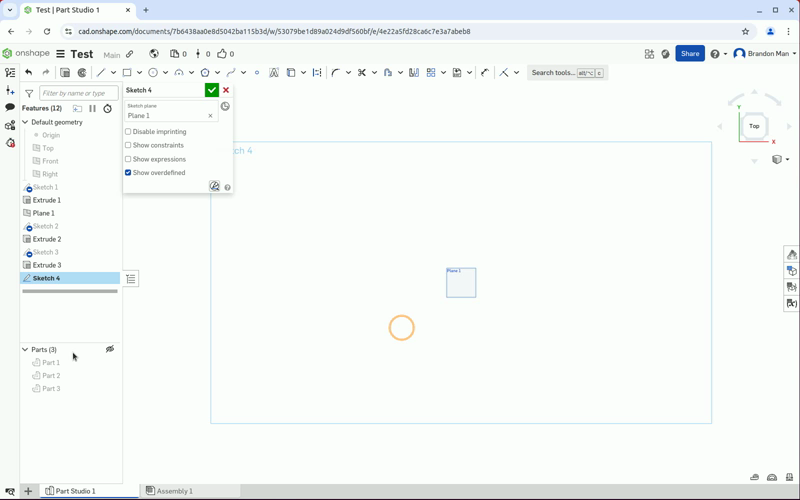
key(l)
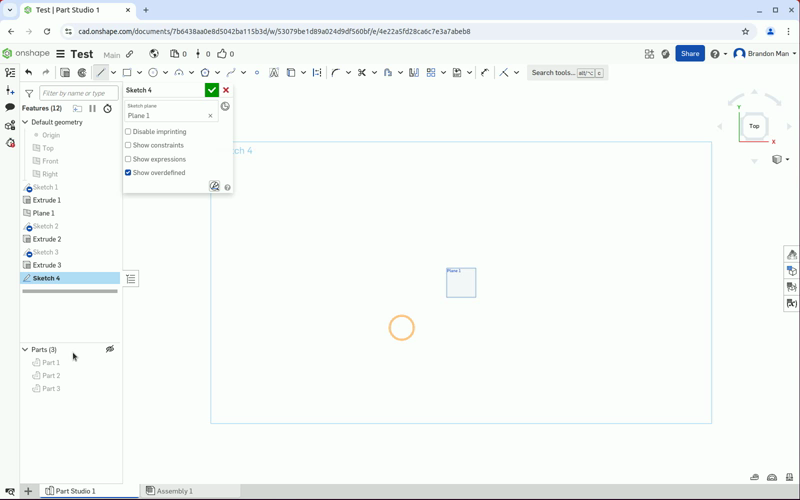
key_down(shift)
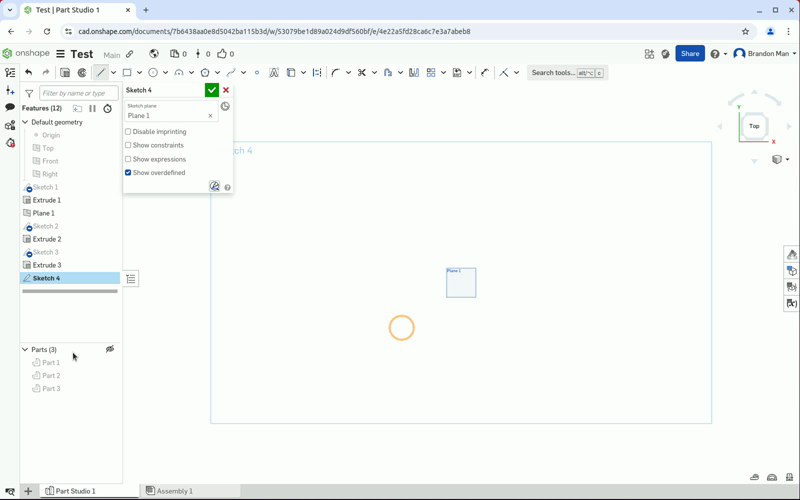
mouse_move(508, 238)
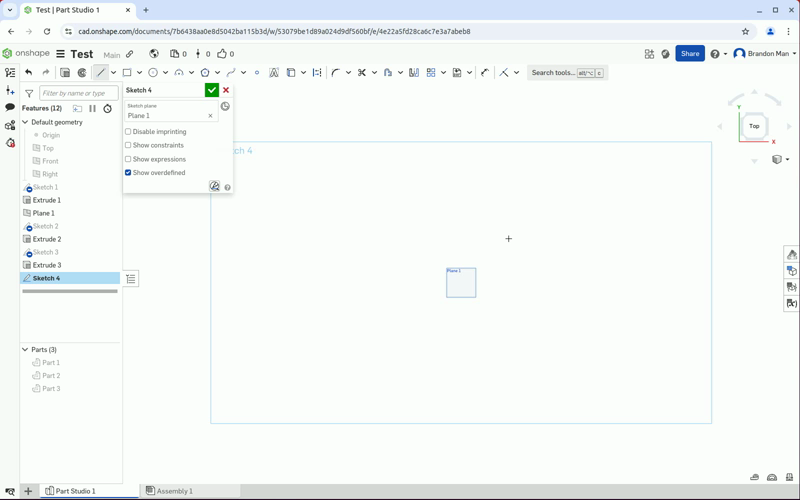
click(508, 238)
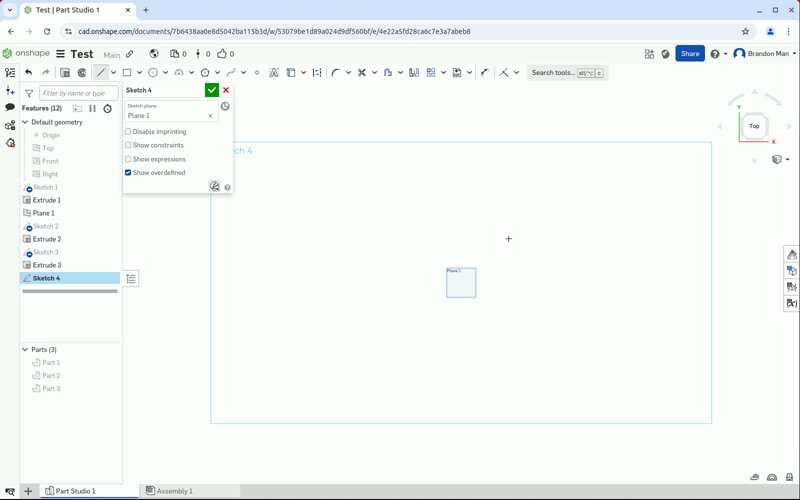
key_up(shift)
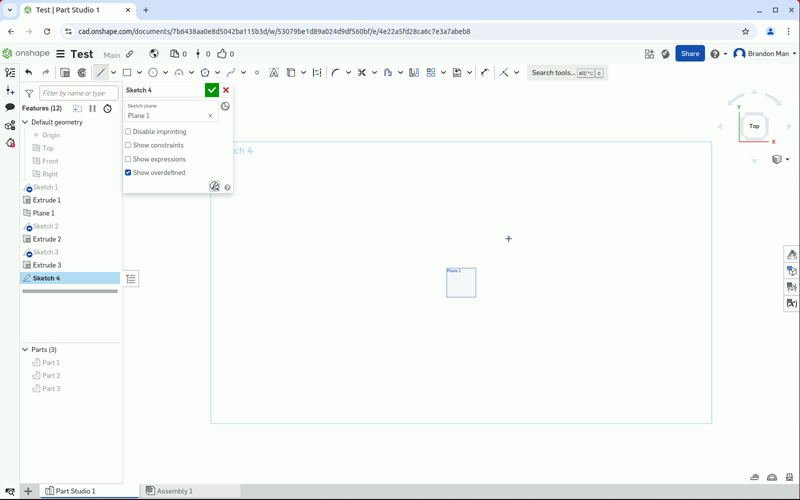
key_down(shift)
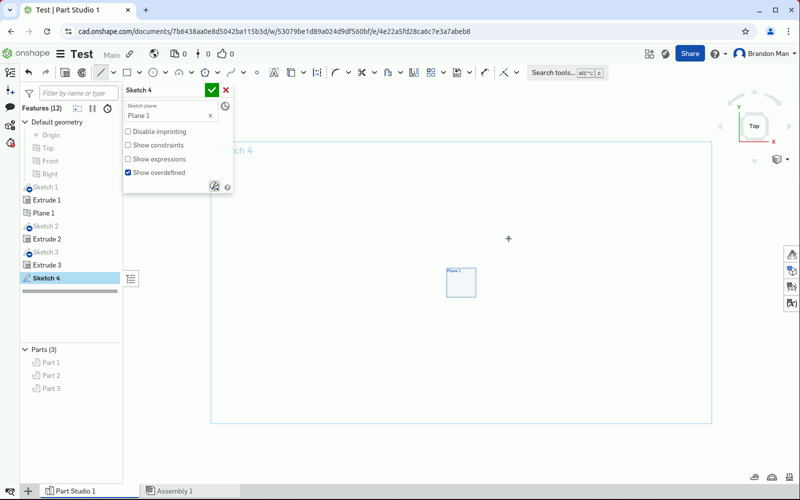
mouse_move(538, 238)
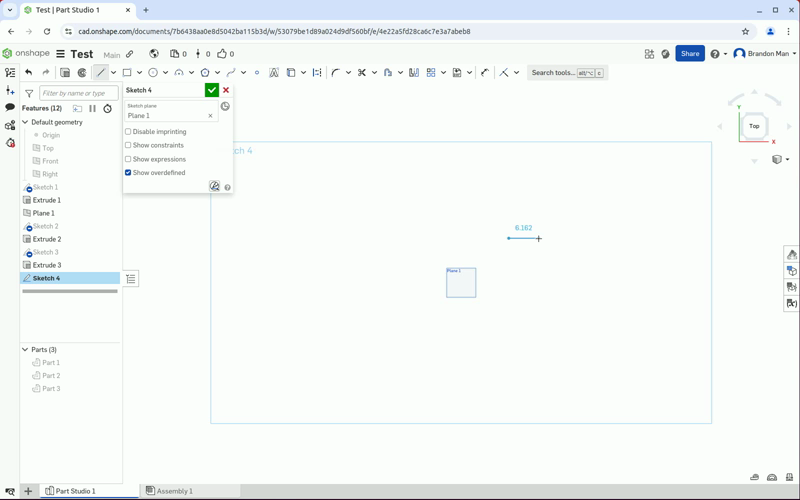
mouse_move(521, 238)
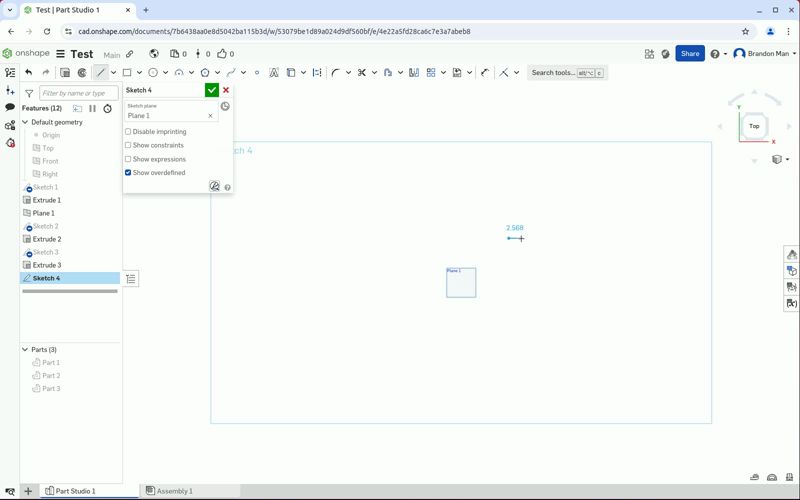
click(521, 238)
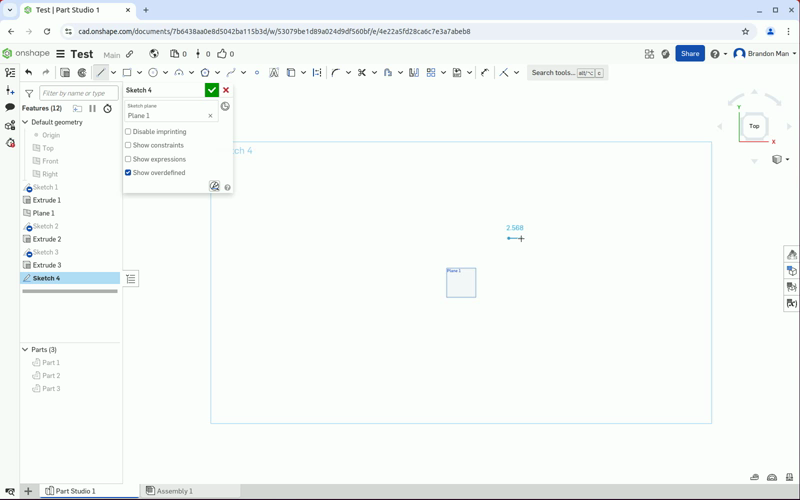
key_up(shift)
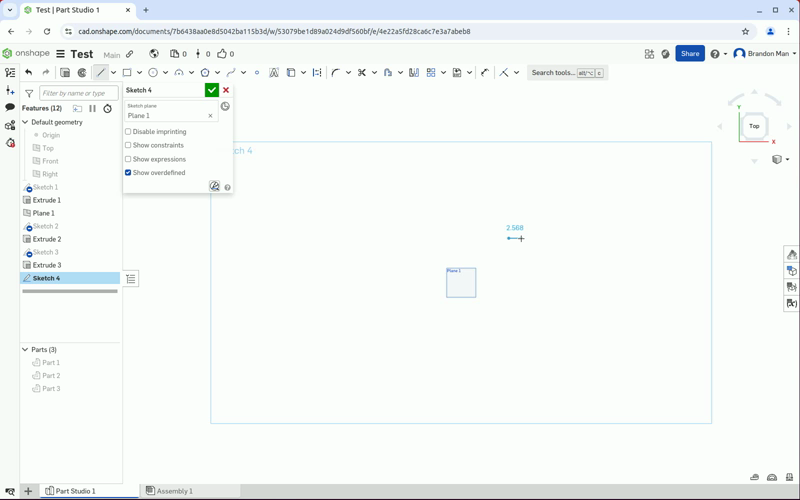
key_down(shift)
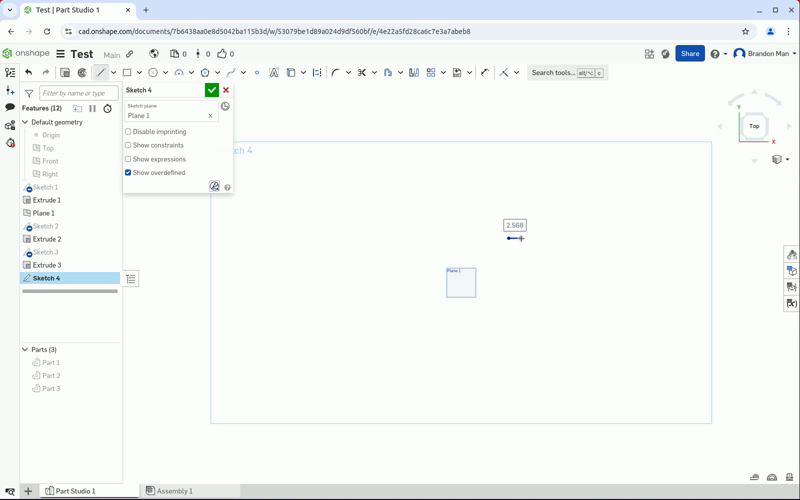
mouse_move(551, 238)
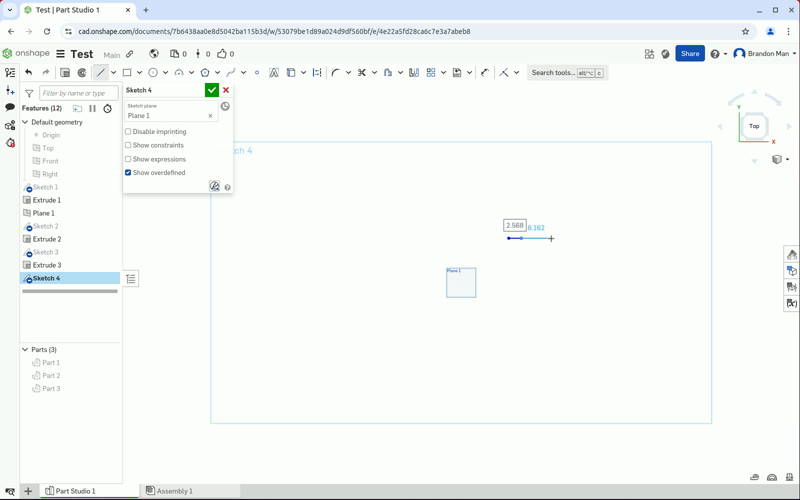
mouse_move(521, 250)
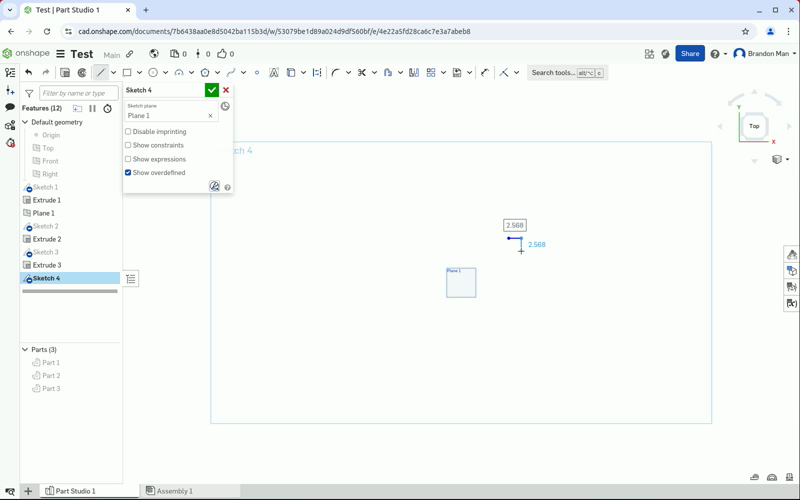
click(521, 250)
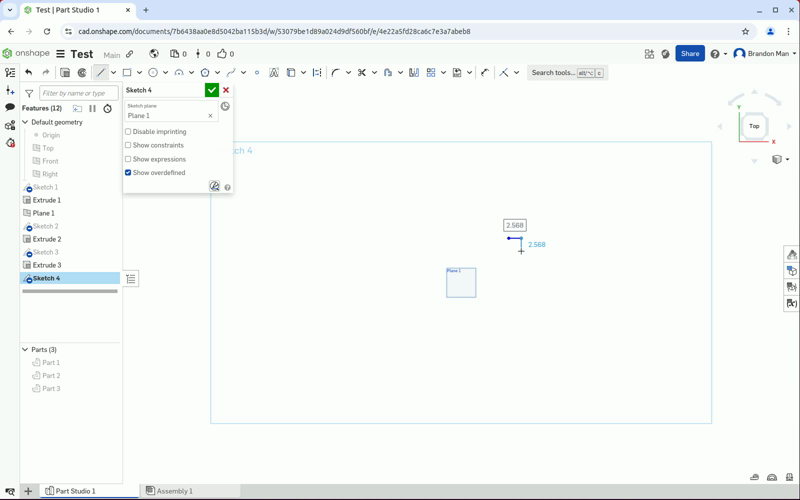
key_up(shift)
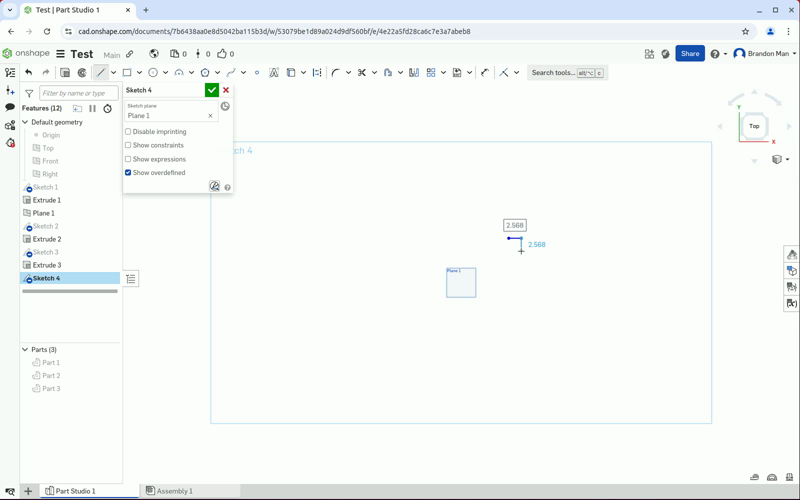
key(esc)
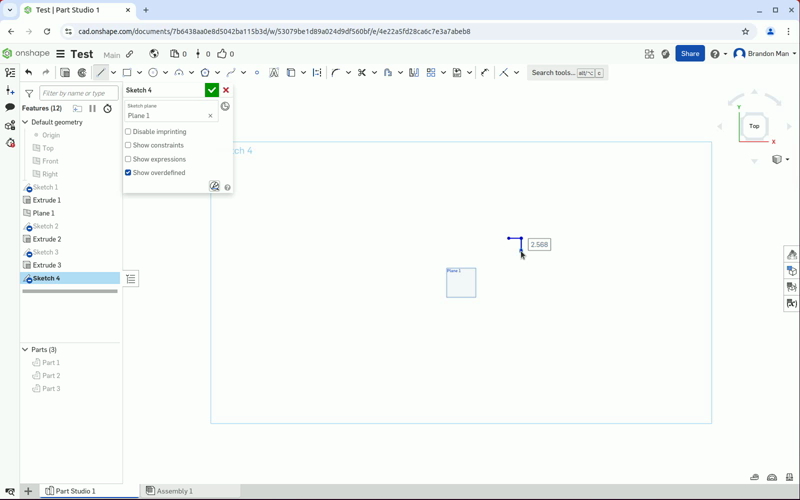
key(a)
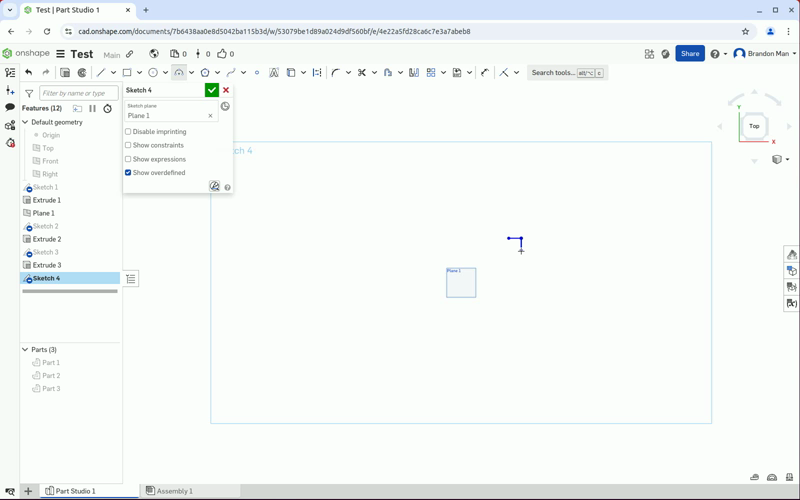
mouse_move(521, 250)
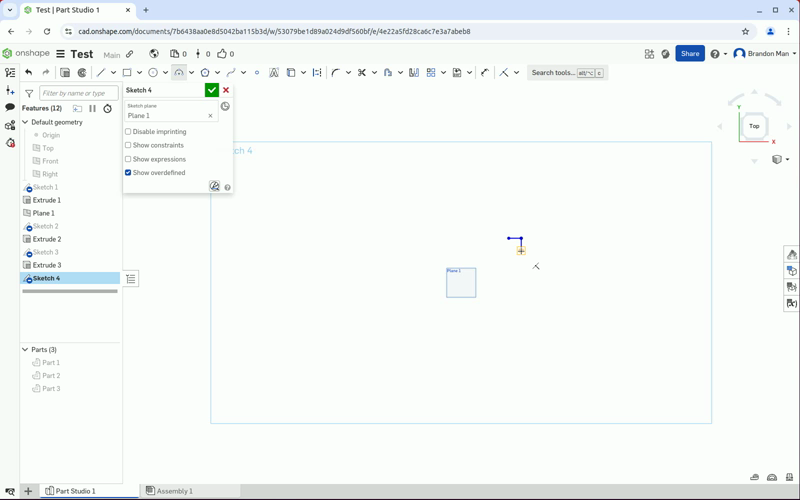
click(521, 250)
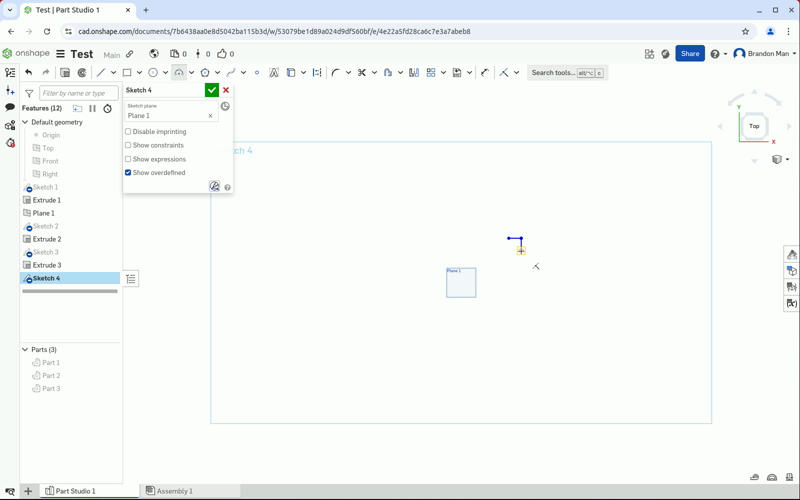
mouse_move(508, 238)
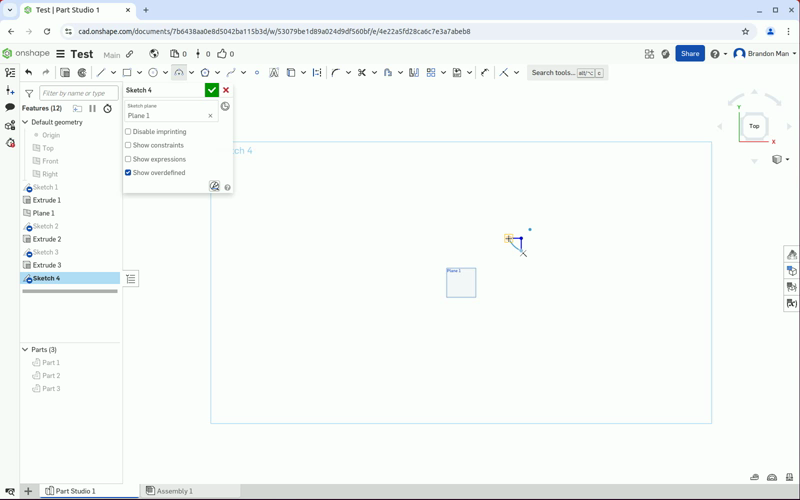
click(508, 238)
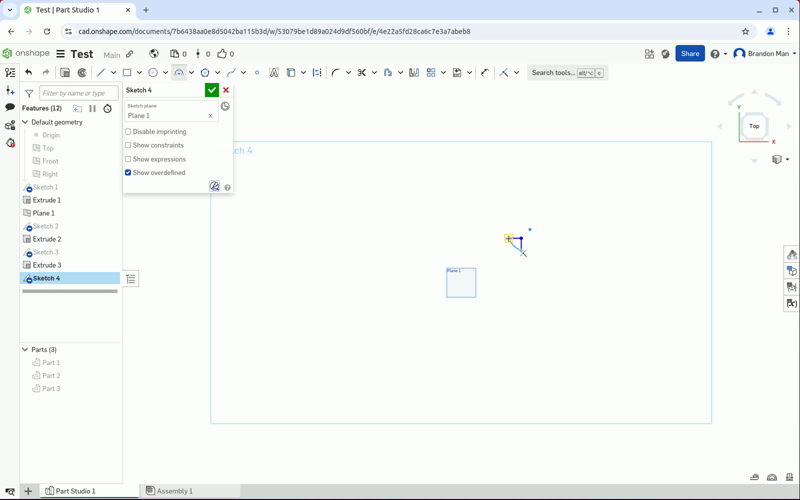
key_down(shift)
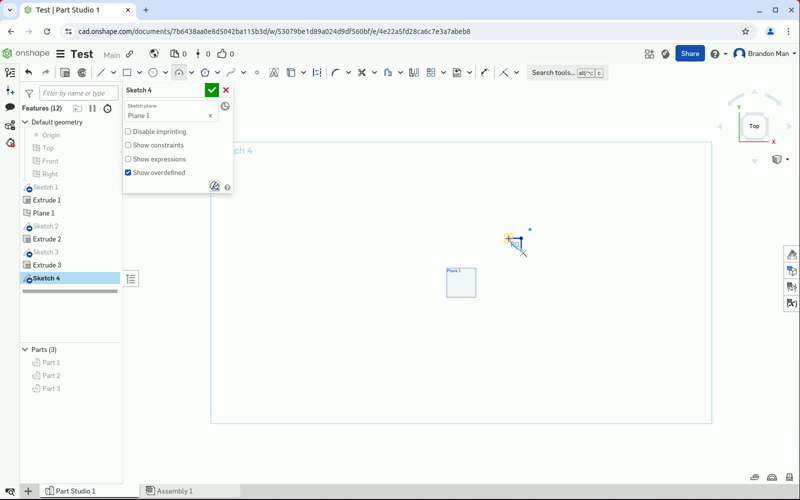
mouse_move(529, 229)
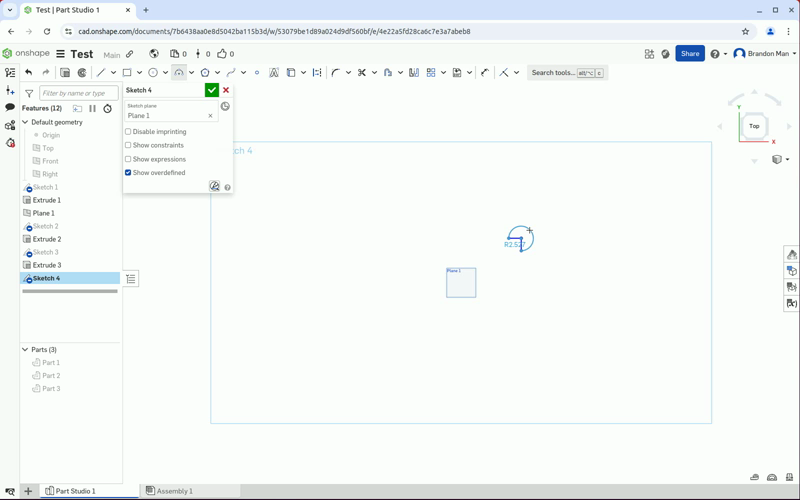
click(529, 229)
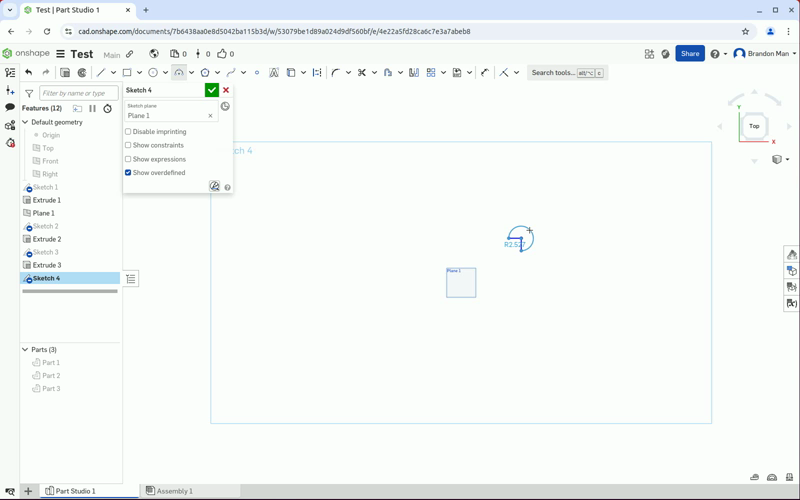
key_up(shift)
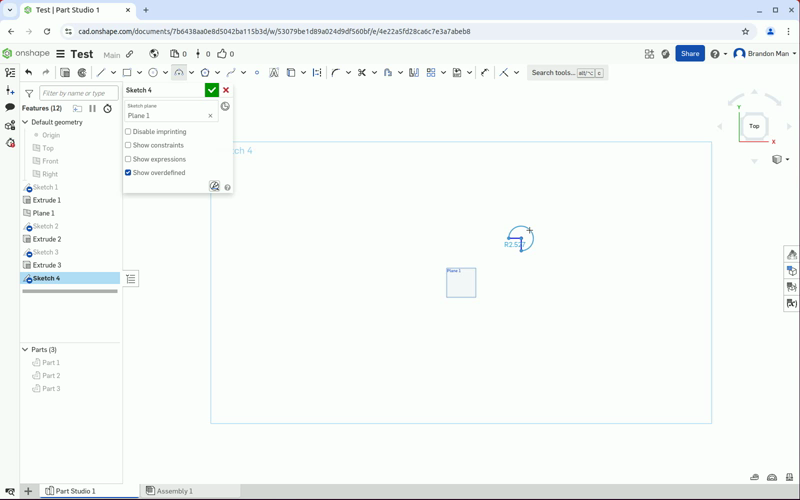
key(esc)
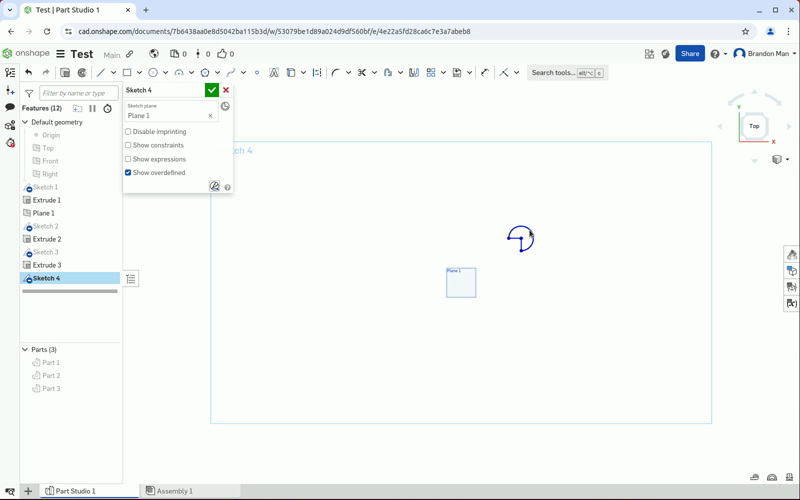
mouse_move(526, 230)
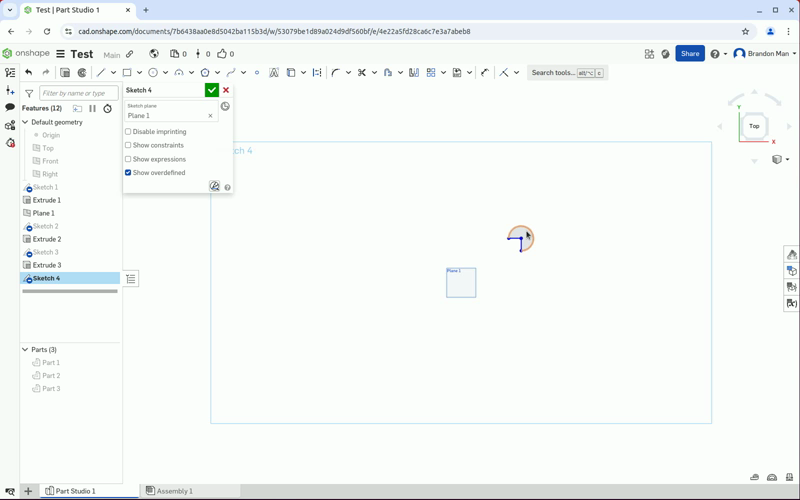
scroll(6)
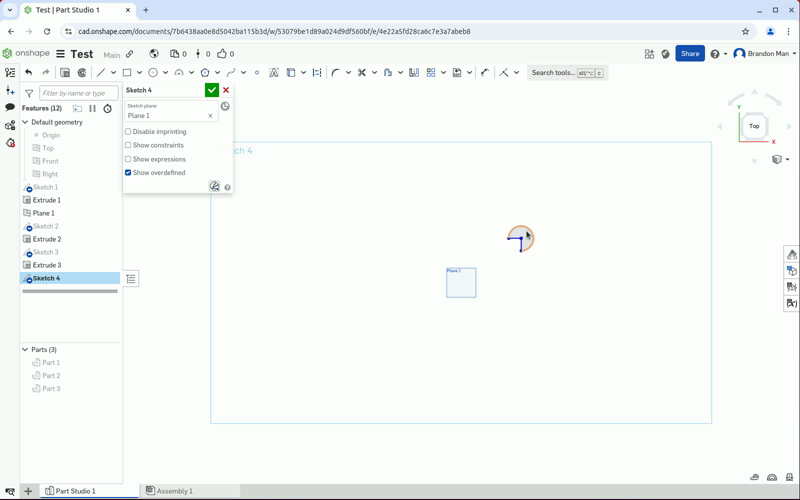
scroll(6)
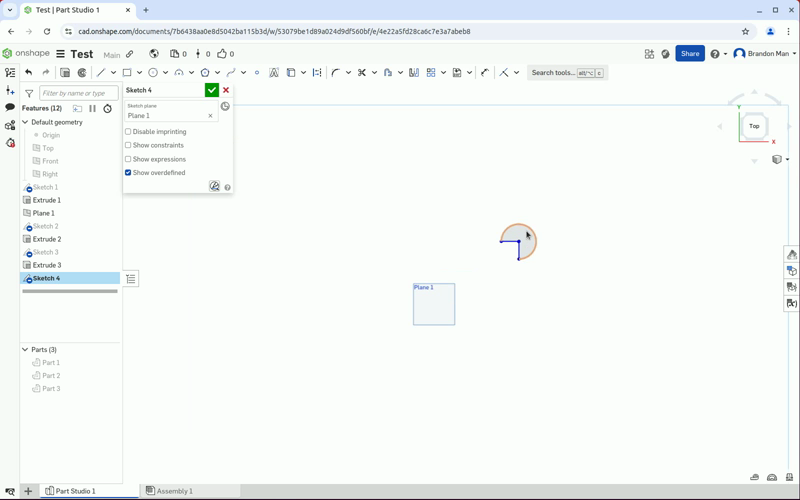
scroll(6)
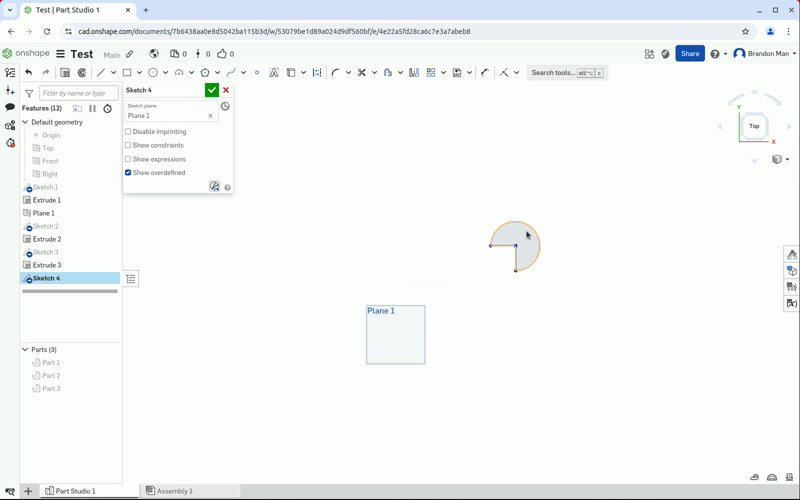
scroll(6)
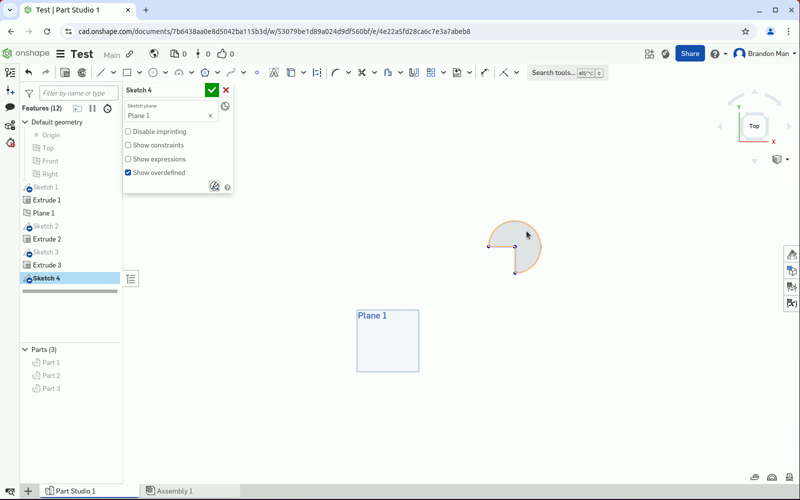
scroll(6)
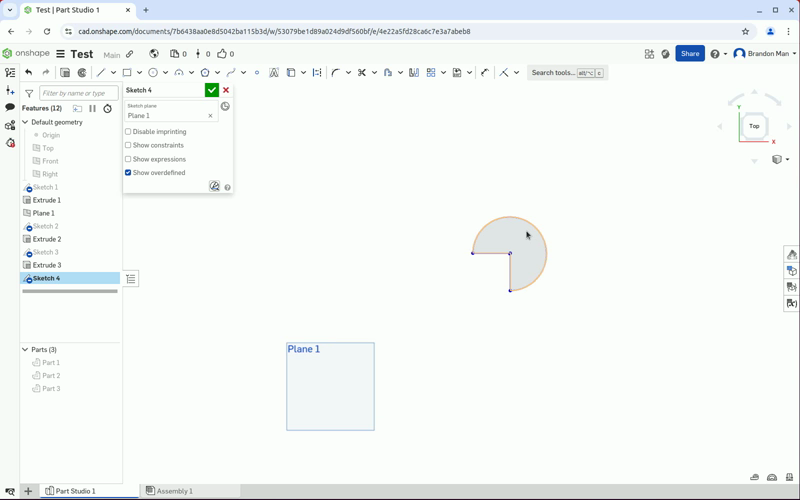
scroll(6)
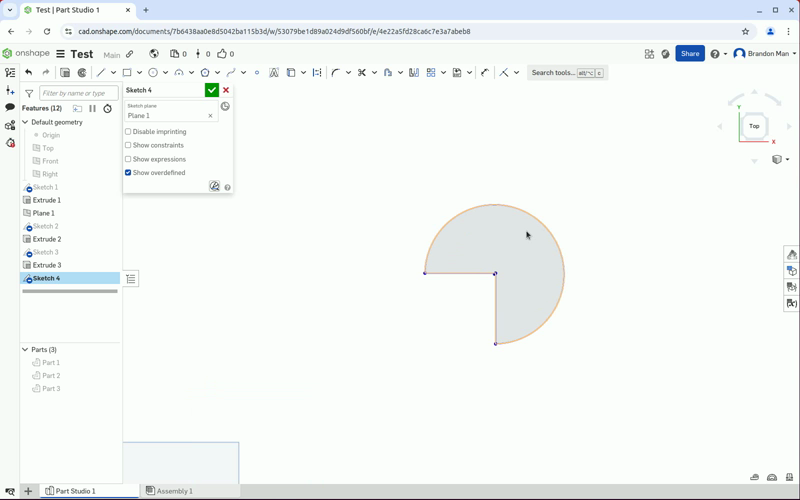
scroll(6)
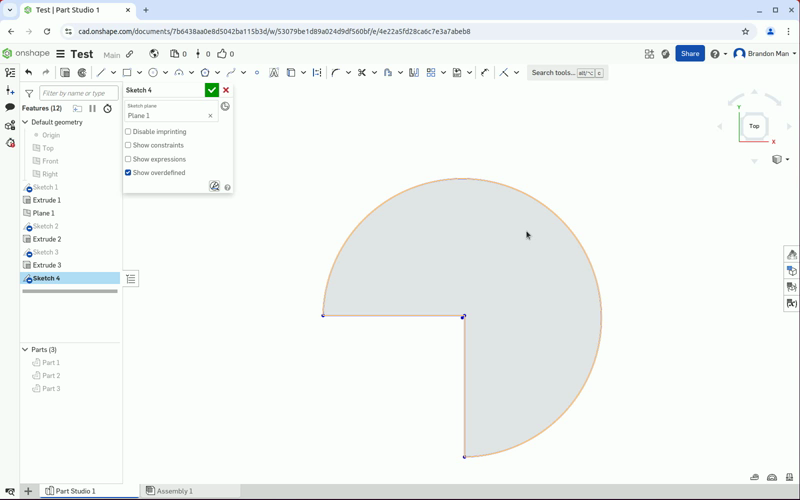
click(526, 230)
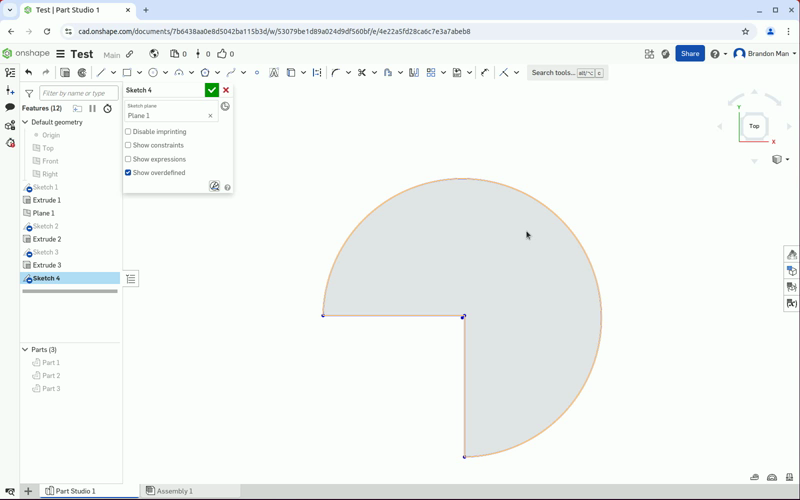
scroll(-6)
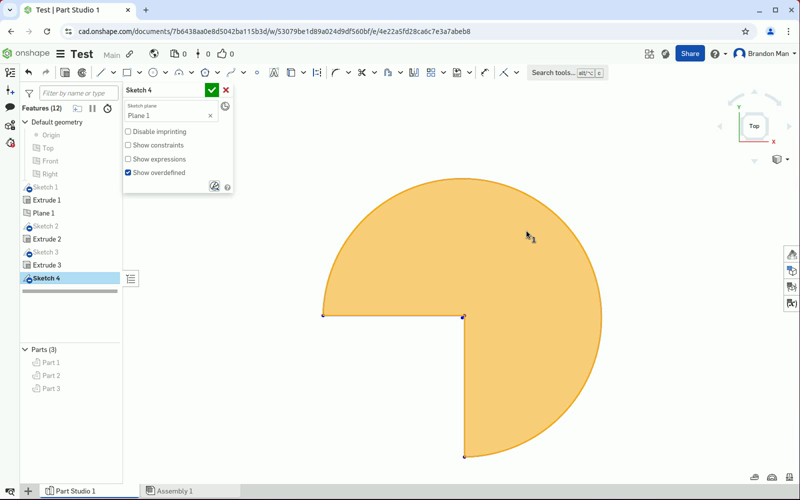
scroll(-6)
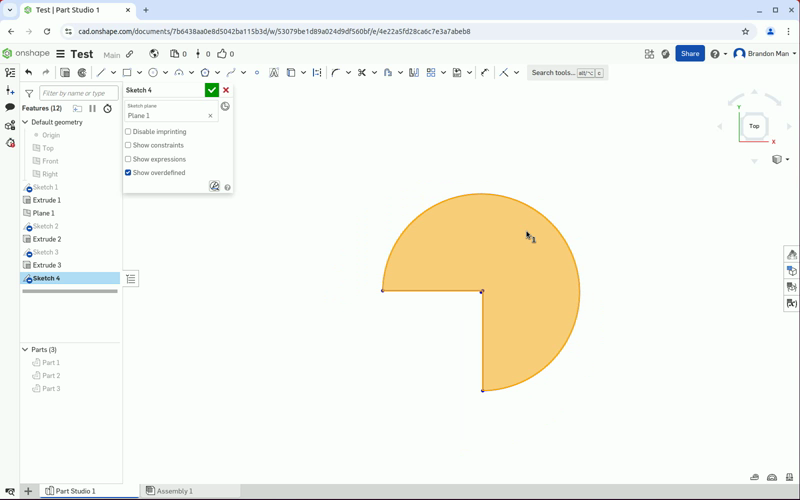
scroll(-6)
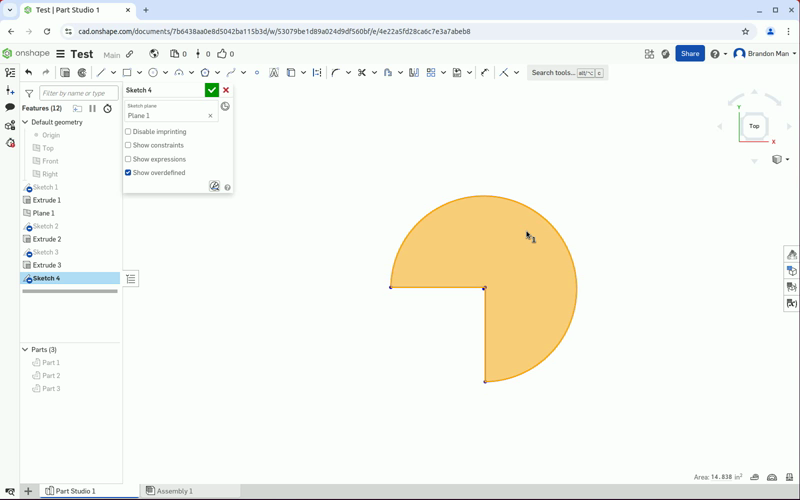
scroll(-6)
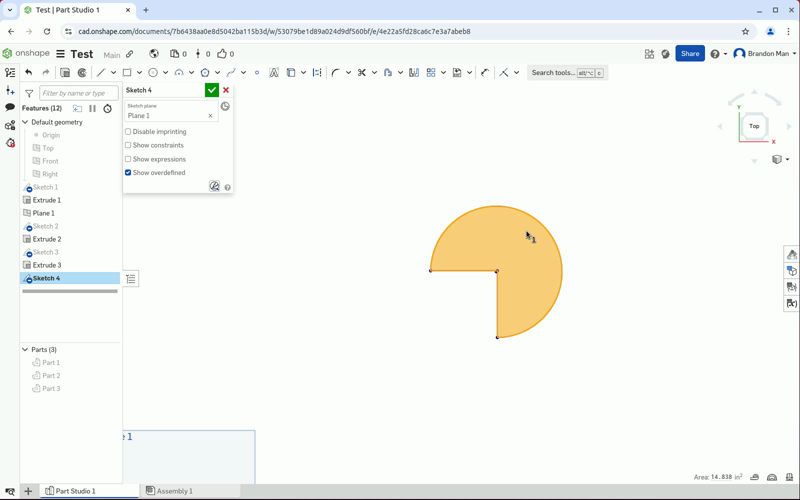
scroll(-6)
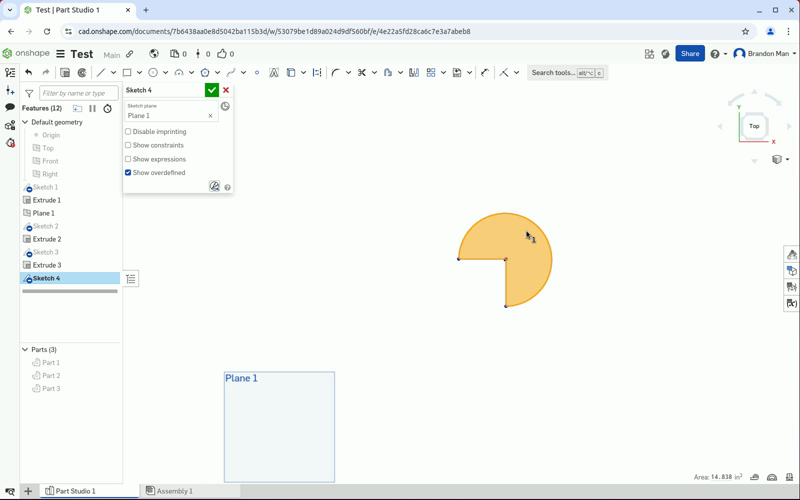
scroll(-6)
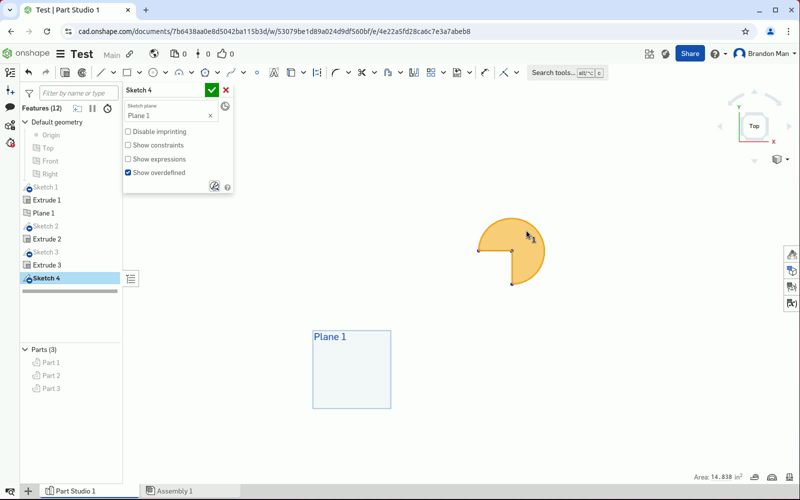
scroll(-6)
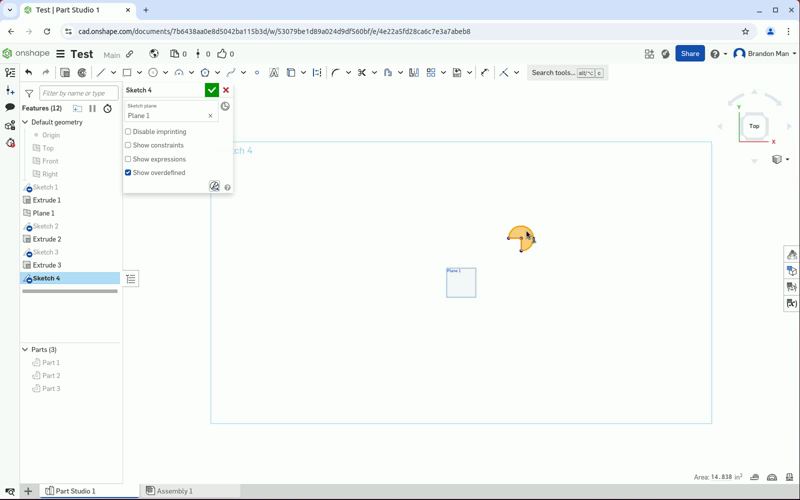
mouse_move(73, 352)
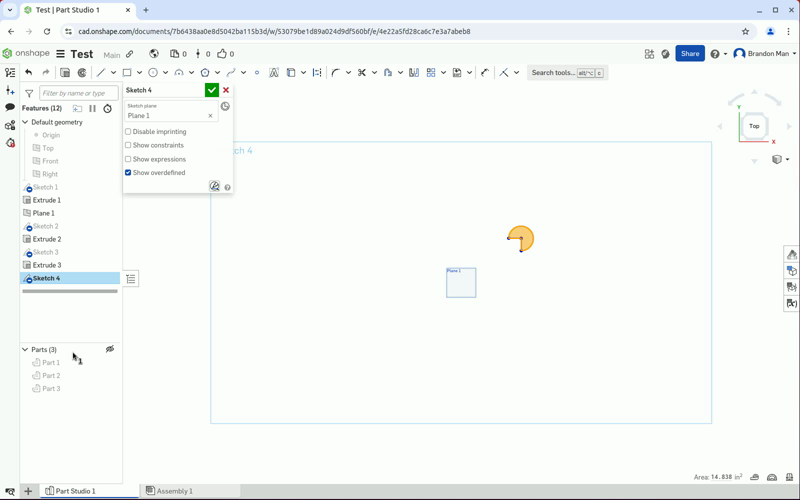
key(shift+y)
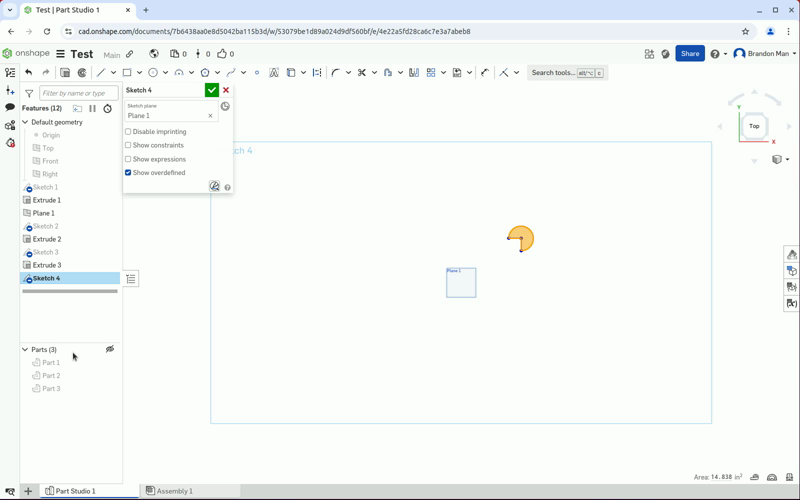
key(shift+e)
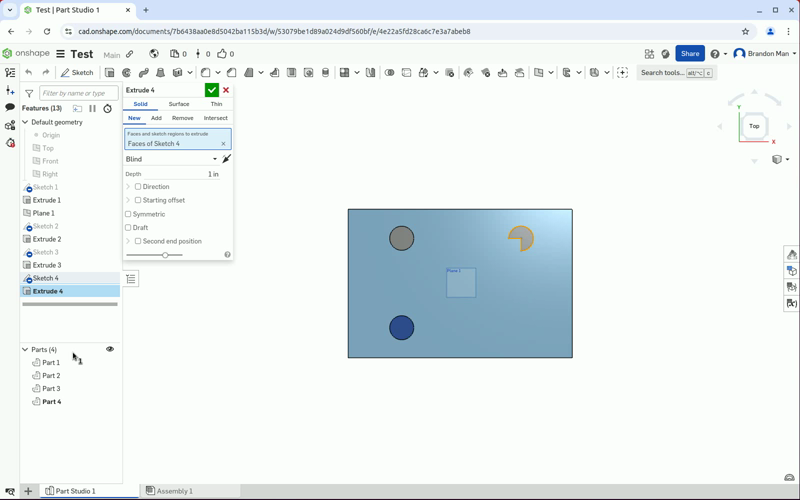
mouse_move(143, 106)
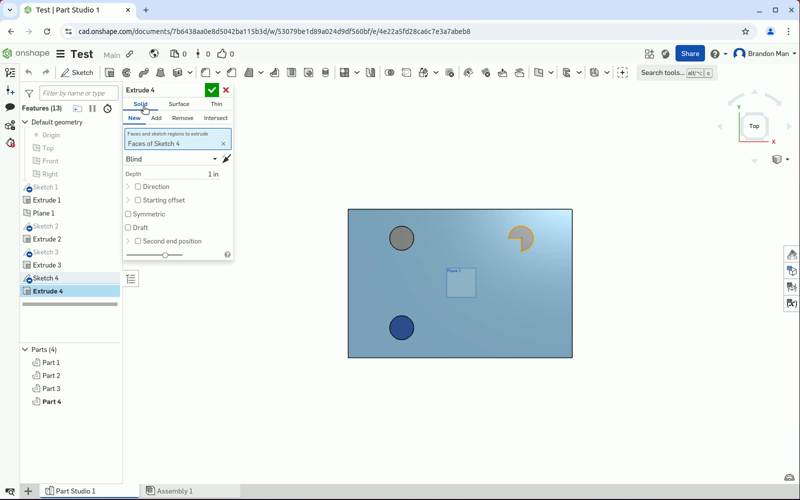
click(143, 106)
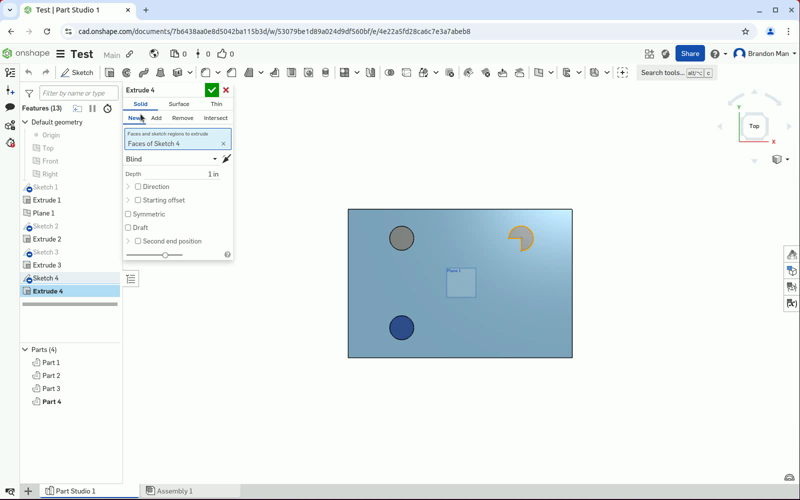
mouse_move(137, 120)
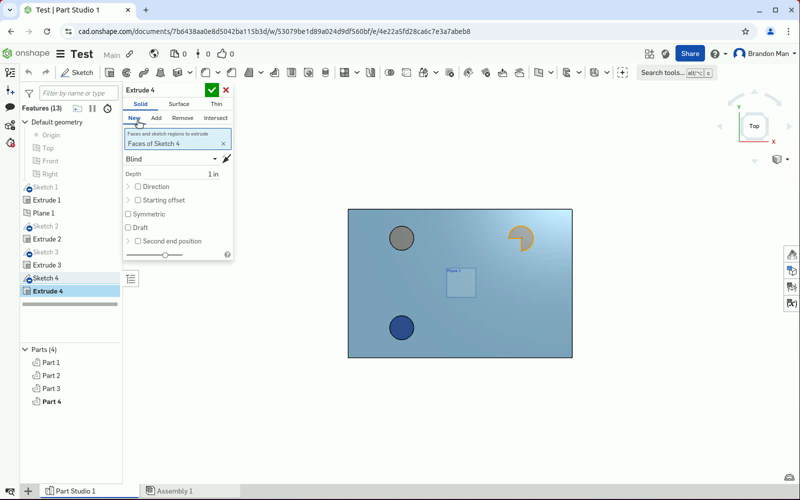
click(137, 120)
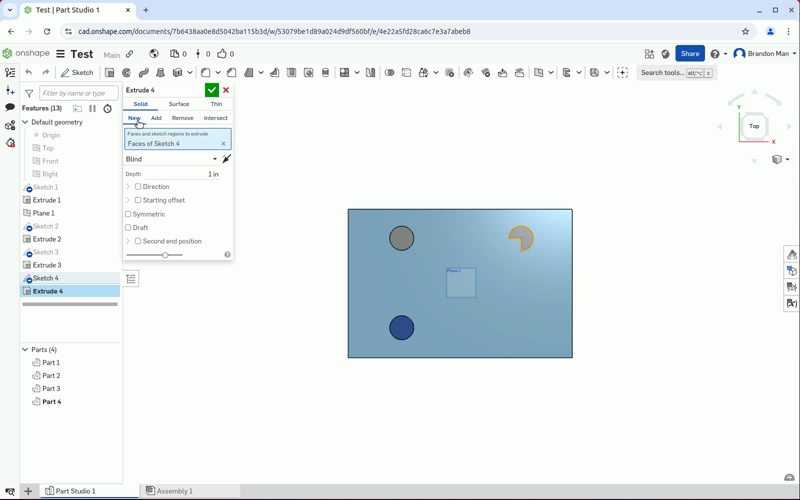
key(tab, 4)
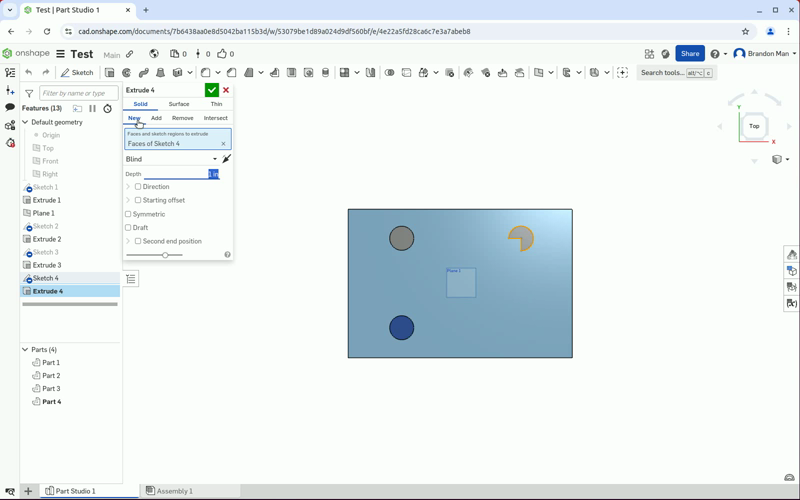
text(15.405)
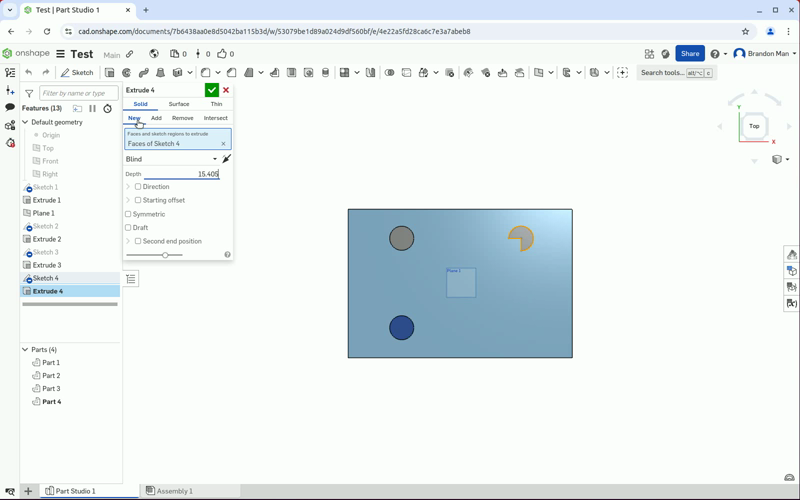
key(enter)
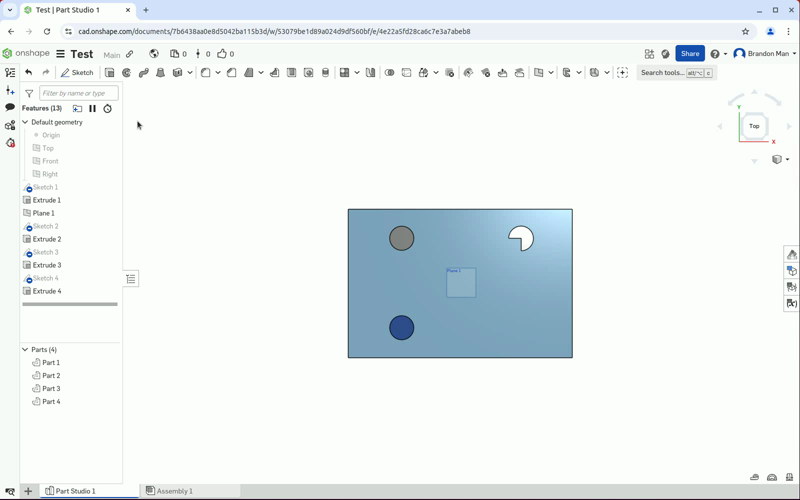
key(shift+h)
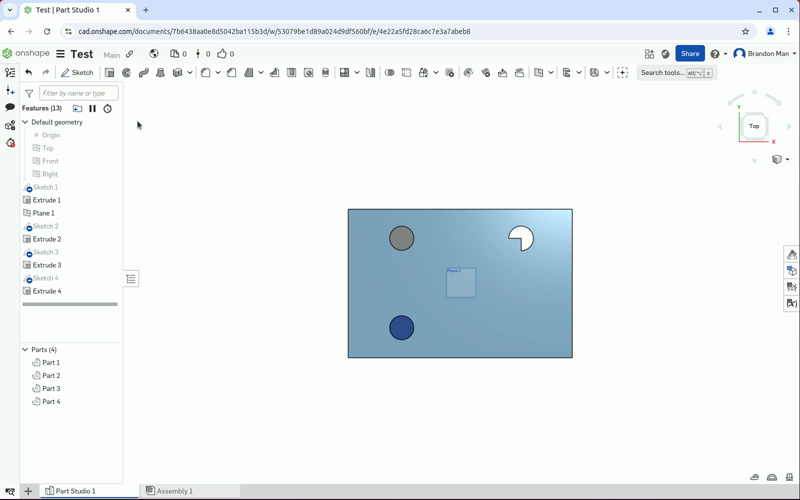
key(shift+h)
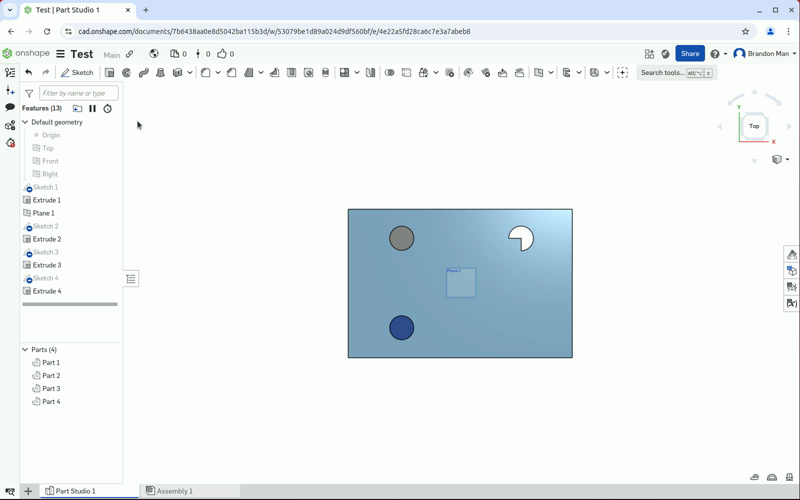
mouse_move(73, 189)
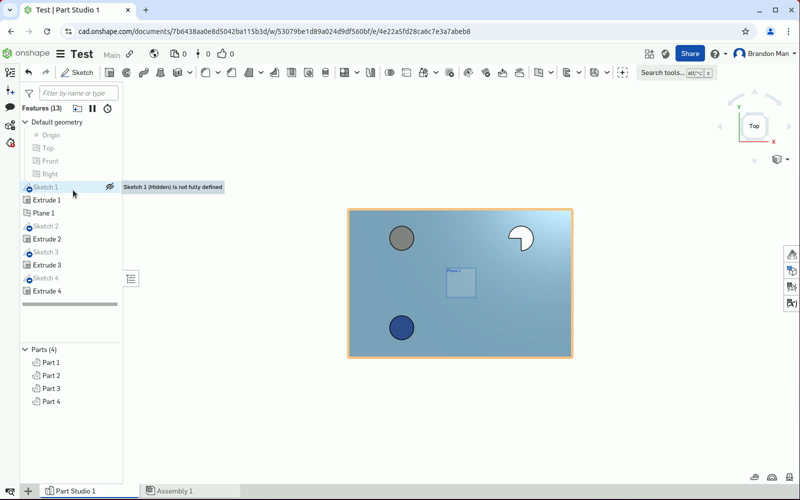
click(73, 189)
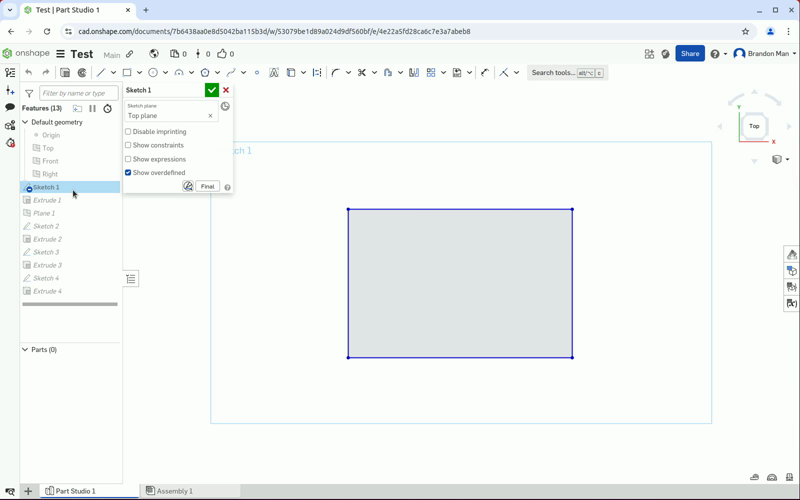
mouse_move(229, 92)
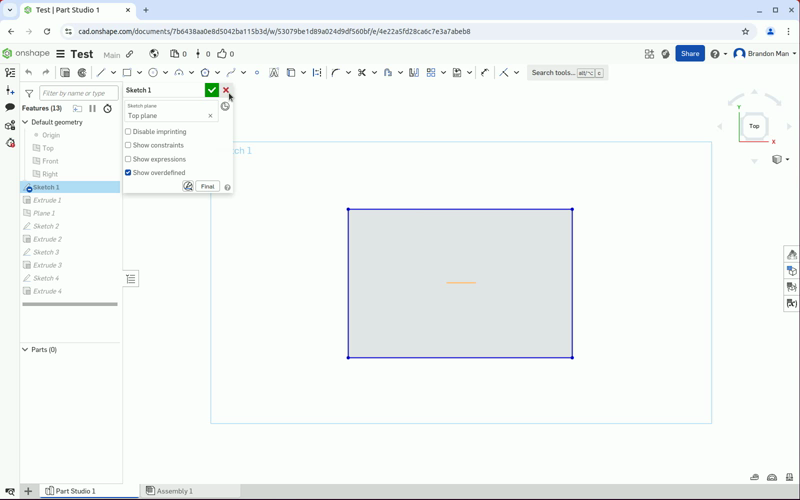
click(229, 92)
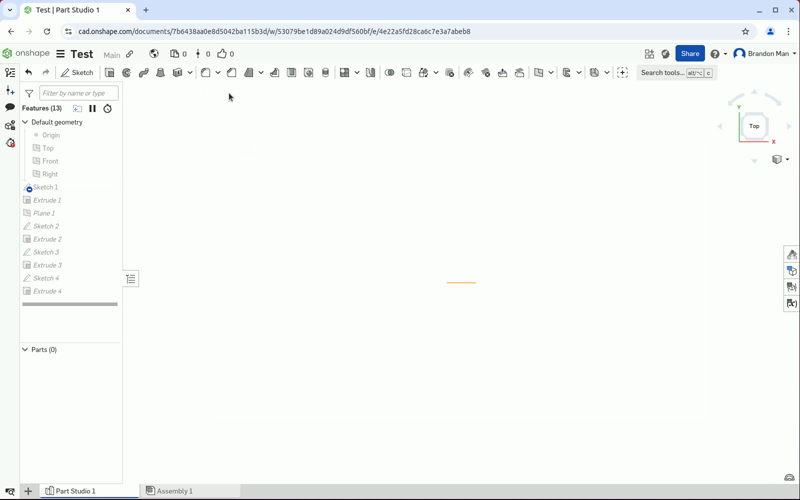
key(shift+s)
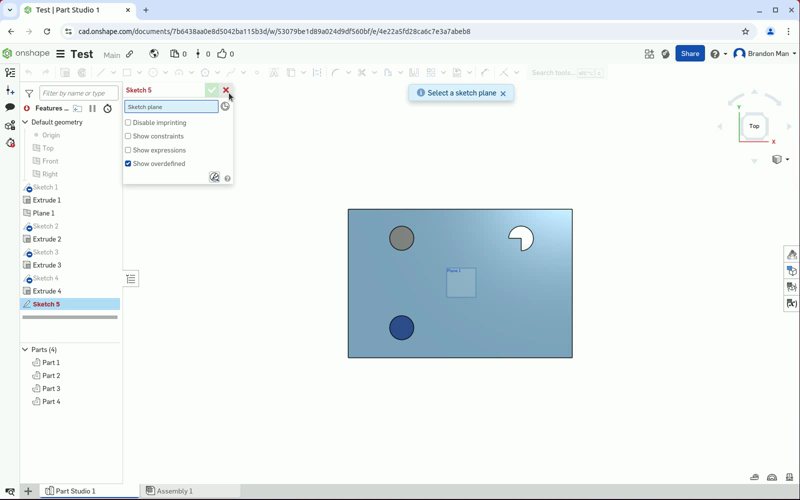
mouse_move(73, 215)
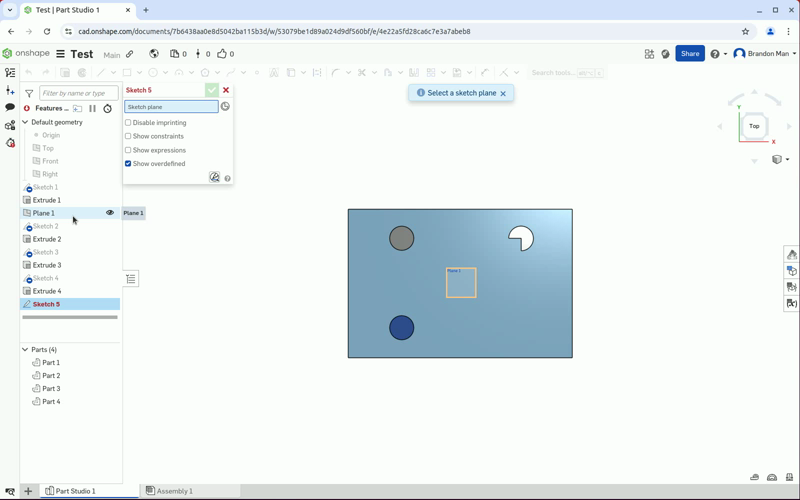
click(73, 215)
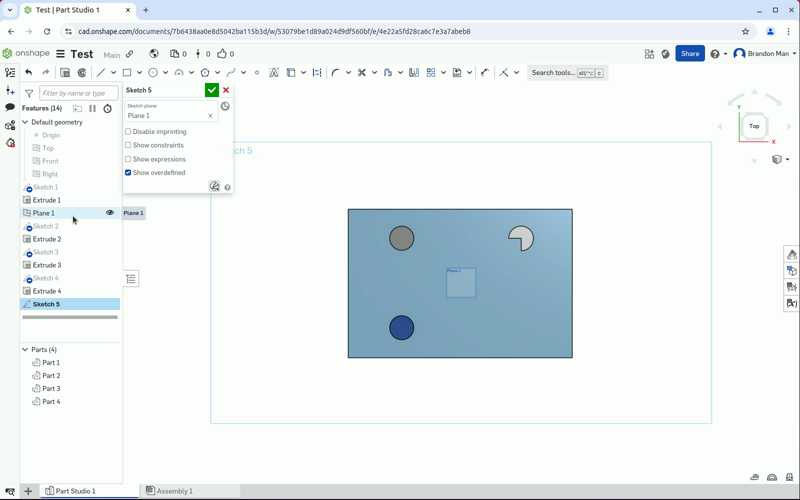
mouse_move(73, 352)
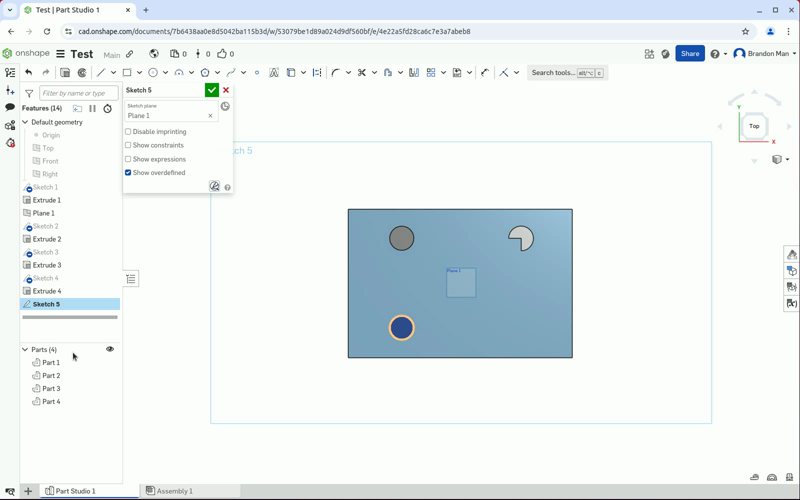
key(y)
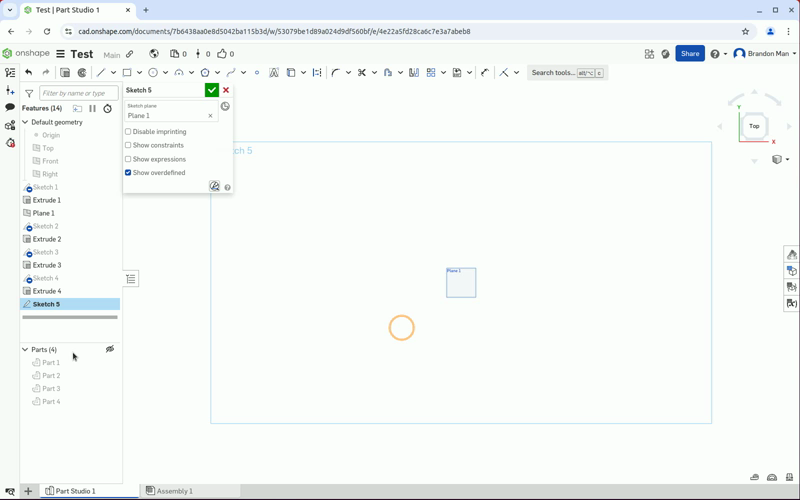
key(a)
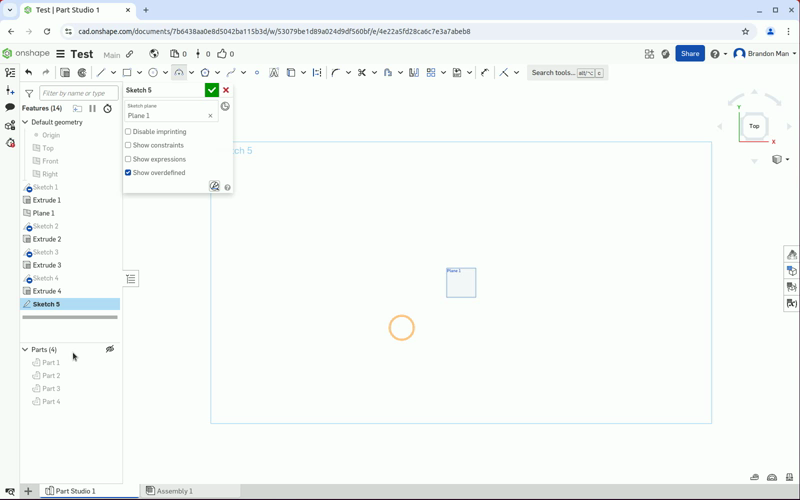
key_down(shift)
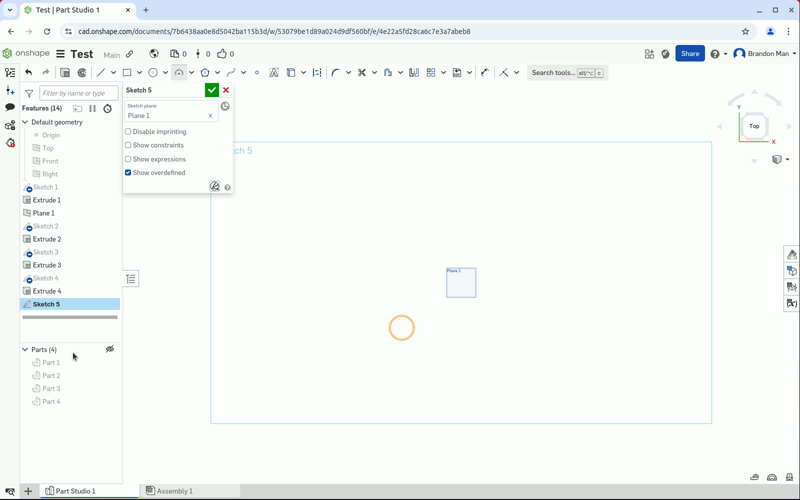
mouse_move(508, 238)
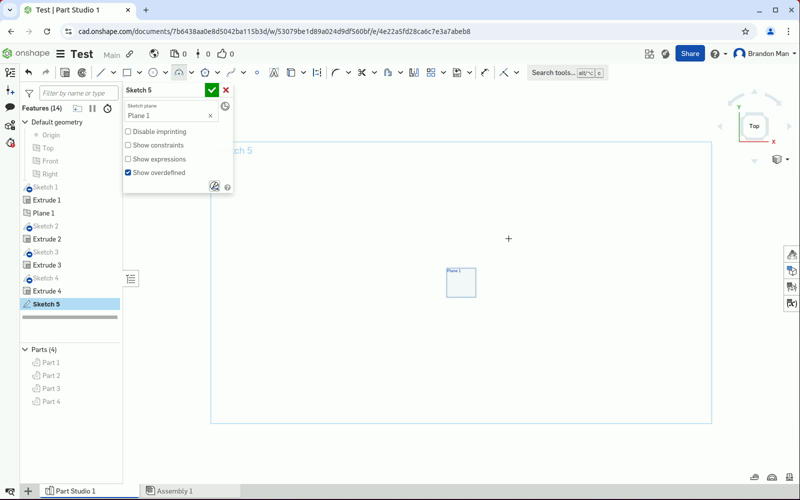
click(508, 238)
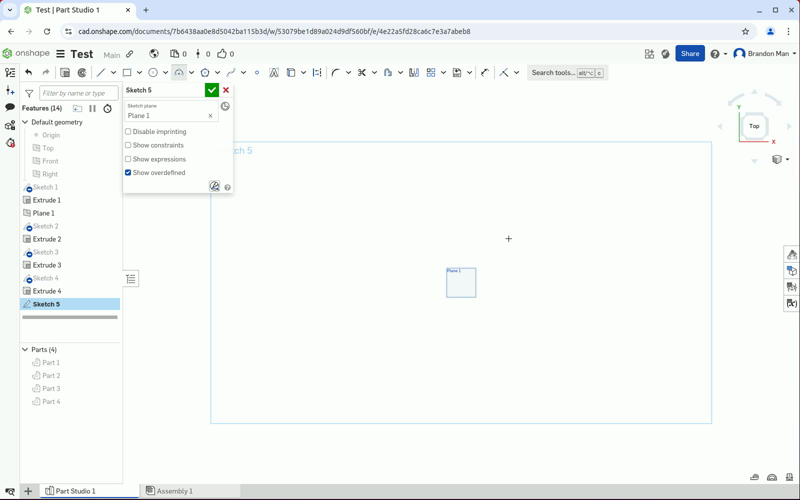
key_up(shift)
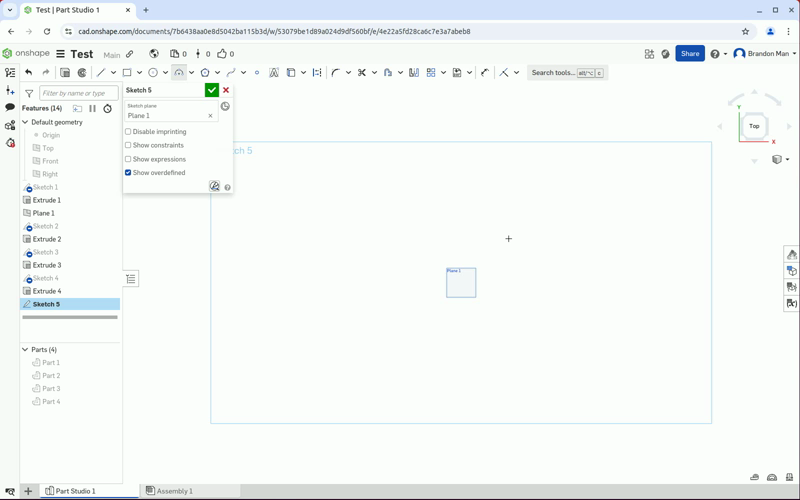
key_down(shift)
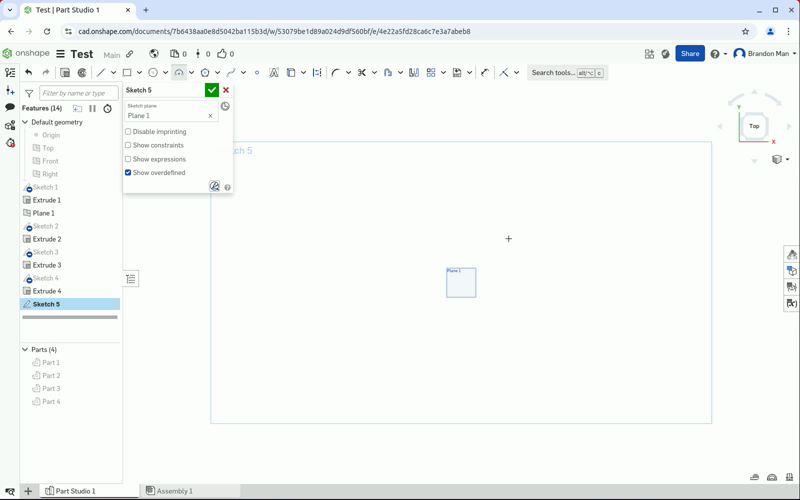
mouse_move(521, 251)
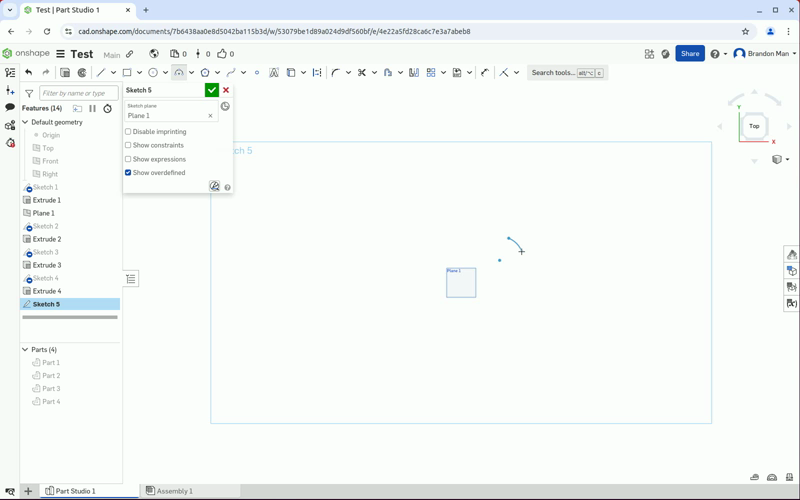
click(521, 251)
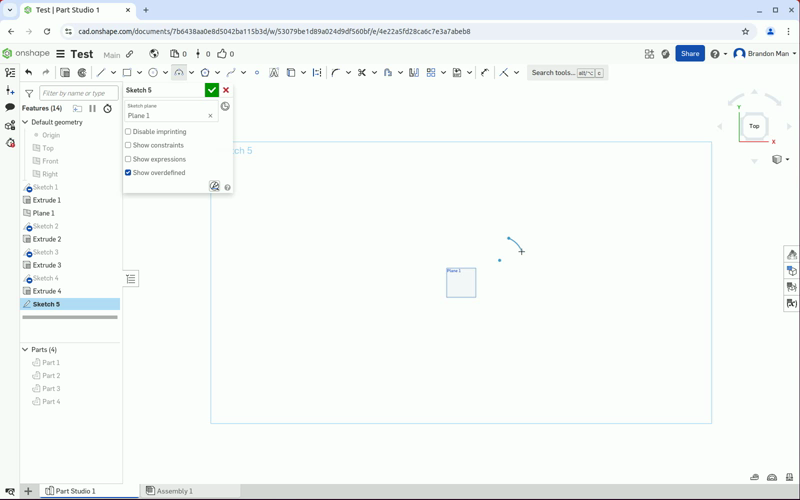
mouse_move(512, 247)
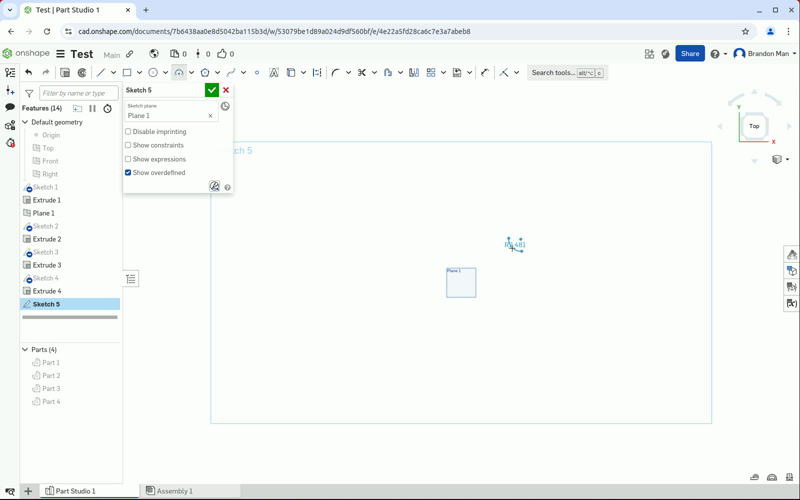
click(512, 247)
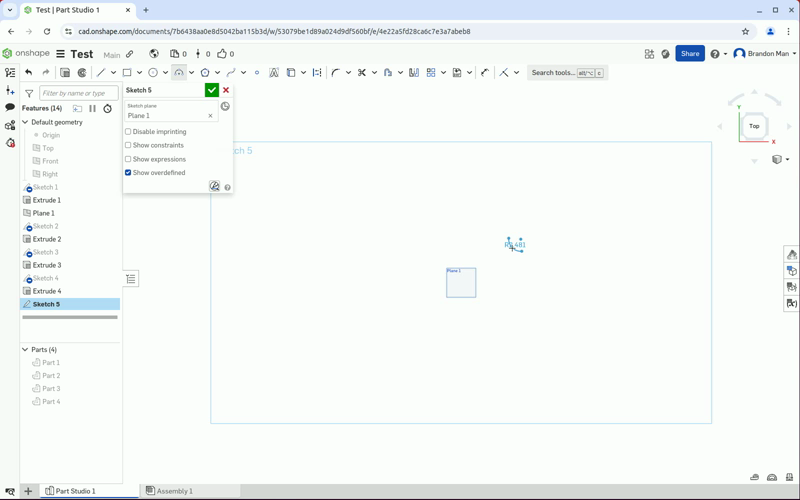
key_up(shift)
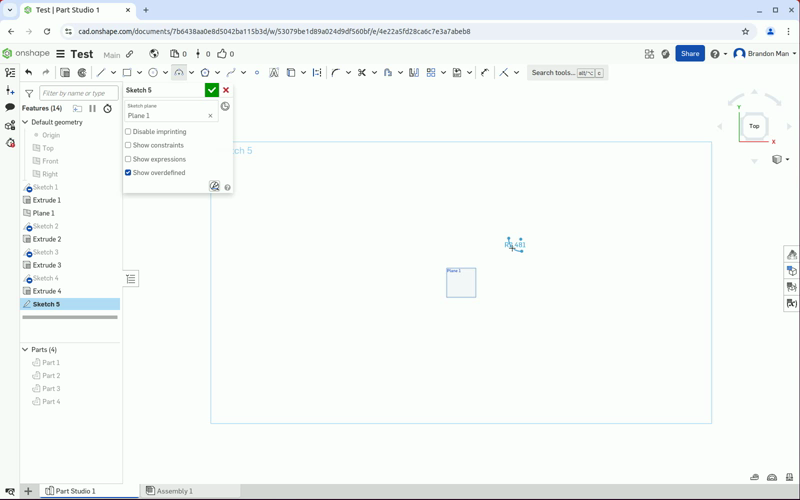
key(esc)
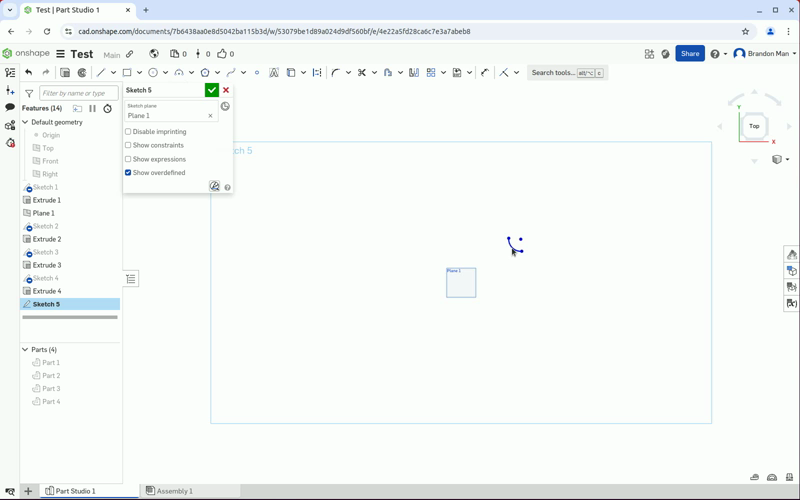
key(l)
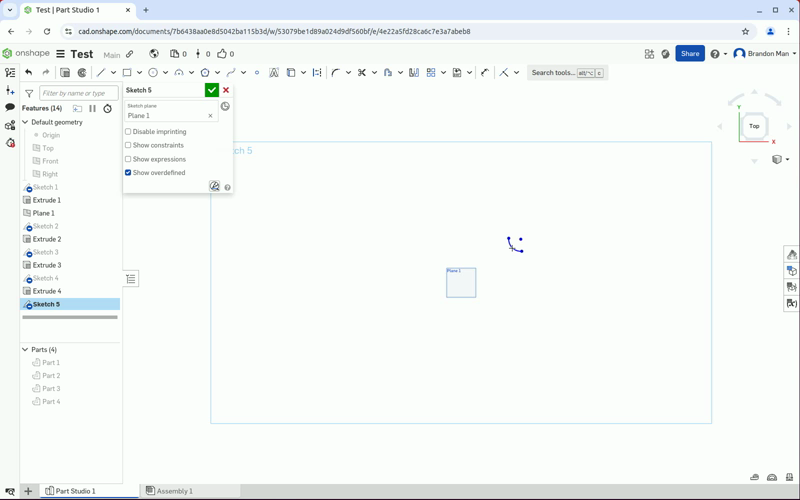
mouse_move(521, 251)
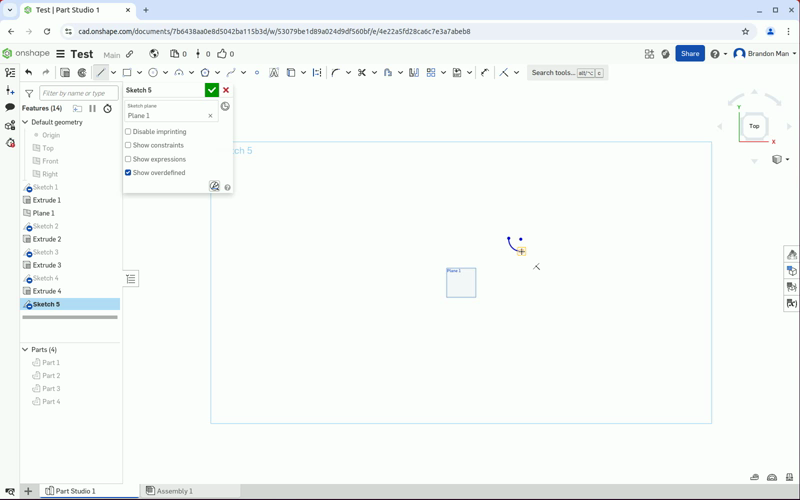
click(521, 251)
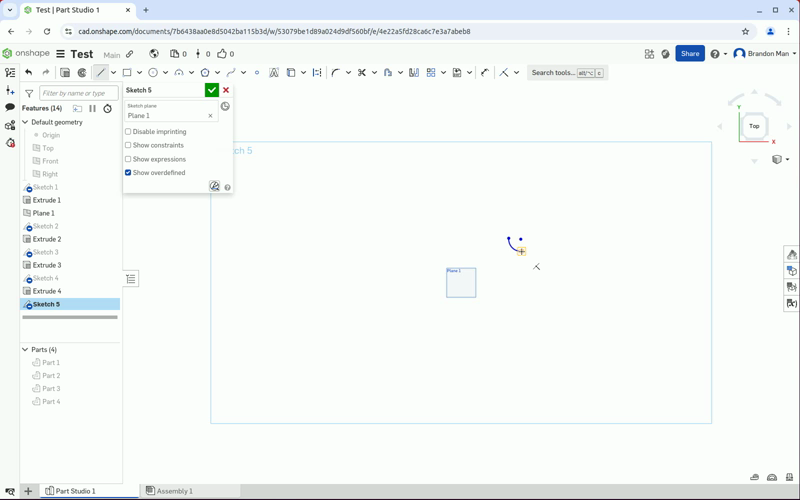
key_down(shift)
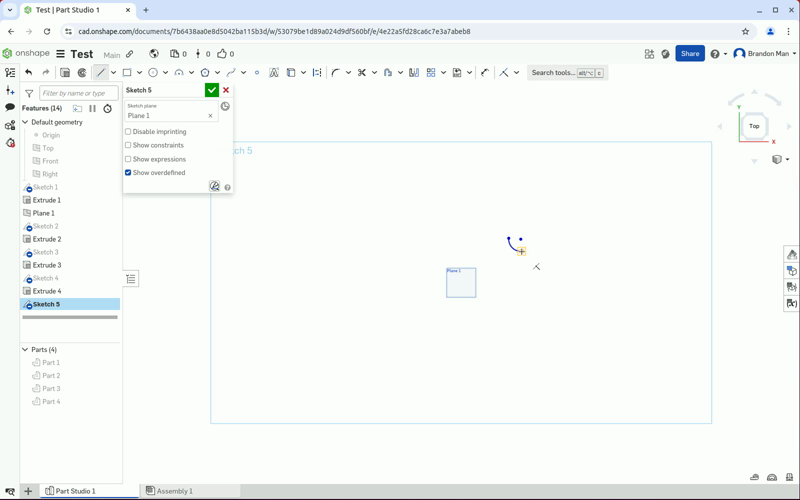
mouse_move(551, 251)
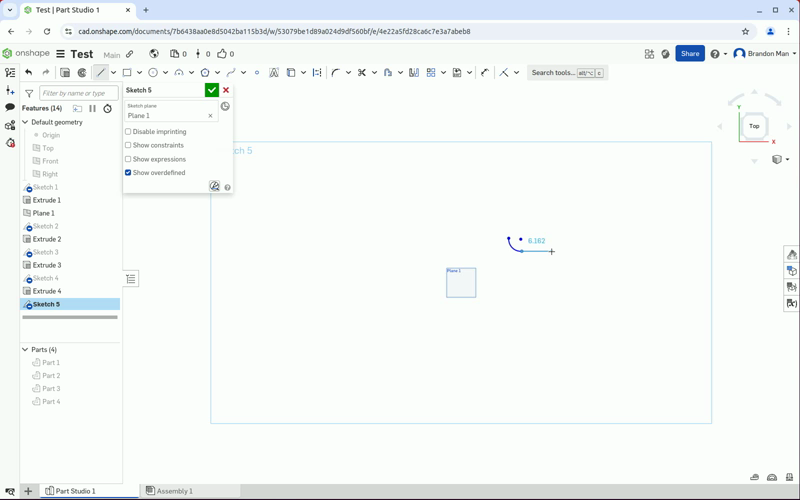
mouse_move(521, 238)
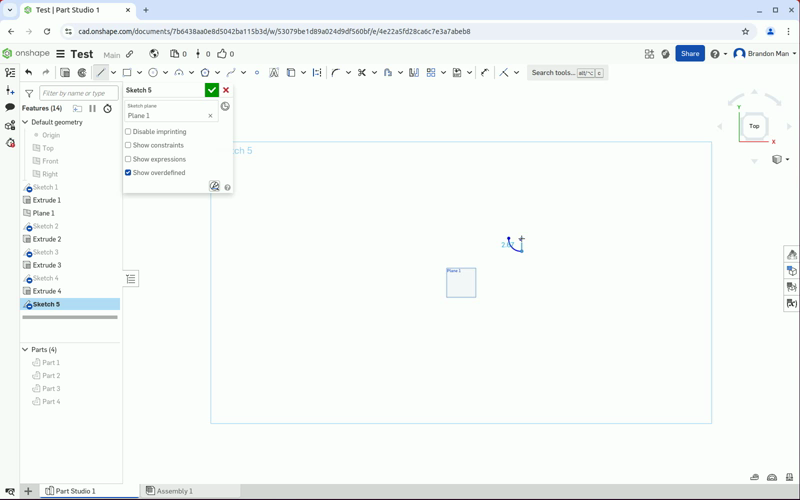
click(521, 238)
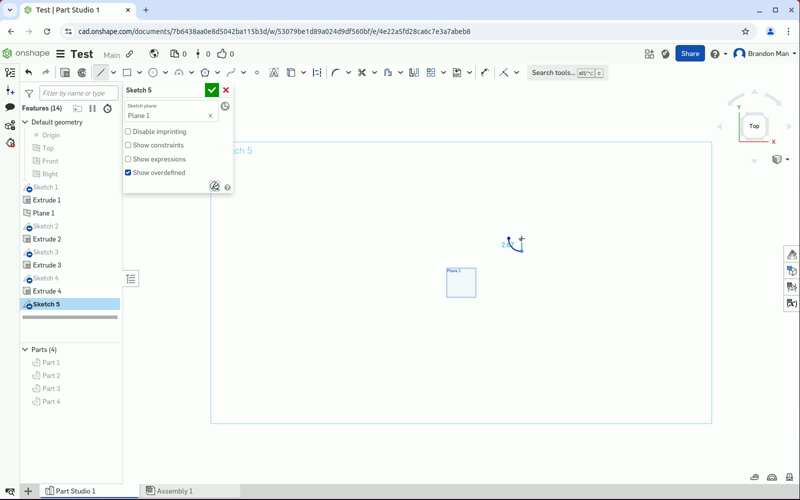
key_up(shift)
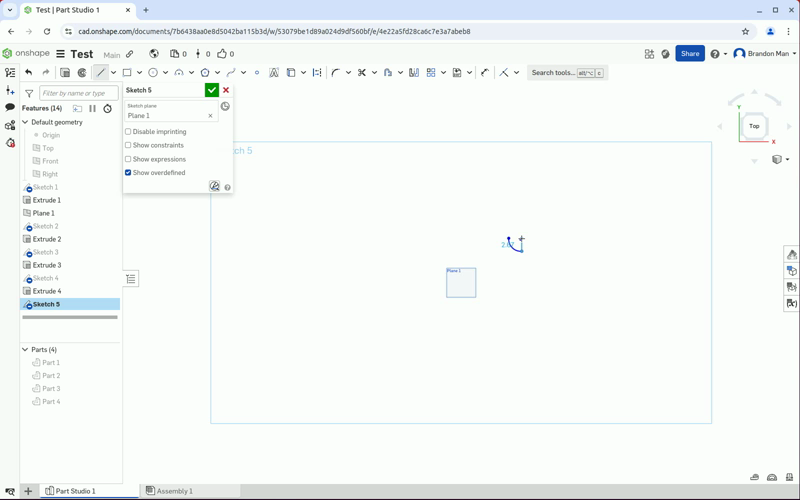
mouse_move(551, 238)
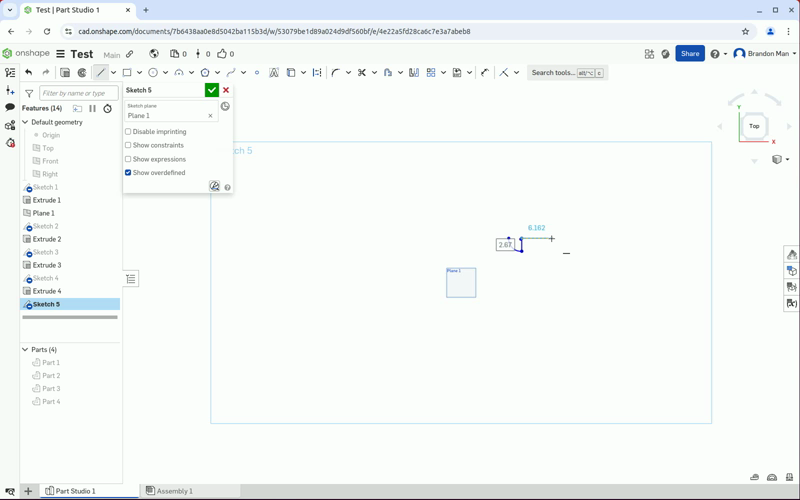
key_down(shift)
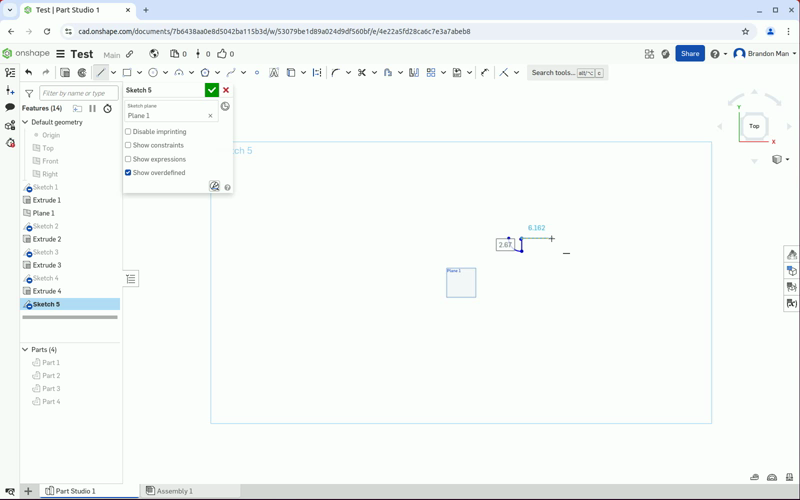
mouse_move(508, 238)
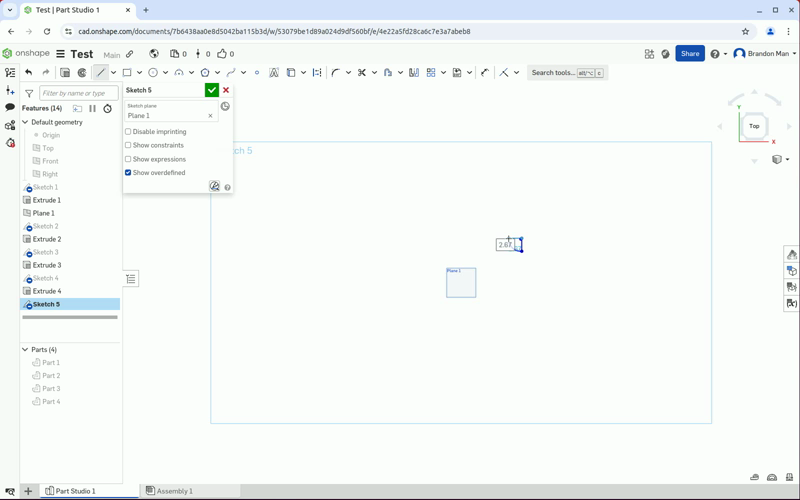
key_up(shift)
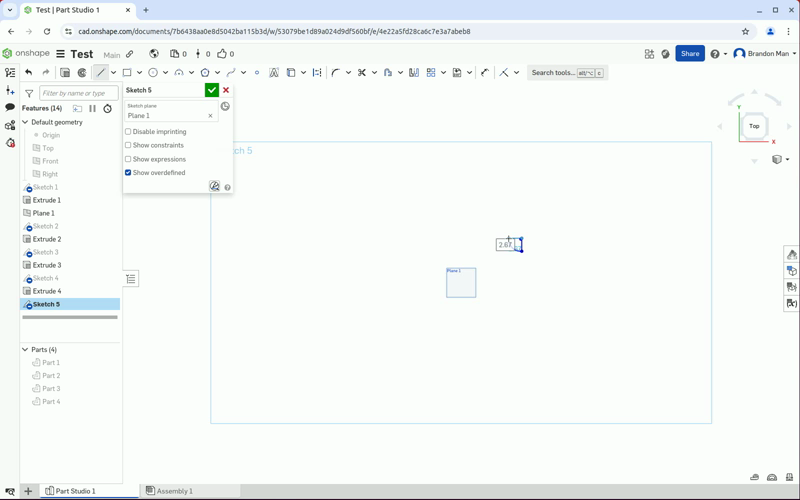
click(508, 238)
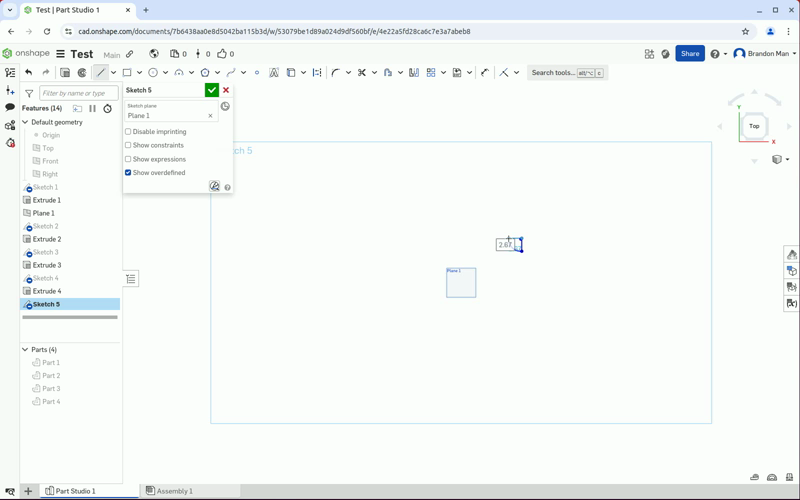
key(esc)
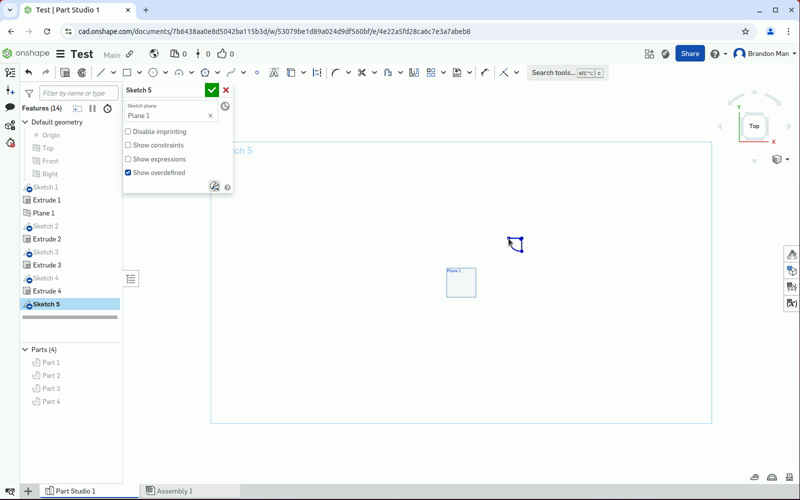
mouse_move(517, 240)
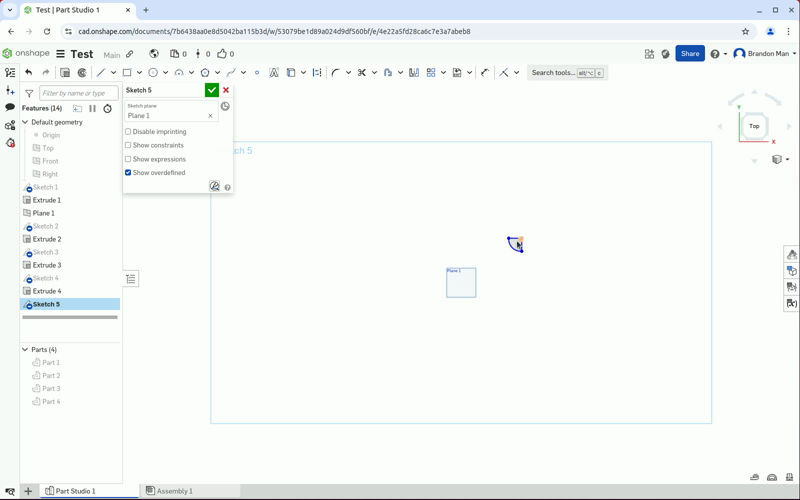
scroll(6)
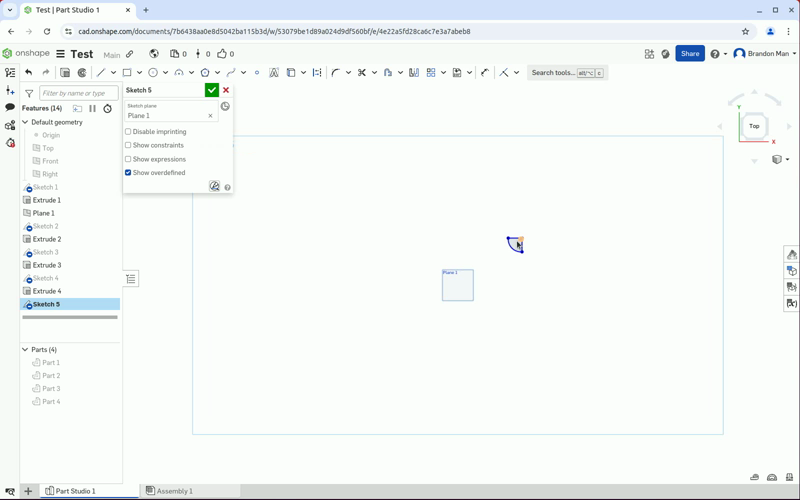
scroll(6)
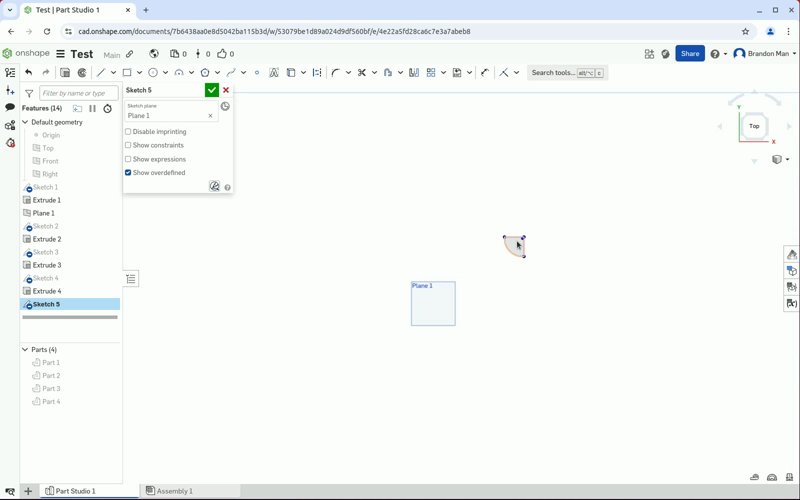
scroll(6)
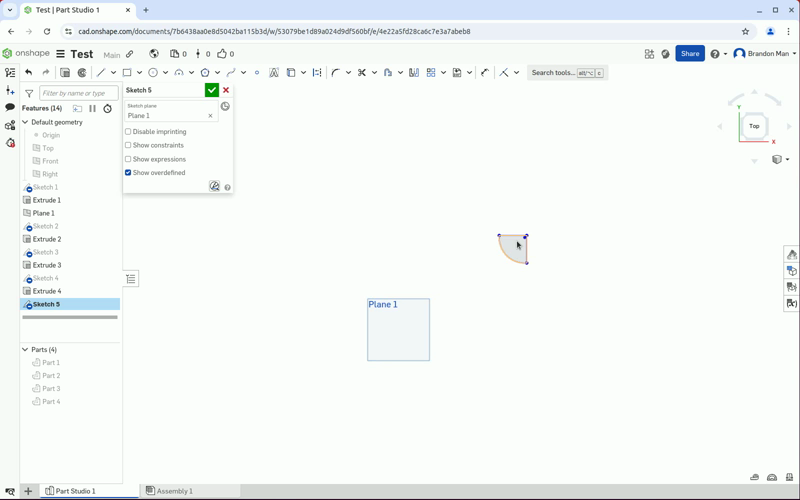
scroll(6)
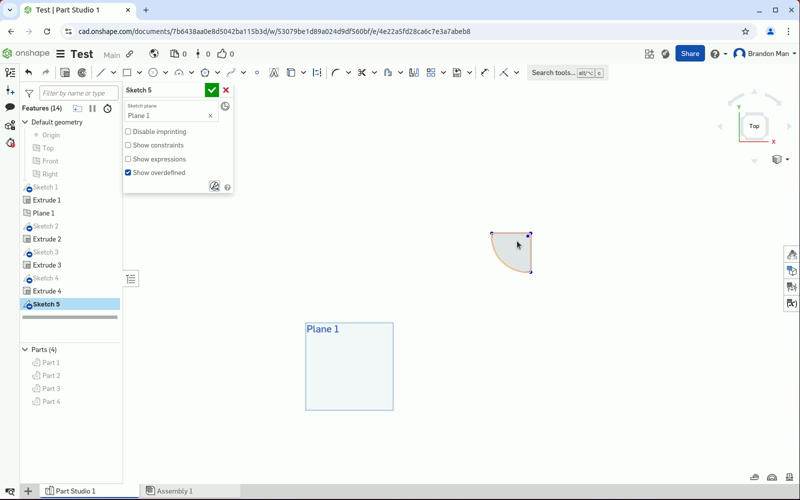
scroll(6)
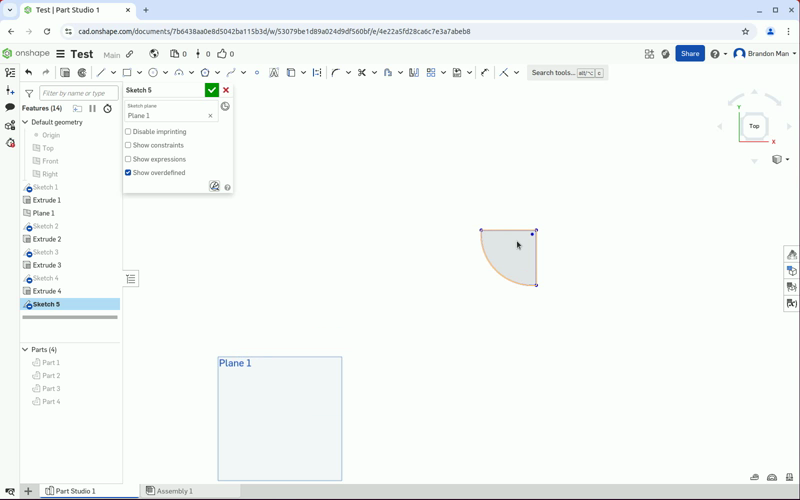
scroll(6)
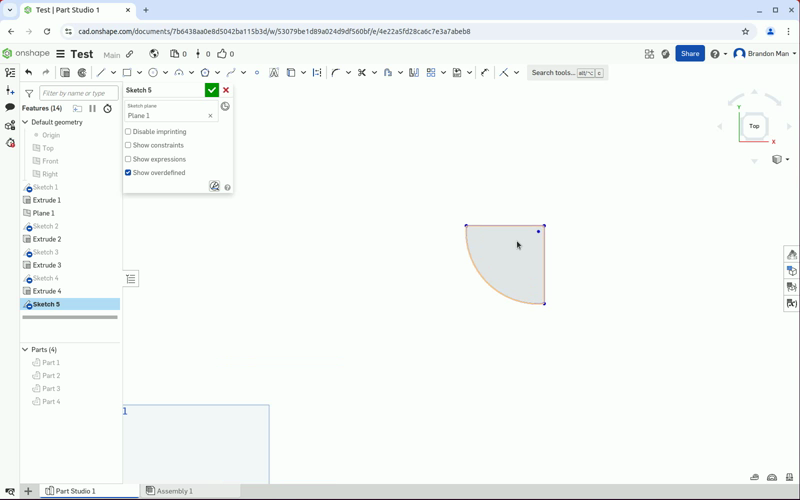
scroll(6)
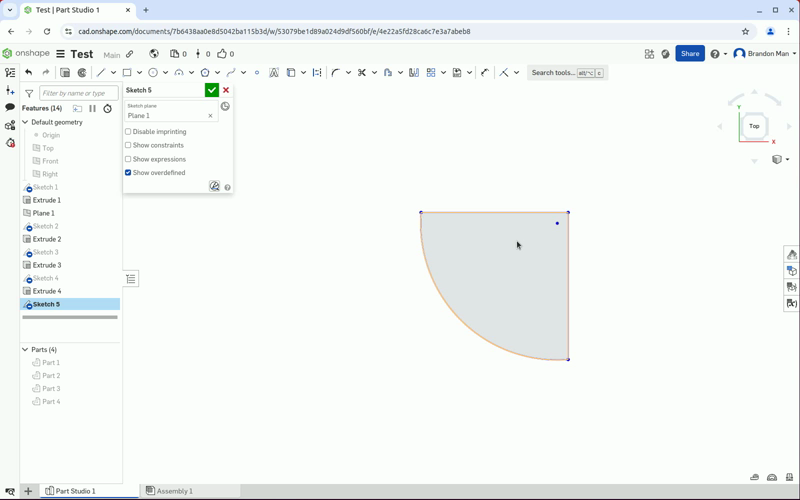
click(517, 240)
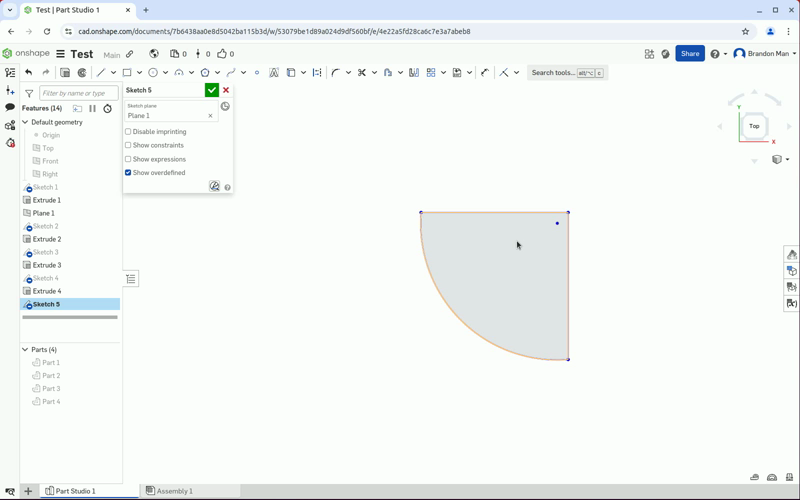
scroll(-6)
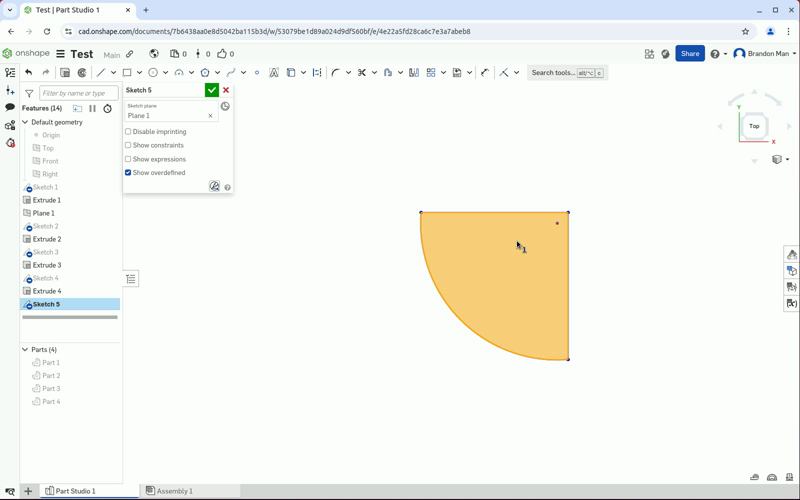
scroll(-6)
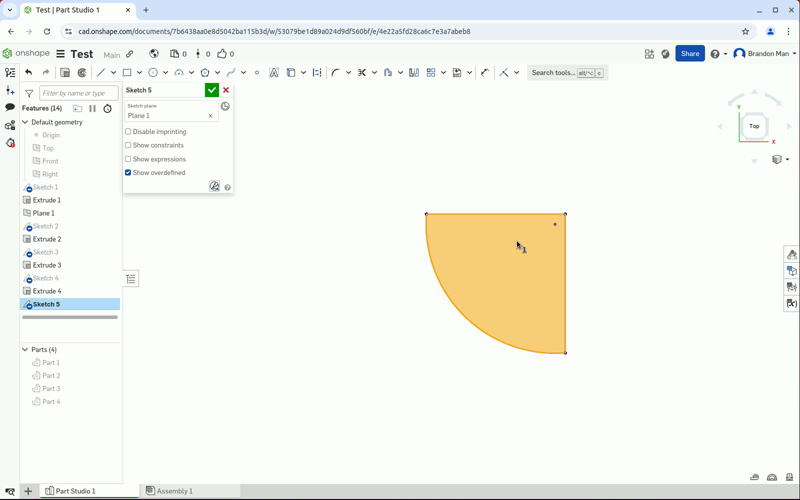
scroll(-6)
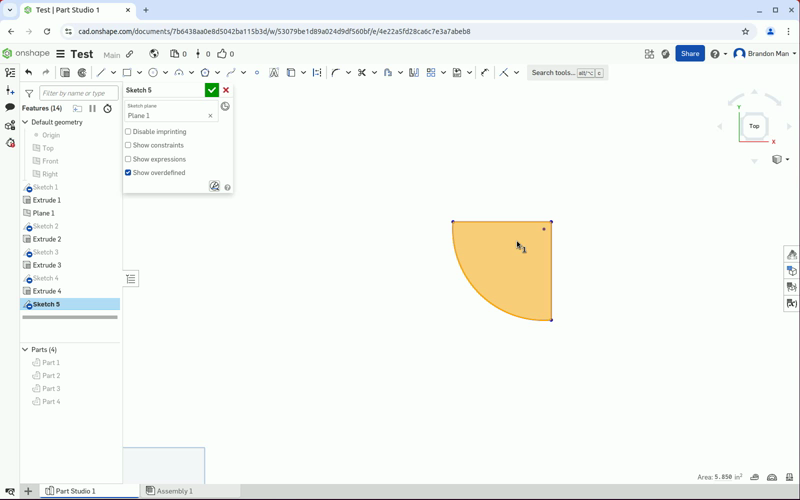
scroll(-6)
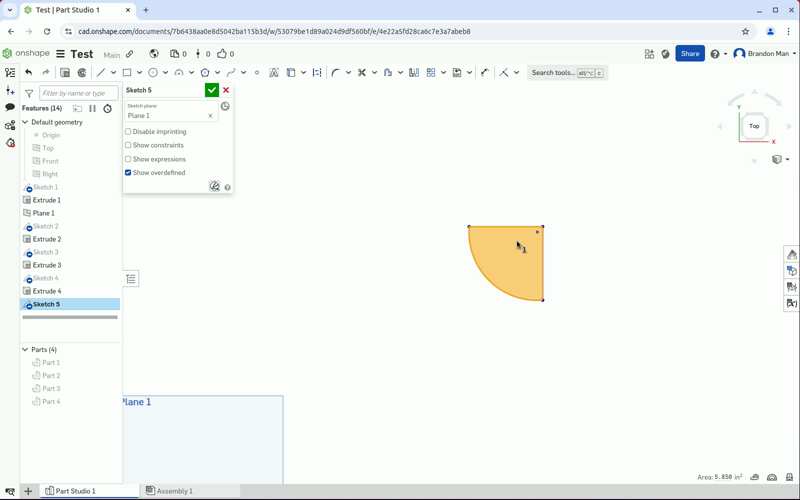
scroll(-6)
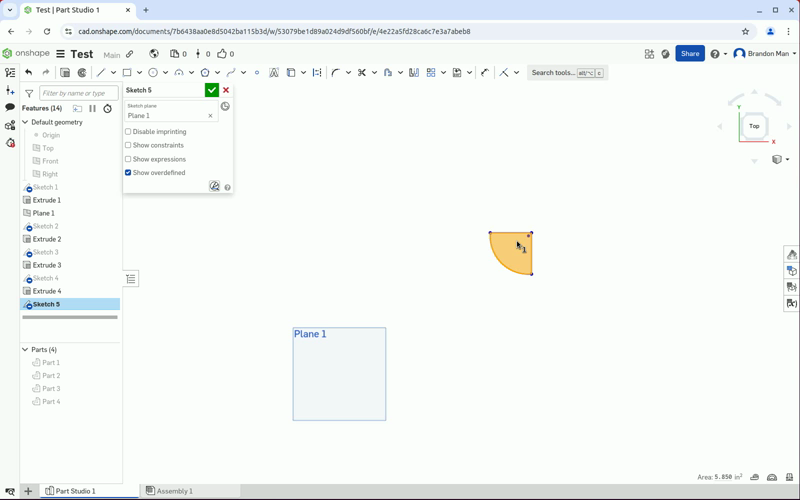
scroll(-6)
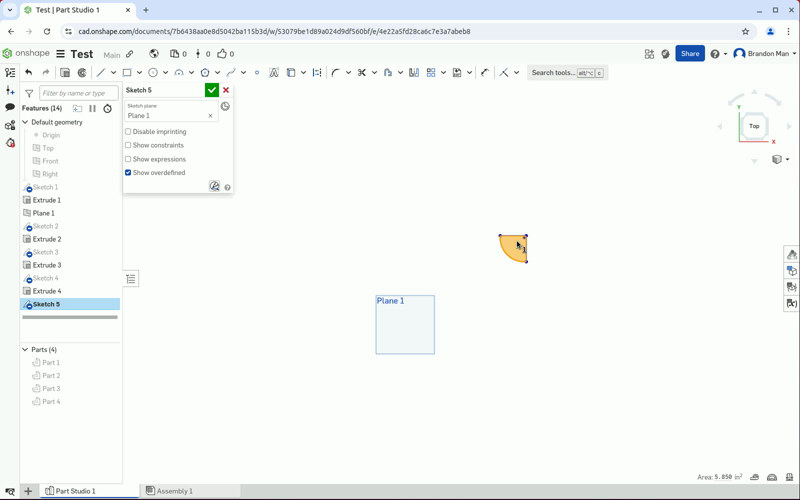
scroll(-6)
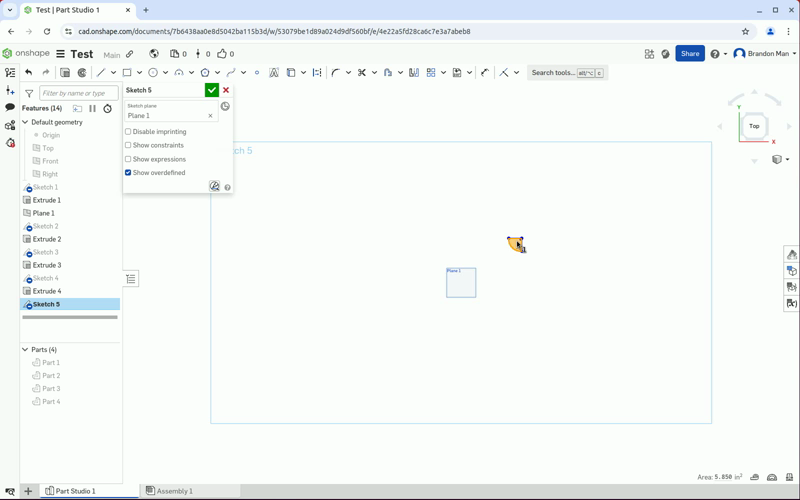
mouse_move(73, 352)
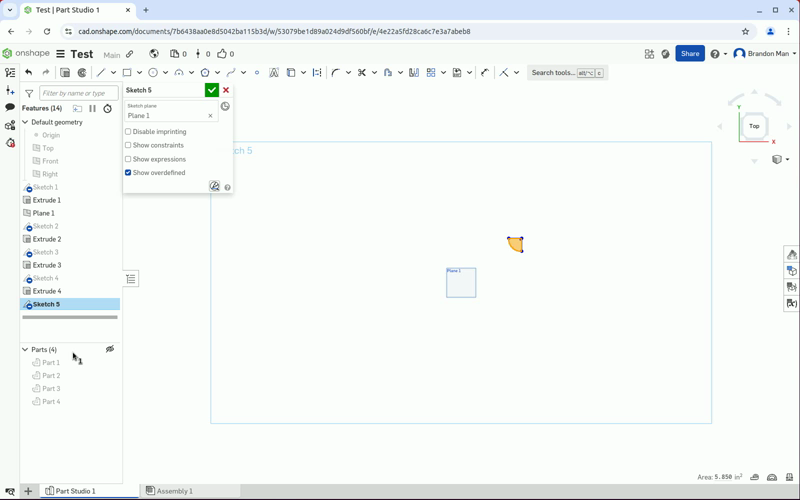
key(shift+y)
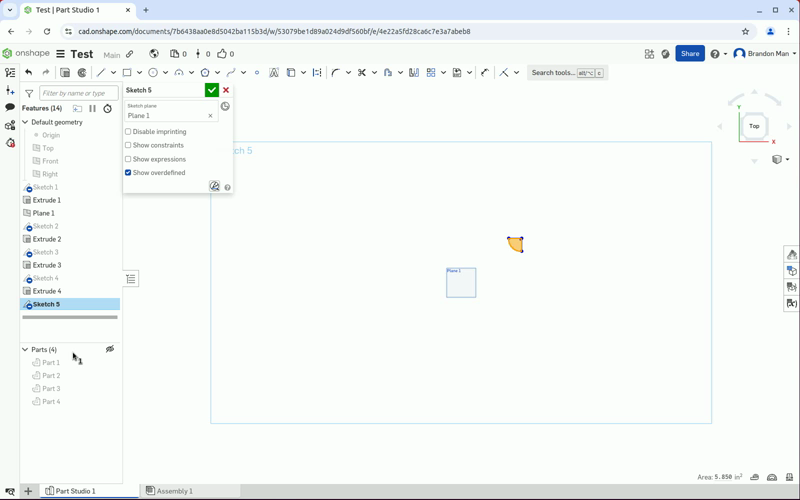
key(shift+e)
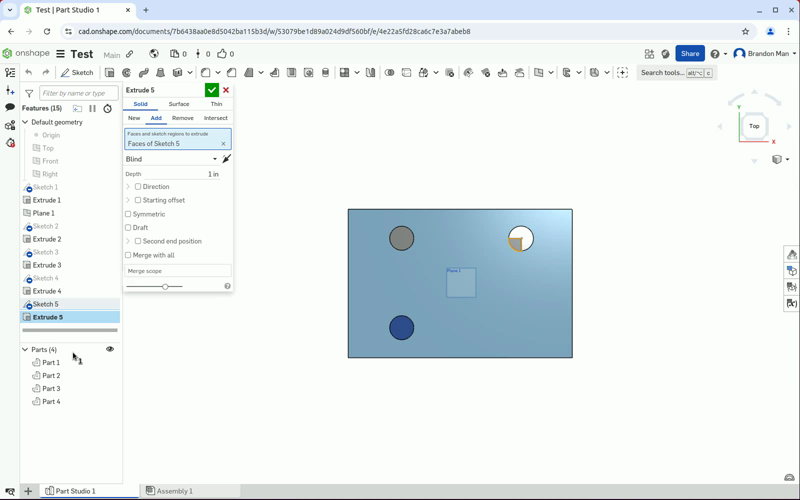
mouse_move(143, 106)
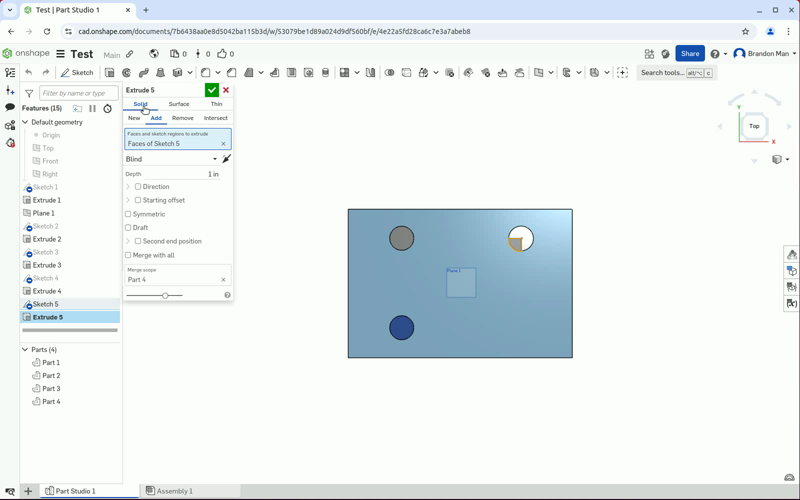
click(143, 106)
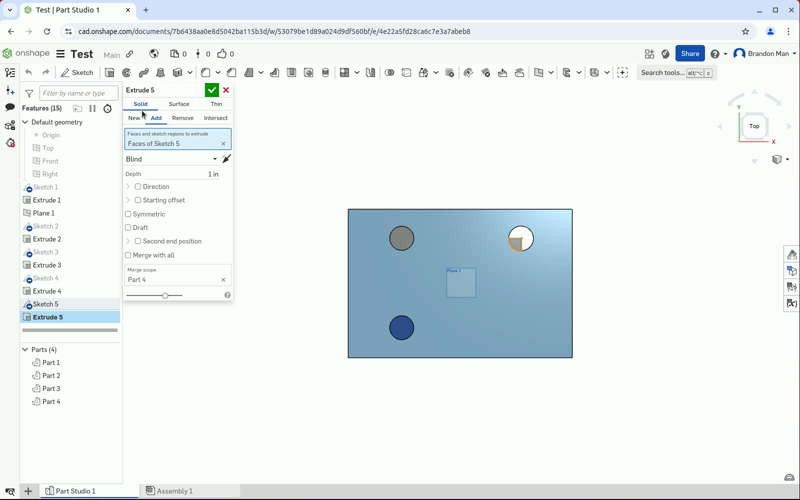
mouse_move(137, 120)
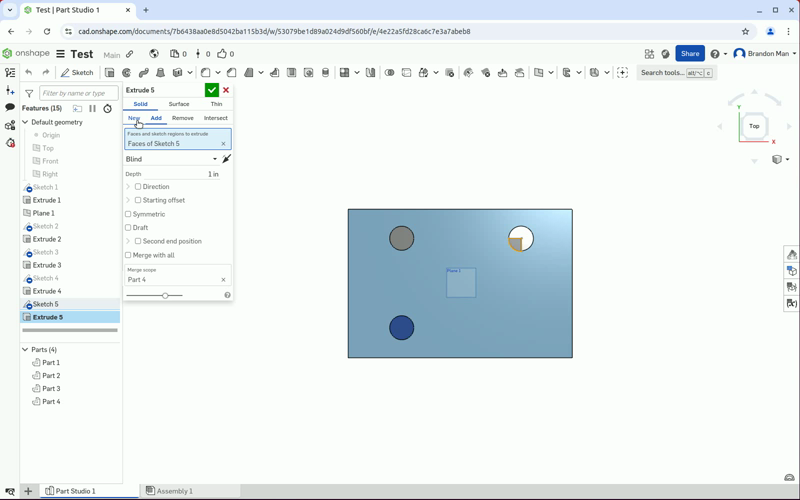
click(137, 120)
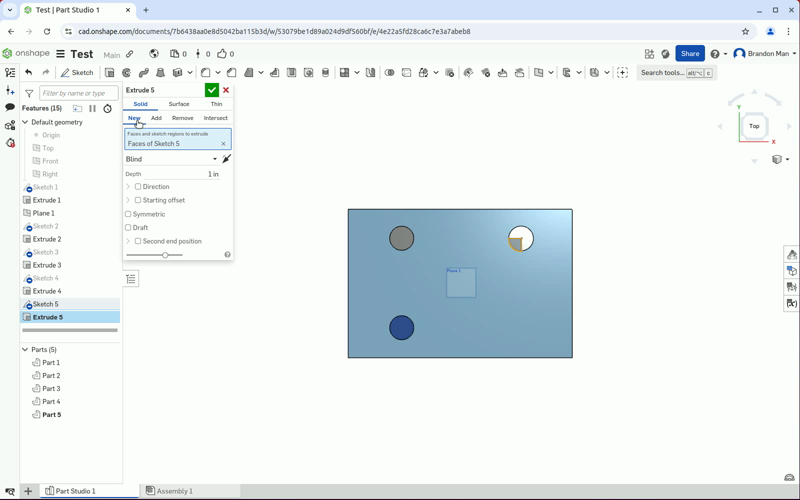
key(tab, 4)
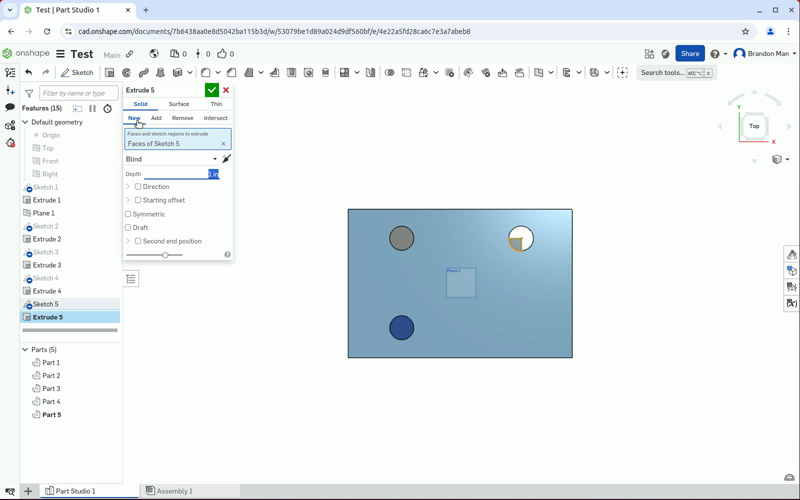
text(15.405)
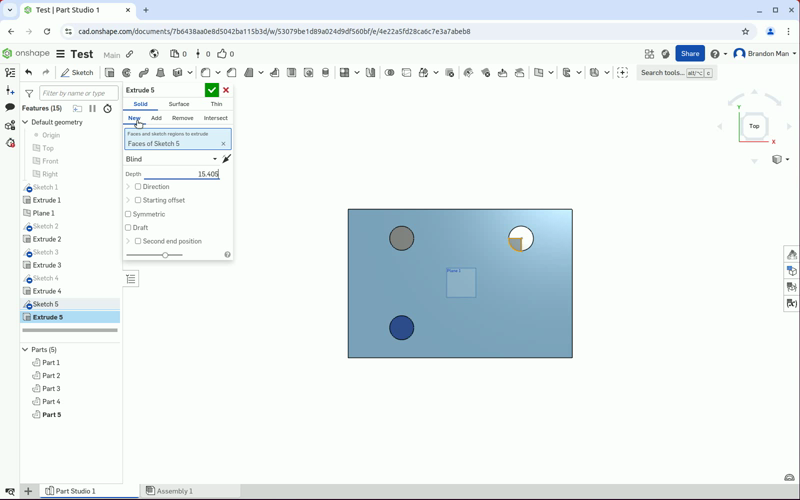
key(enter)
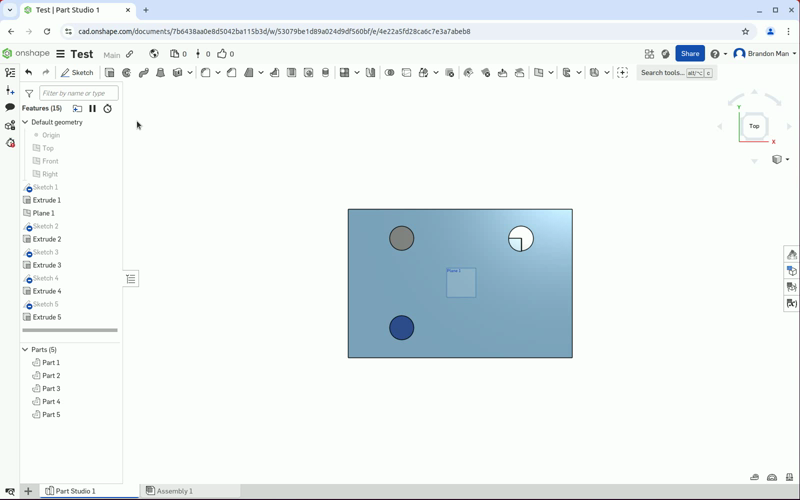
key(shift+h)
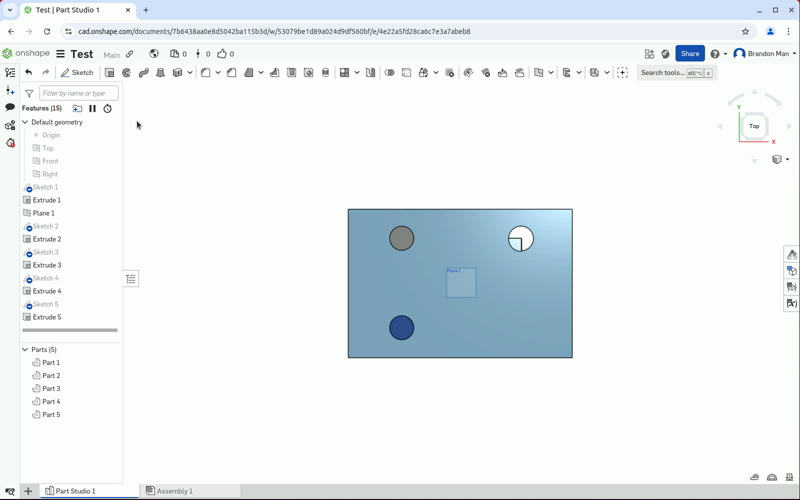
key(shift+h)
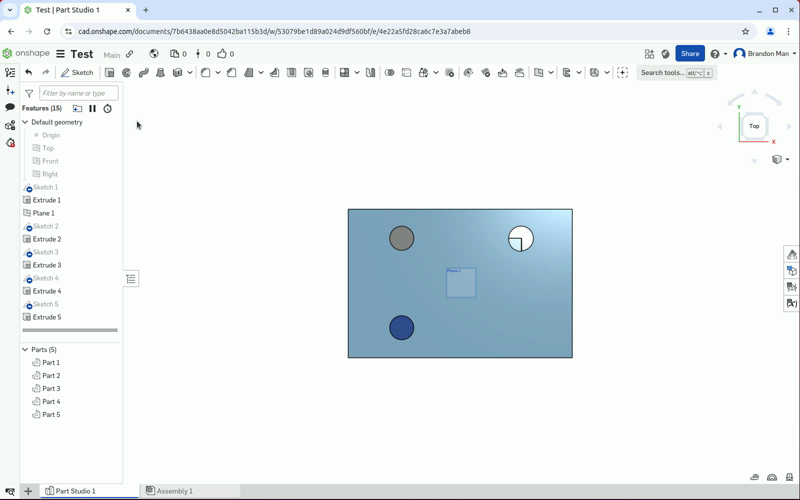
mouse_move(73, 189)
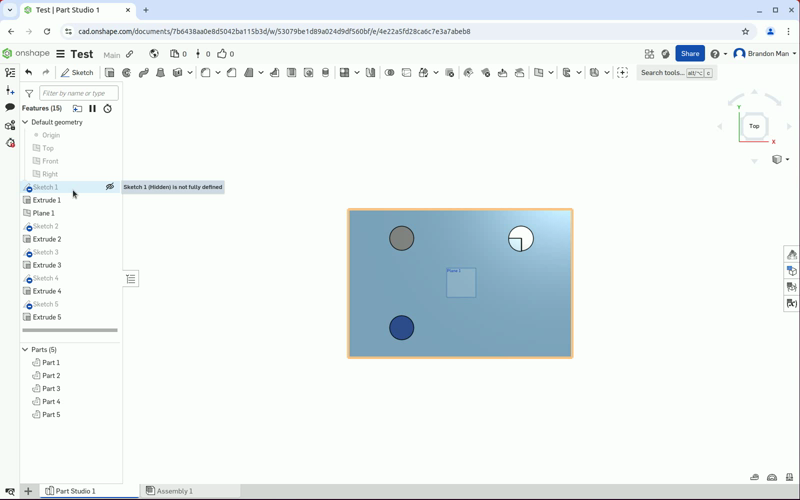
click(73, 189)
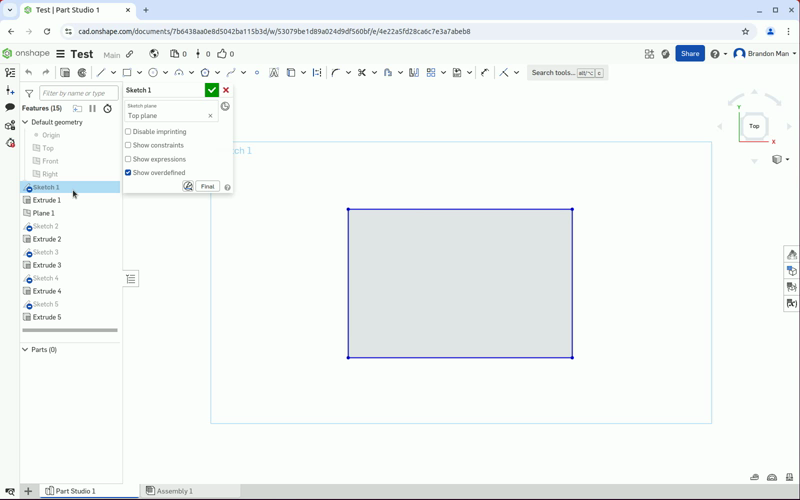
mouse_move(229, 92)
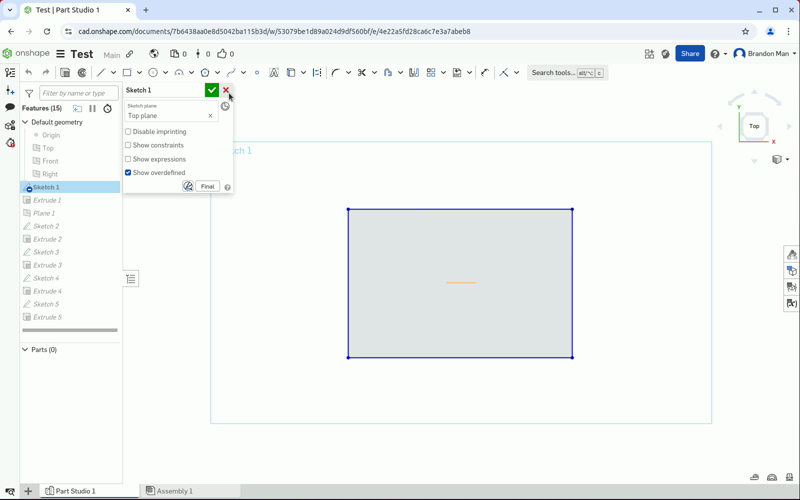
click(229, 92)
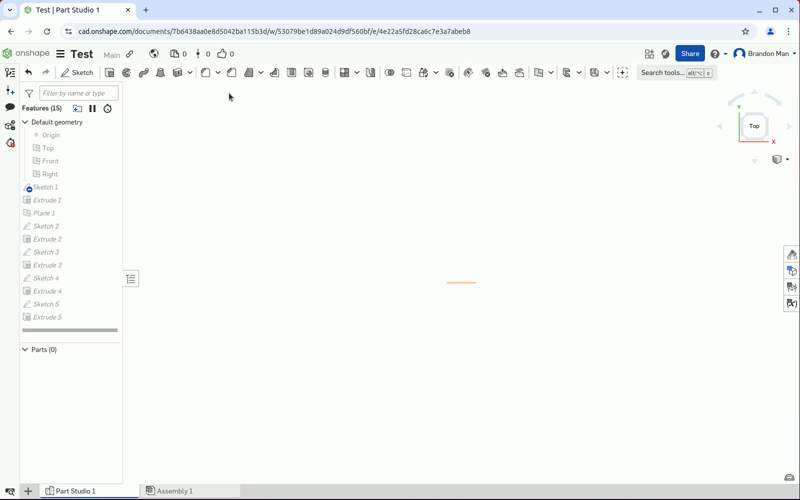
key(shift+s)
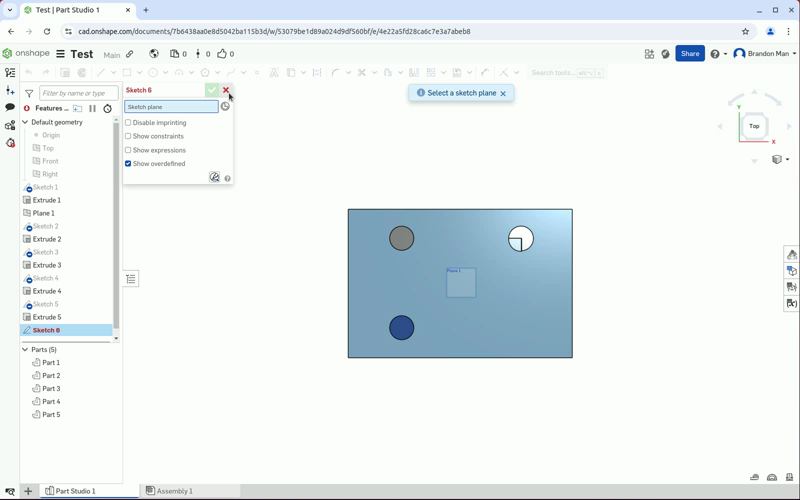
mouse_move(69, 215)
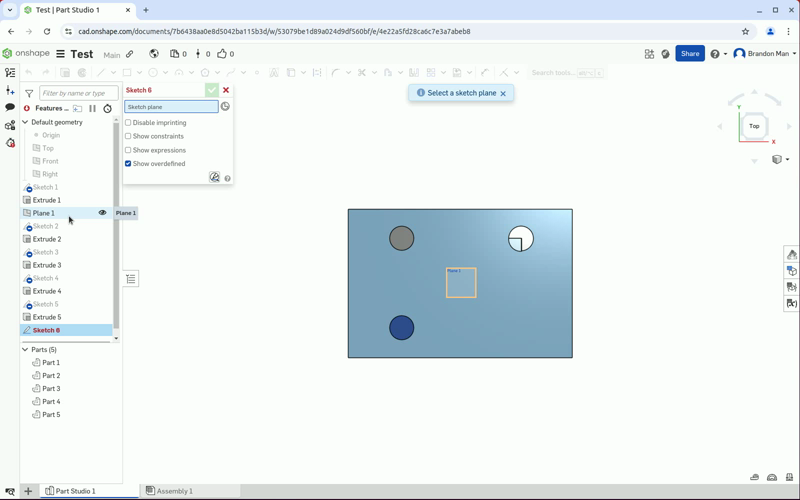
click(69, 215)
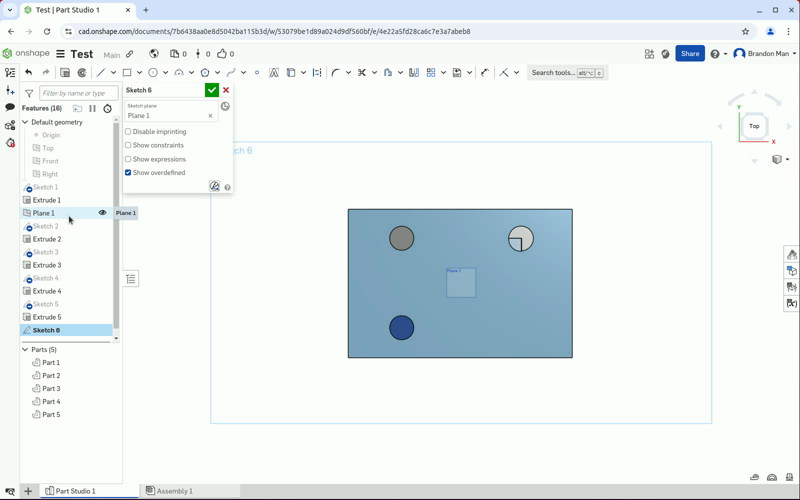
mouse_move(73, 352)
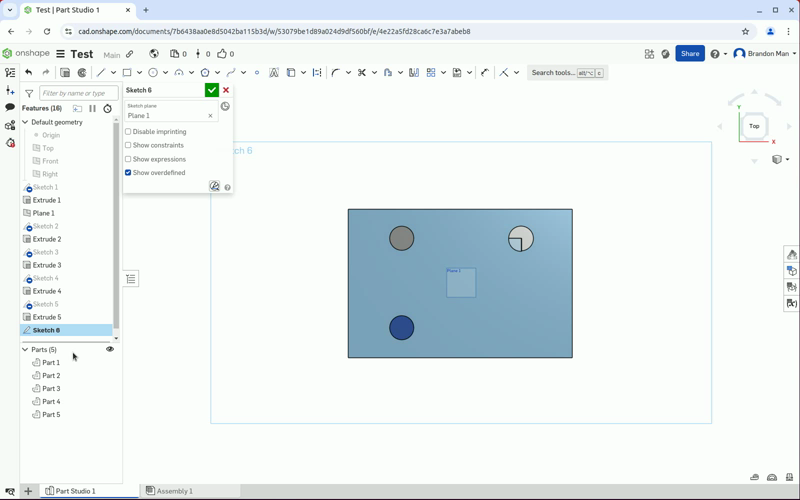
key(y)
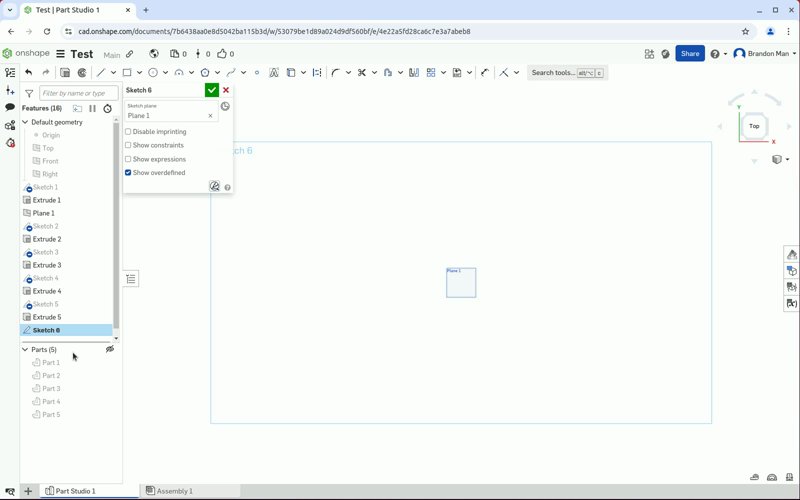
key(a)
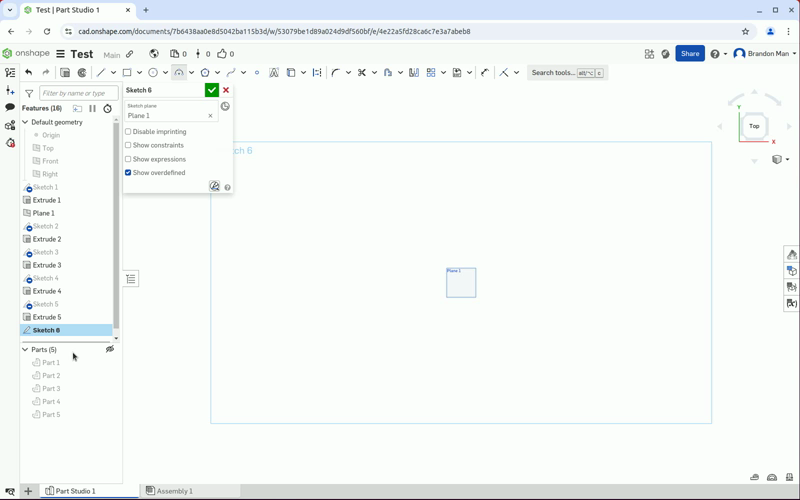
key_down(shift)
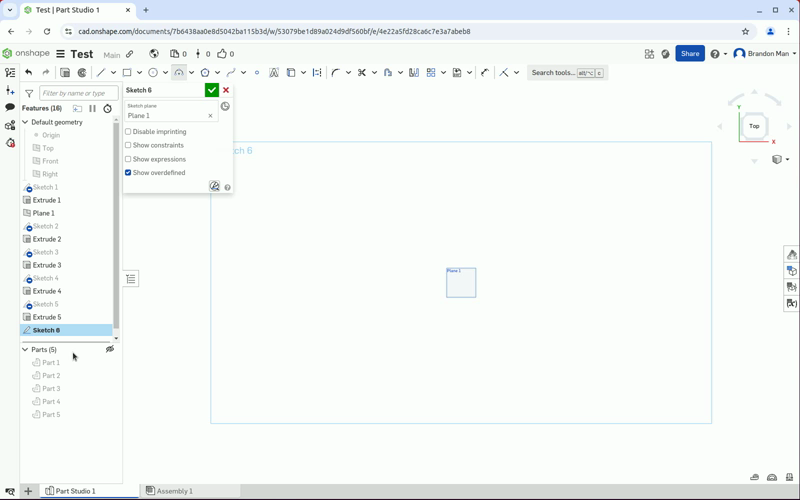
mouse_move(508, 327)
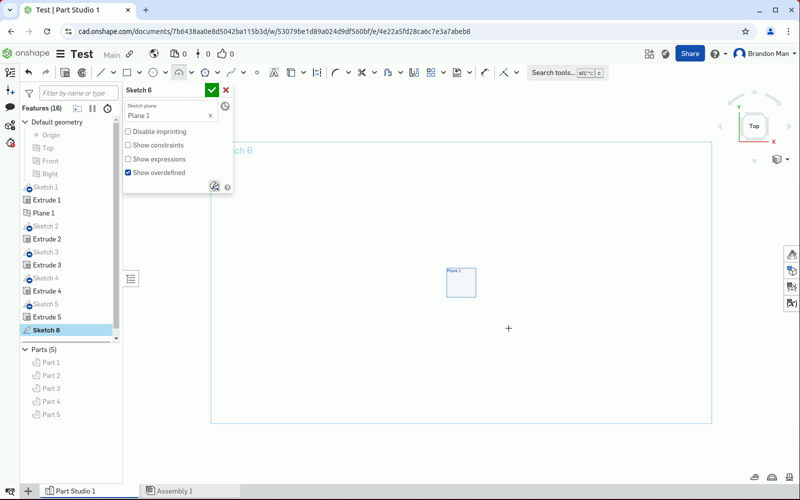
click(508, 327)
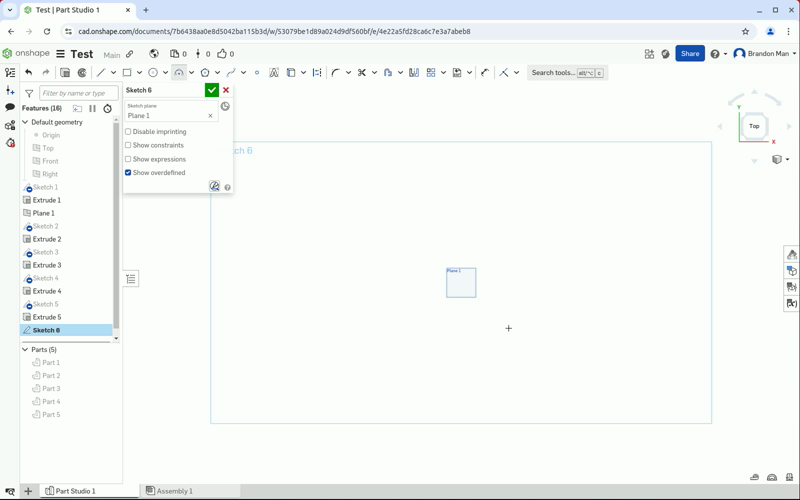
key_up(shift)
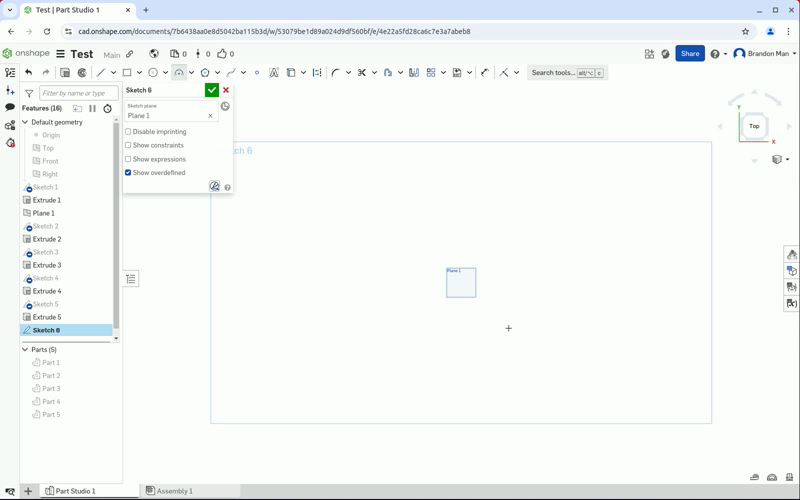
key_down(shift)
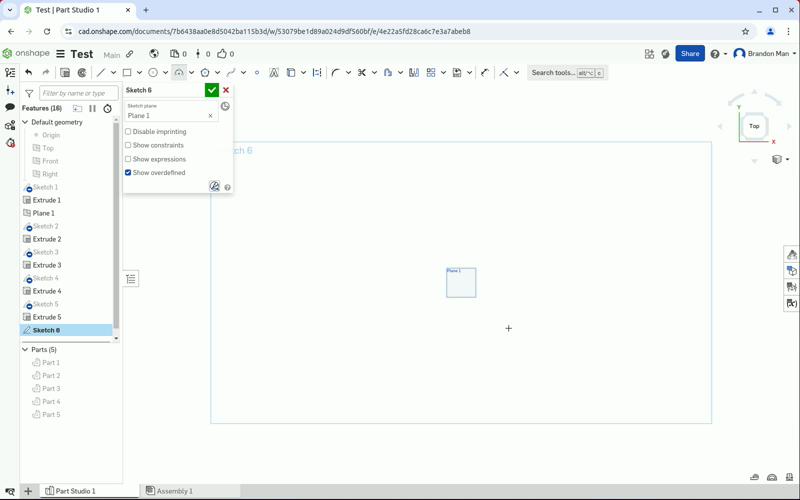
mouse_move(521, 315)
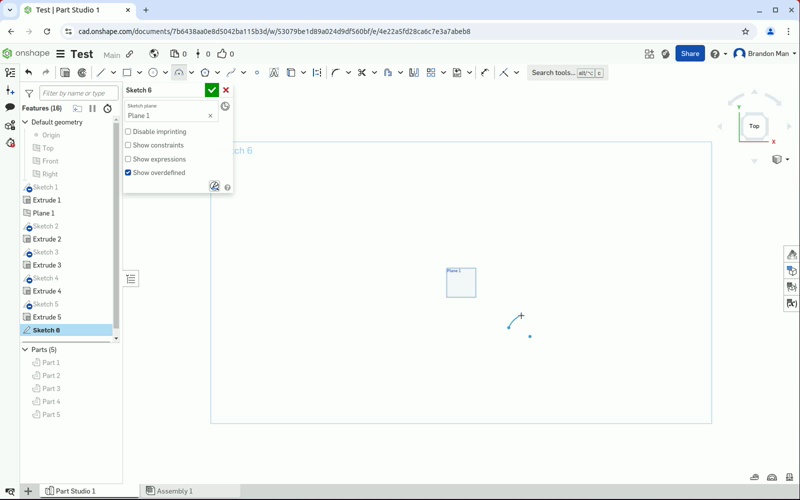
click(521, 315)
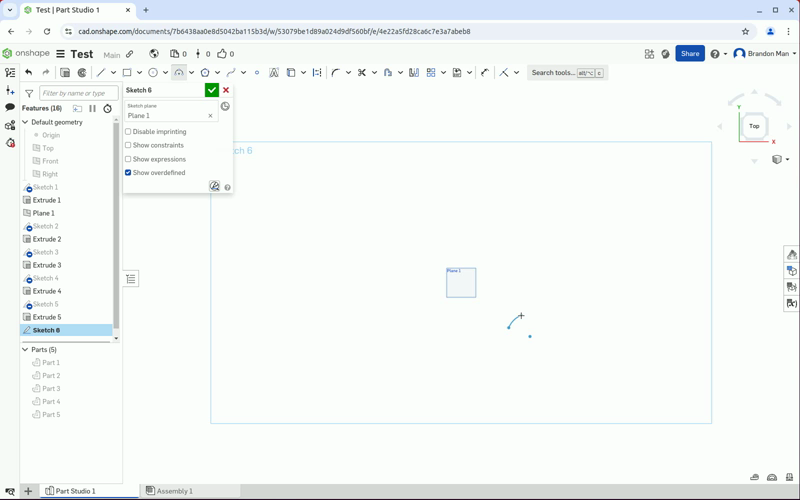
mouse_move(529, 336)
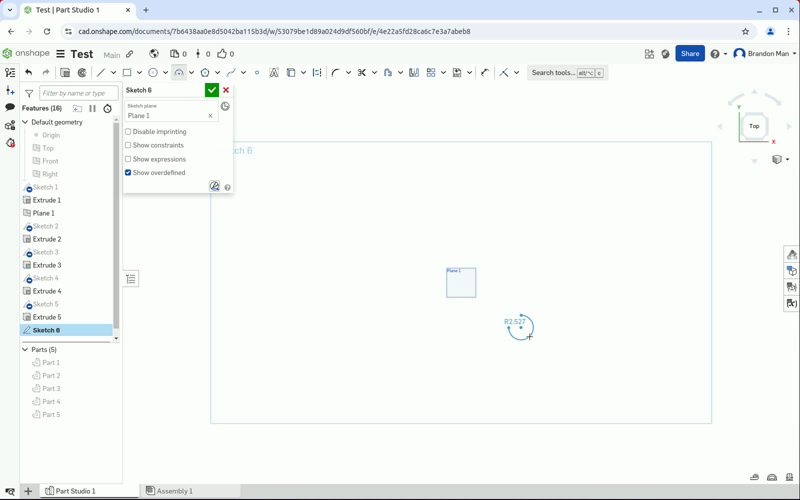
click(529, 336)
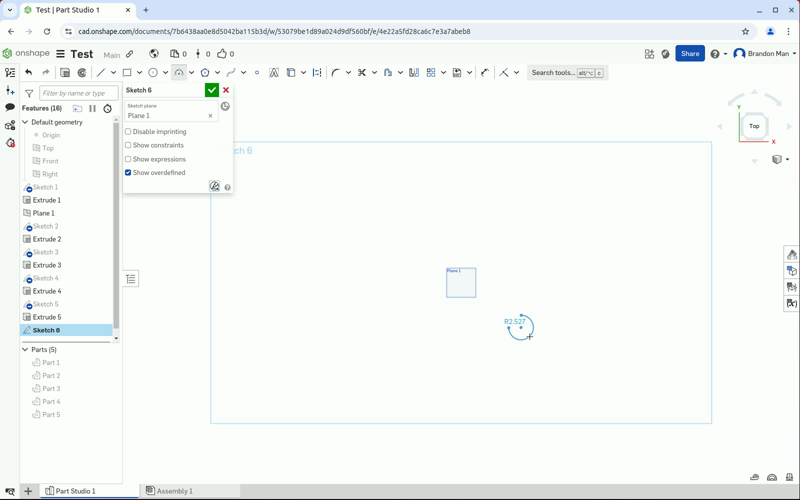
key_up(shift)
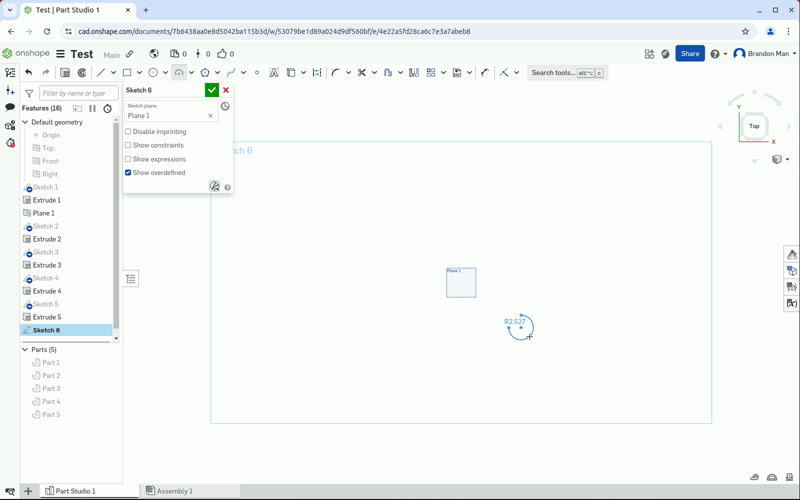
key(esc)
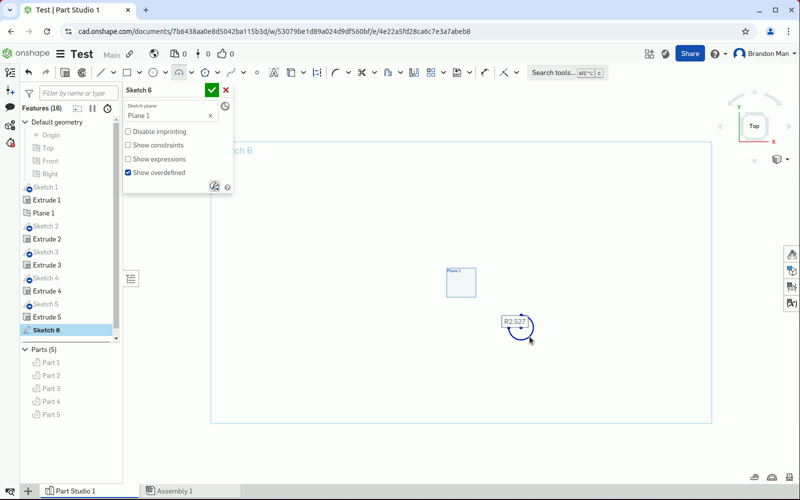
key(l)
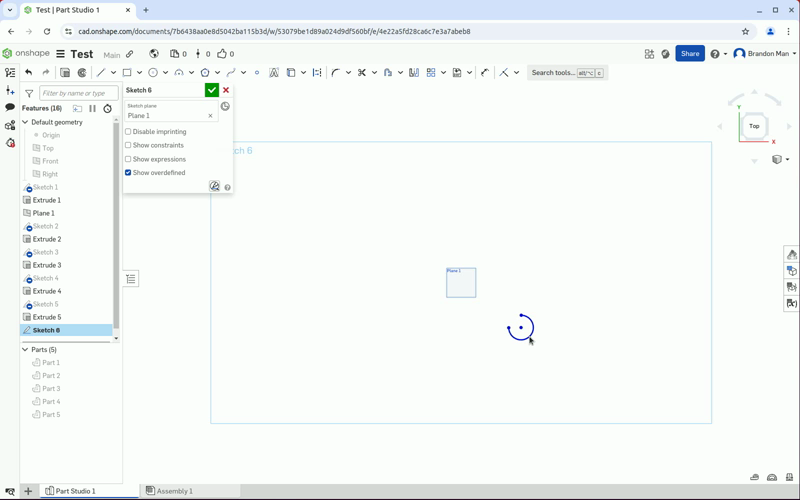
mouse_move(521, 315)
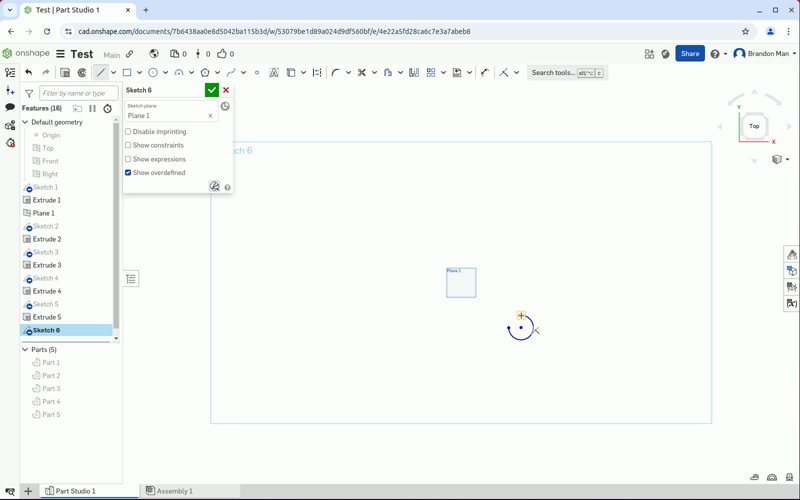
click(521, 315)
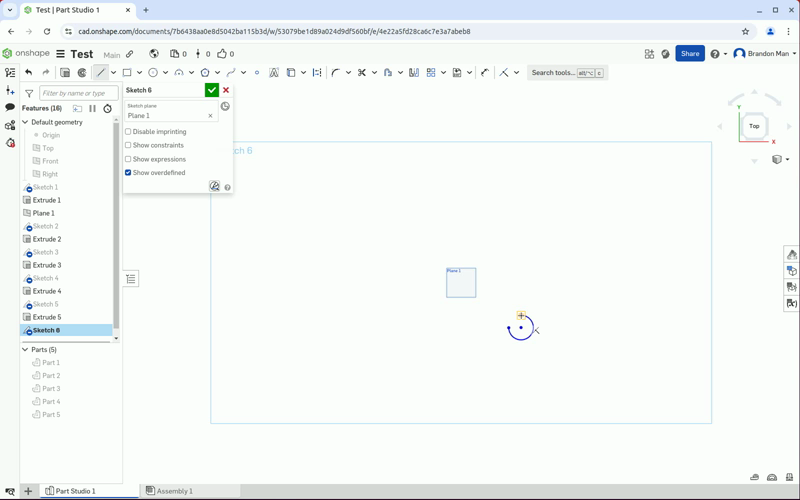
key_down(shift)
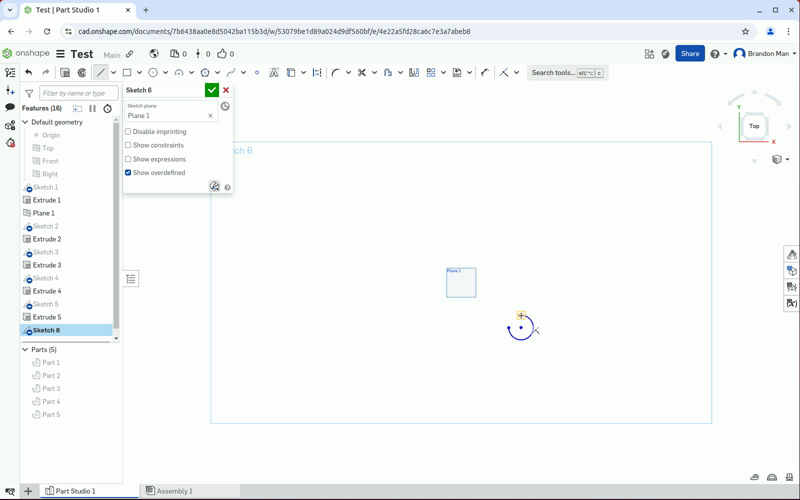
mouse_move(551, 315)
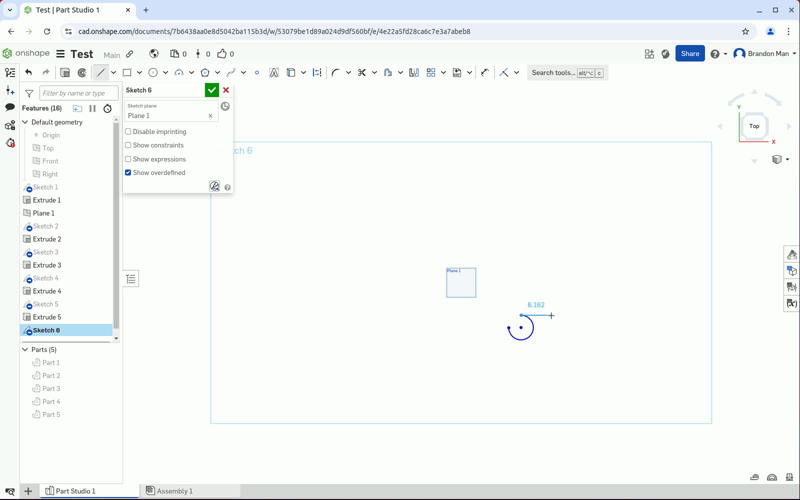
mouse_move(521, 327)
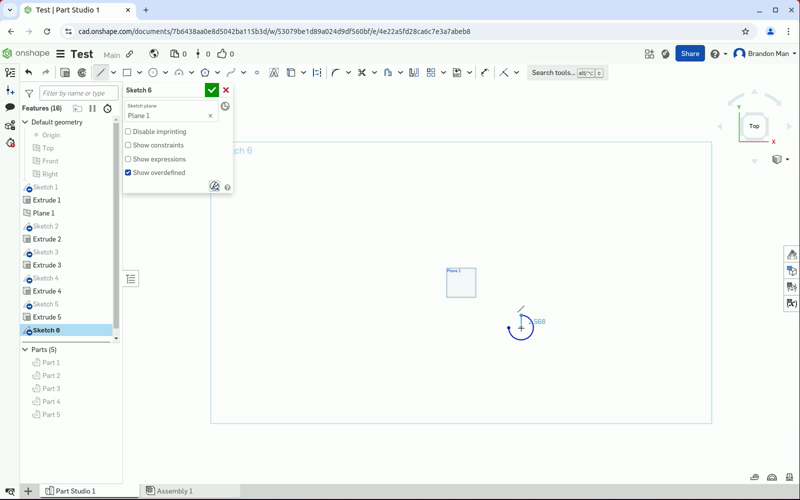
click(521, 327)
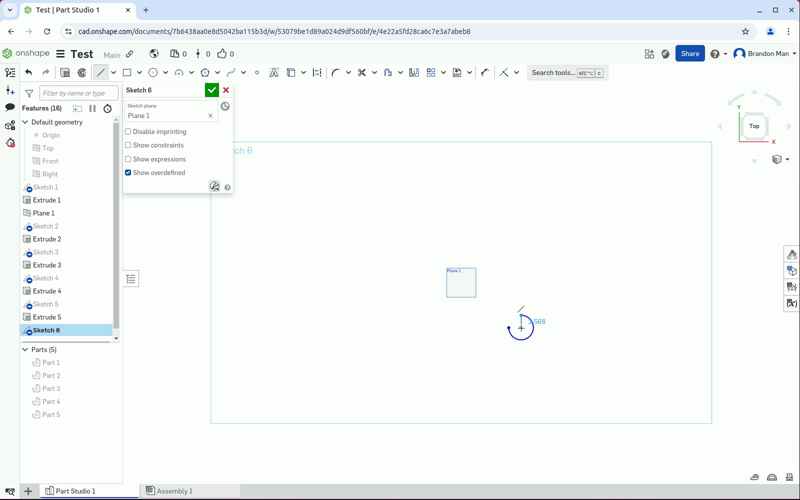
key_up(shift)
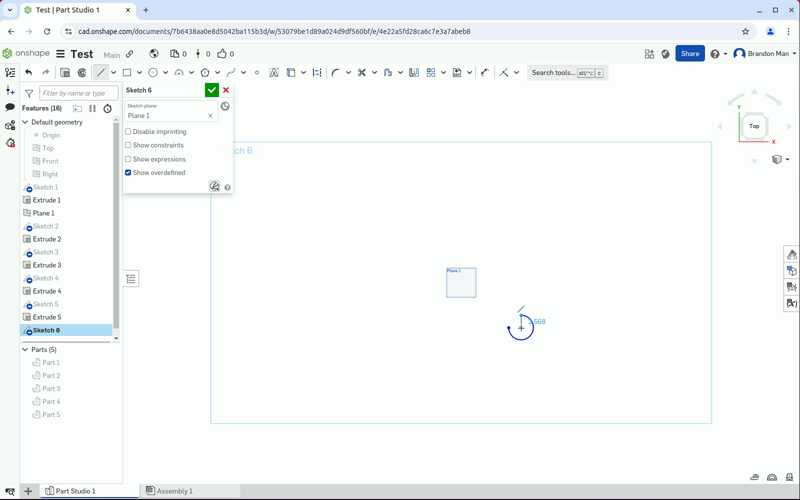
mouse_move(551, 327)
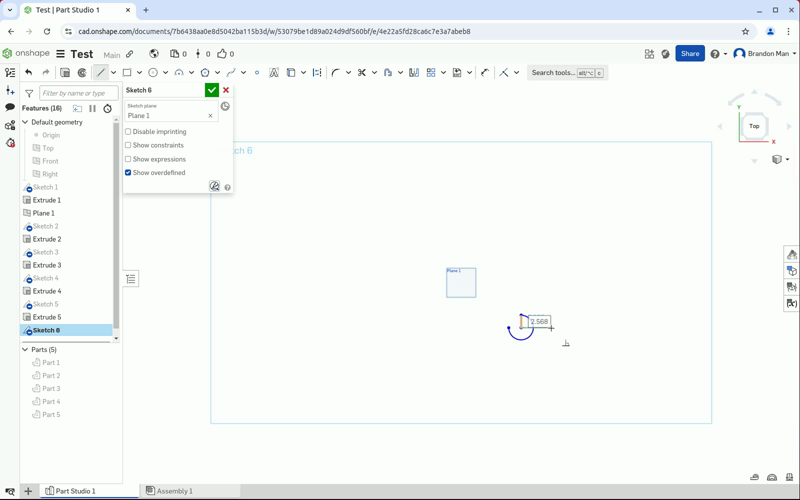
key_down(shift)
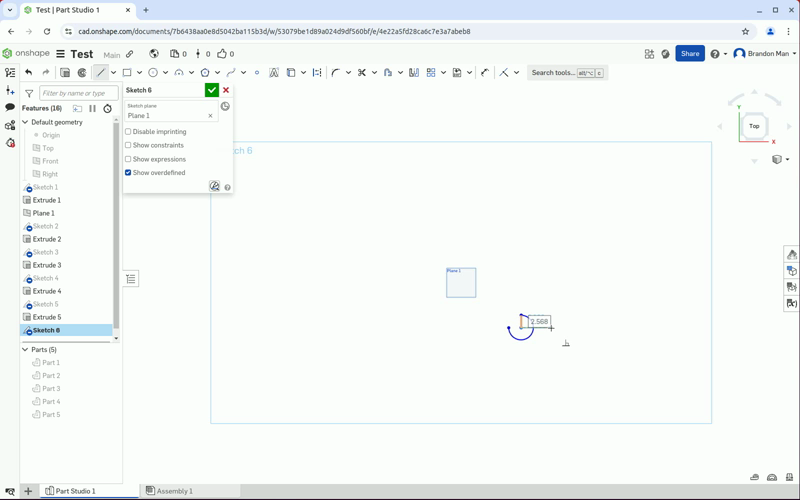
mouse_move(508, 327)
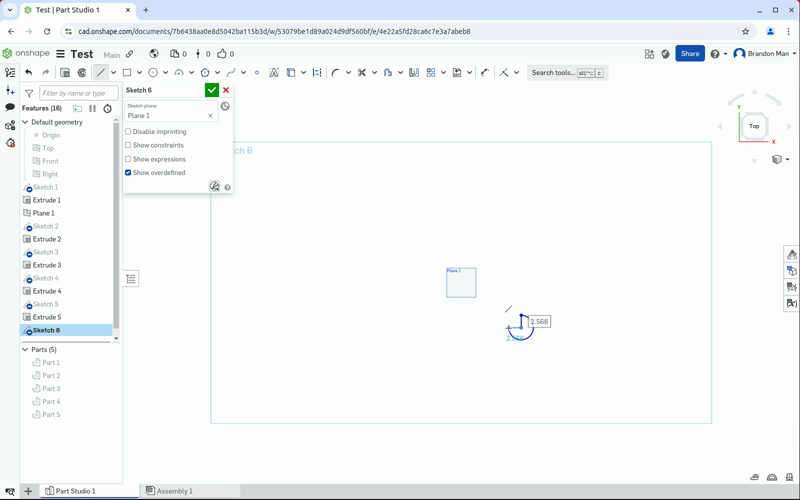
key_up(shift)
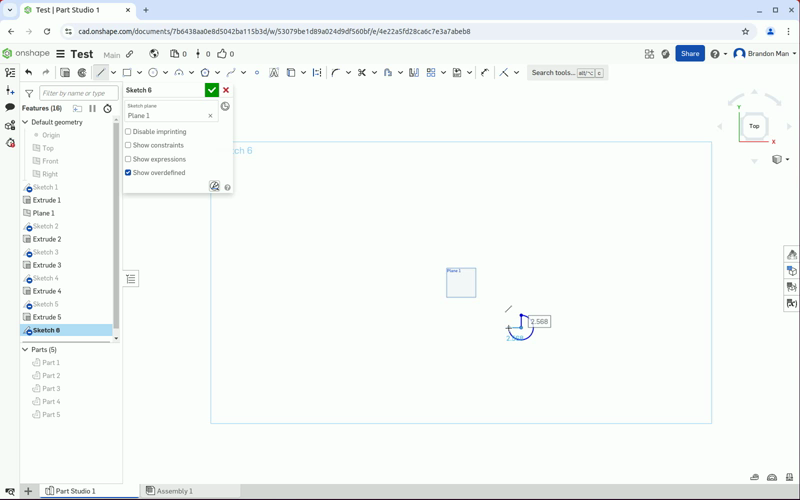
click(508, 327)
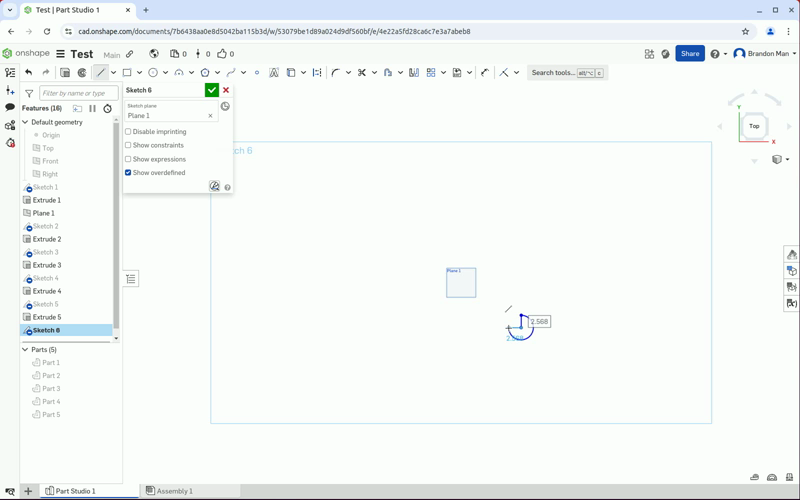
key(esc)
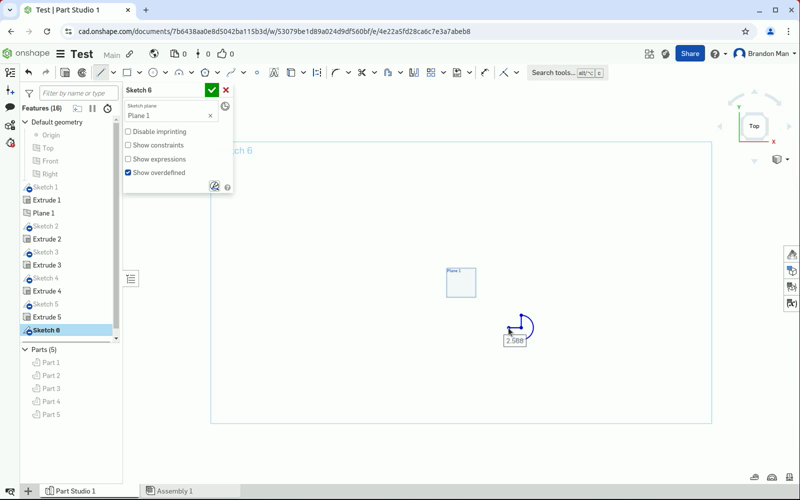
mouse_move(528, 319)
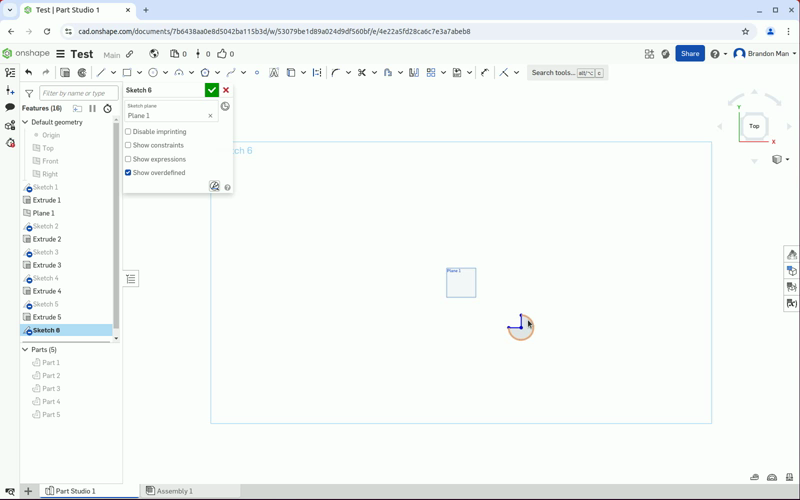
scroll(6)
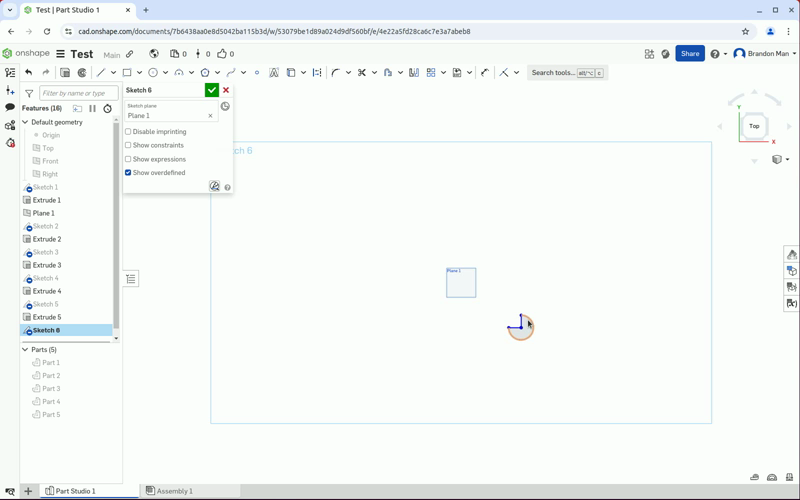
scroll(6)
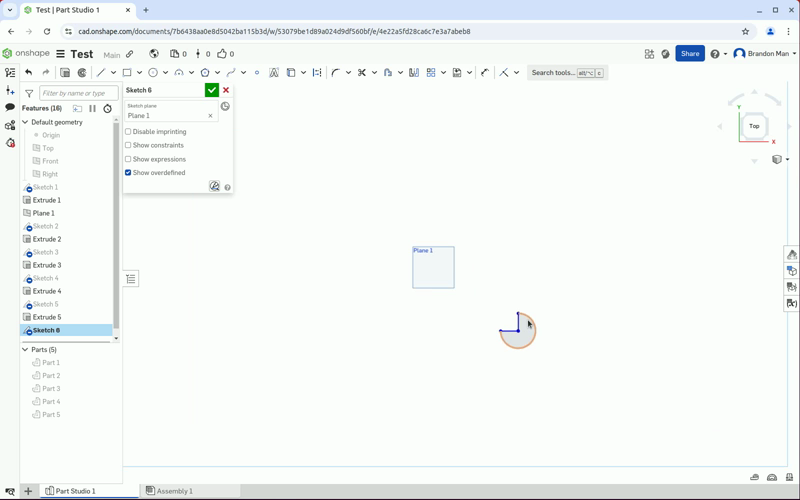
scroll(6)
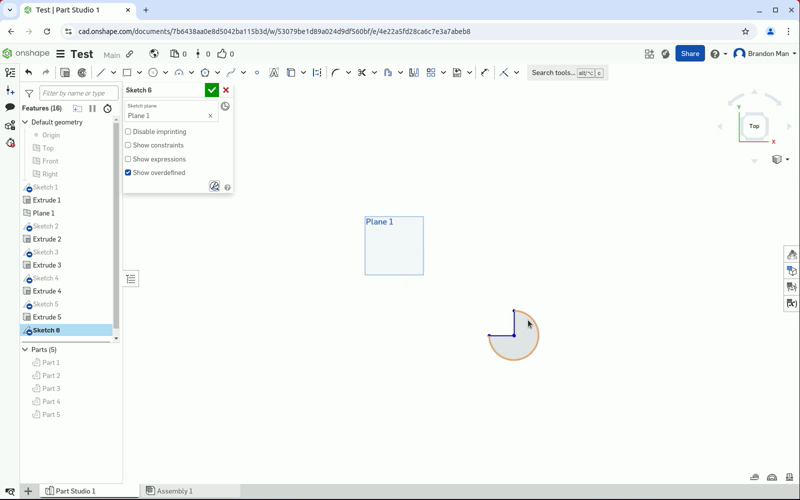
scroll(6)
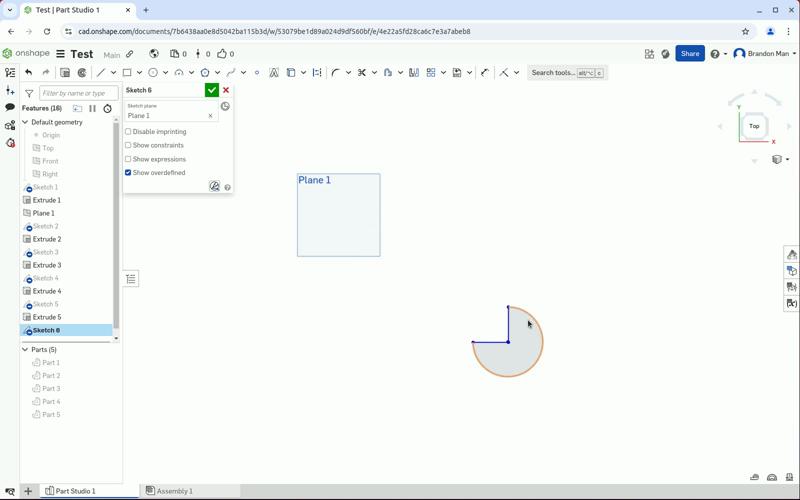
scroll(6)
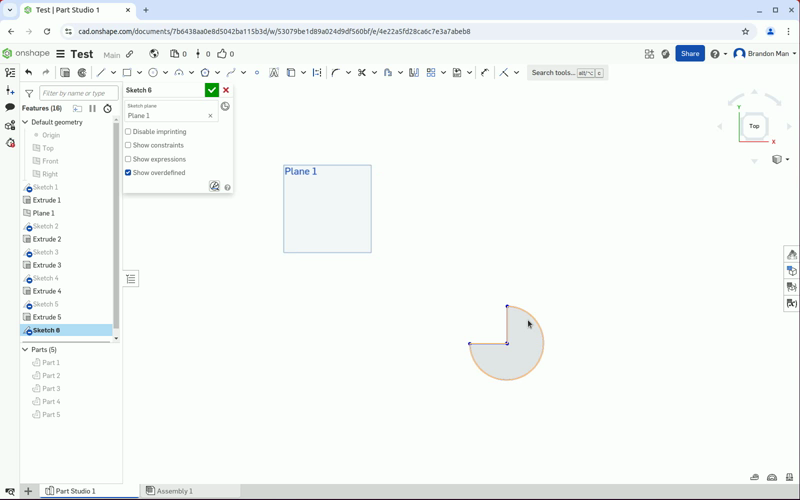
scroll(6)
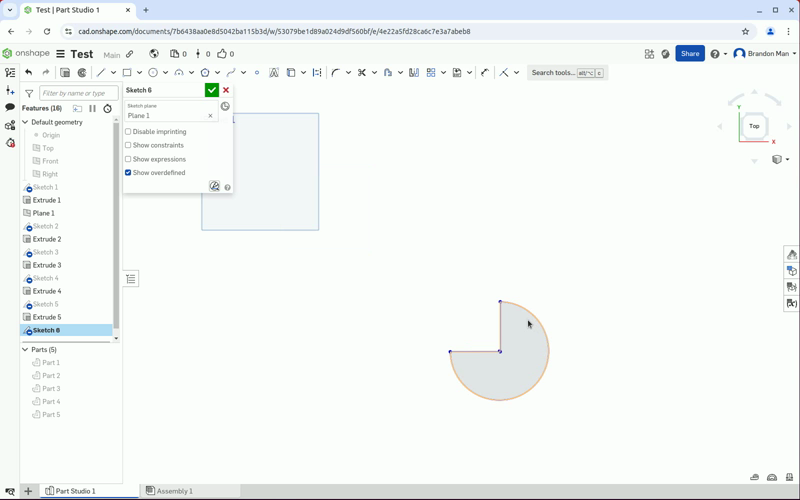
scroll(6)
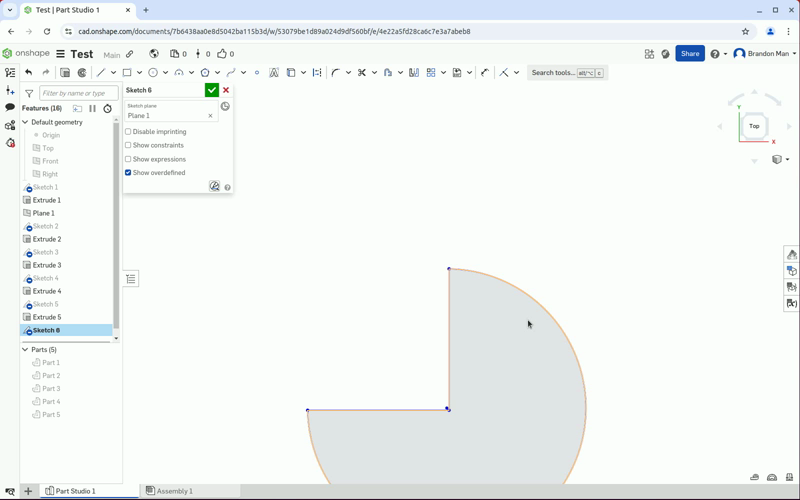
click(528, 319)
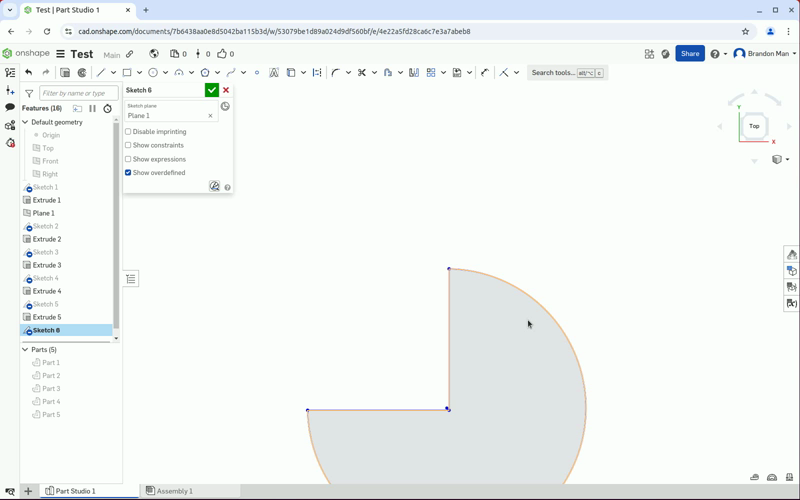
scroll(-6)
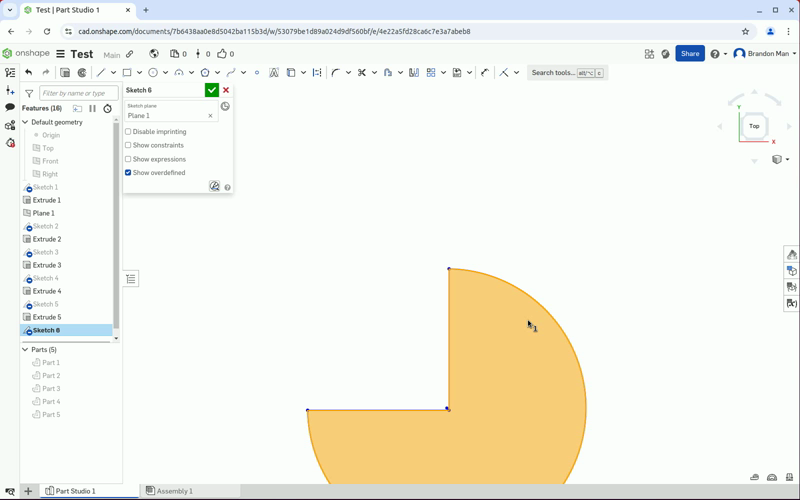
scroll(-6)
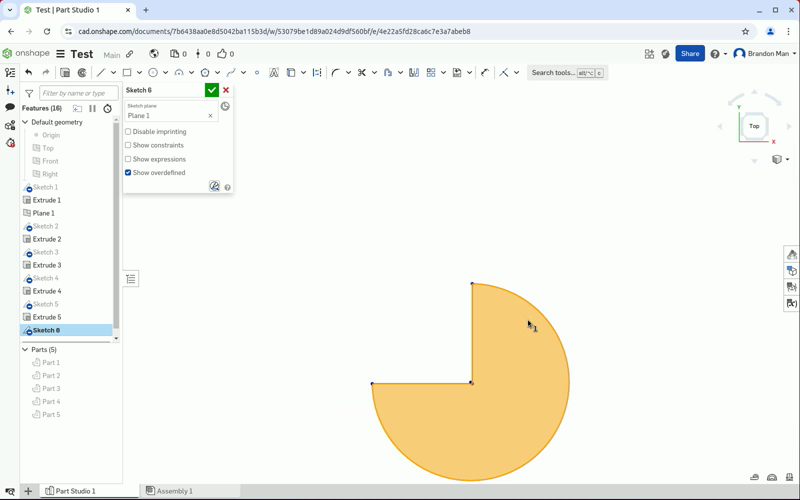
scroll(-6)
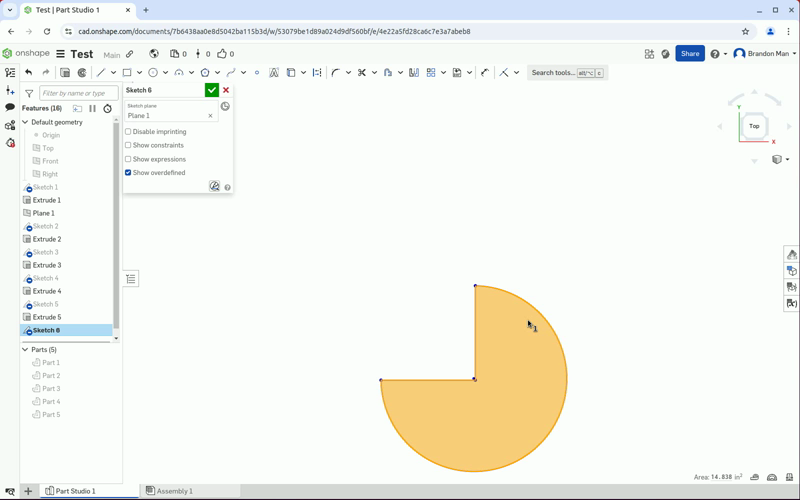
scroll(-6)
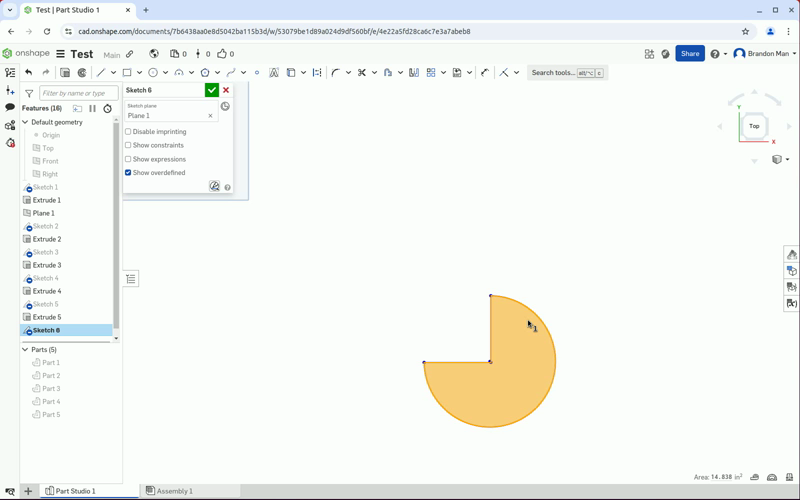
scroll(-6)
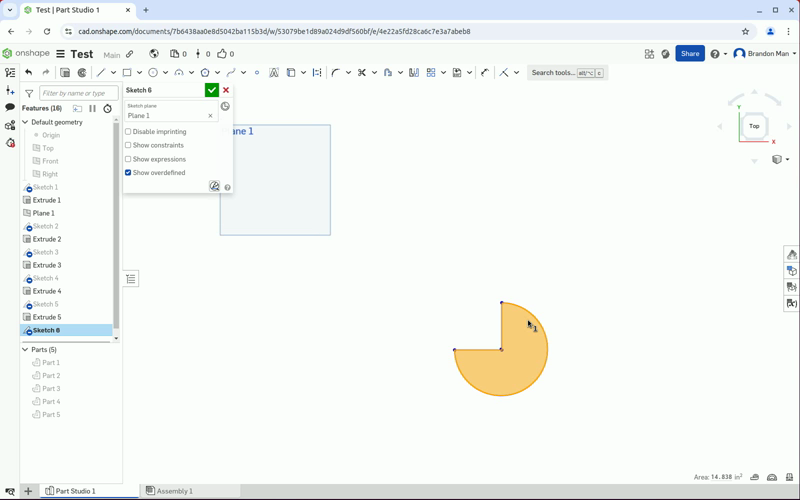
scroll(-6)
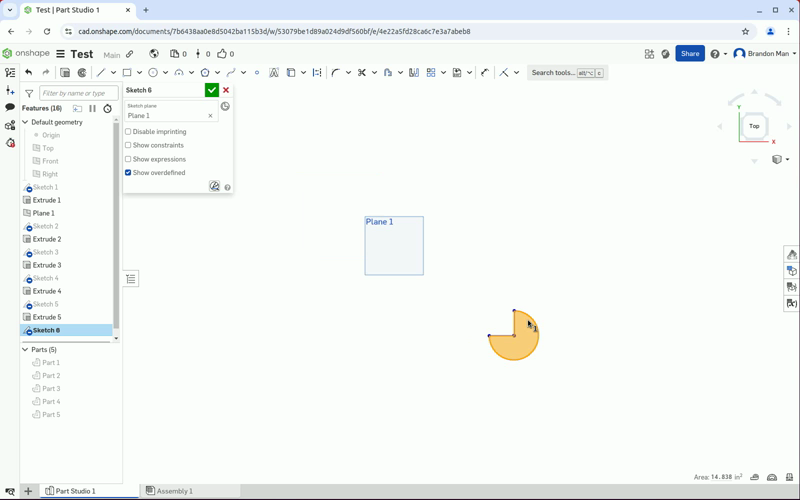
scroll(-6)
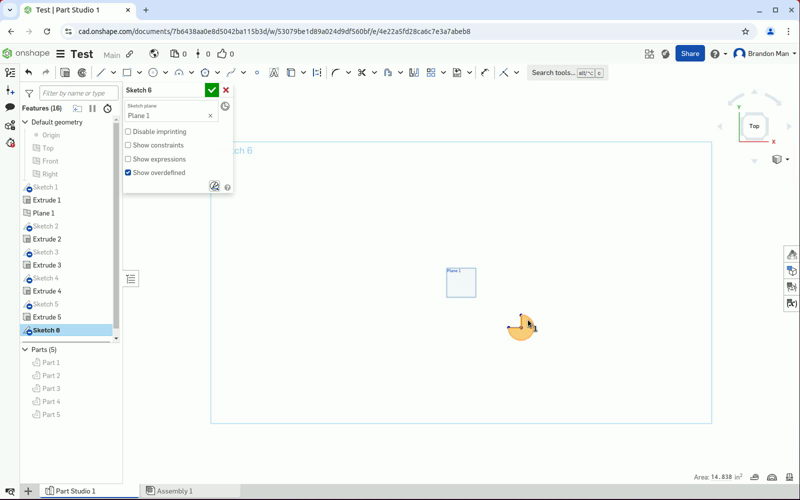
mouse_move(73, 352)
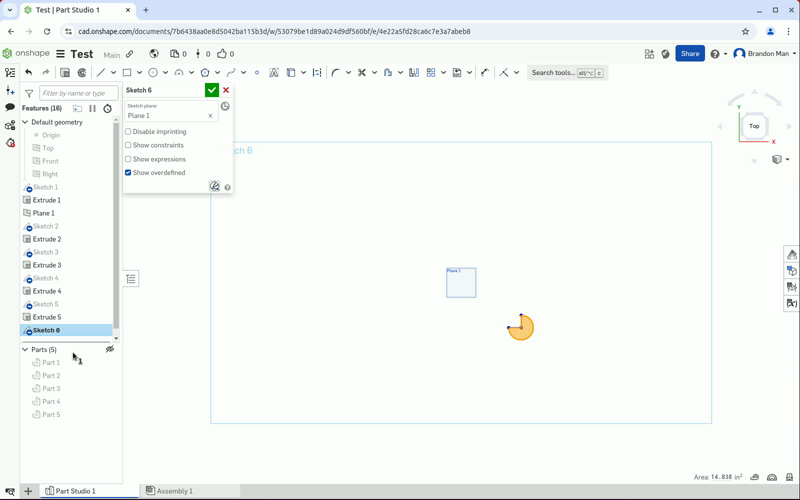
key(shift+y)
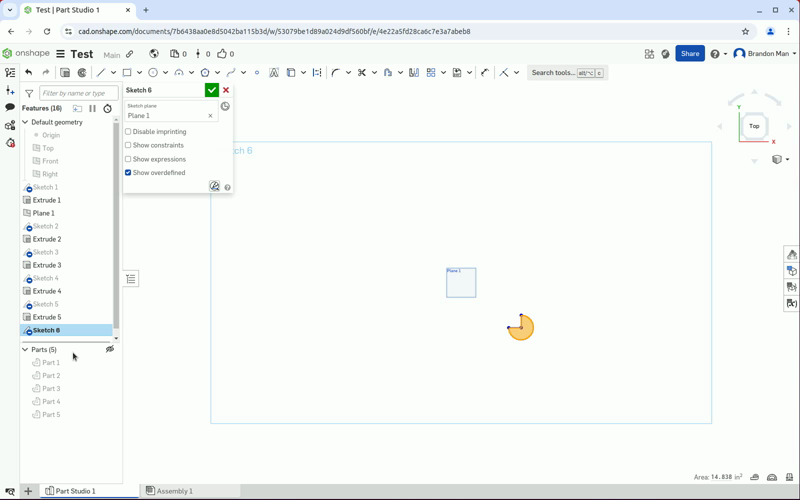
key(shift+e)
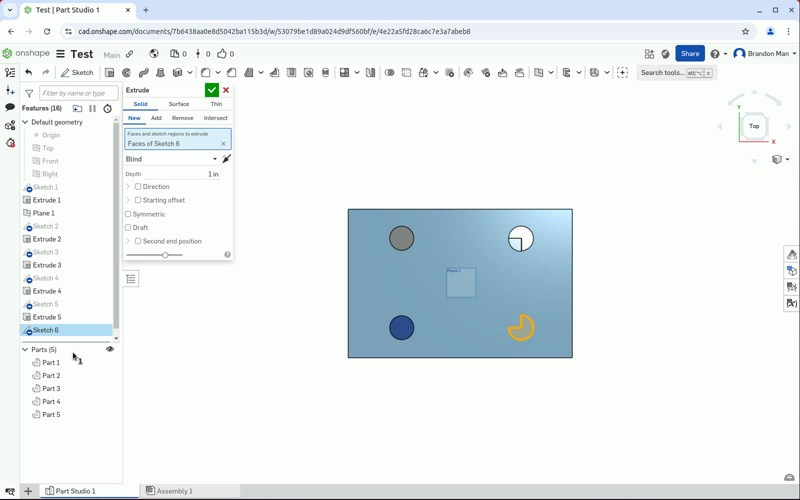
mouse_move(143, 106)
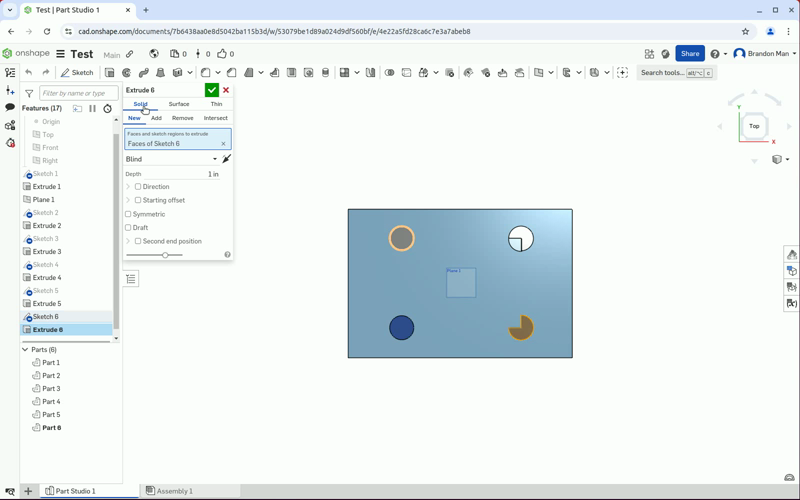
click(143, 106)
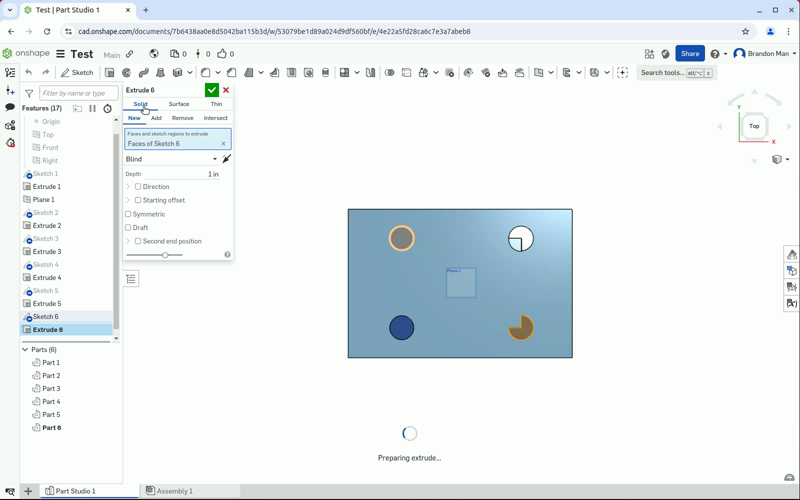
mouse_move(137, 120)
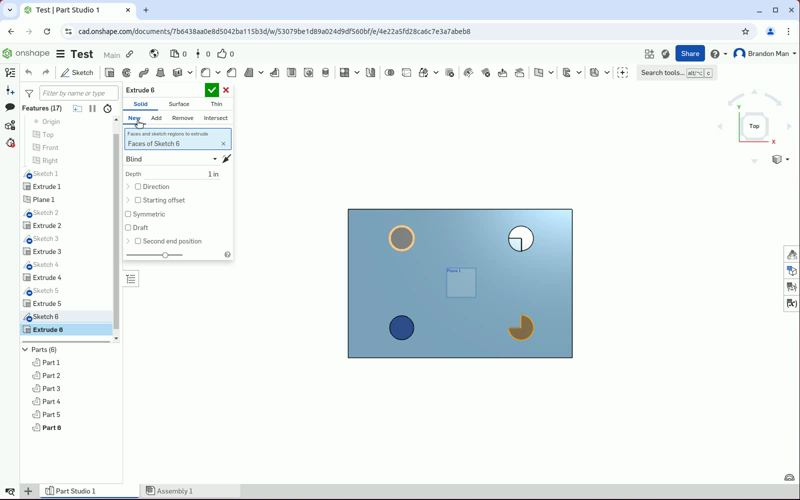
click(137, 120)
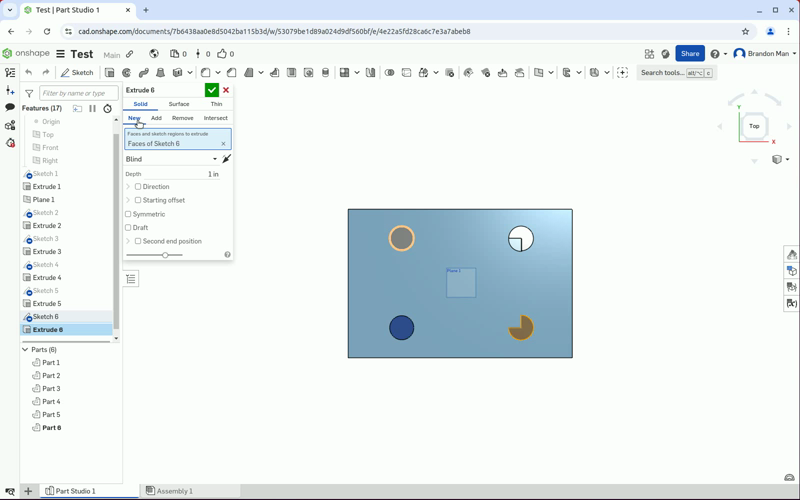
key(tab, 4)
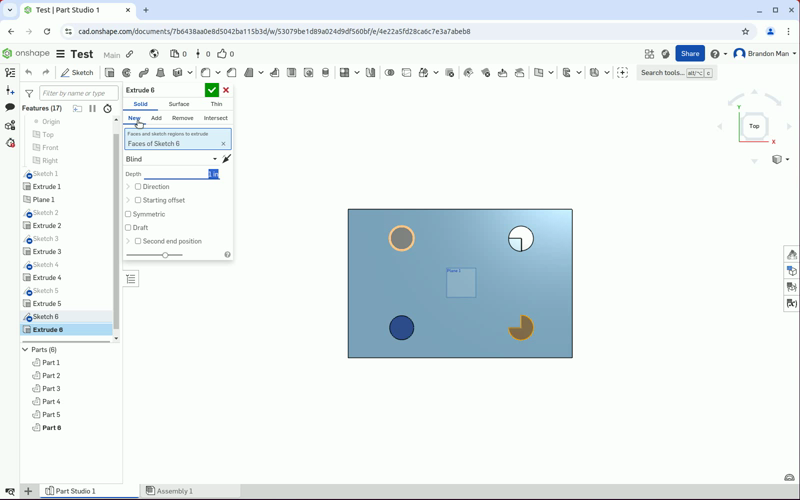
text(15.405)
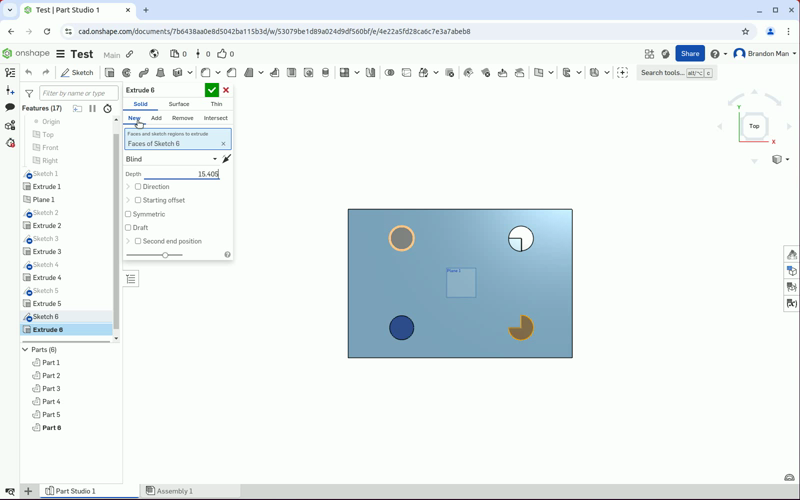
key(enter)
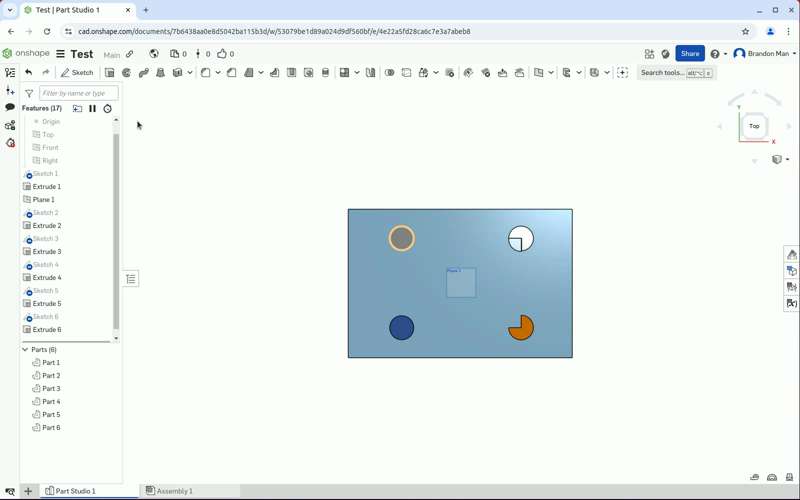
key(shift+h)
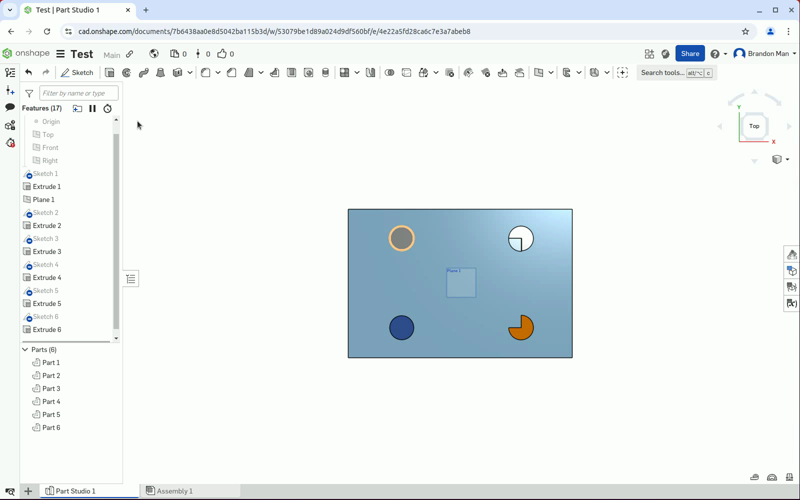
key(shift+h)
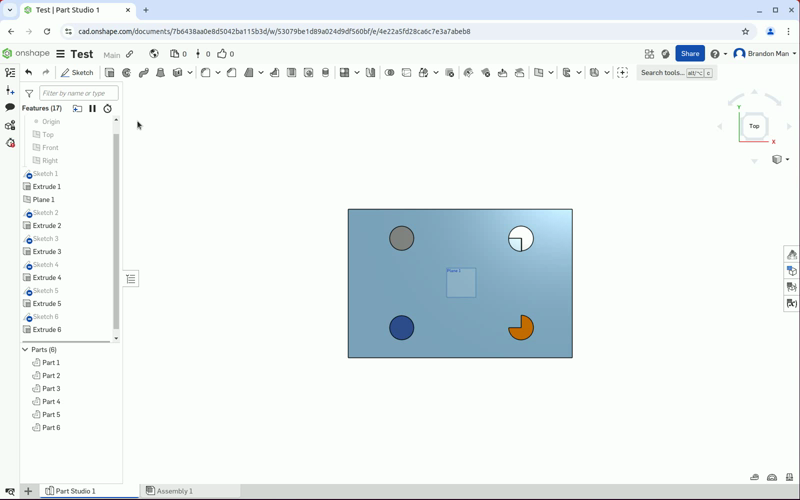
mouse_move(69, 176)
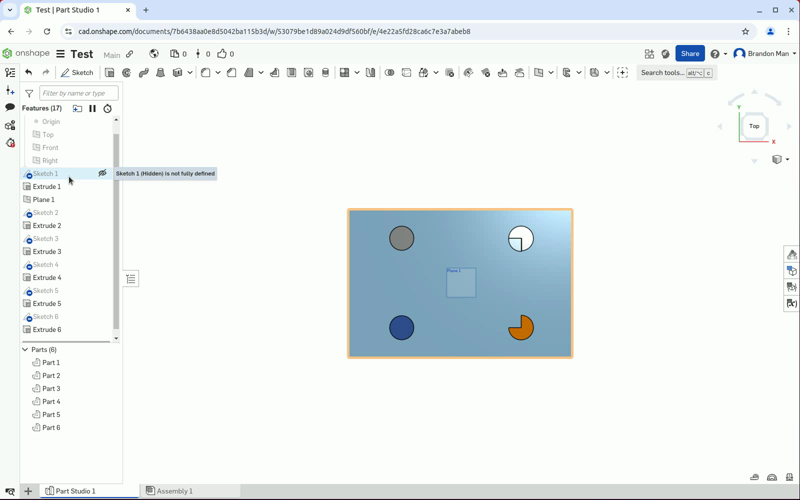
click(69, 176)
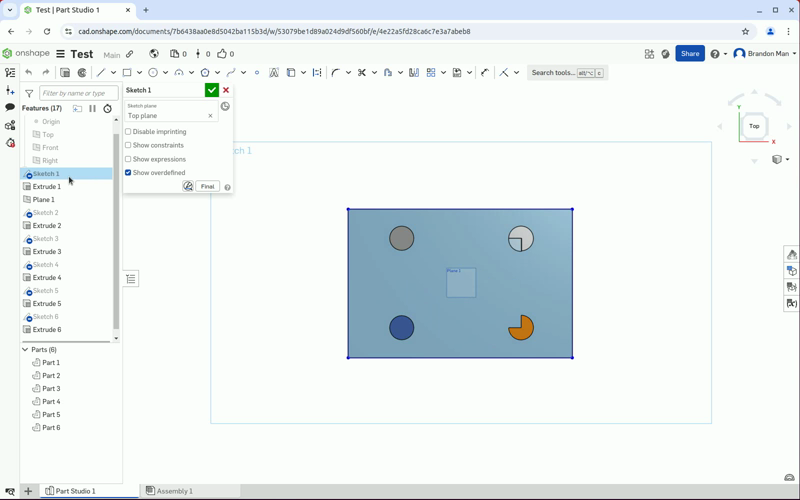
mouse_move(229, 92)
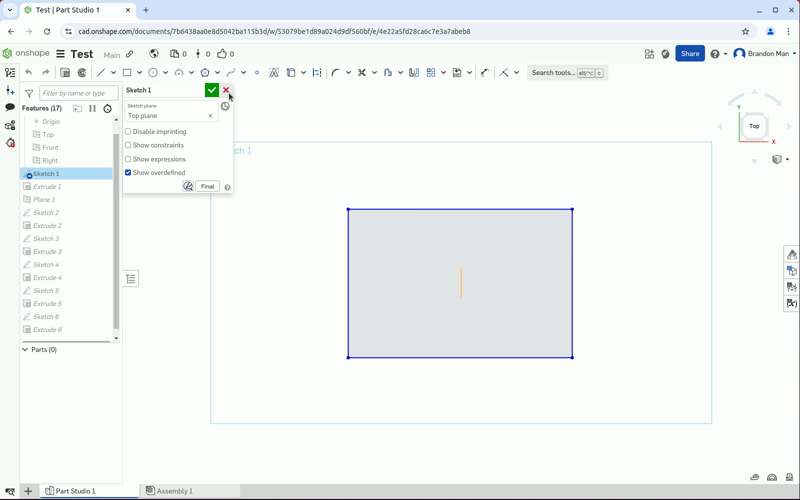
click(229, 92)
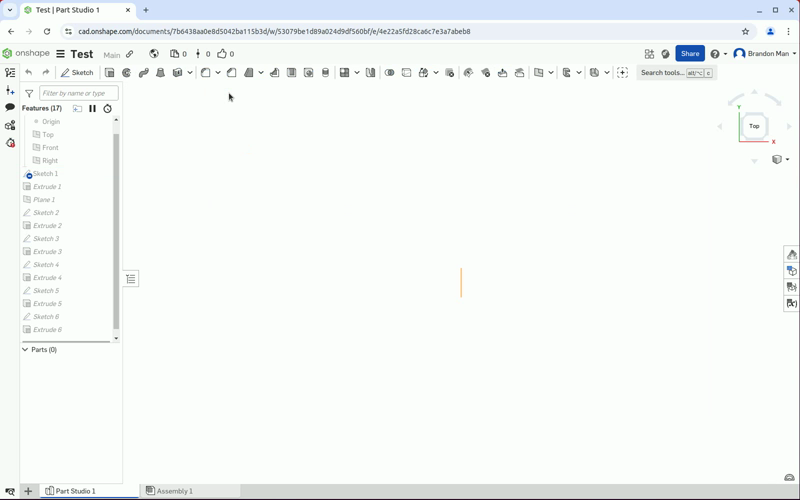
key(shift+s)
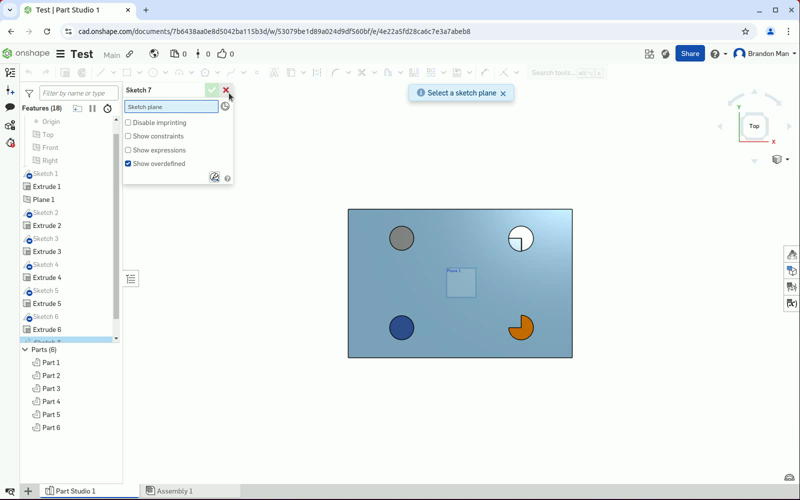
mouse_move(69, 189)
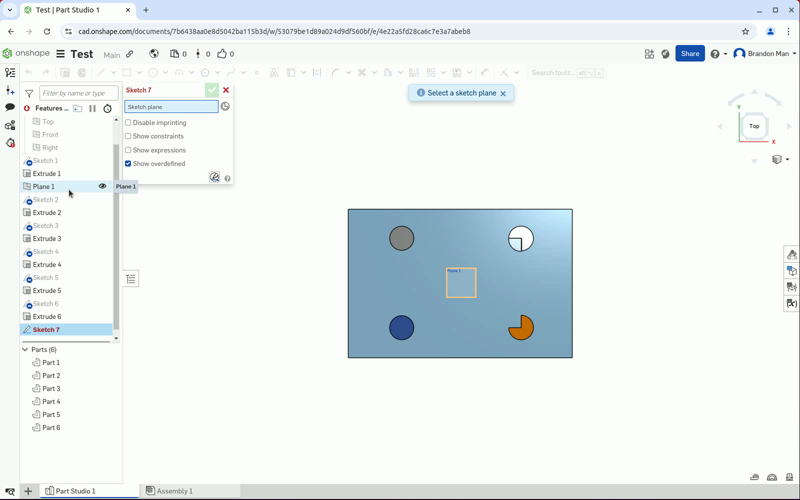
click(69, 189)
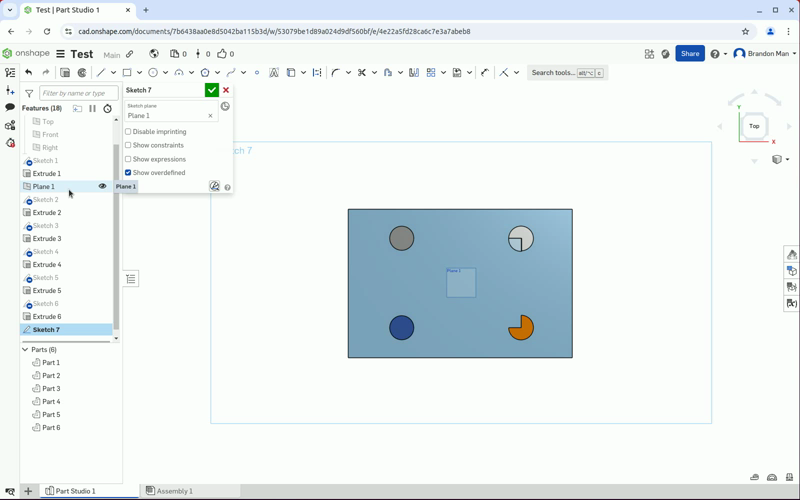
mouse_move(73, 352)
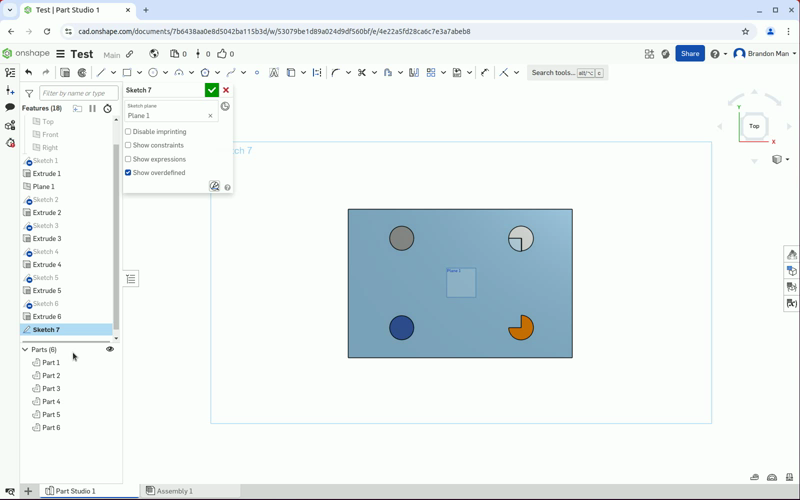
key(y)
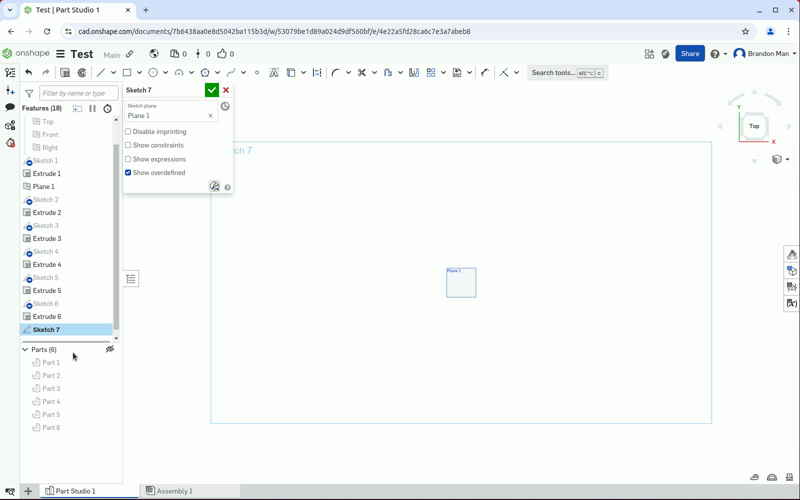
key(l)
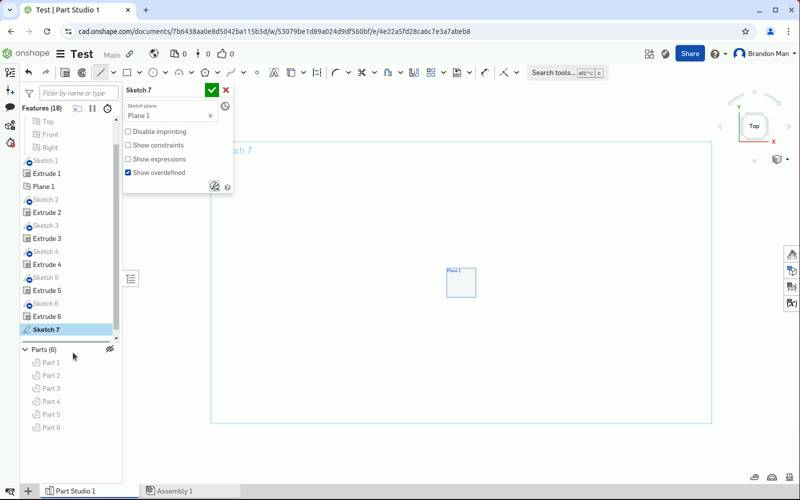
key_down(shift)
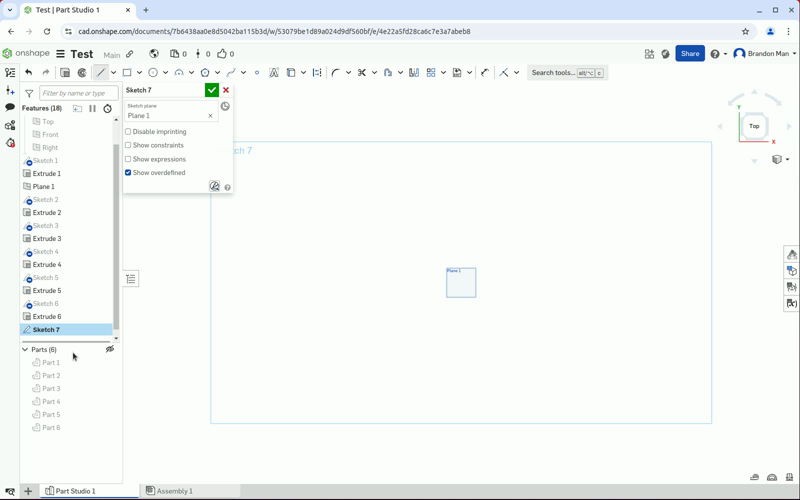
mouse_move(508, 327)
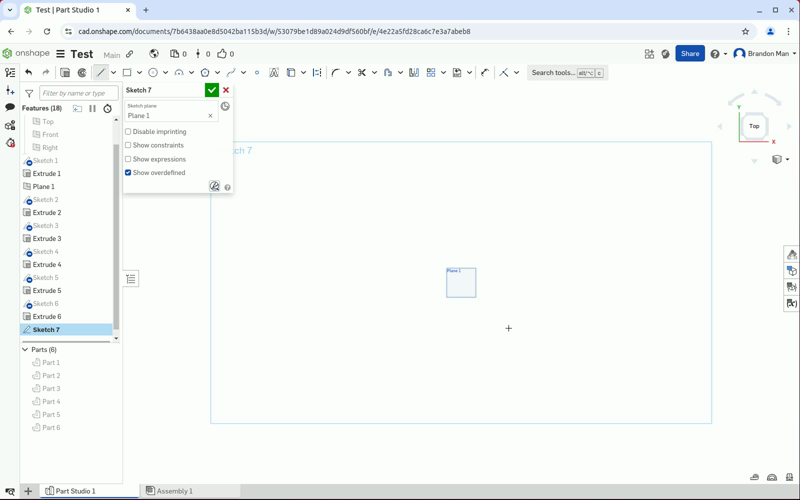
click(508, 327)
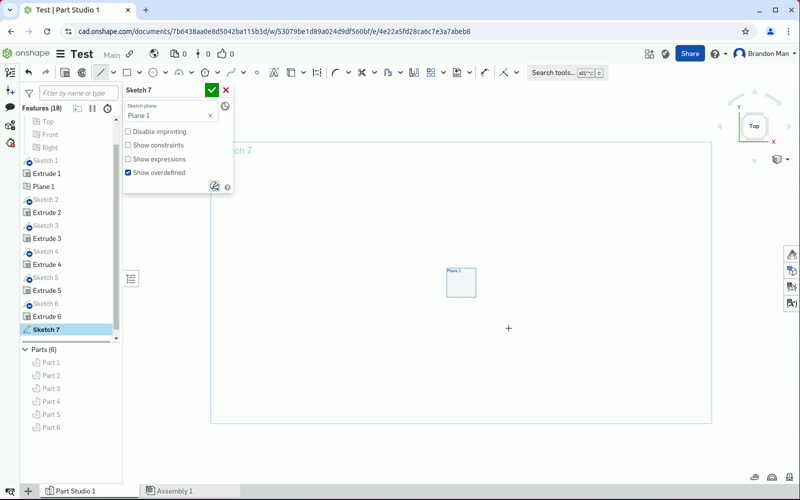
key_up(shift)
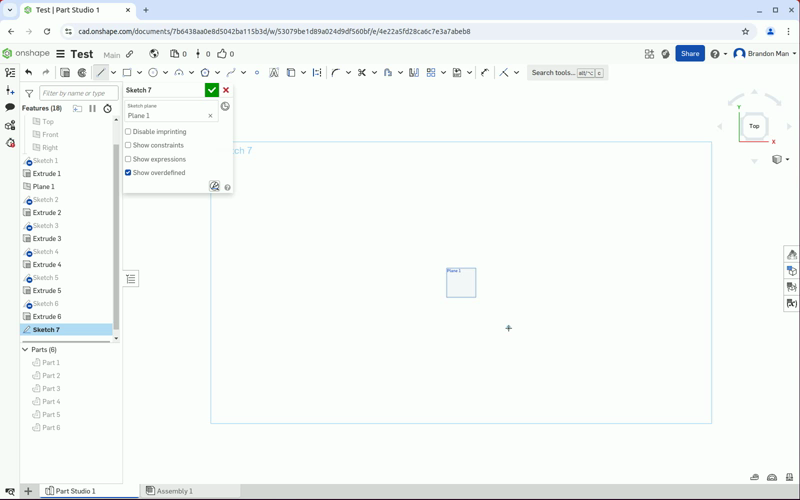
key_down(shift)
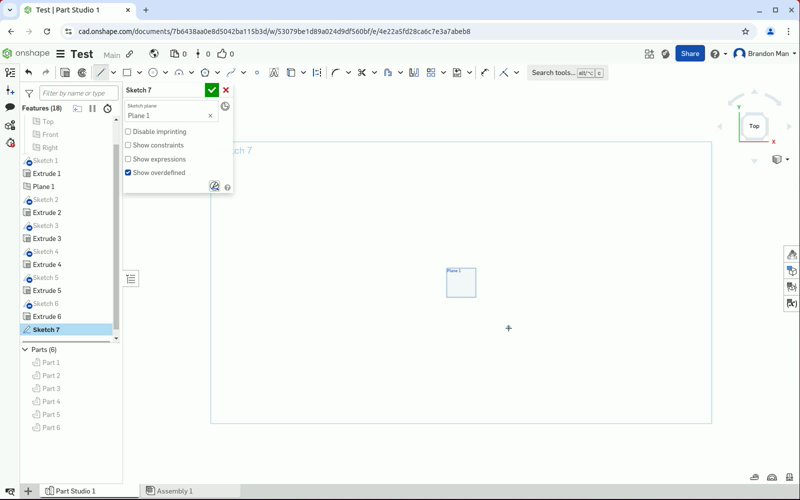
mouse_move(538, 327)
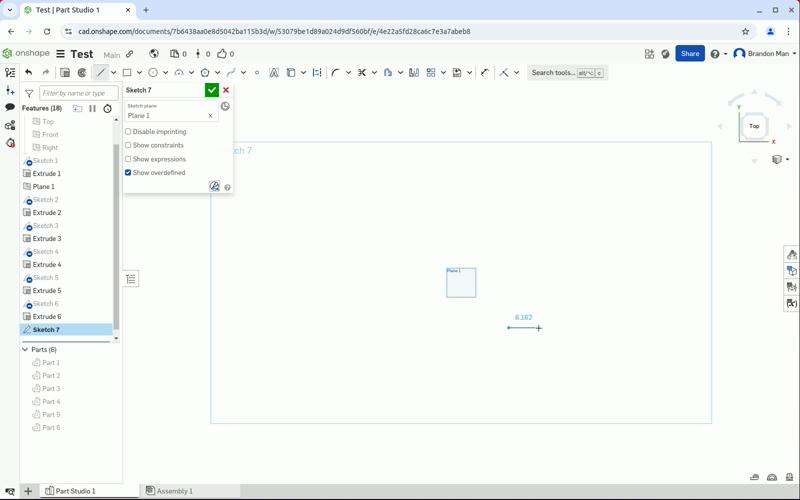
mouse_move(521, 327)
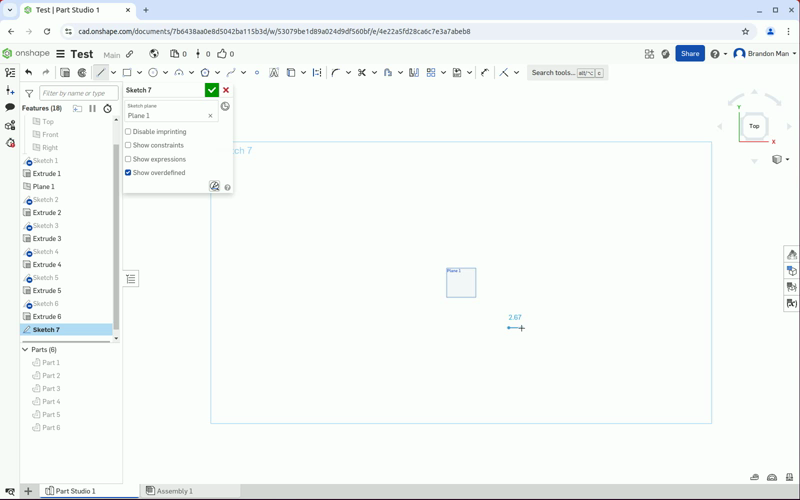
click(521, 327)
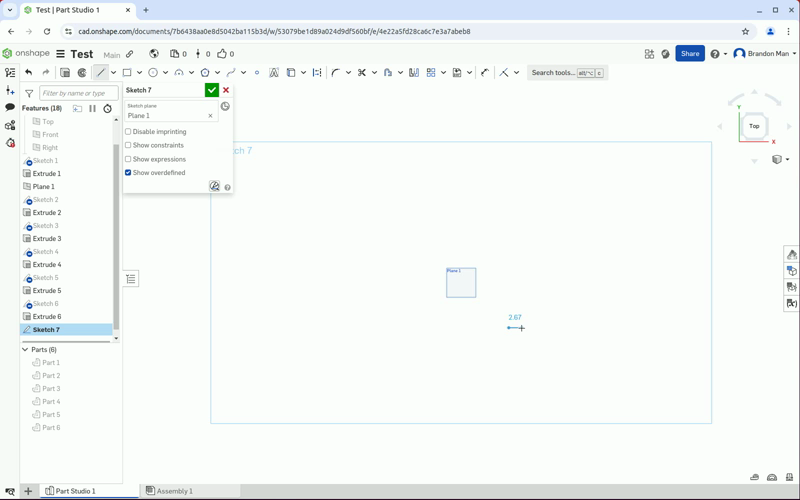
key_up(shift)
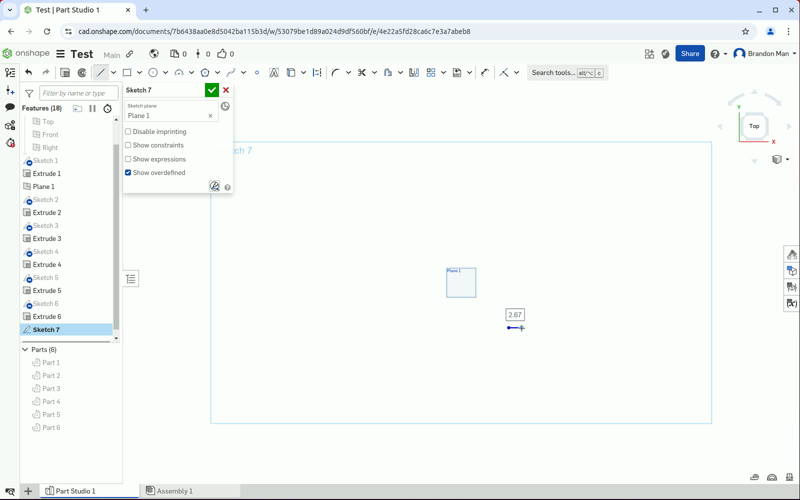
key_down(shift)
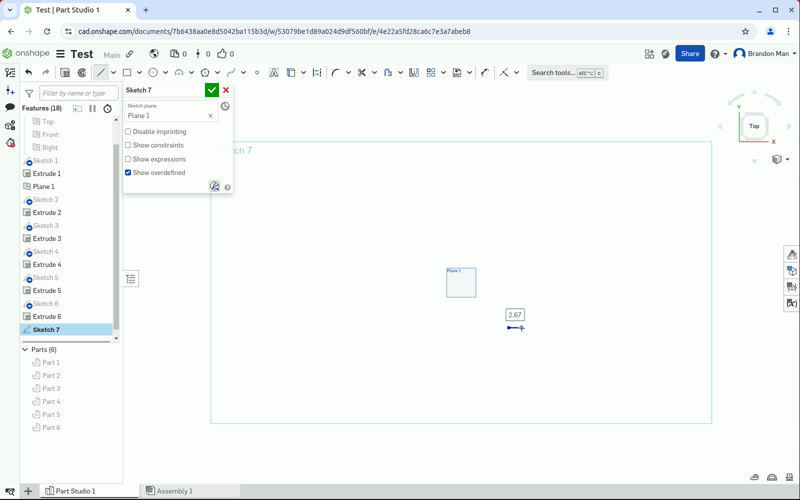
mouse_move(551, 327)
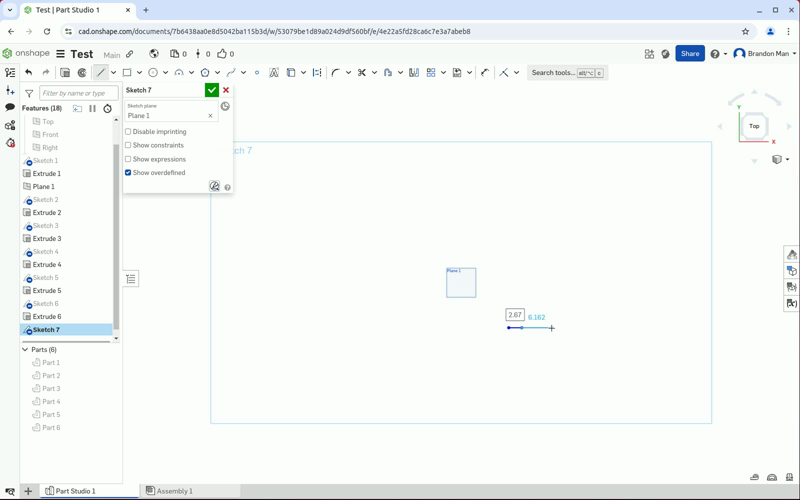
mouse_move(521, 314)
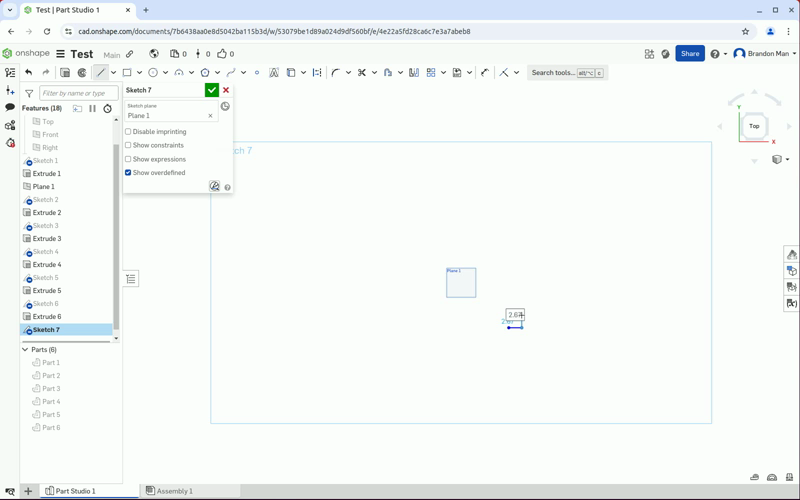
click(521, 314)
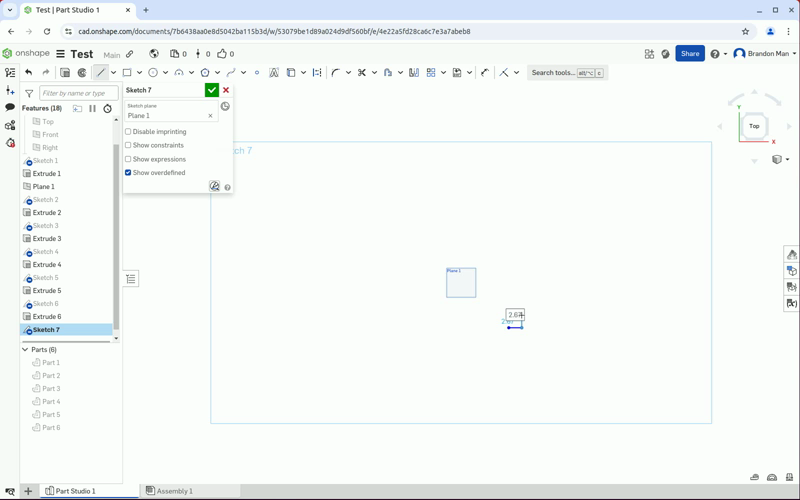
key_up(shift)
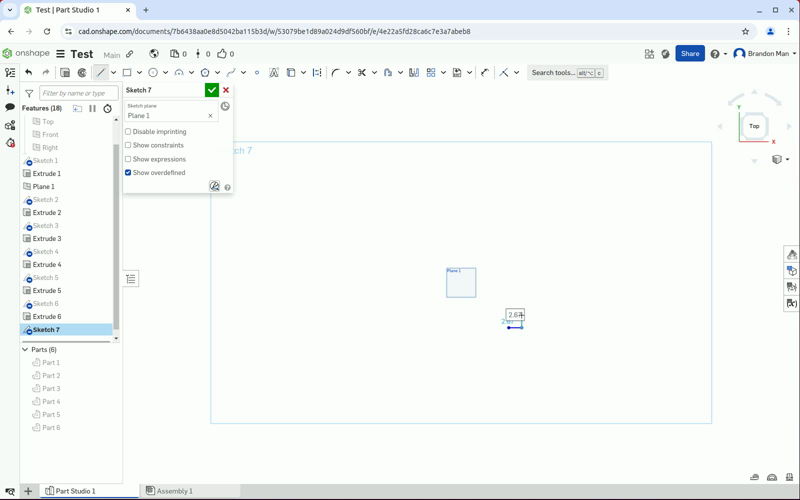
key(esc)
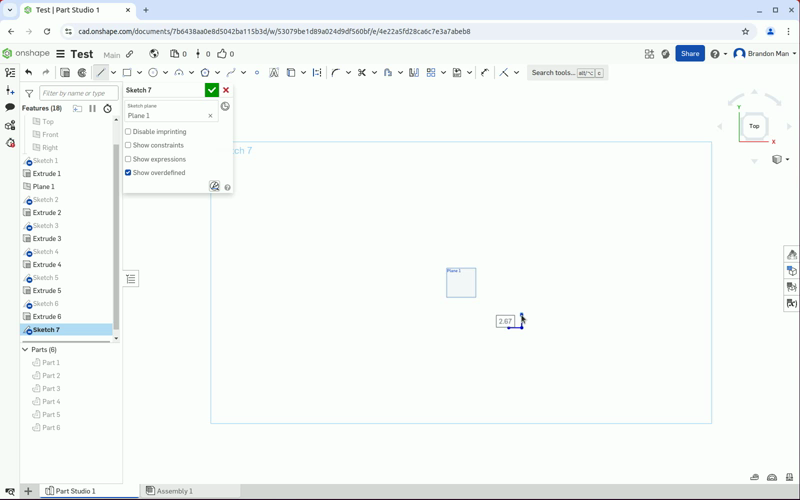
key(a)
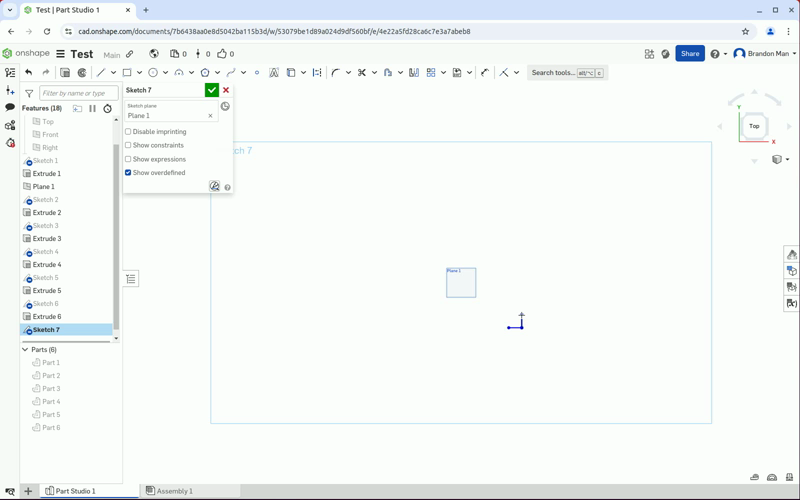
mouse_move(521, 314)
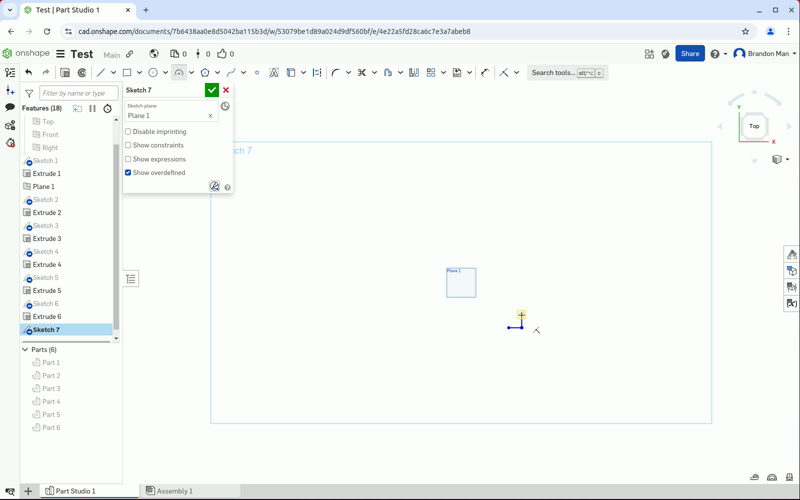
click(521, 314)
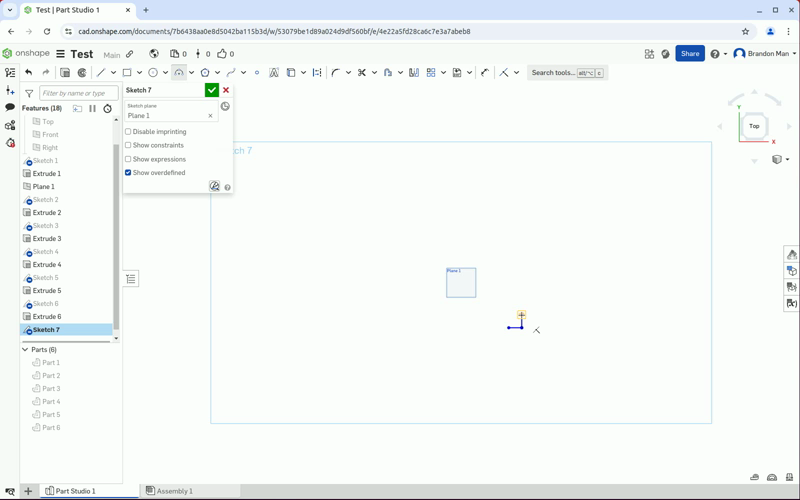
mouse_move(508, 327)
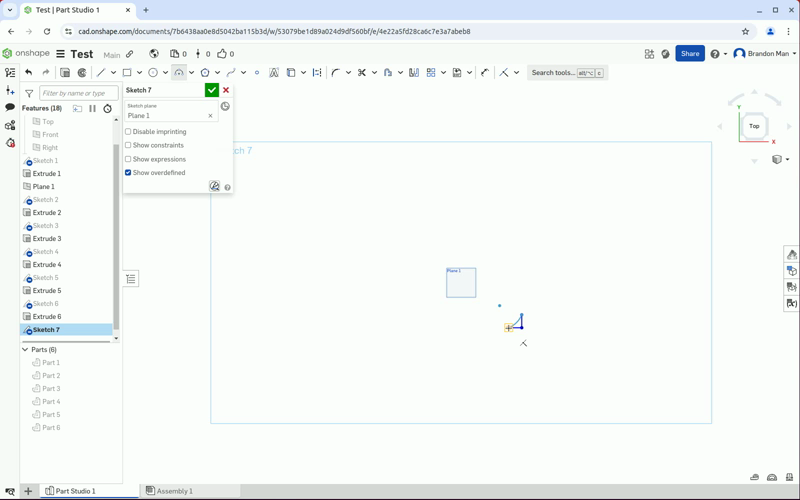
click(508, 327)
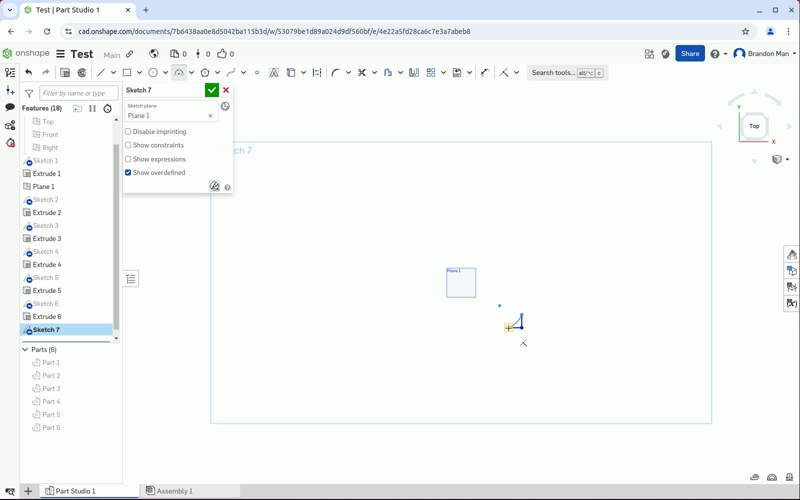
key_down(shift)
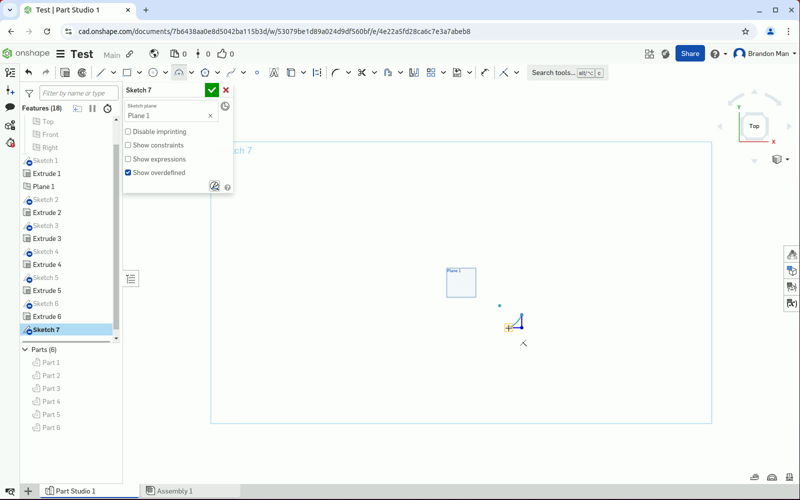
mouse_move(512, 318)
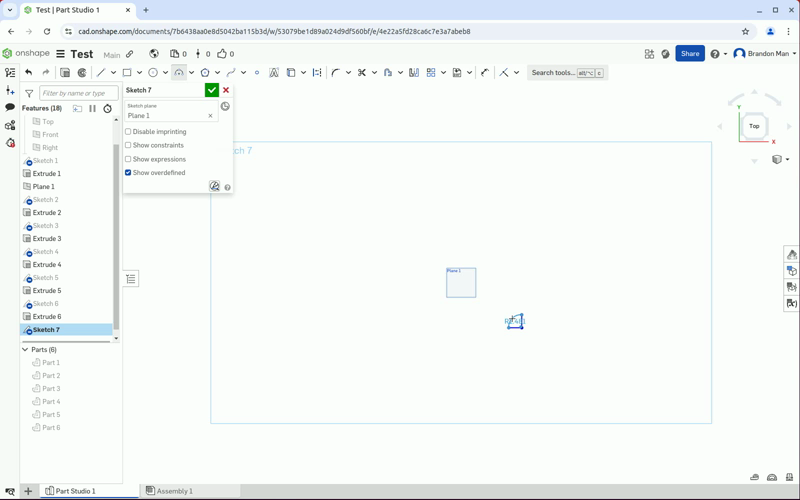
click(512, 318)
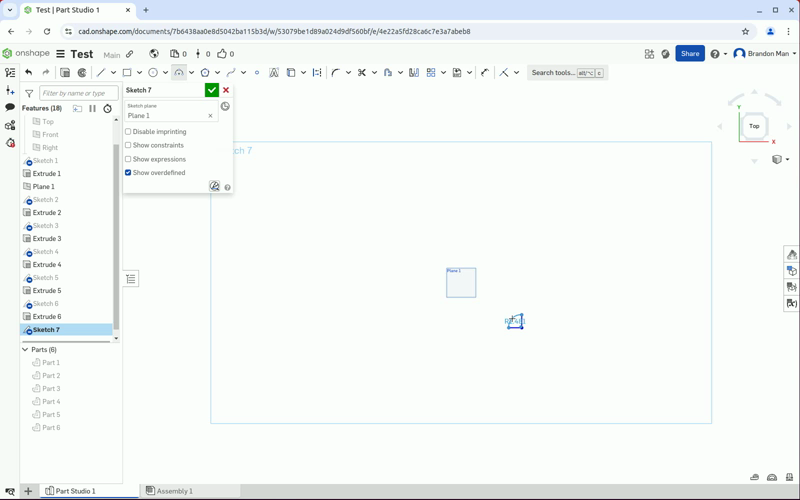
key_up(shift)
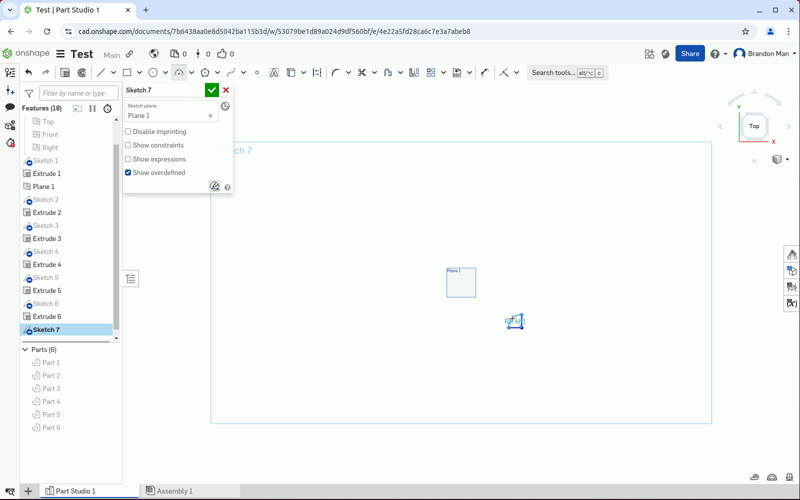
key(esc)
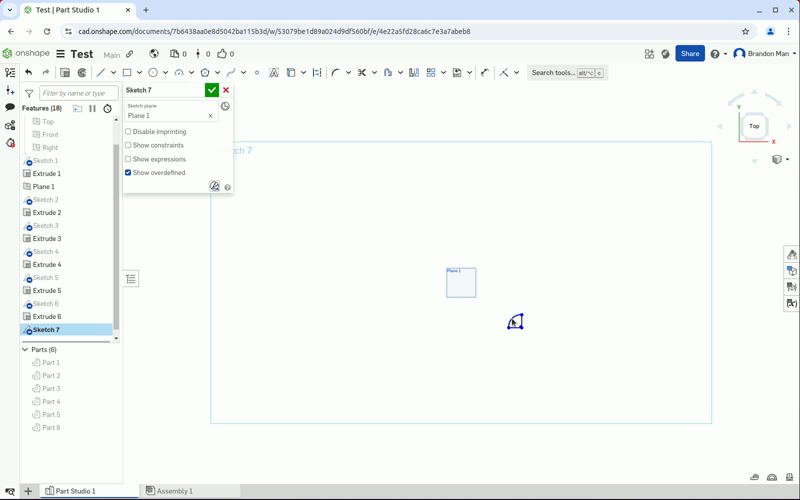
mouse_move(509, 325)
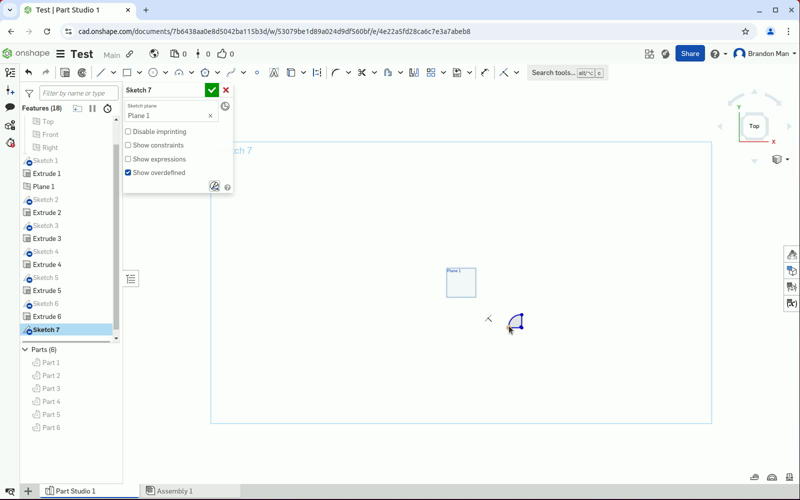
scroll(6)
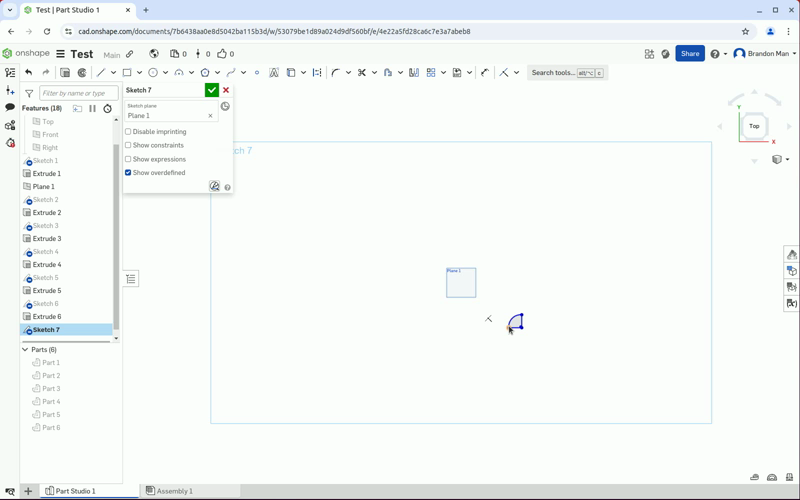
scroll(6)
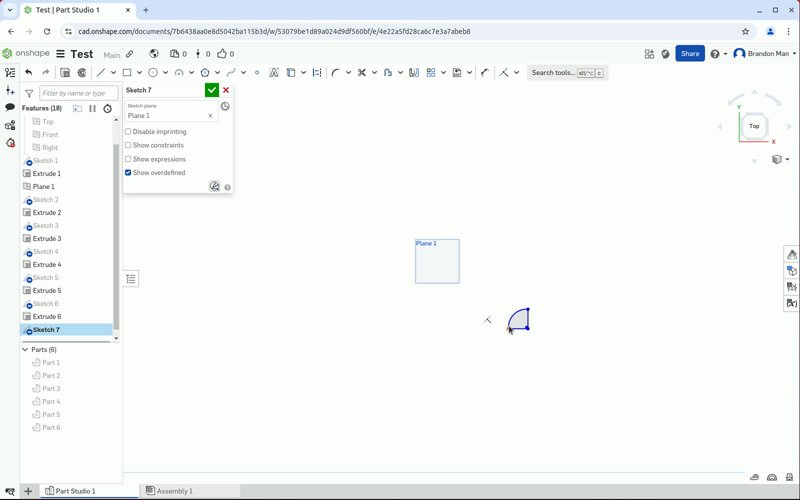
scroll(6)
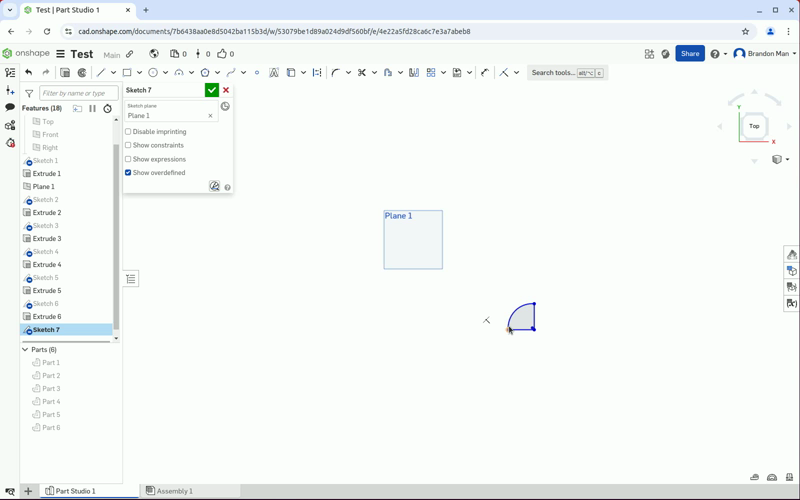
scroll(6)
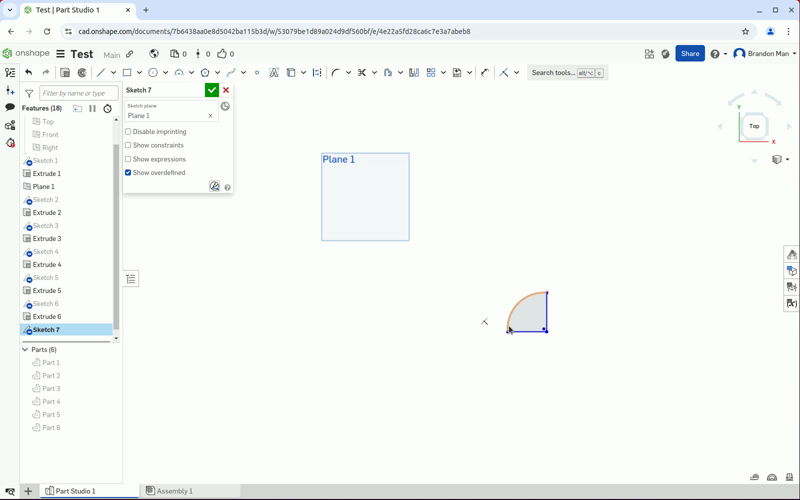
scroll(6)
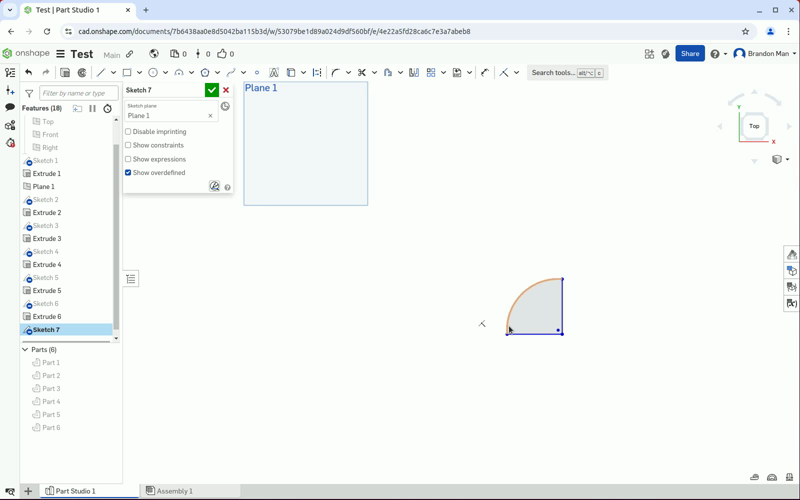
scroll(6)
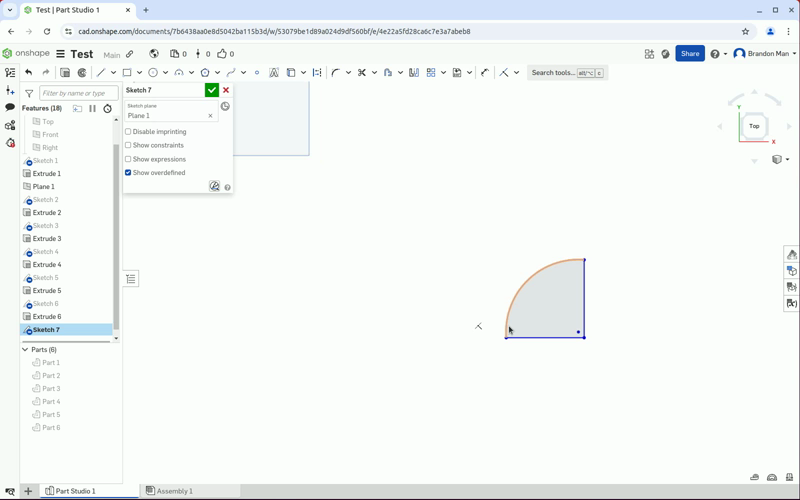
scroll(6)
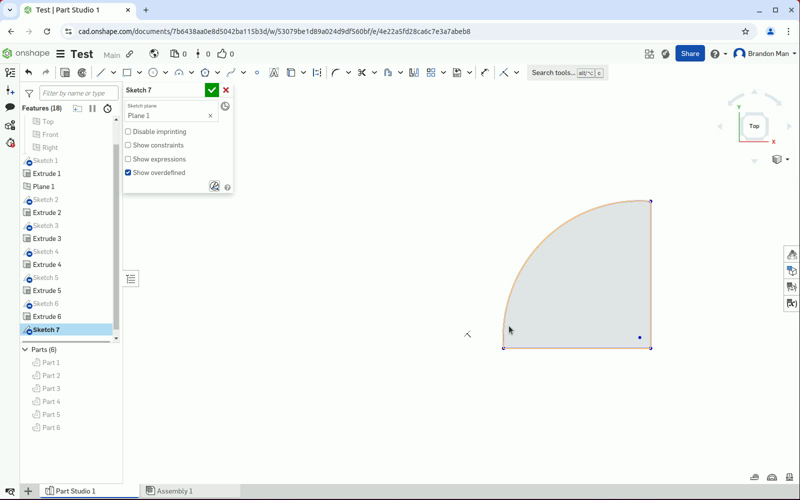
click(509, 325)
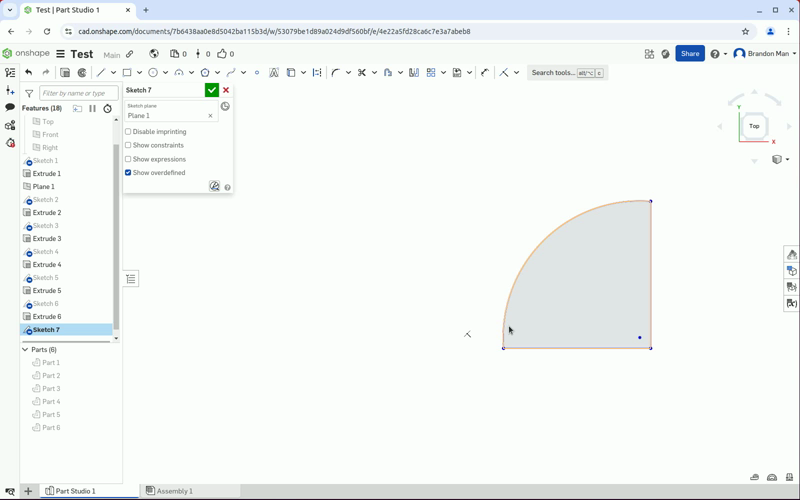
scroll(-6)
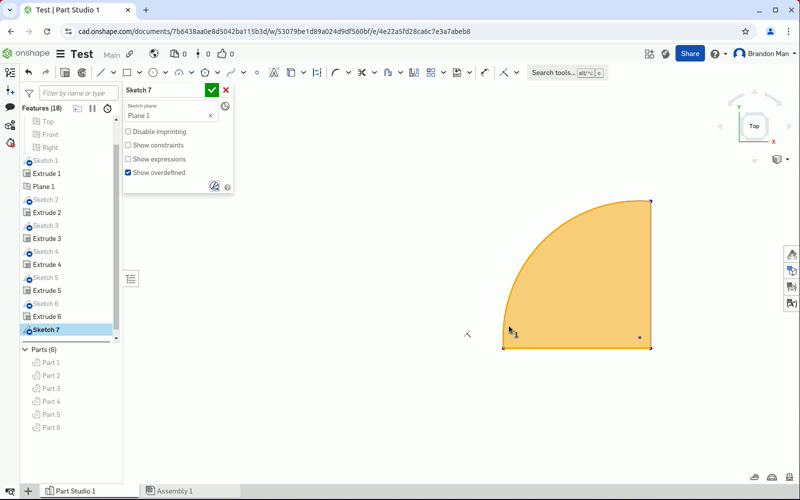
scroll(-6)
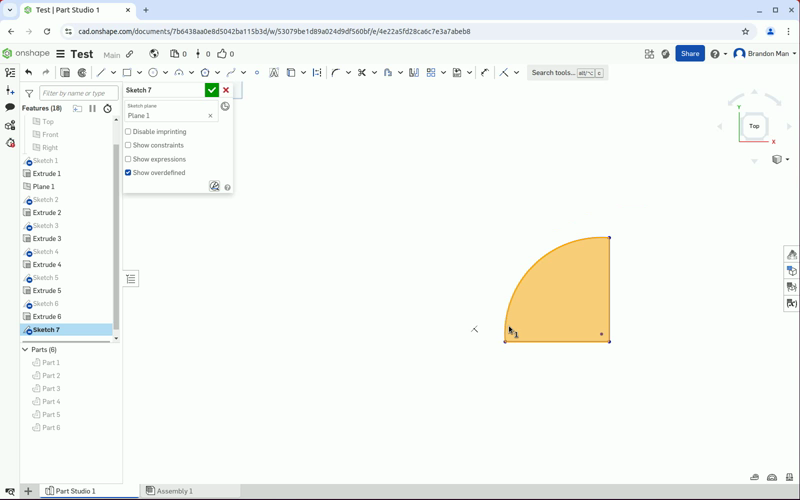
scroll(-6)
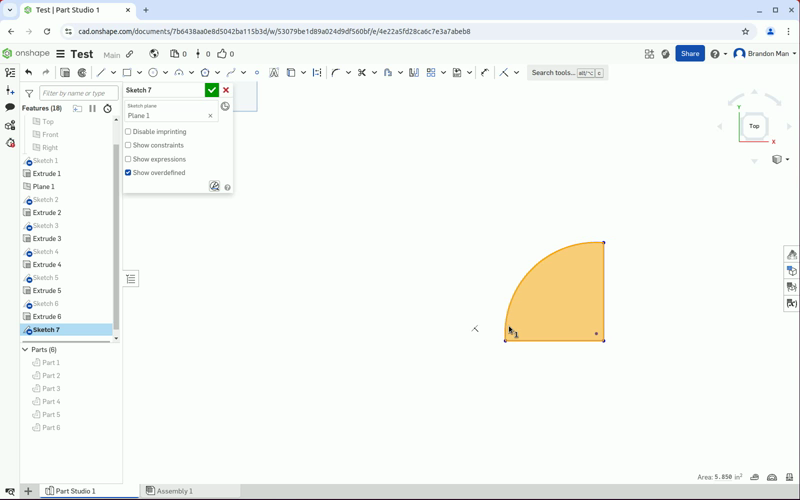
scroll(-6)
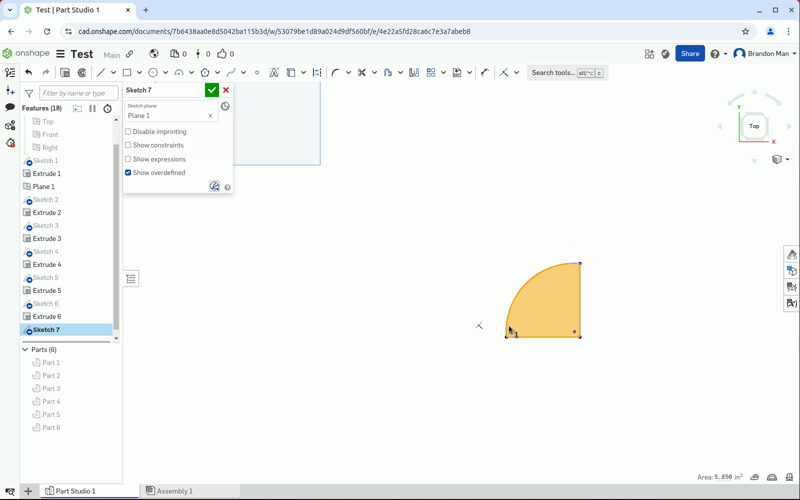
scroll(-6)
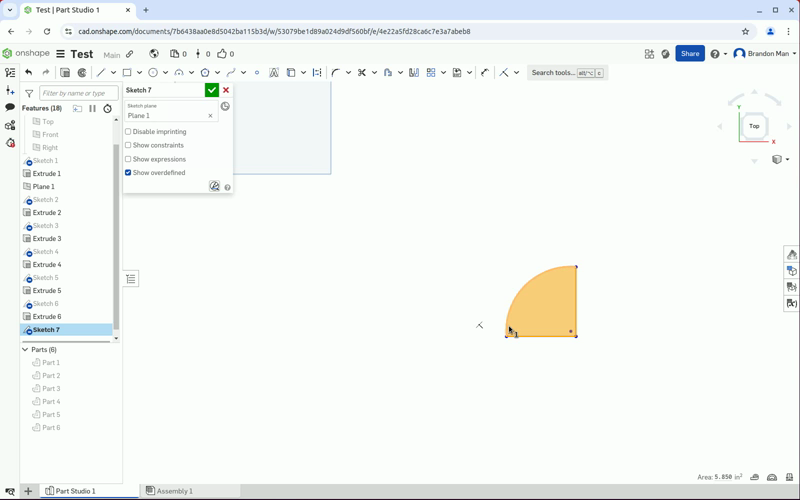
scroll(-6)
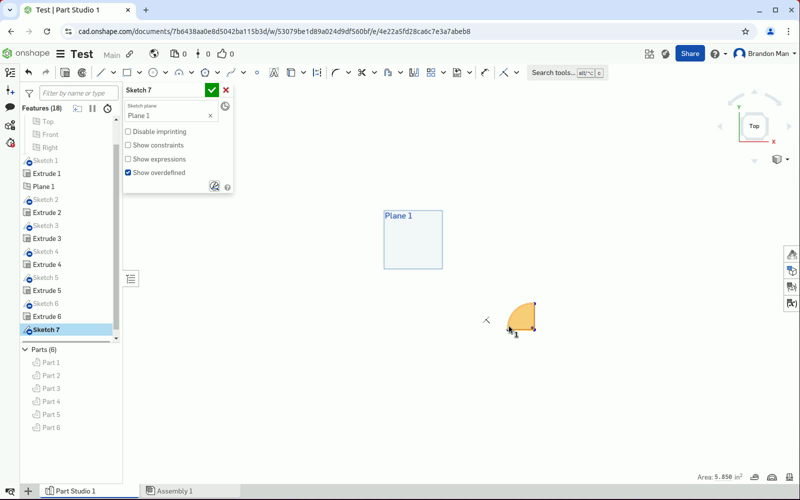
scroll(-6)
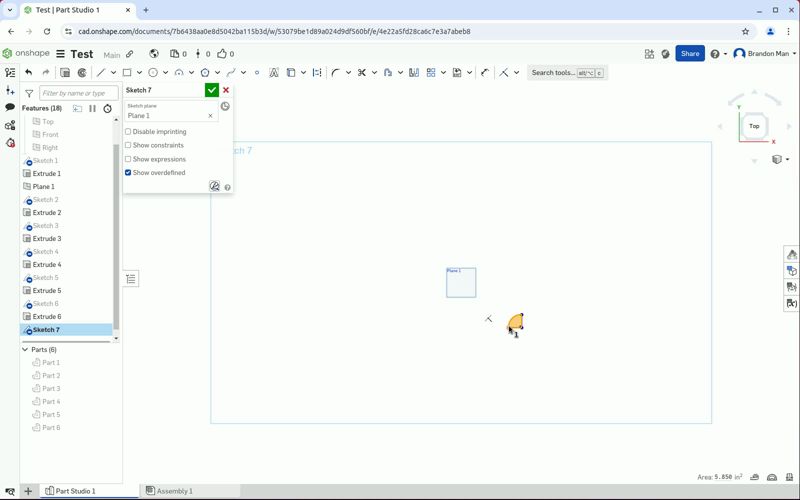
mouse_move(73, 352)
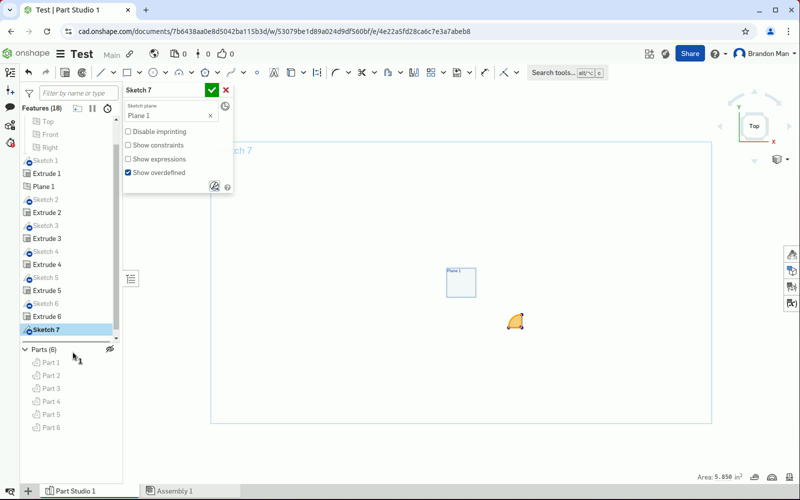
key(shift+y)
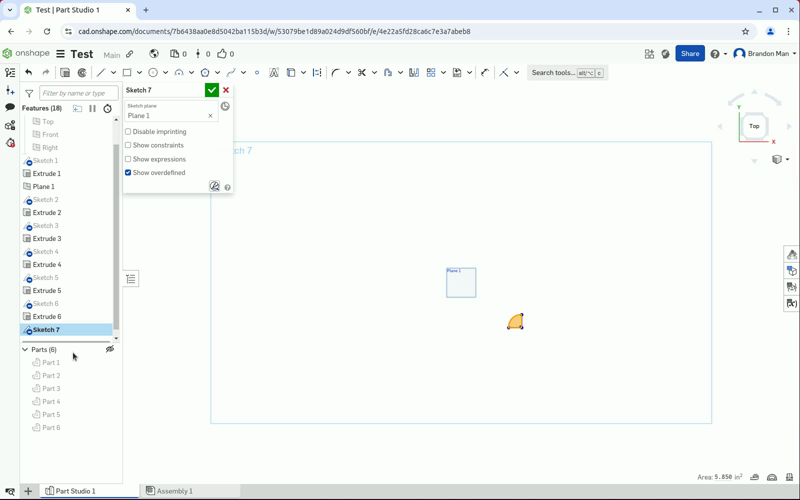
key(shift+e)
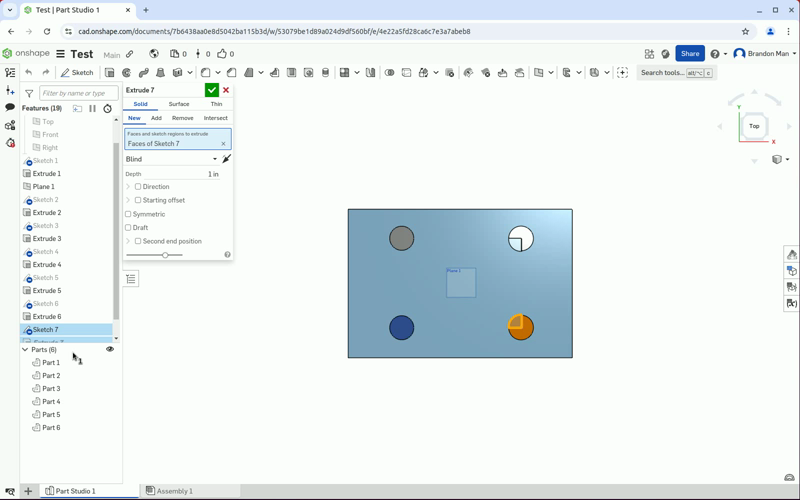
mouse_move(143, 106)
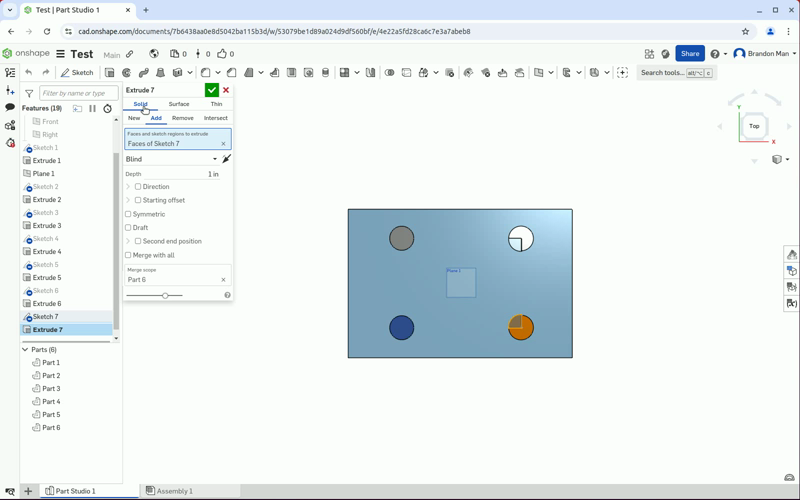
click(143, 106)
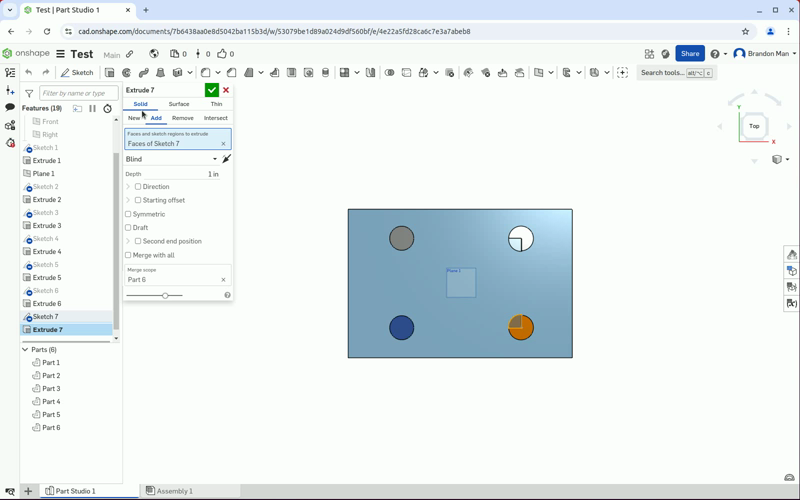
mouse_move(137, 120)
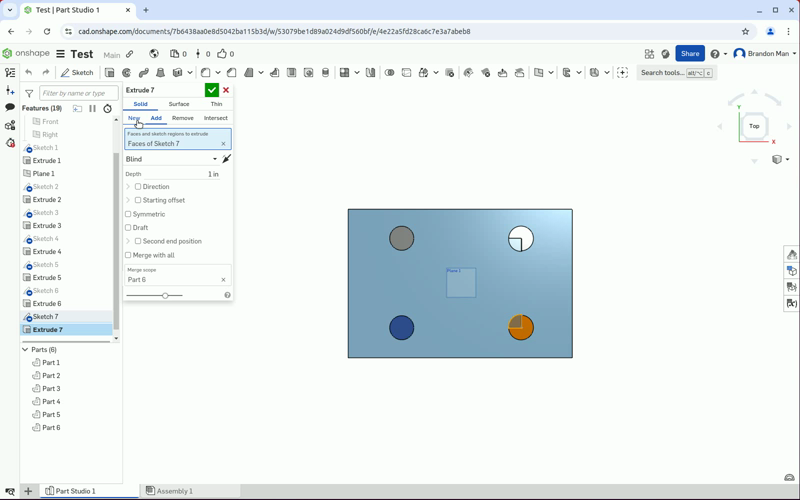
click(137, 120)
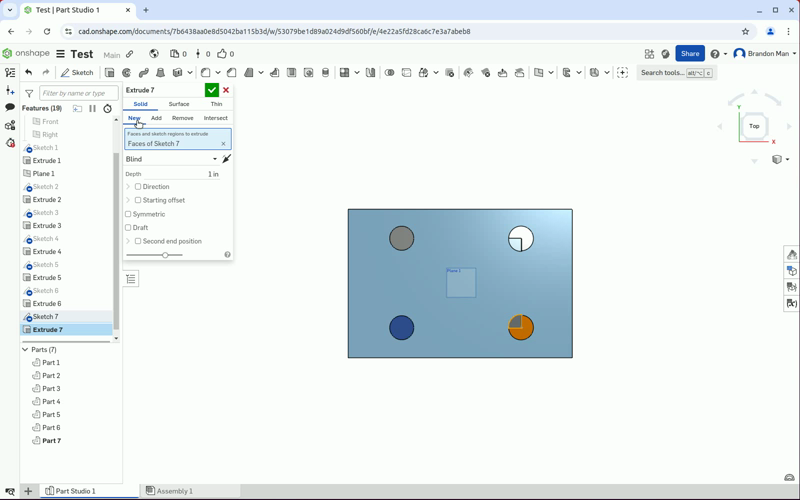
key(tab, 4)
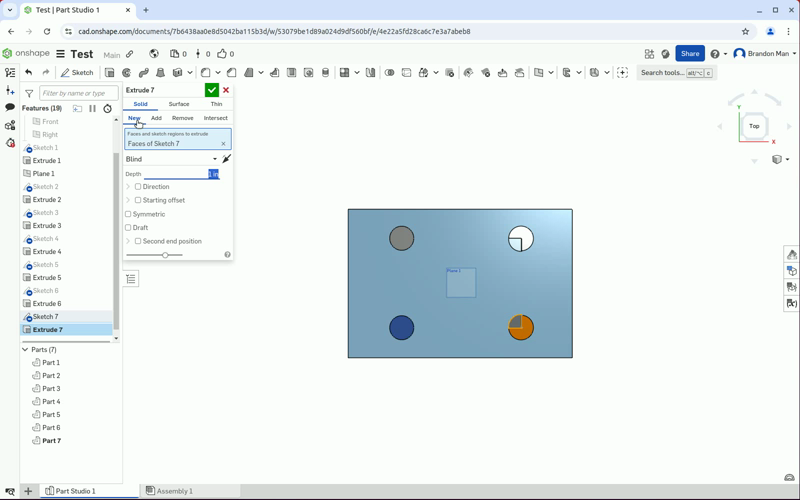
text(15.405)
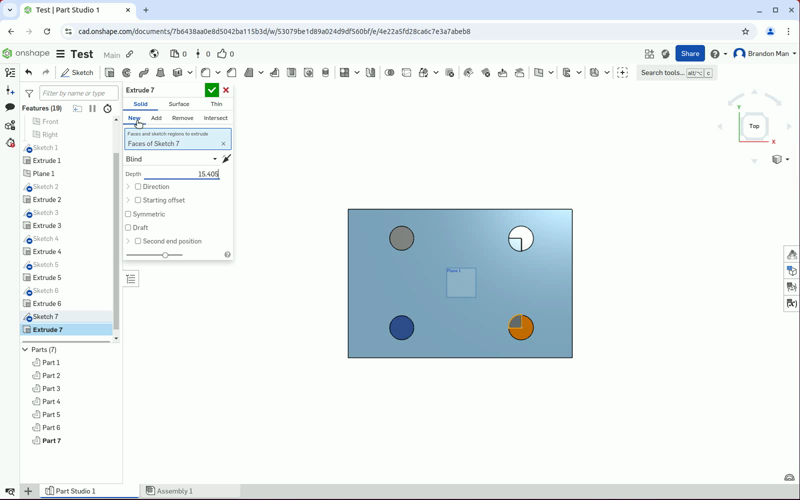
key(enter)
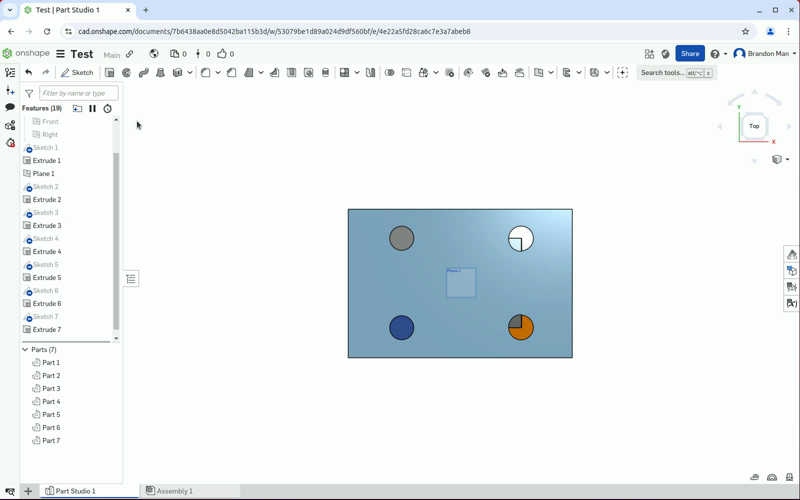
key(shift+h)
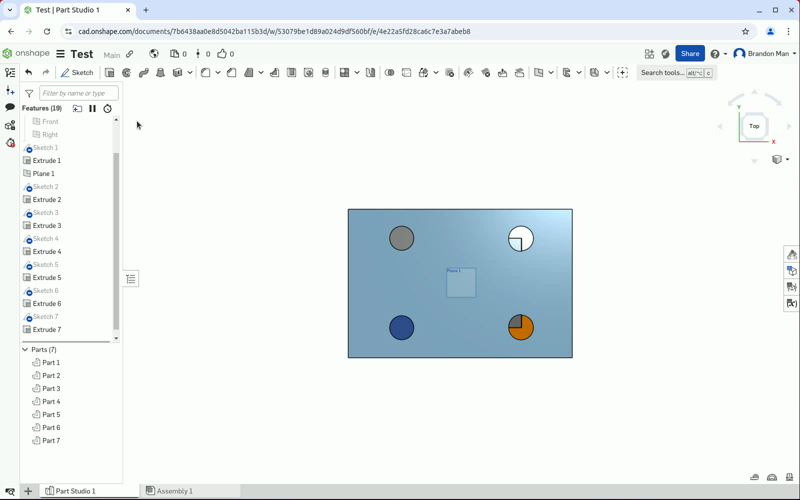
key(shift+h)
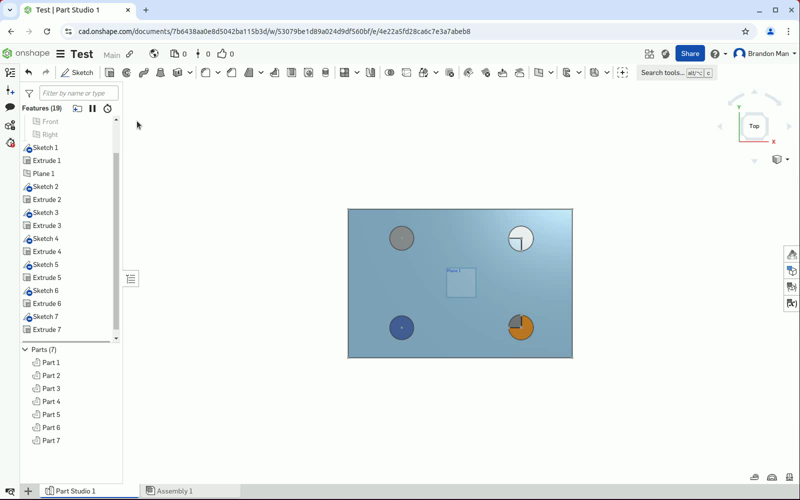
key(shift+7)
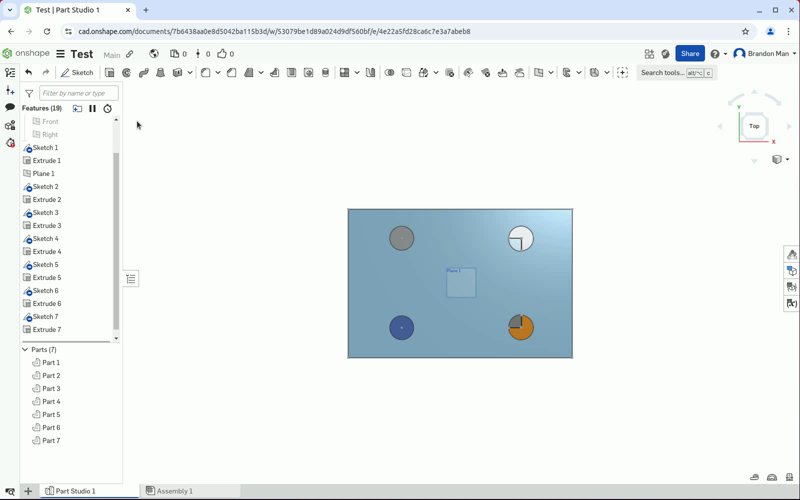
key(up, 3)
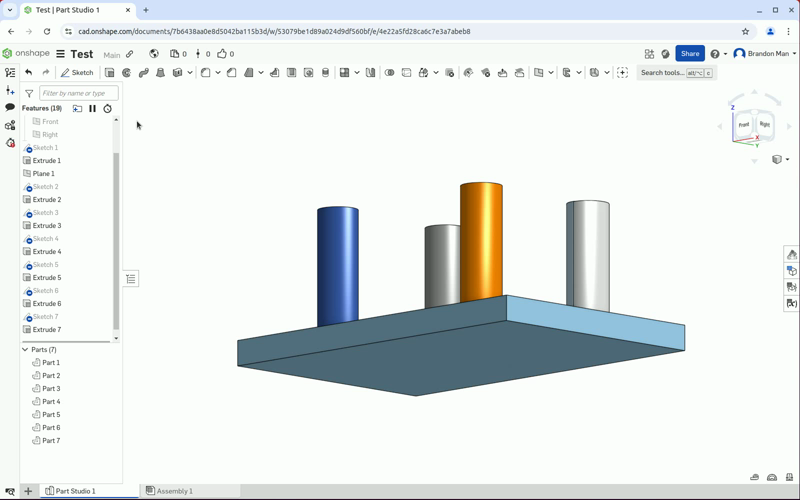
key(left, 3)
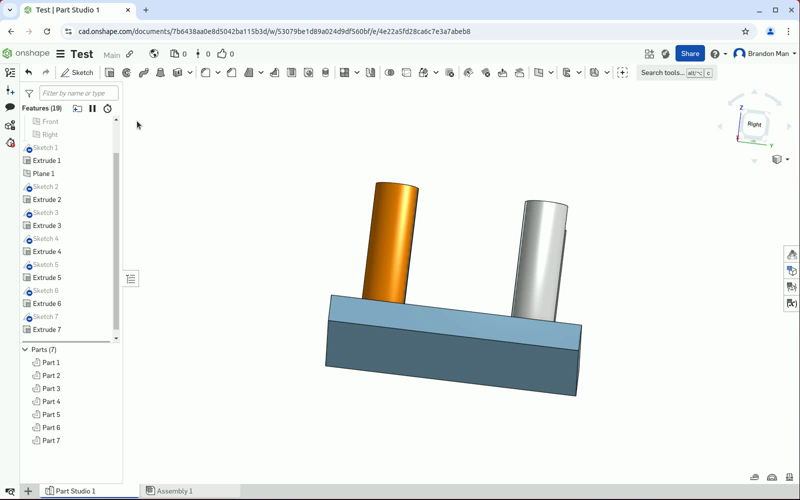
key(right, 3)
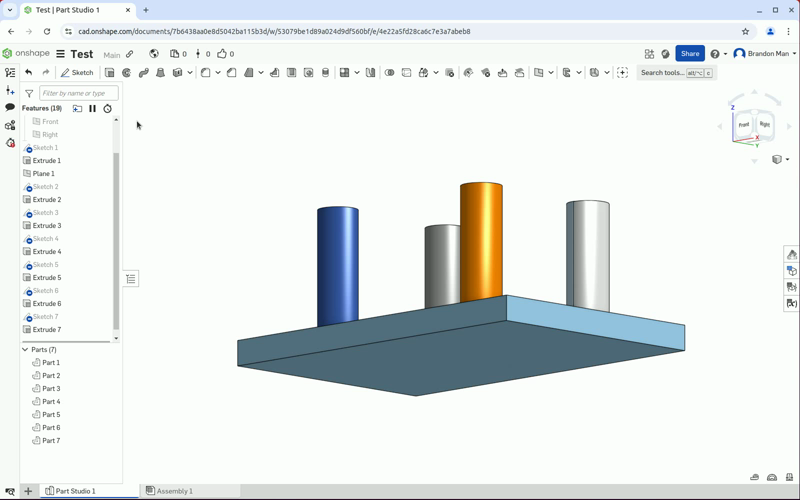
key(down, 3)
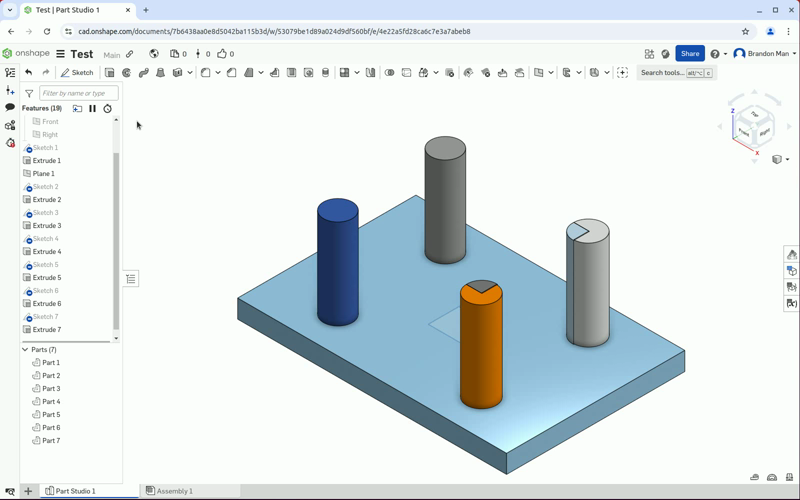
mouse_move(69, 150)
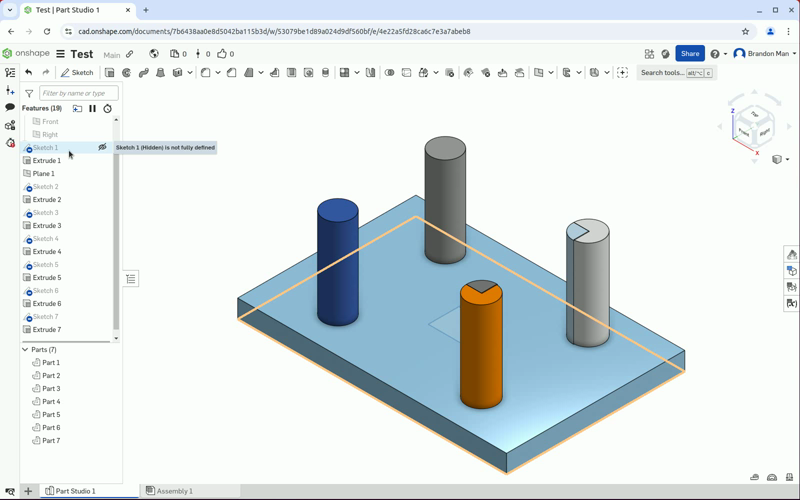
click(69, 150)